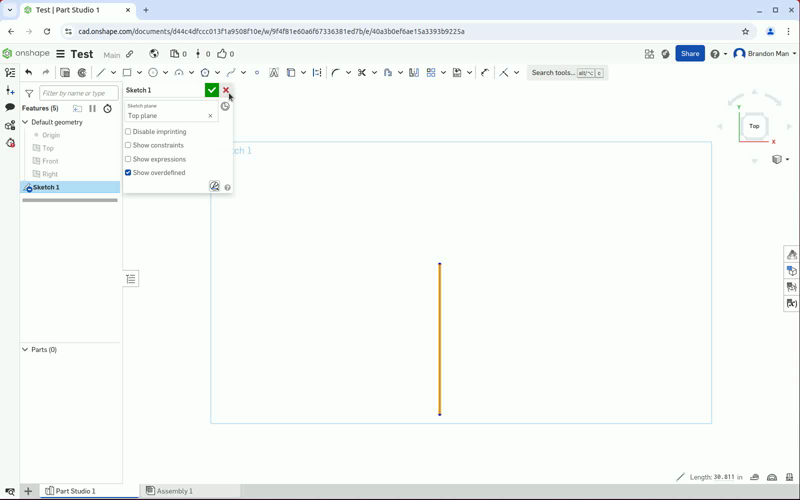
key(shift+h)
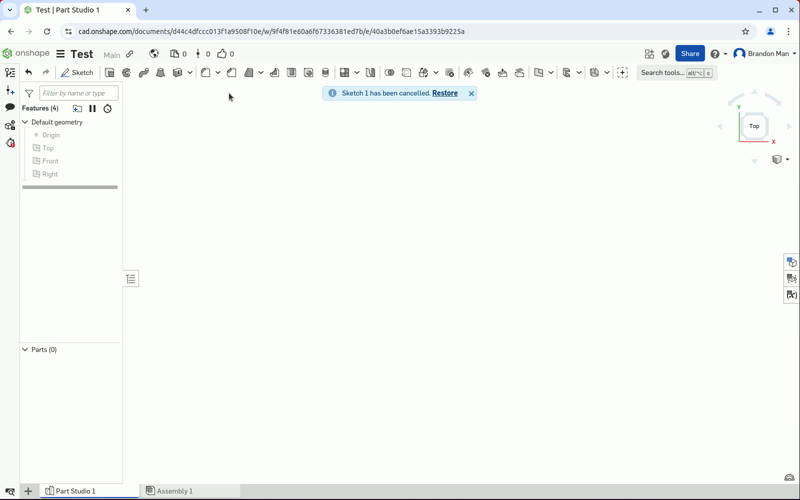
mouse_move(73, 352)
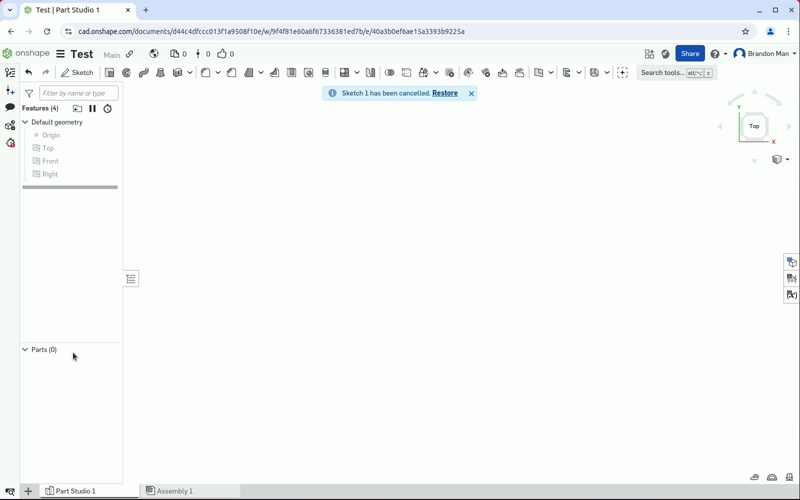
key(y)
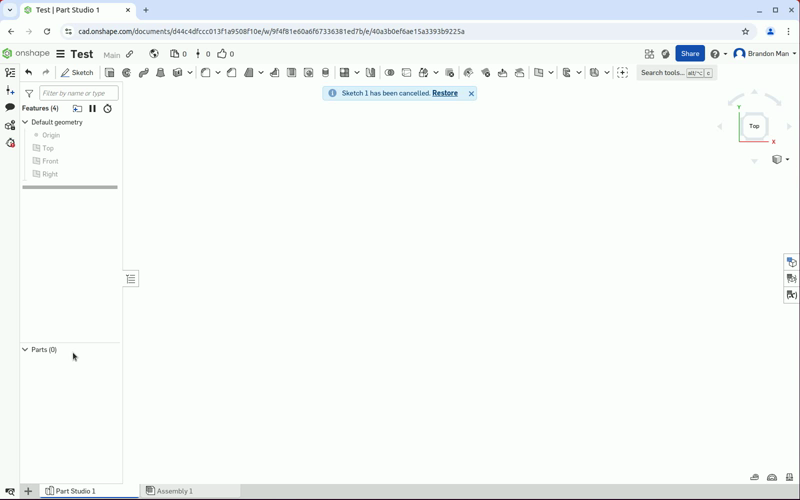
key(shift+p)
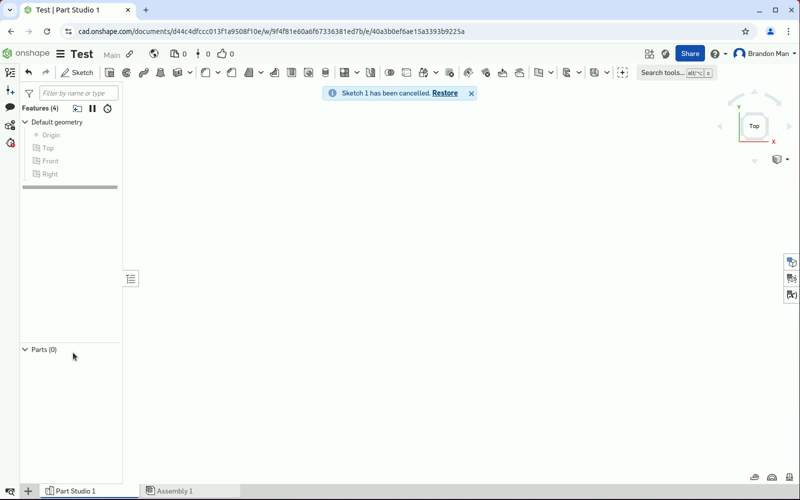
key(space)
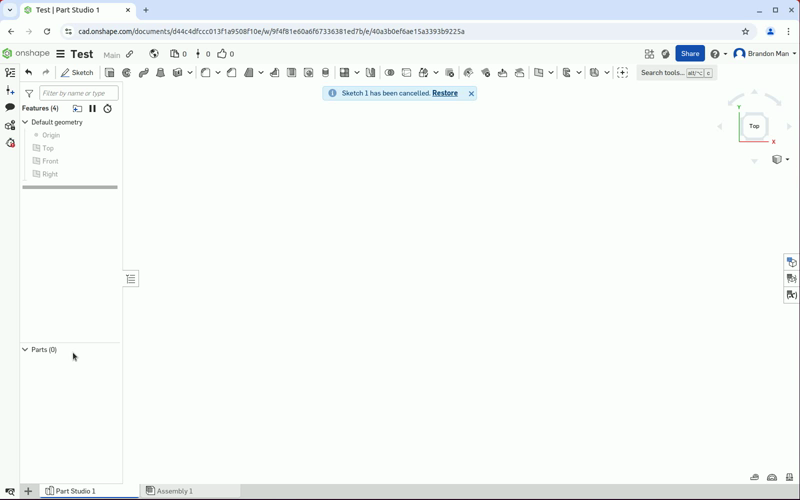
key_down(shift)
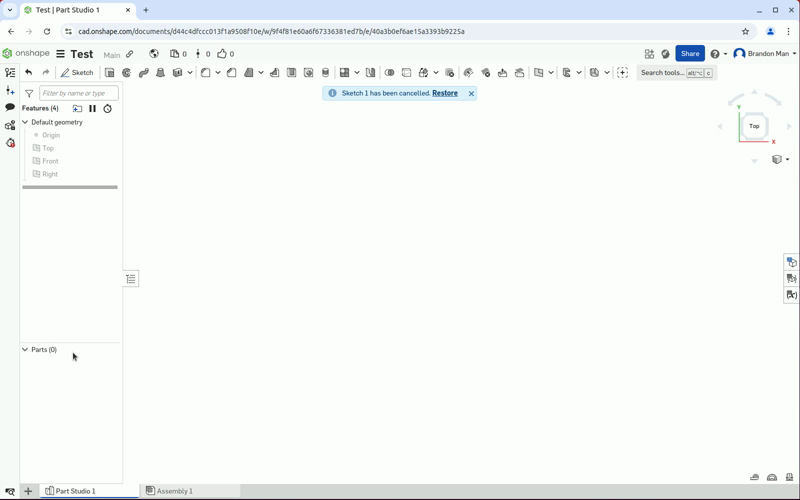
key(up)
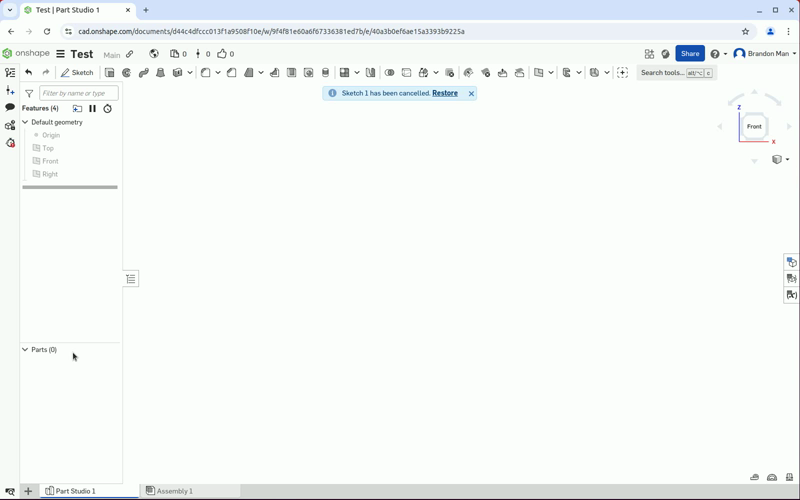
key_up(shift)
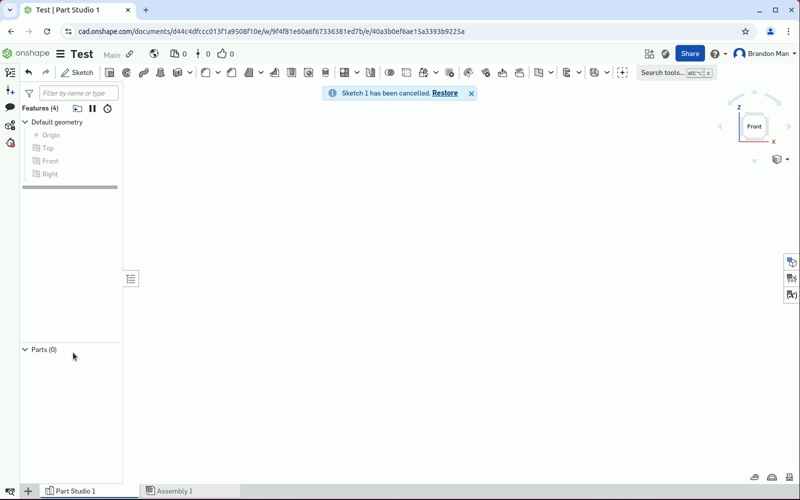
key(space)
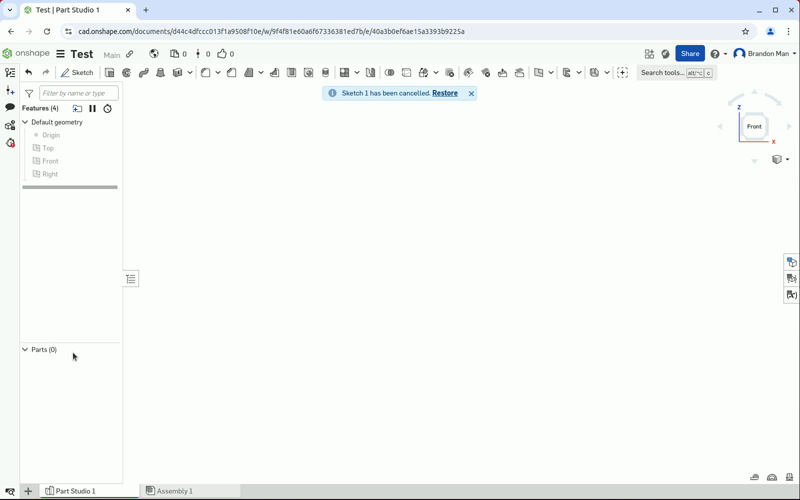
key_down(shift)
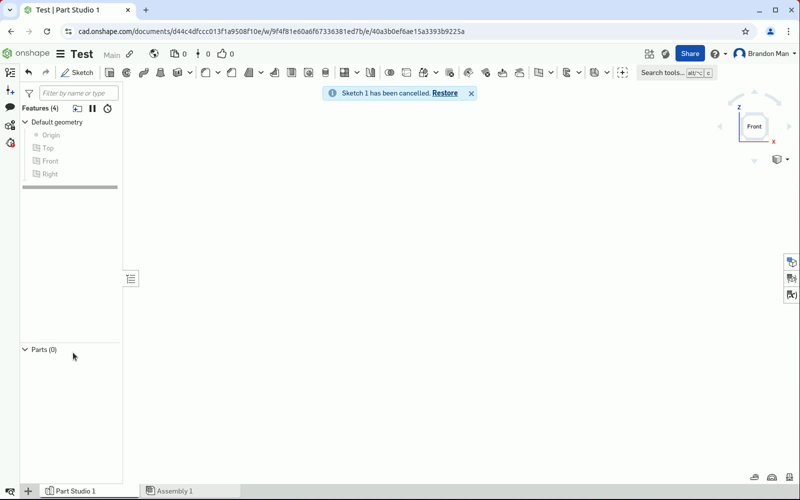
key(left)
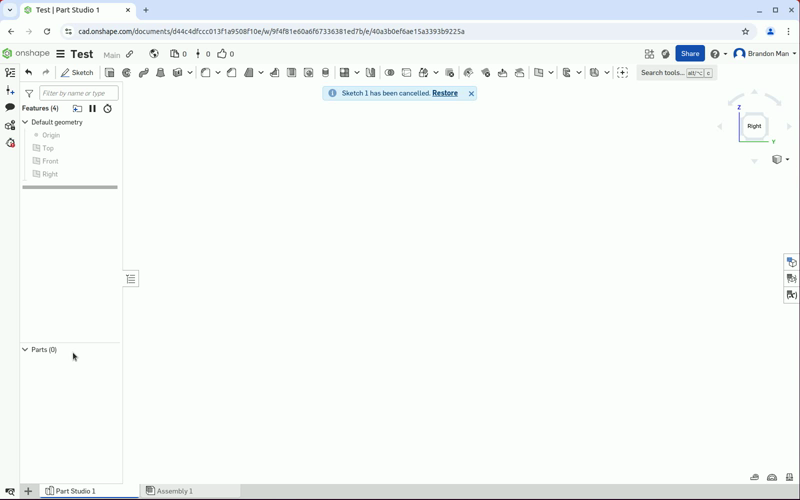
key_up(shift)
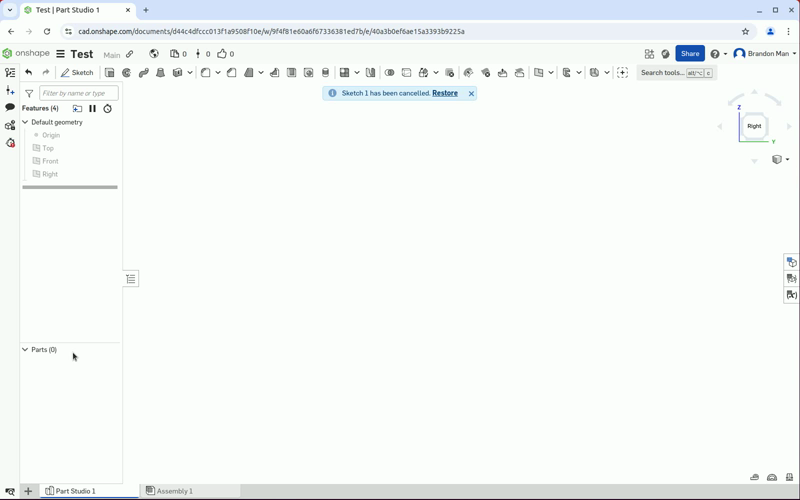
mouse_move(73, 352)
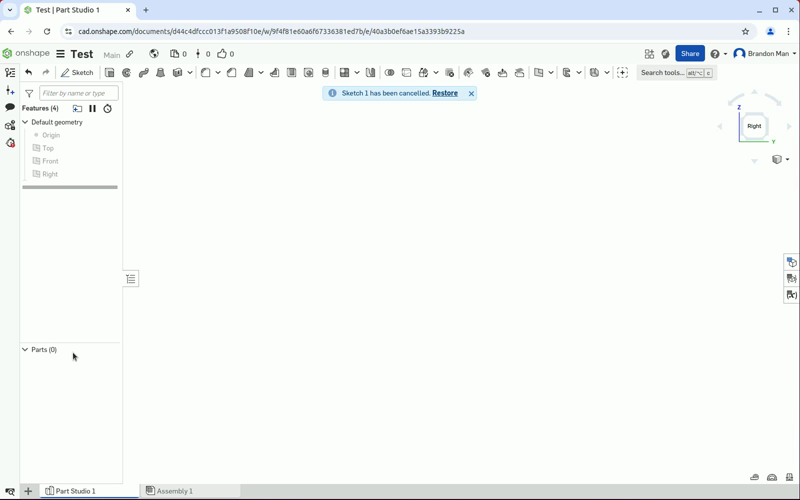
key(shift+y)
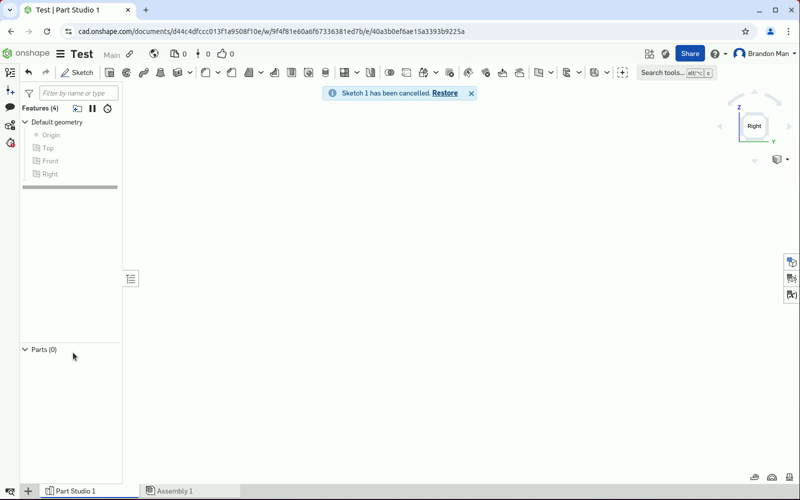
key(shift+s)
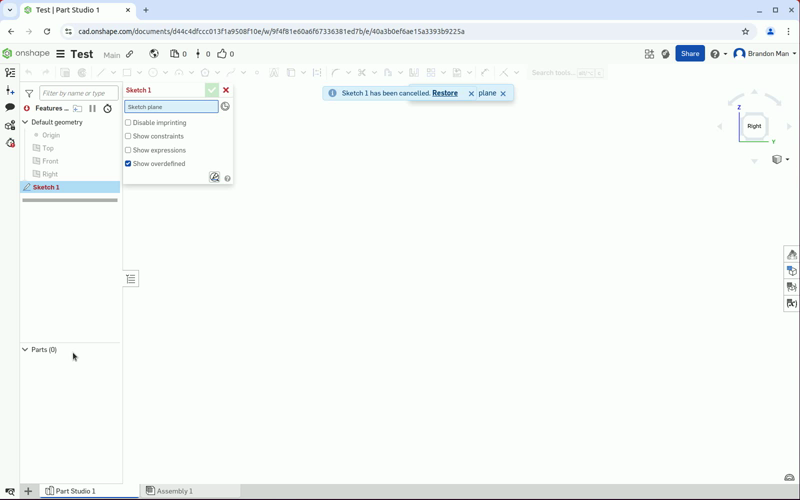
mouse_move(73, 176)
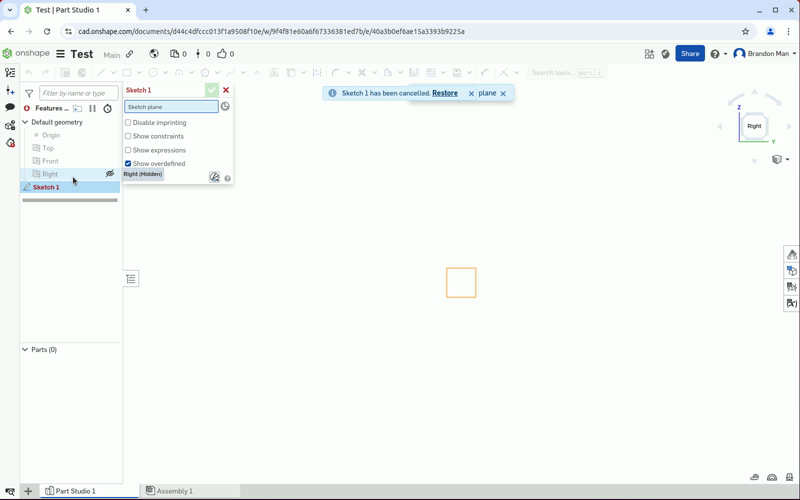
click(73, 176)
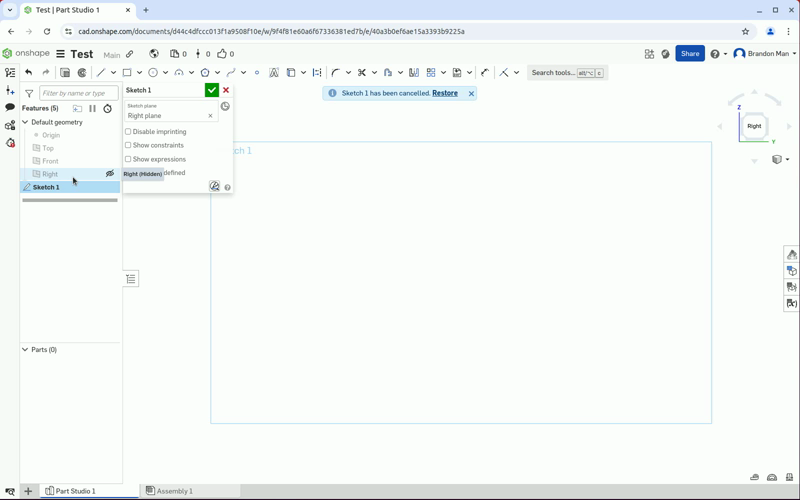
mouse_move(73, 352)
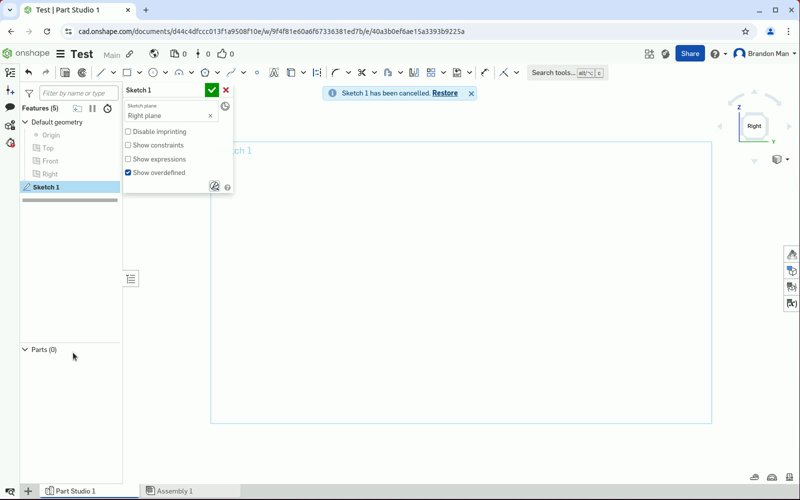
key(y)
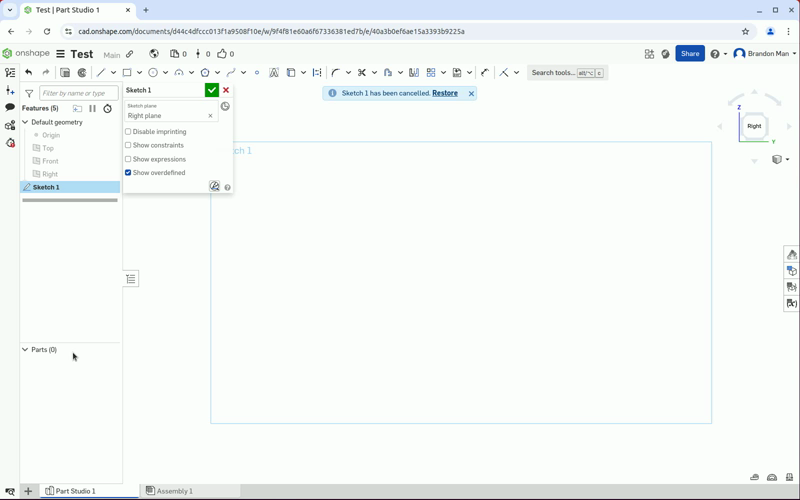
key(c)
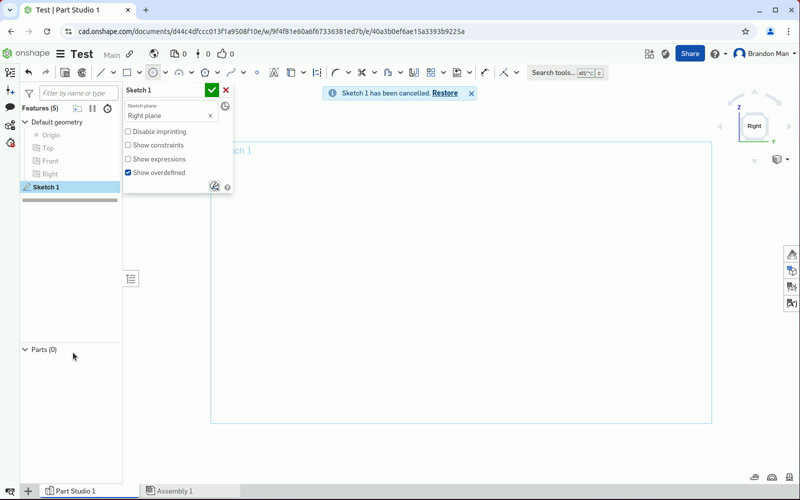
key_down(shift)
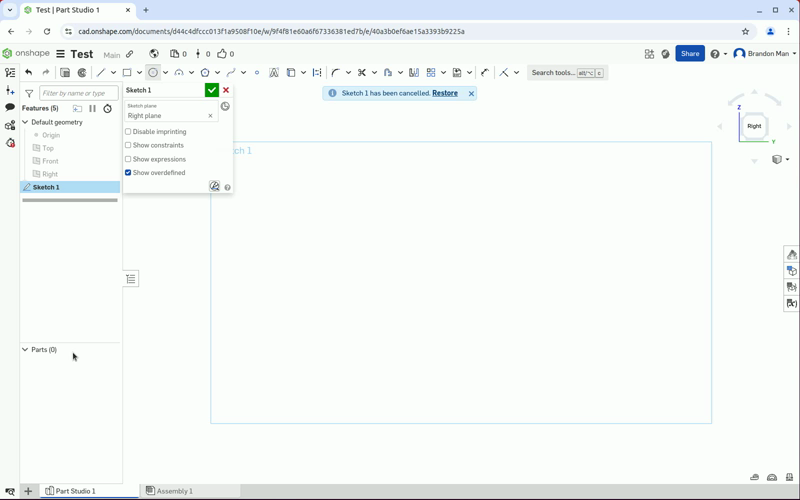
mouse_move(460, 282)
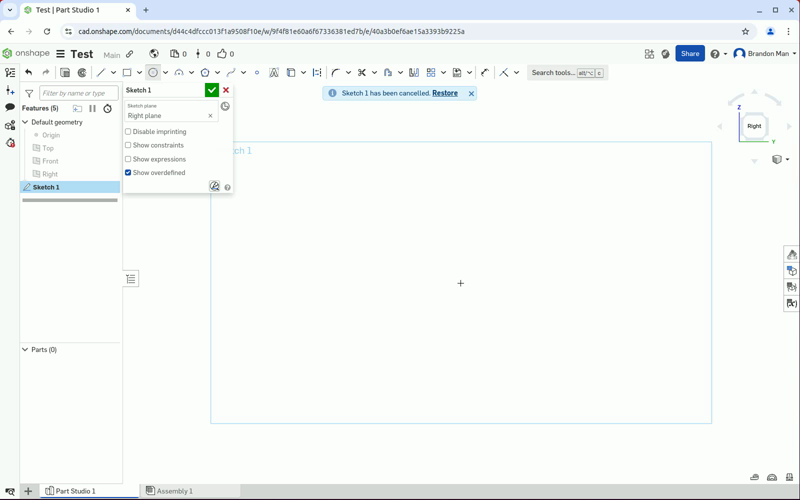
click(460, 282)
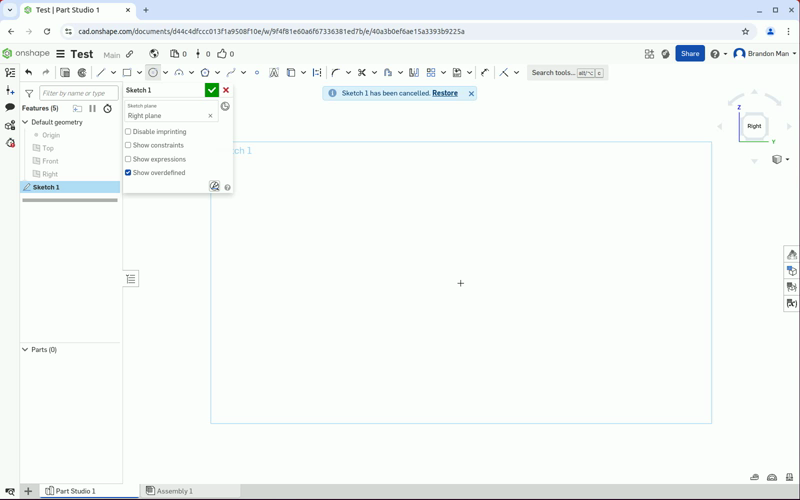
key_up(shift)
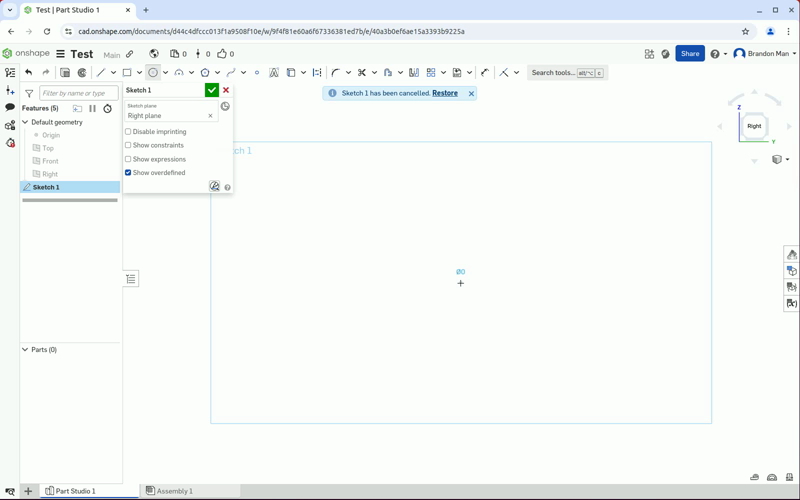
mouse_move(470, 282)
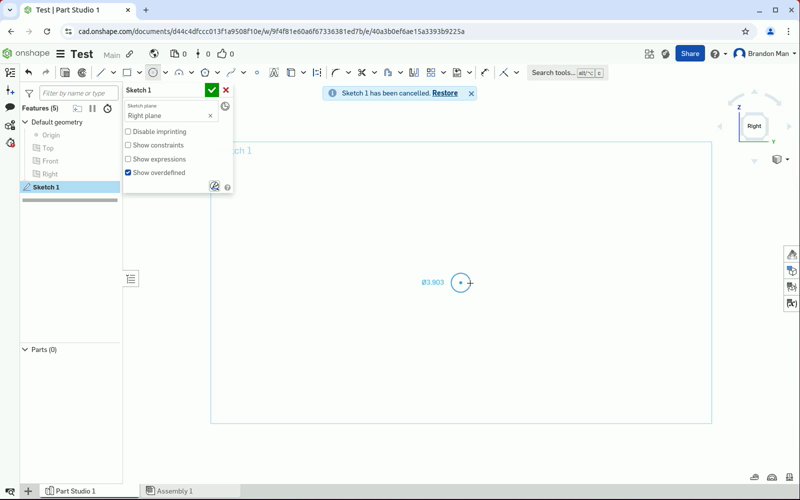
click(470, 282)
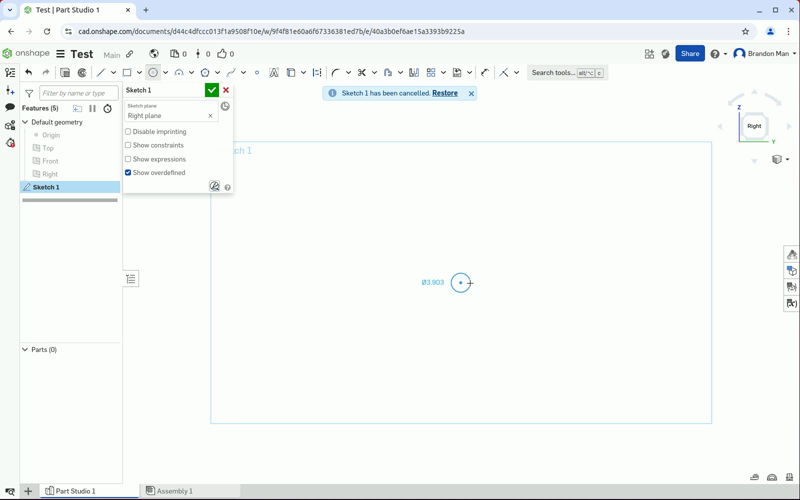
key(esc)
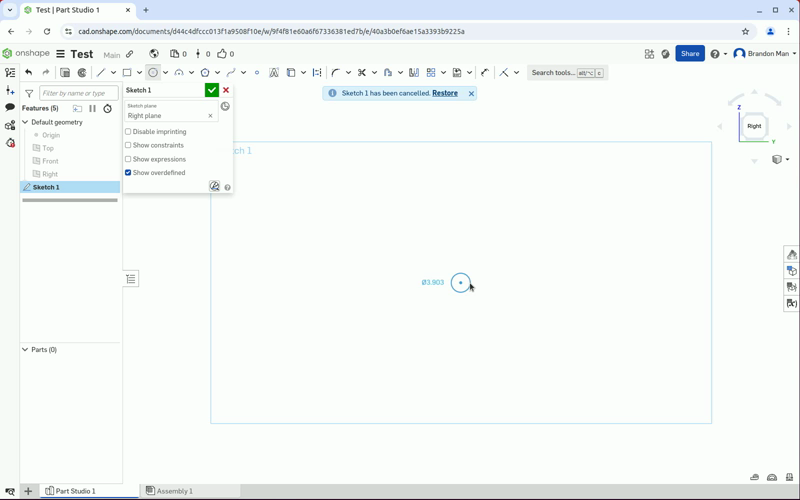
mouse_move(462, 277)
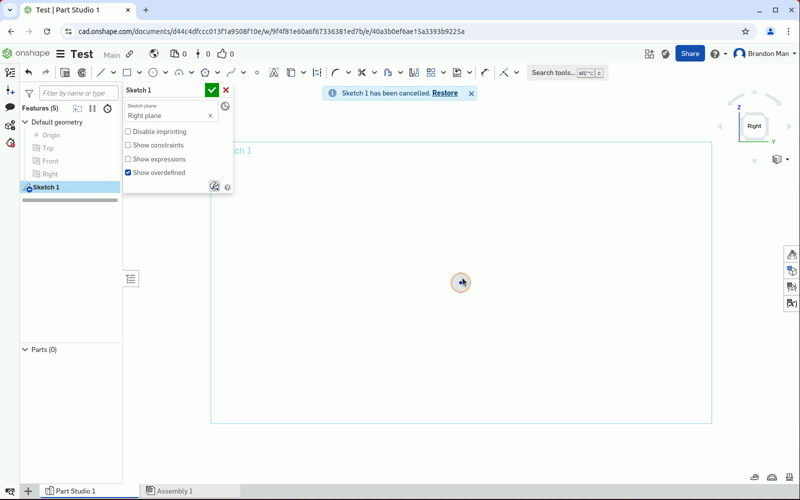
scroll(6)
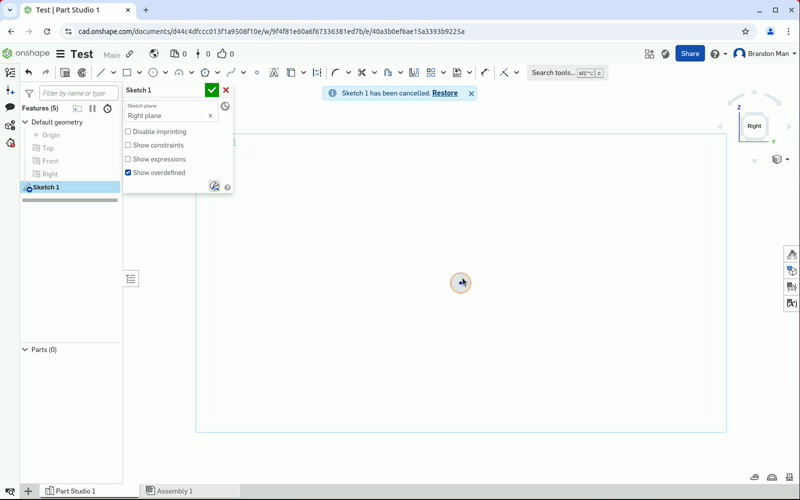
scroll(6)
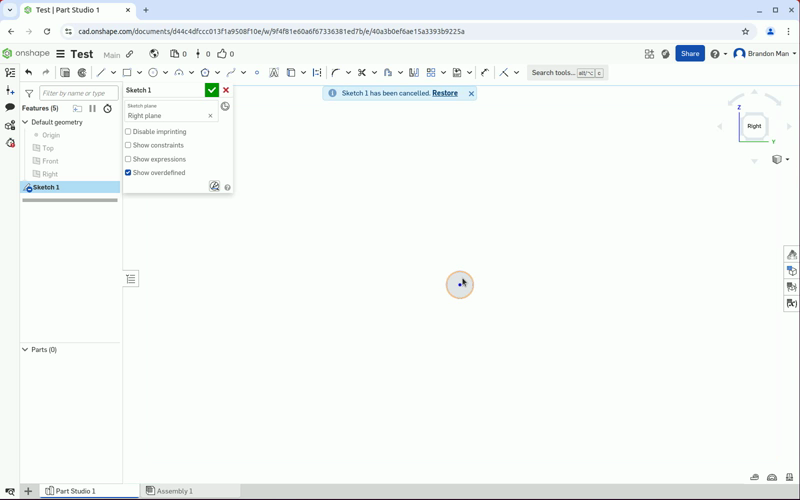
scroll(6)
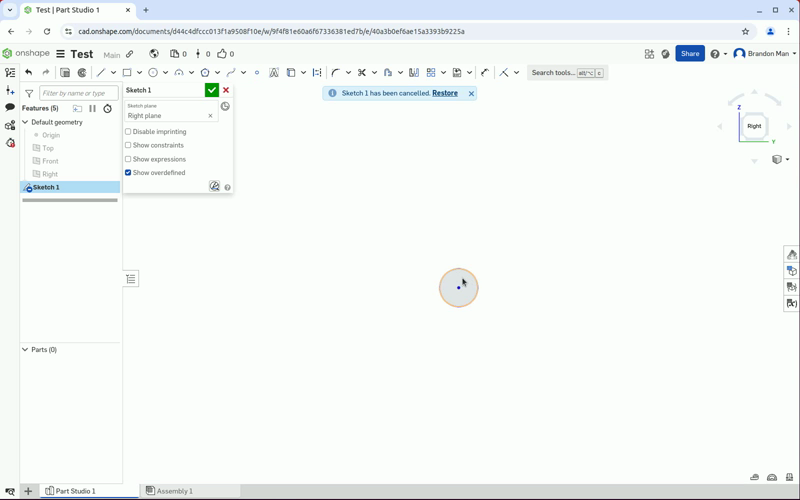
scroll(6)
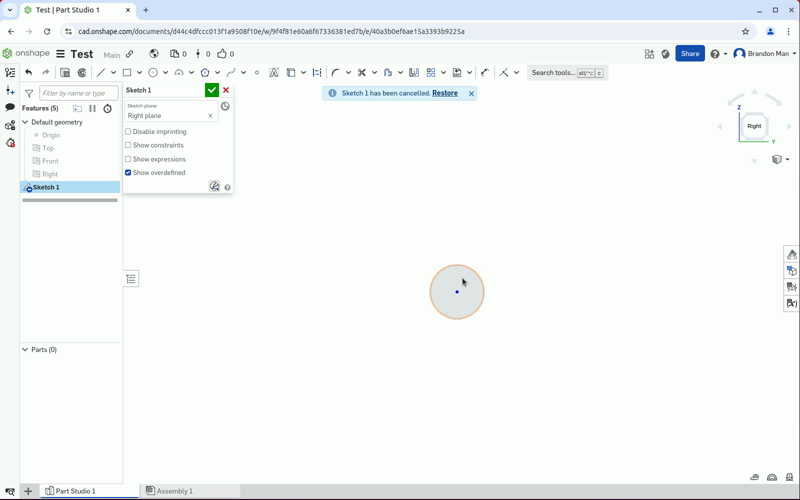
scroll(6)
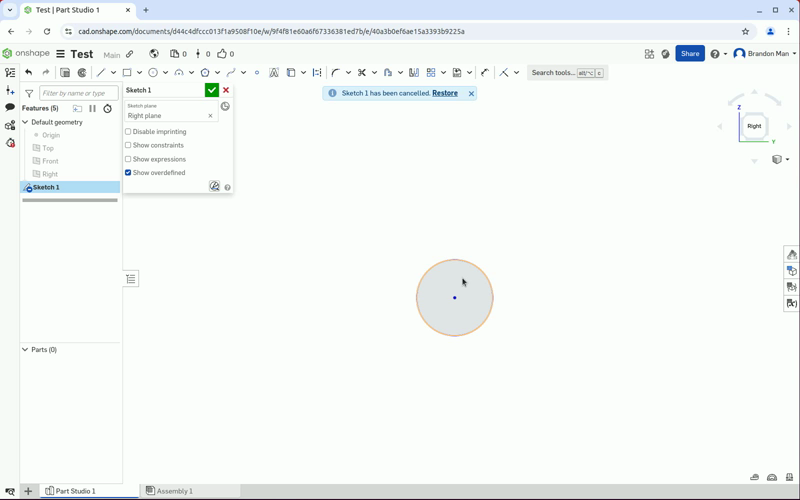
scroll(6)
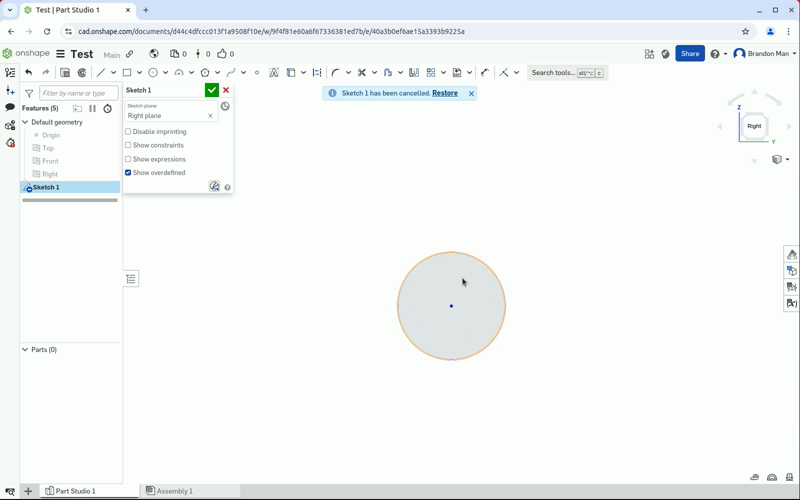
scroll(6)
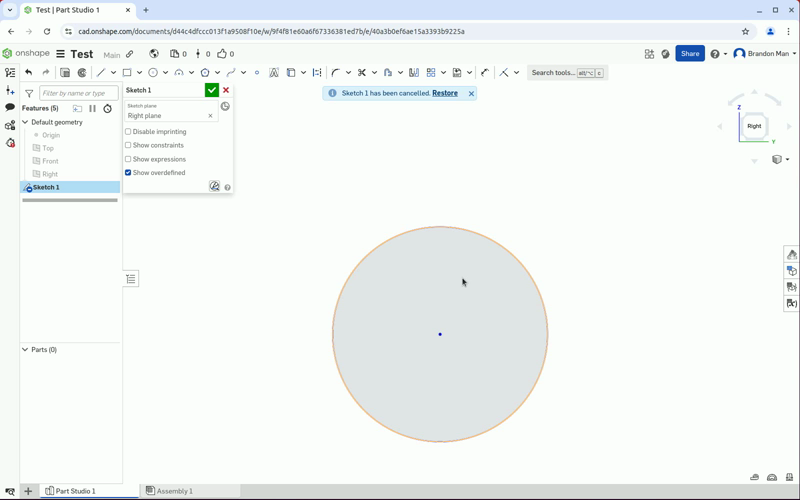
click(462, 277)
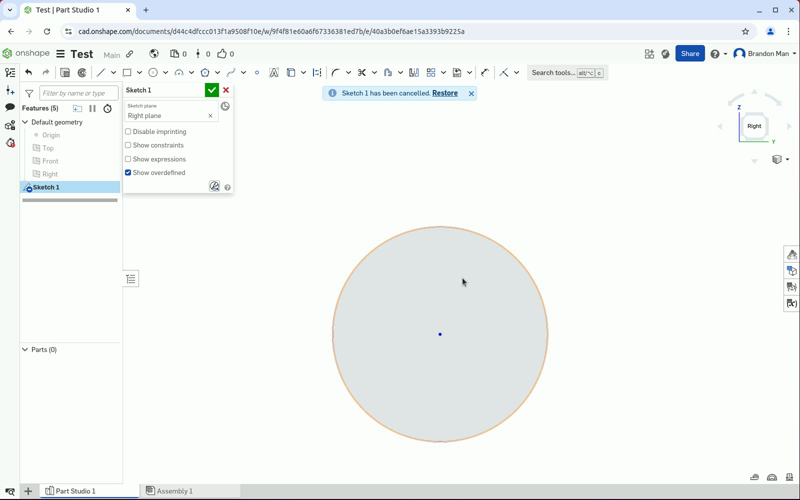
scroll(-6)
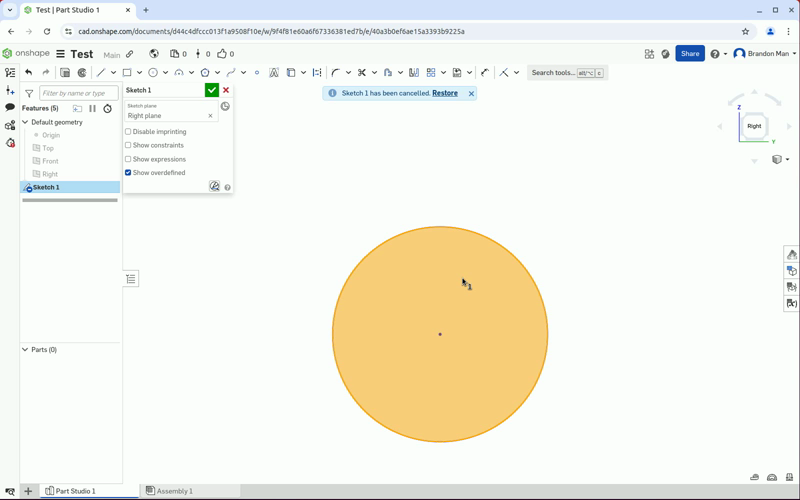
scroll(-6)
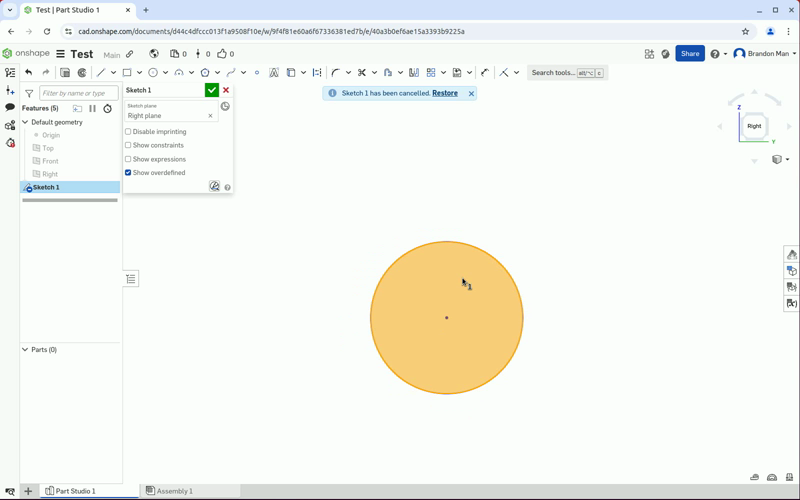
scroll(-6)
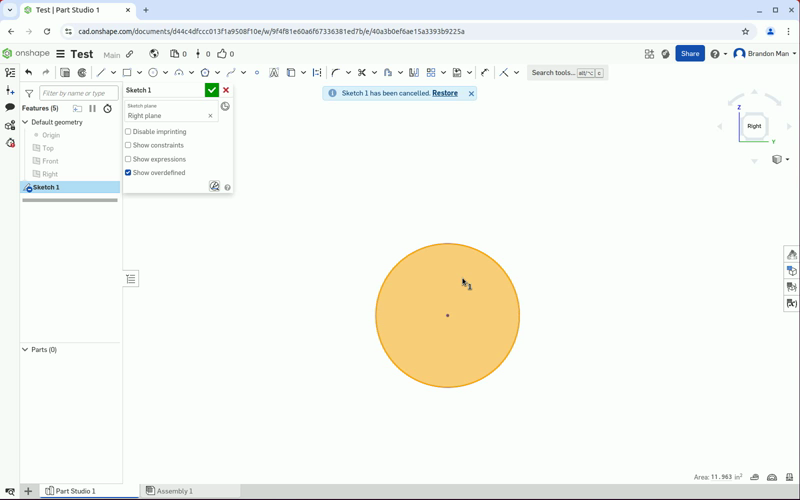
scroll(-6)
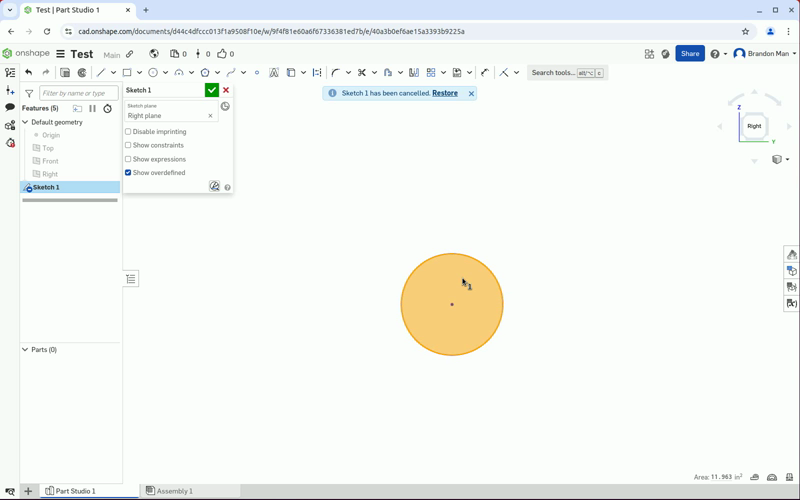
scroll(-6)
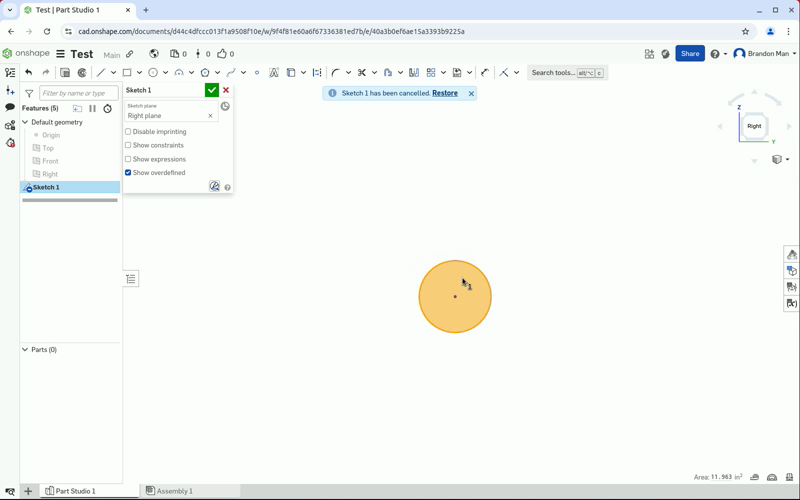
scroll(-6)
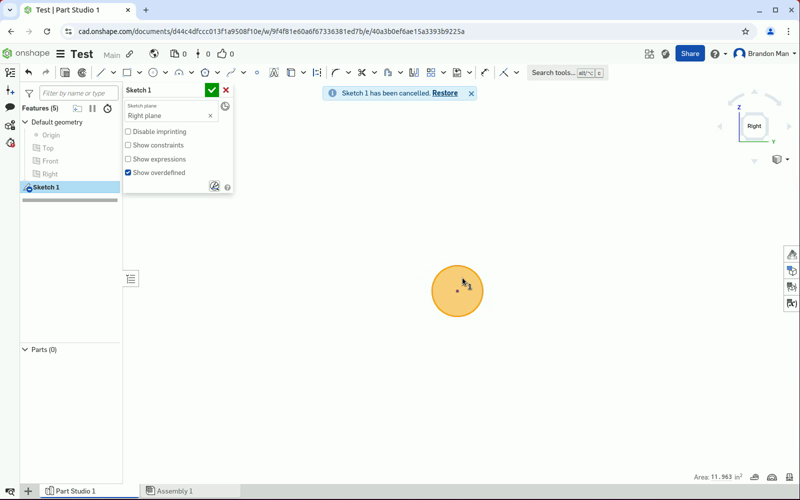
scroll(-6)
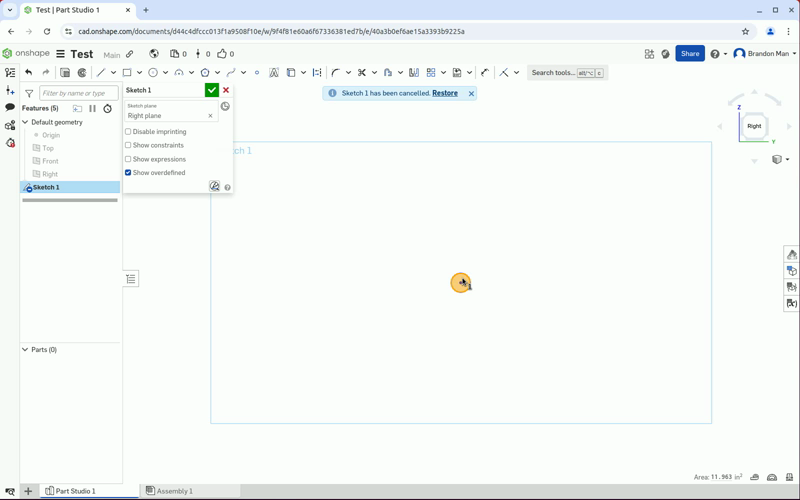
mouse_move(73, 352)
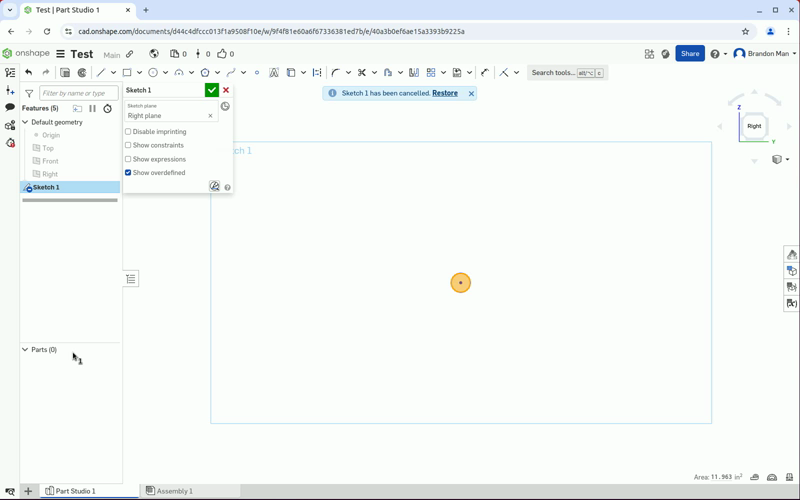
key(shift+y)
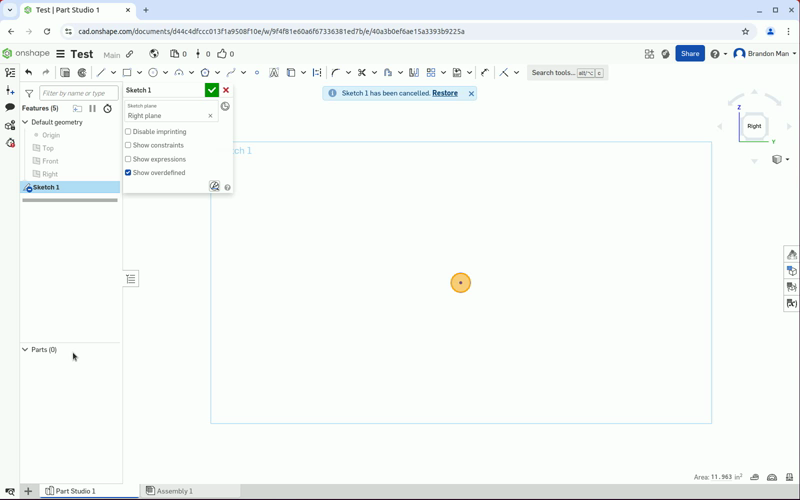
key(shift+e)
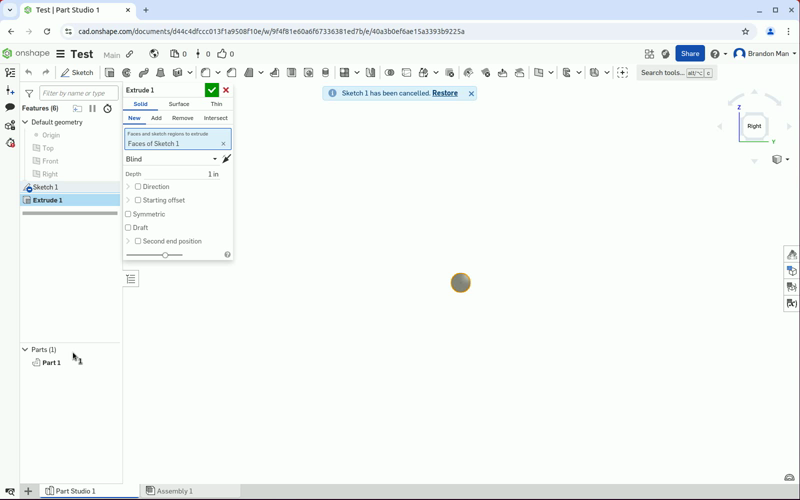
mouse_move(143, 106)
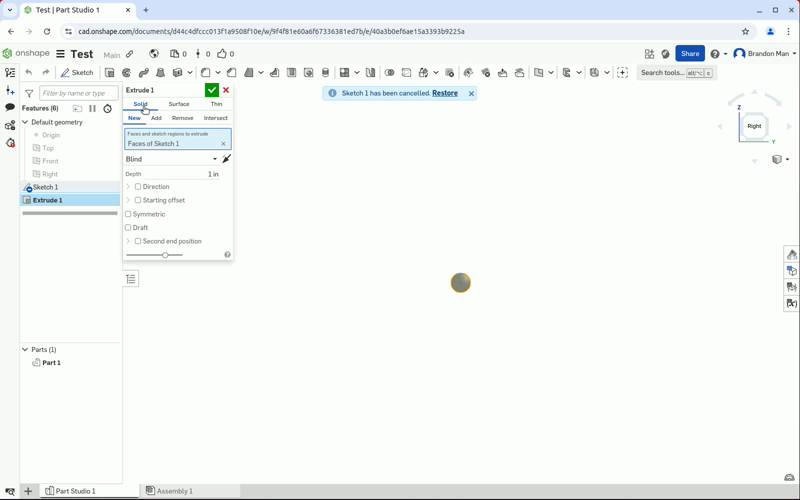
click(143, 106)
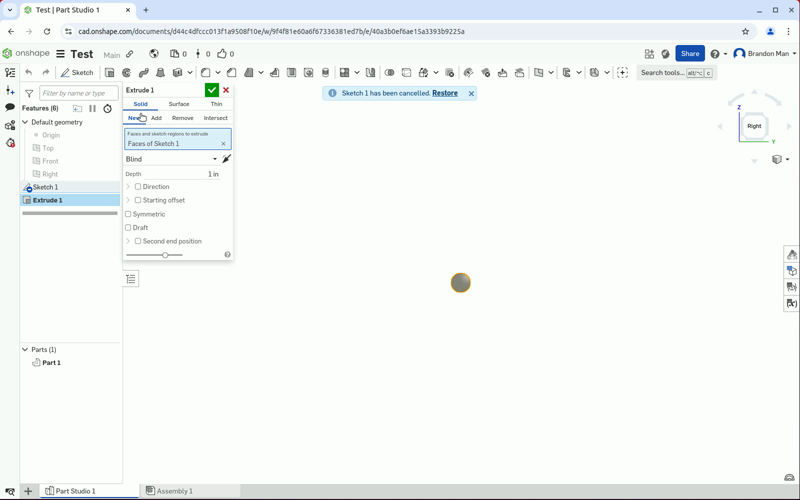
mouse_move(137, 120)
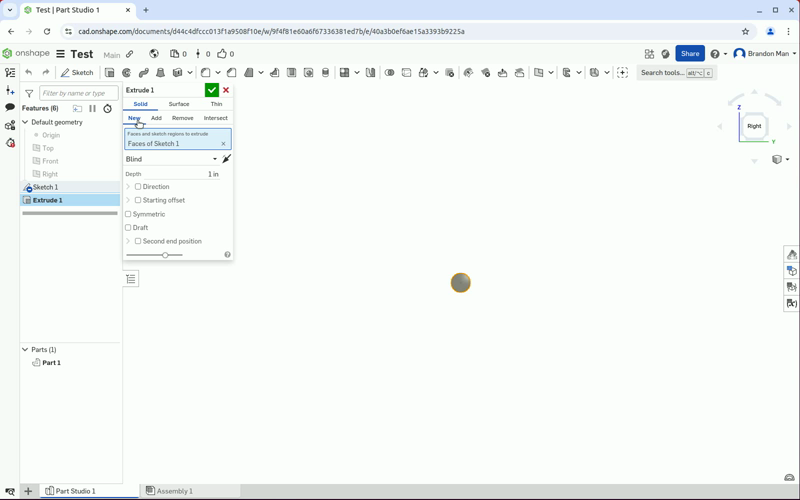
click(137, 120)
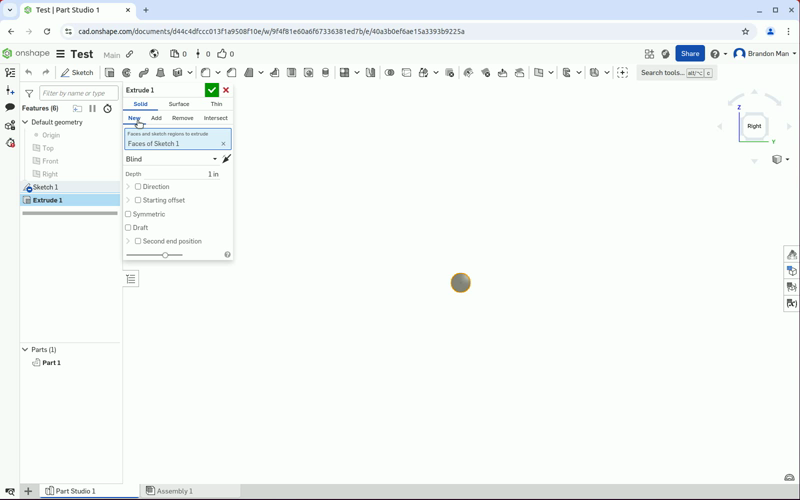
key(tab, 4)
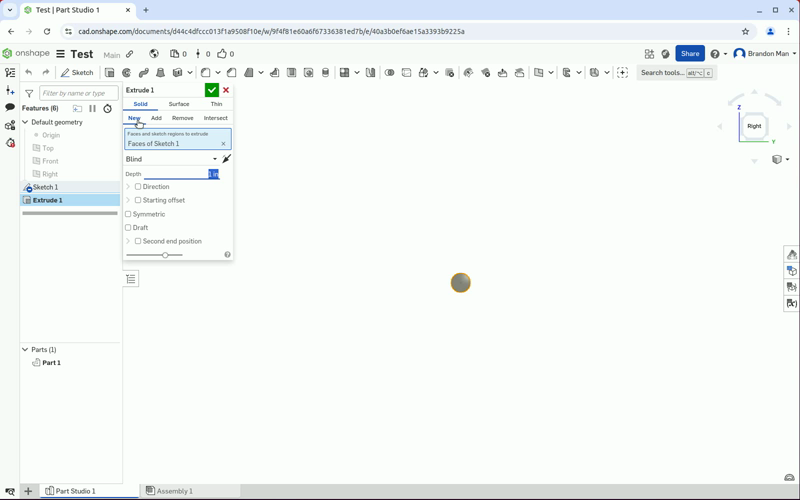
text(2.166)
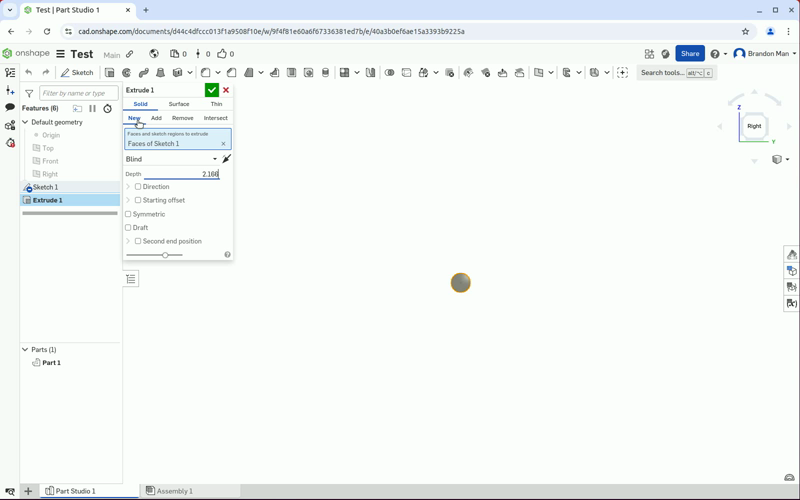
key(enter)
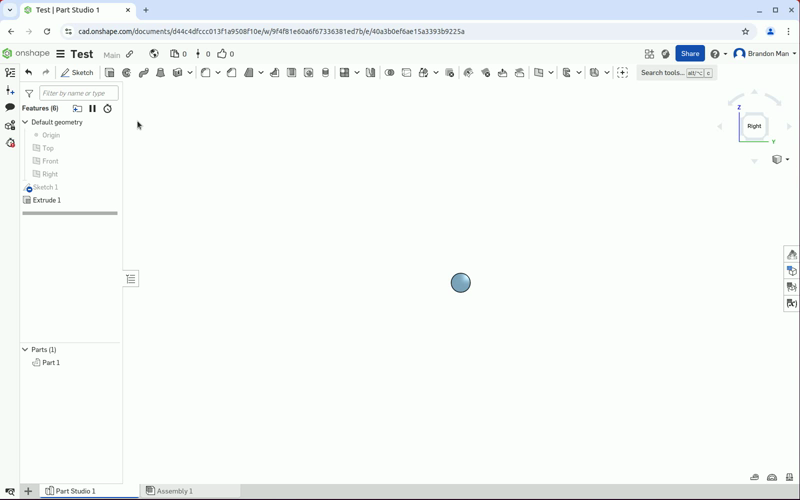
key(shift+h)
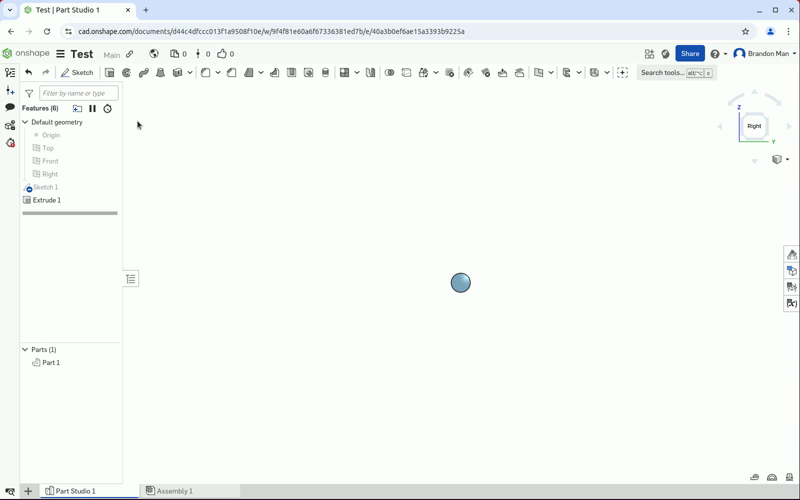
key(shift+h)
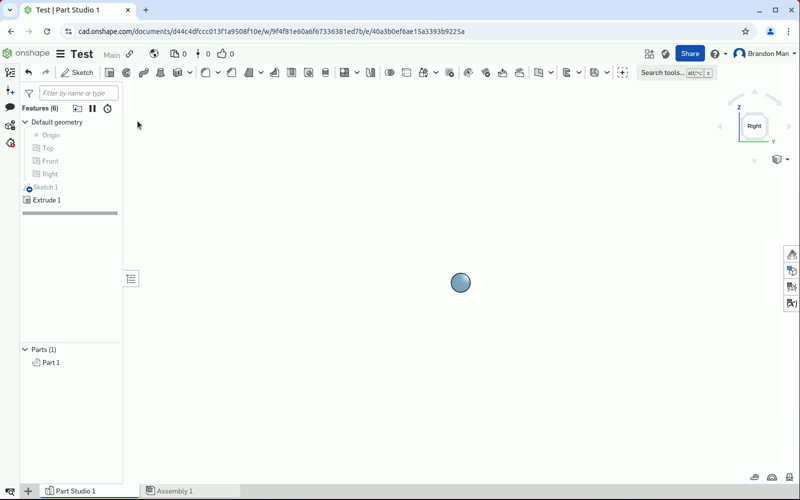
mouse_move(73, 189)
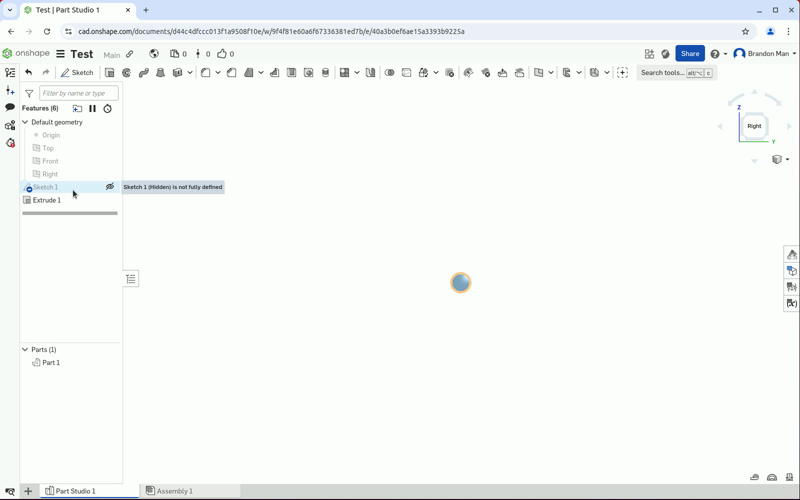
click(73, 189)
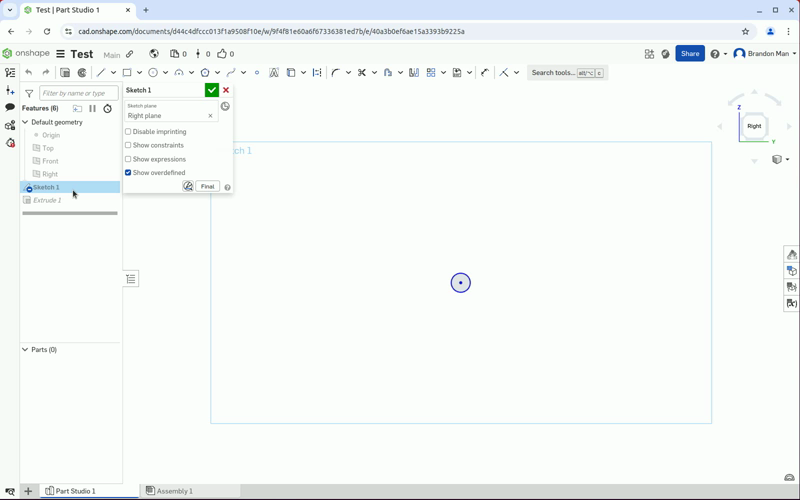
mouse_move(229, 92)
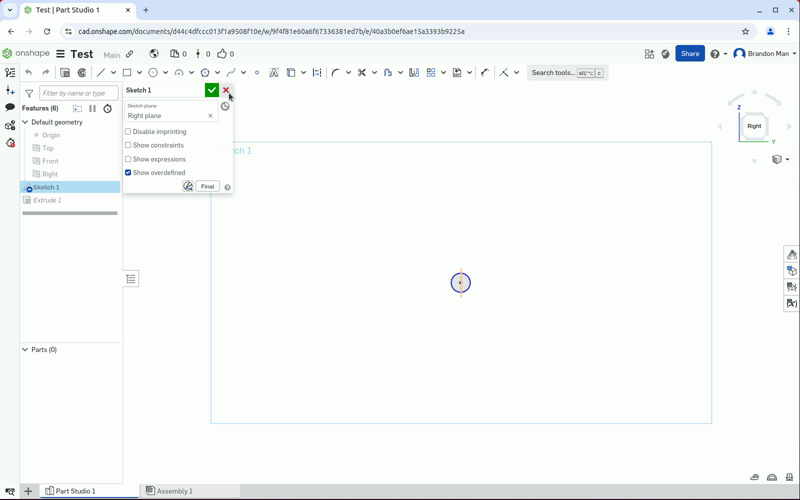
click(229, 92)
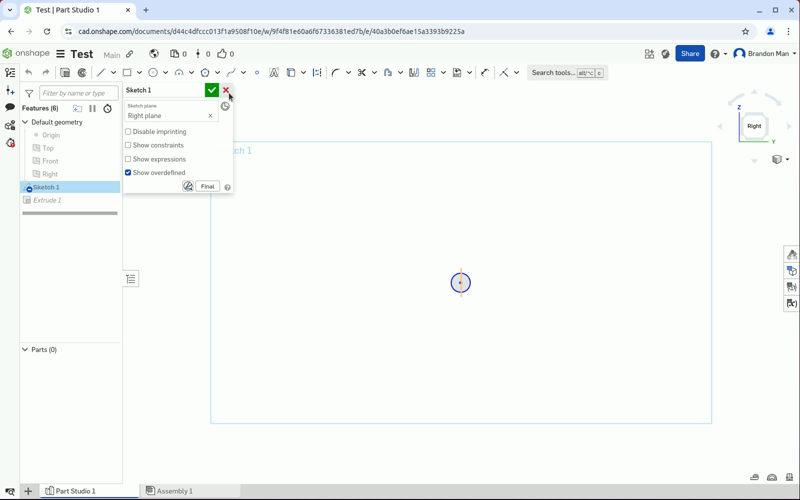
key(shift+s)
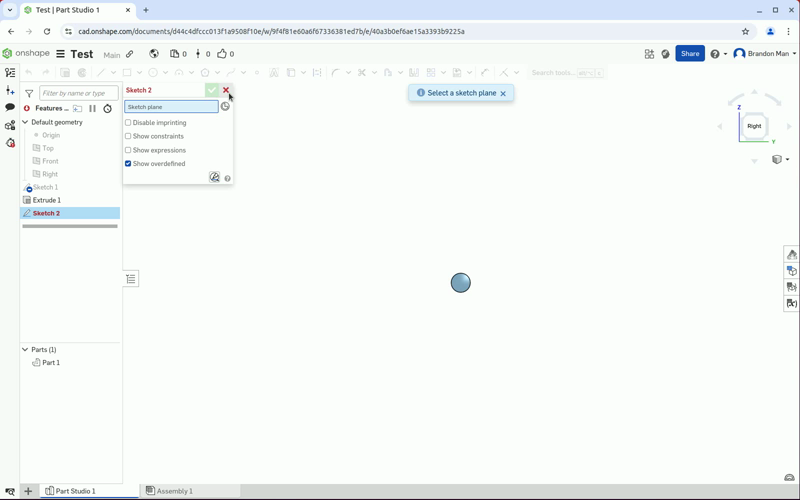
mouse_move(73, 176)
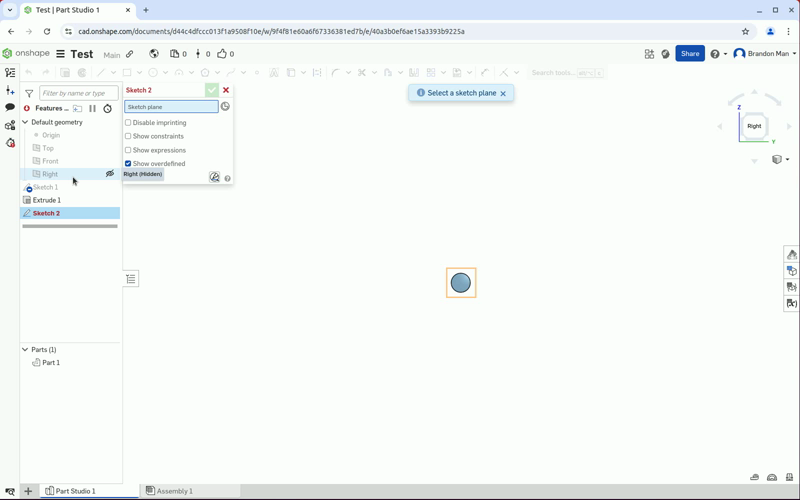
click(73, 176)
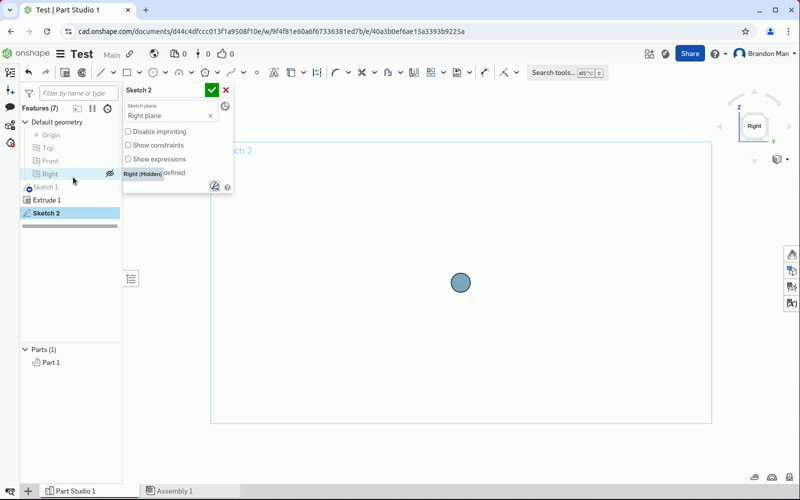
mouse_move(73, 352)
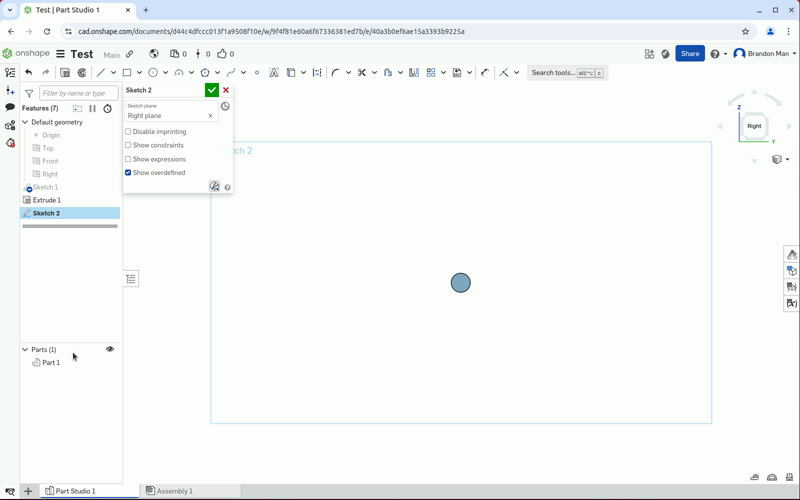
key(y)
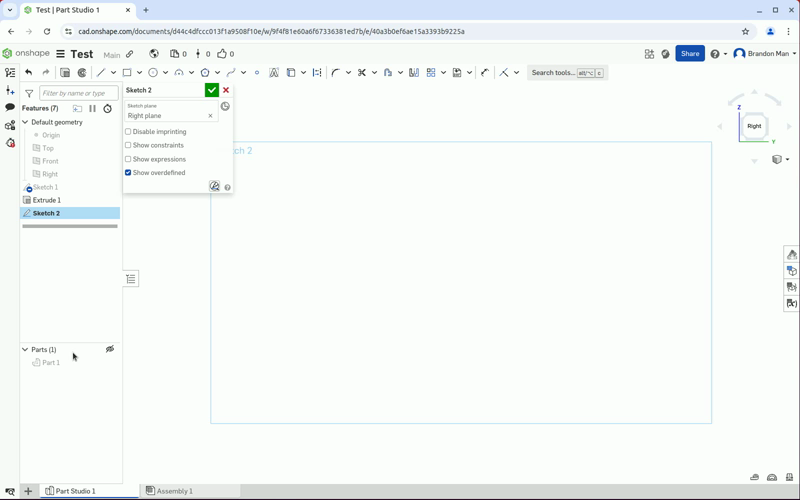
key(c)
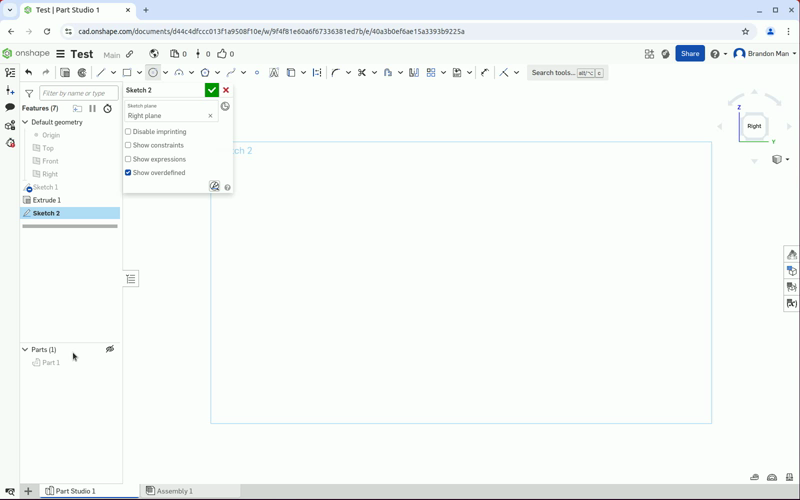
key_down(shift)
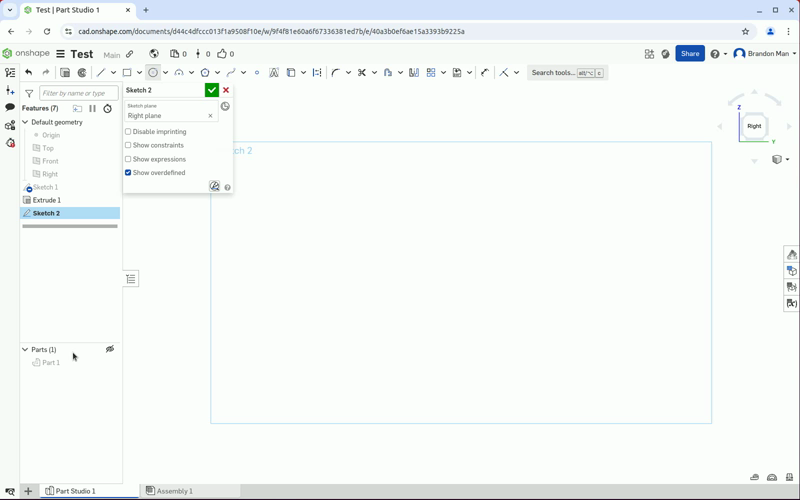
mouse_move(460, 282)
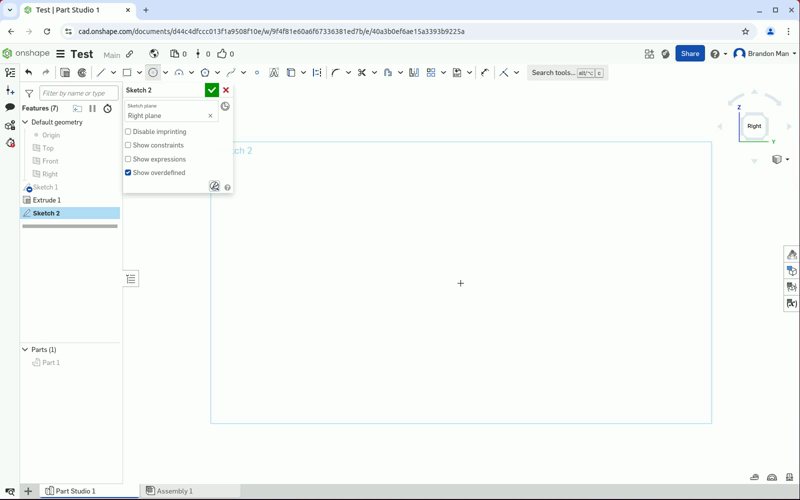
click(460, 282)
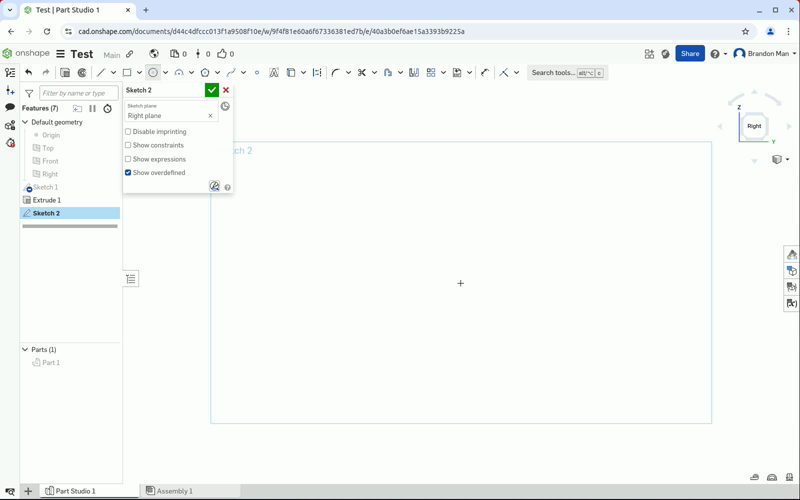
key_up(shift)
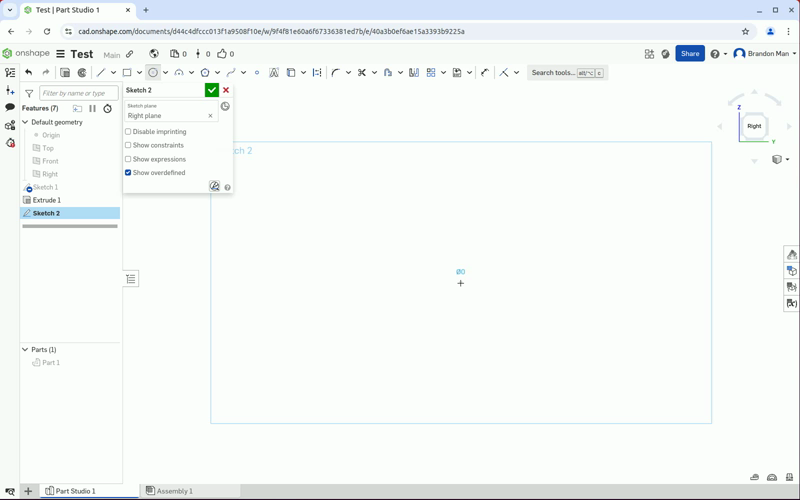
mouse_move(470, 282)
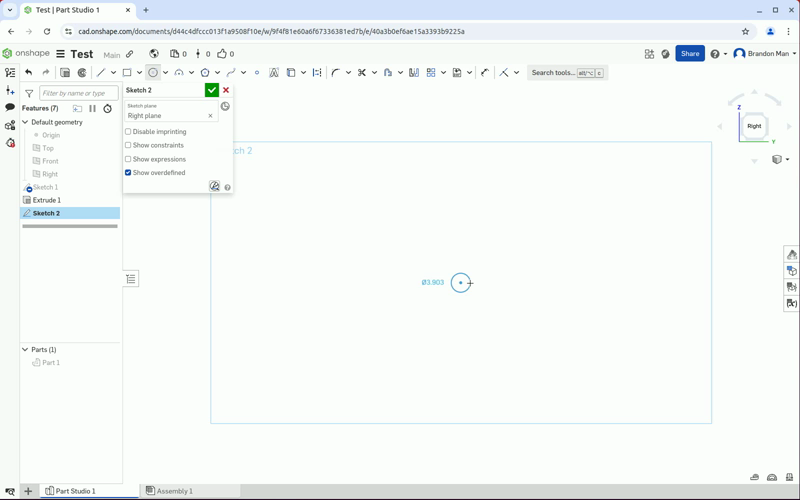
click(470, 282)
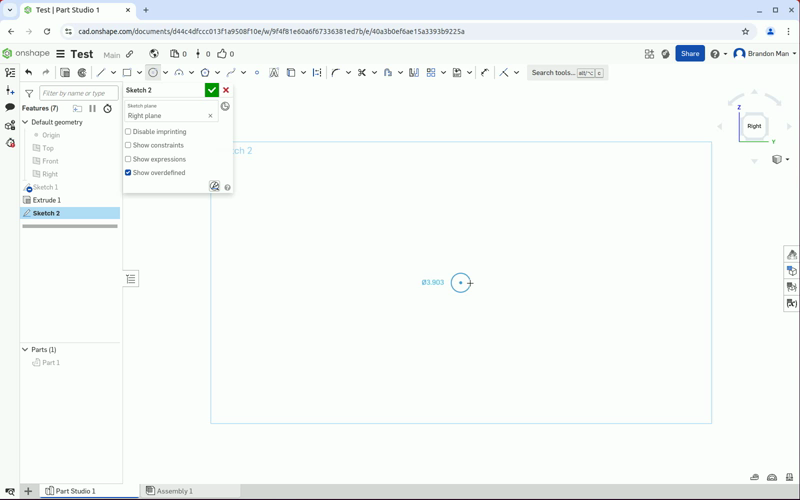
key(esc)
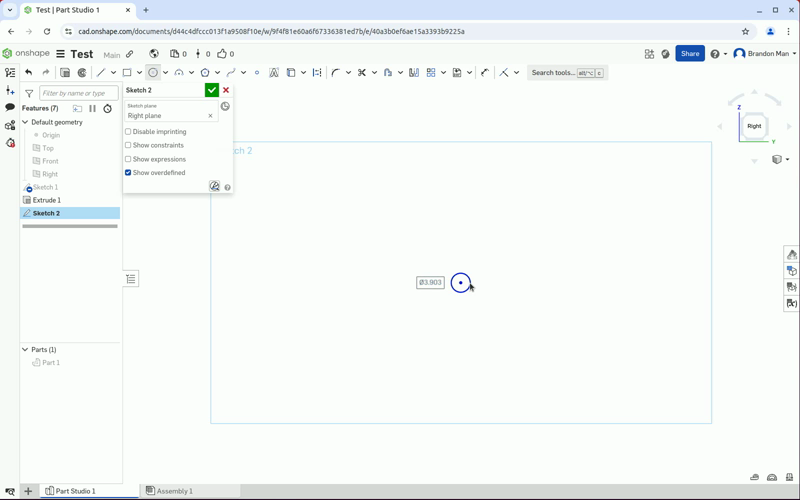
mouse_move(465, 290)
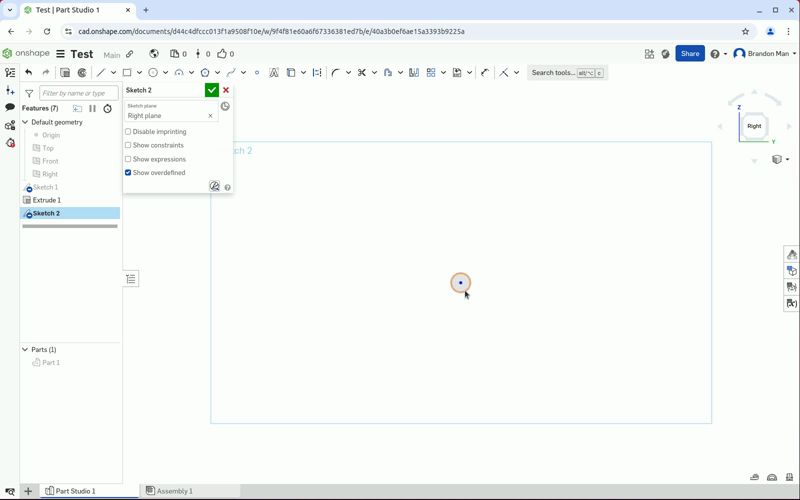
scroll(6)
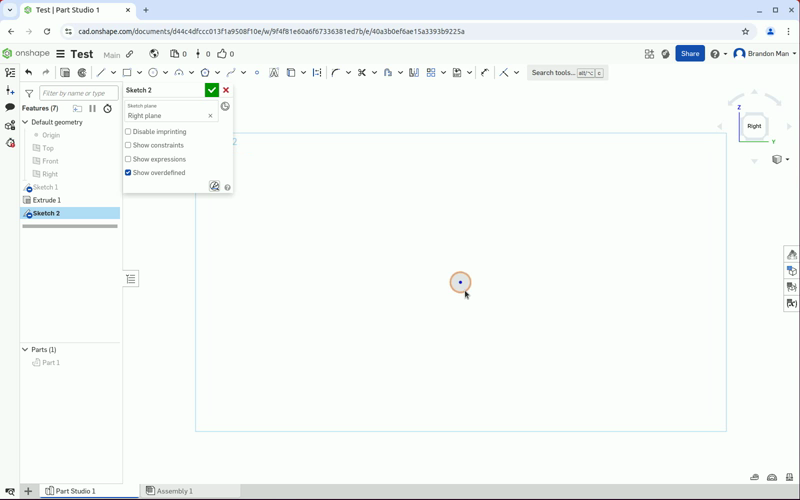
scroll(6)
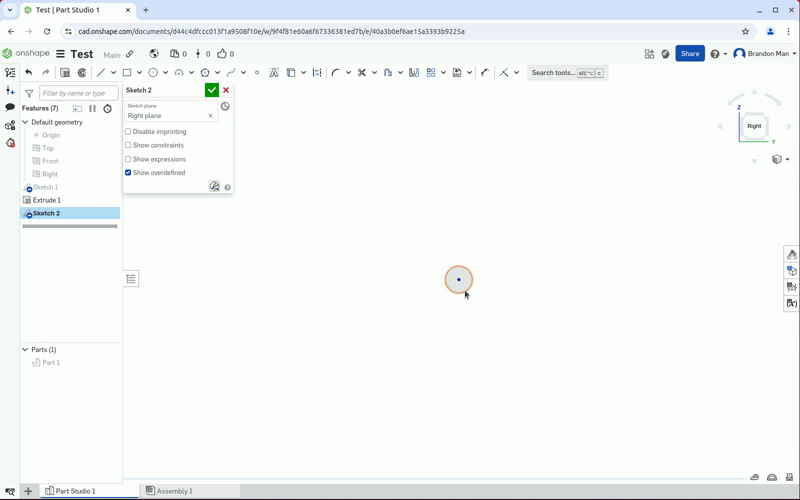
scroll(6)
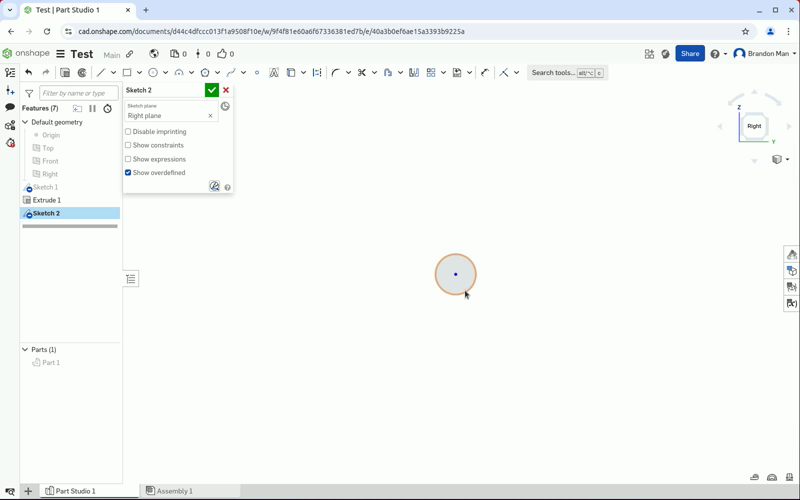
scroll(6)
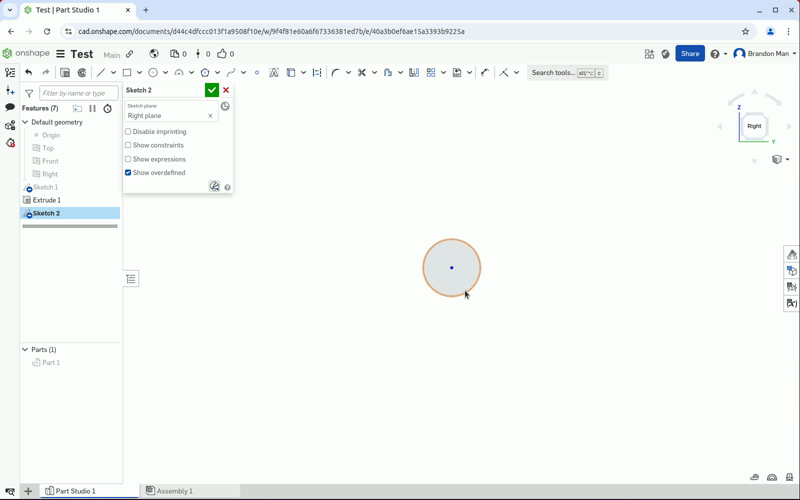
scroll(6)
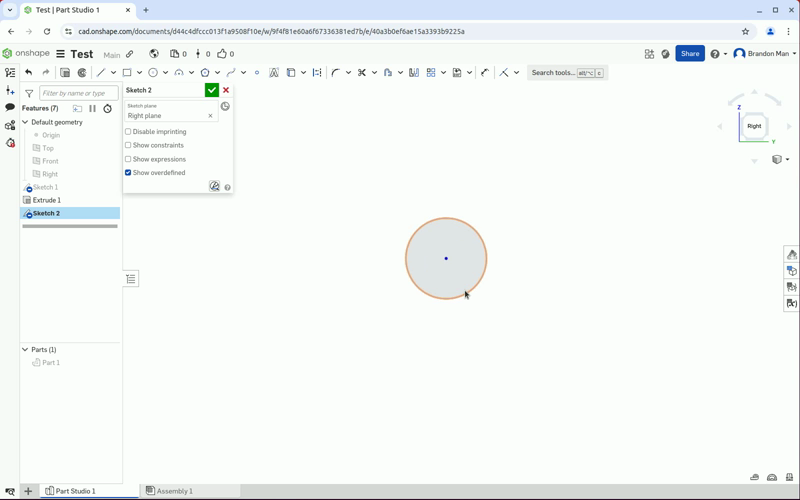
scroll(6)
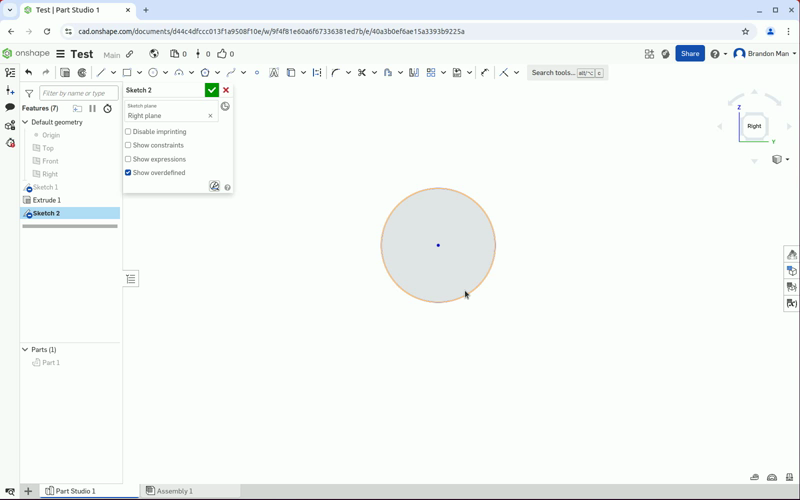
scroll(6)
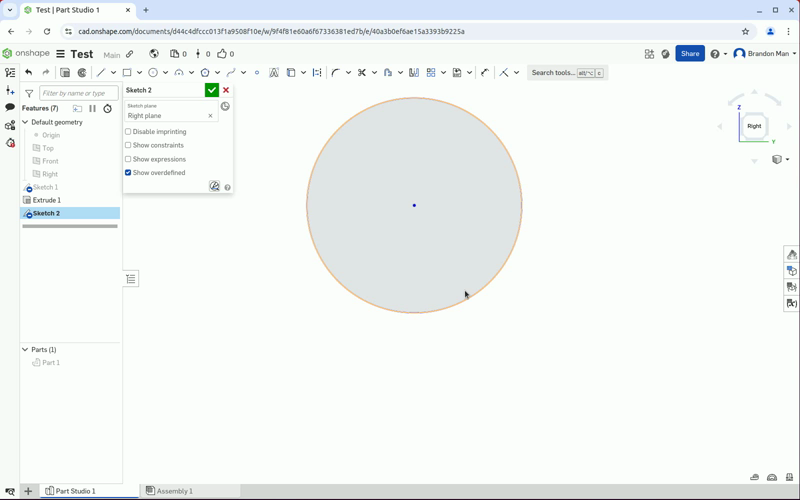
click(465, 290)
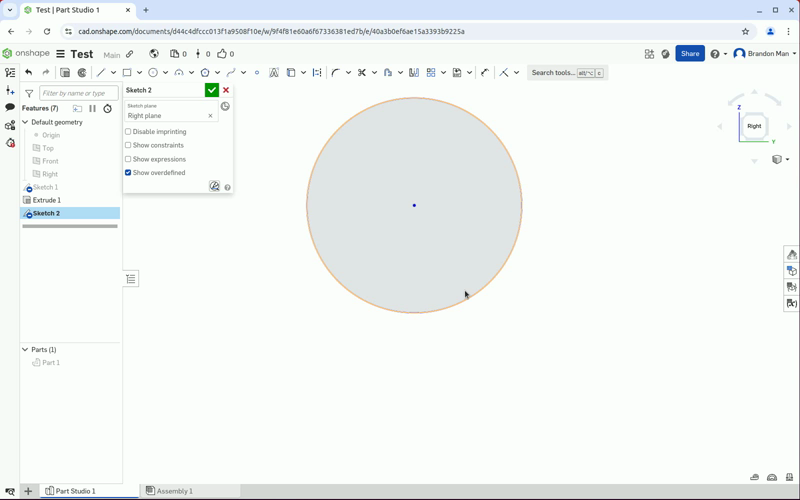
scroll(-6)
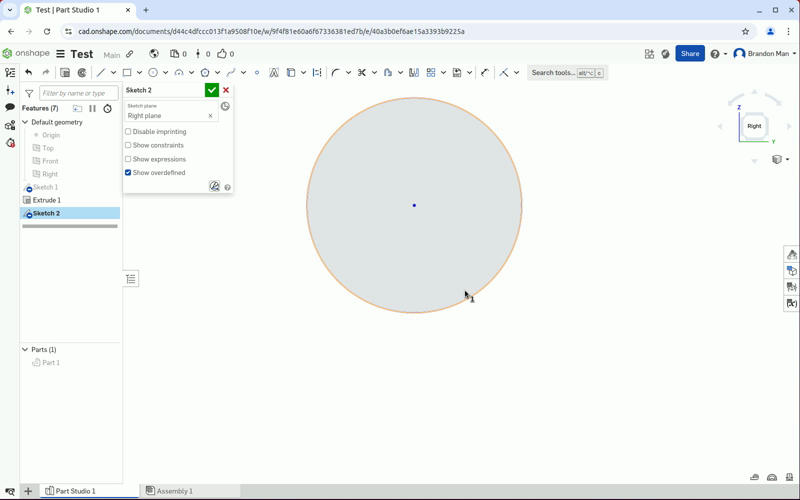
scroll(-6)
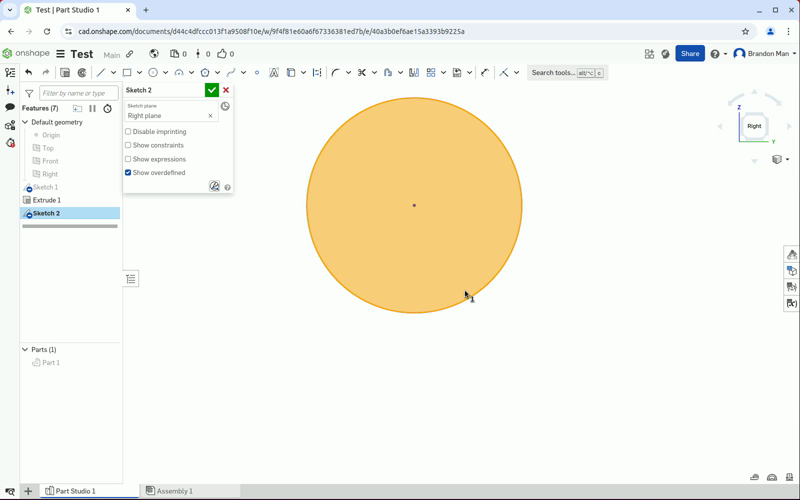
scroll(-6)
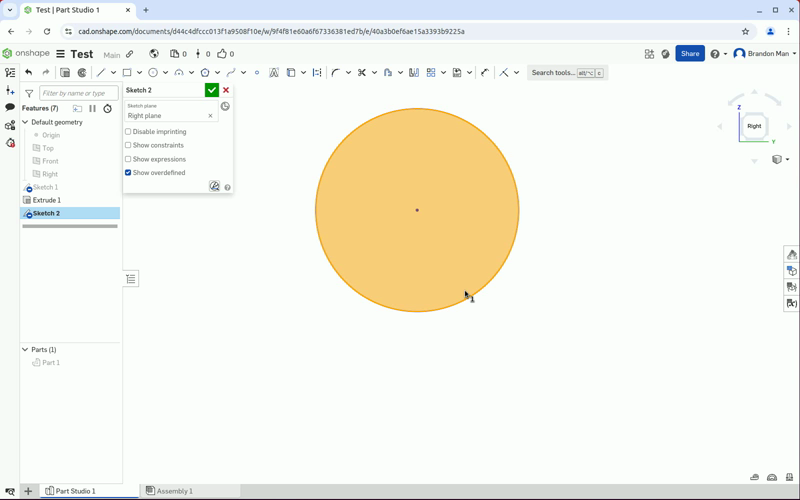
scroll(-6)
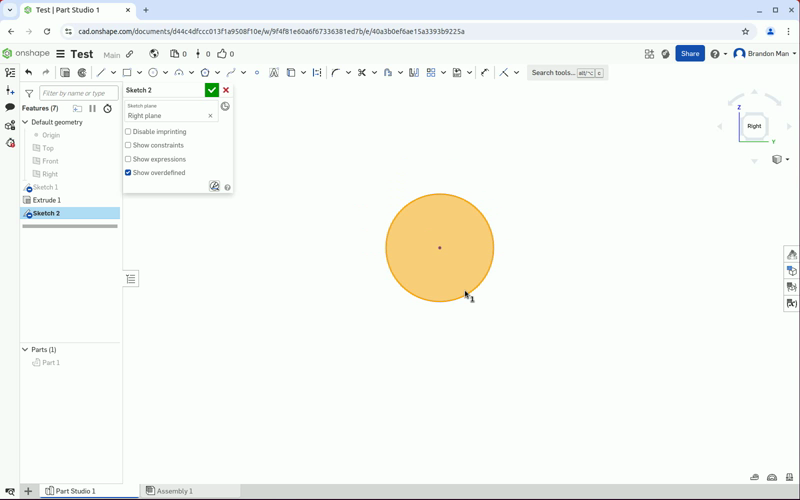
scroll(-6)
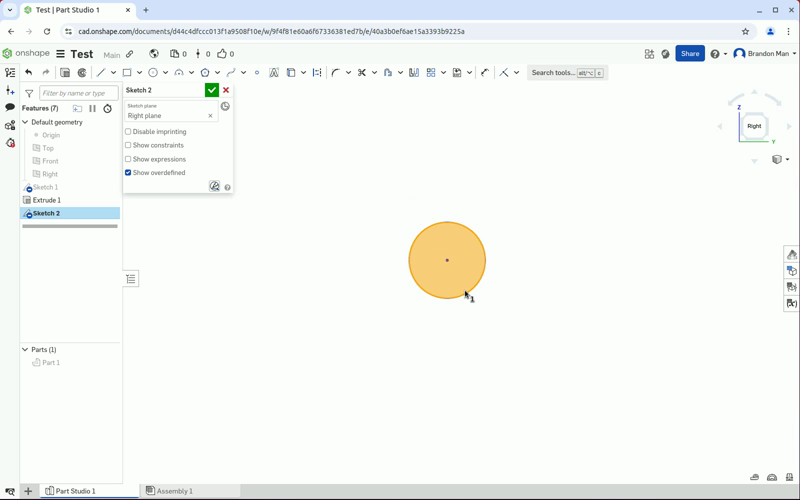
scroll(-6)
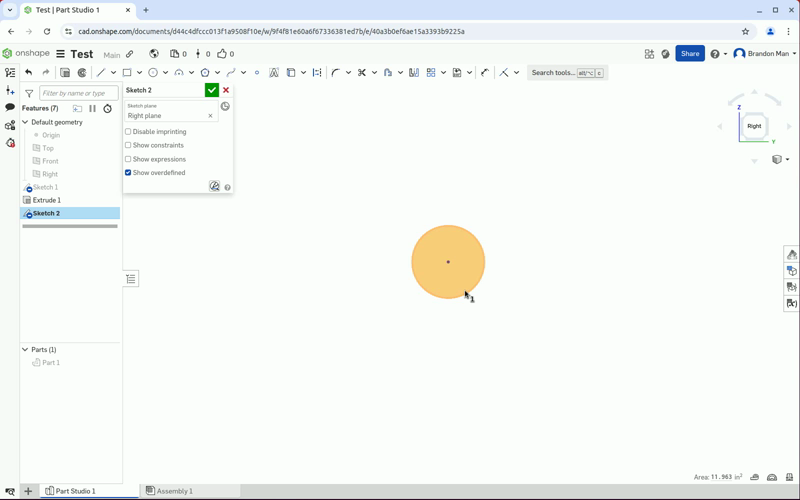
scroll(-6)
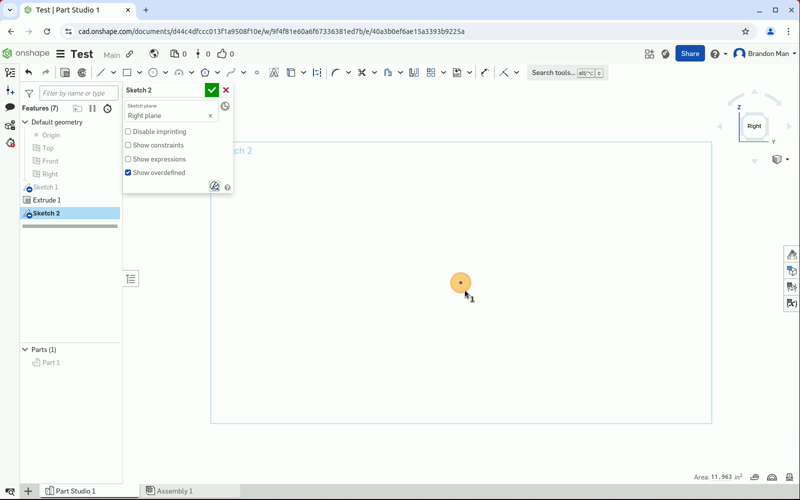
mouse_move(73, 352)
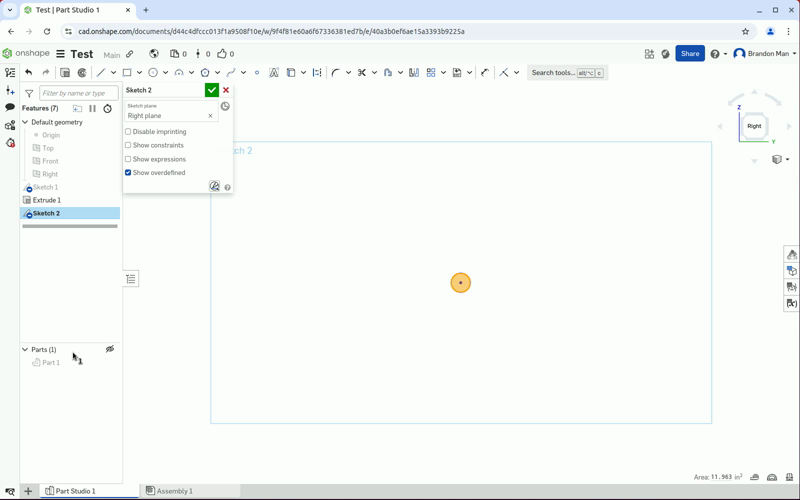
key(shift+y)
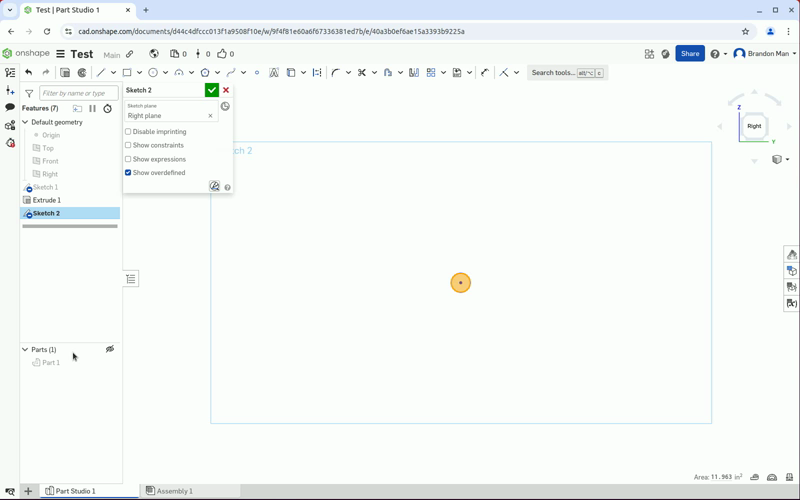
key(shift+e)
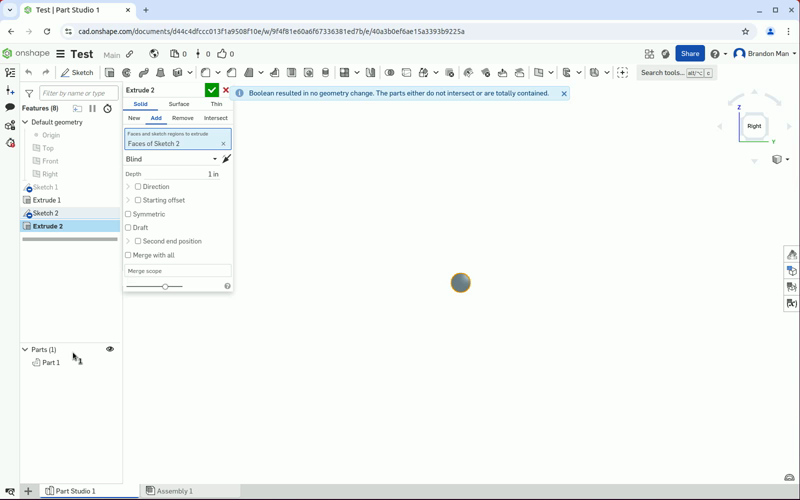
mouse_move(143, 106)
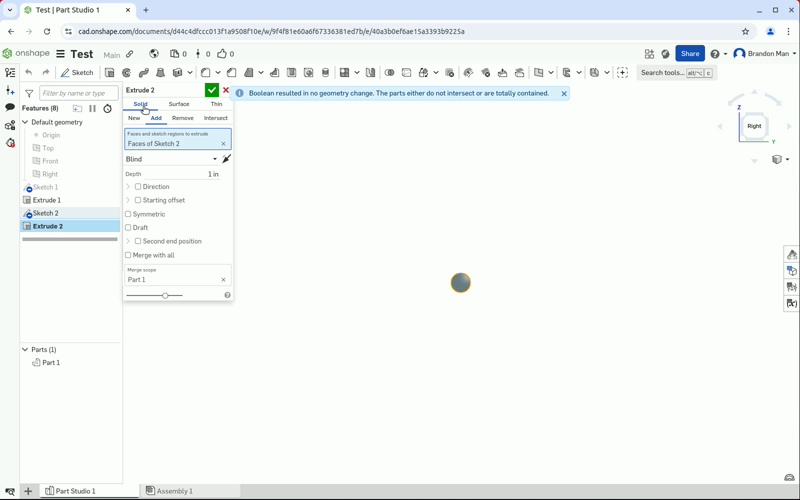
click(143, 106)
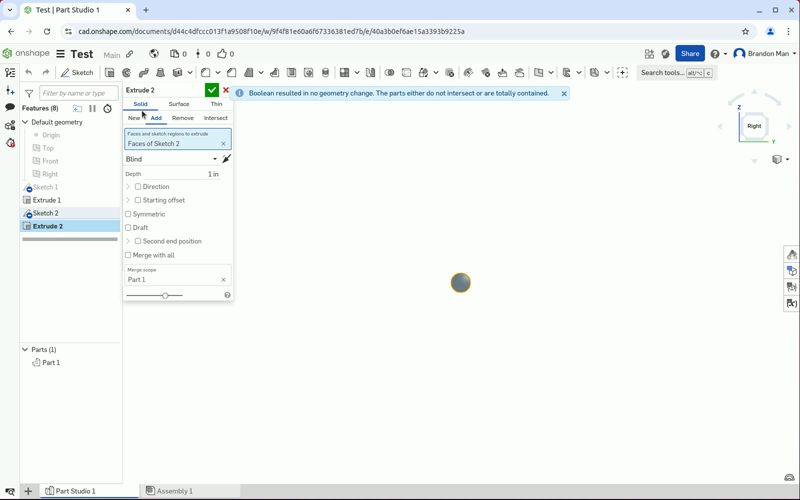
mouse_move(137, 120)
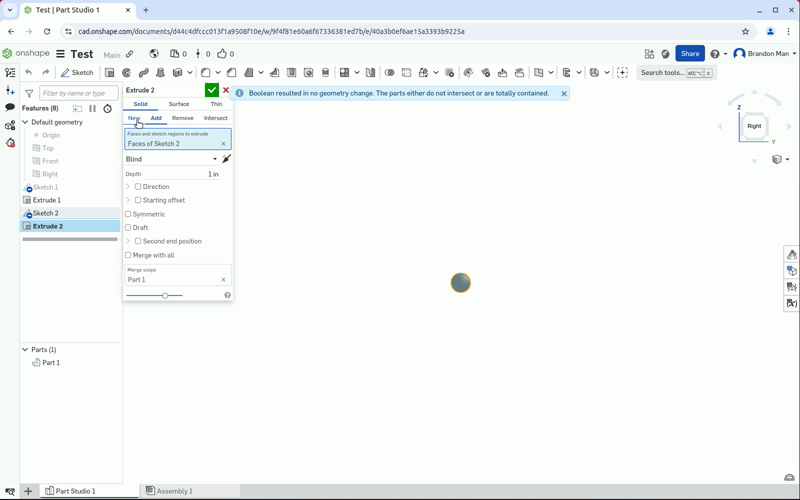
click(137, 120)
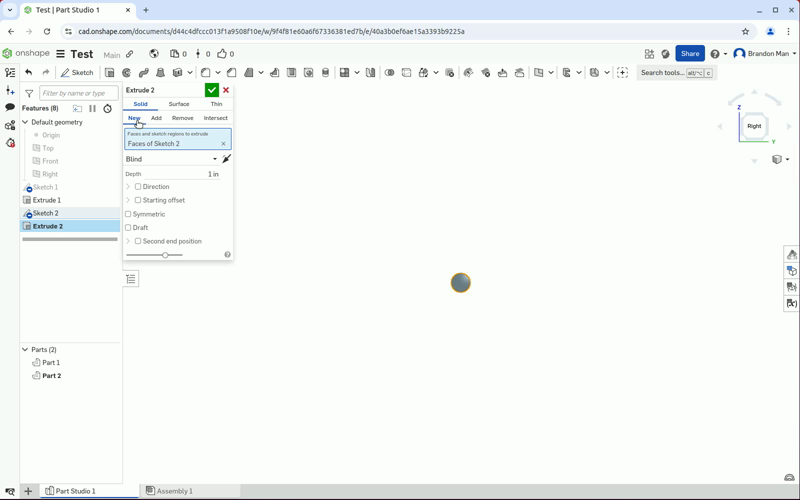
key(tab, 4)
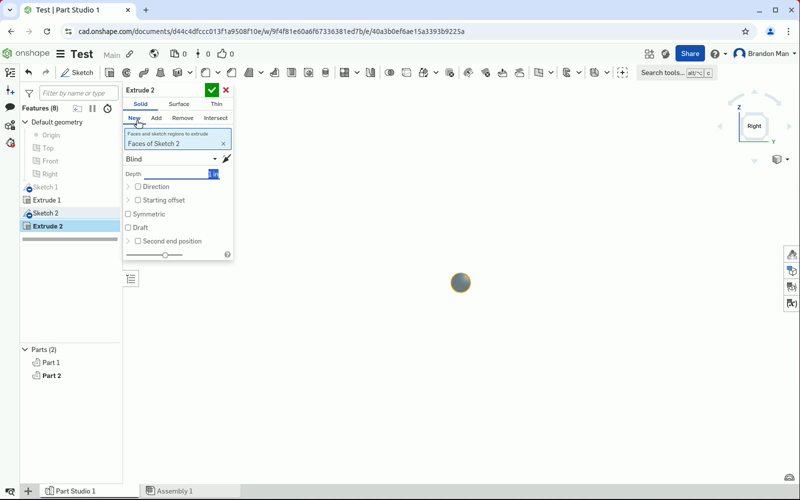
text(8.184)
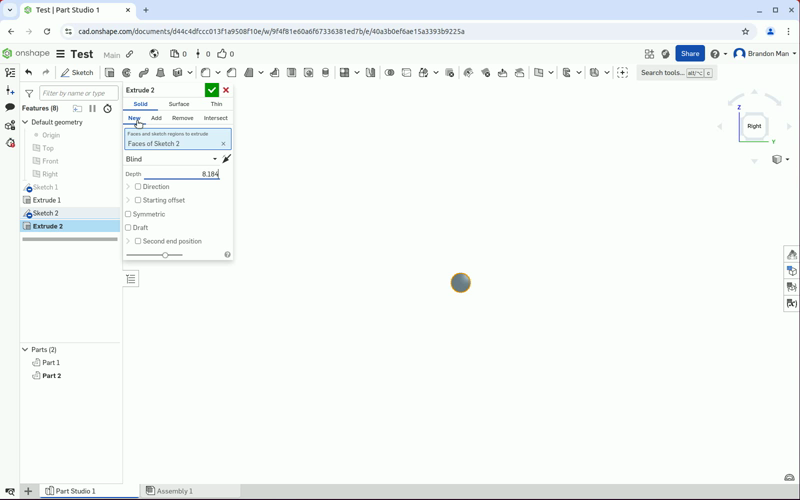
key(enter)
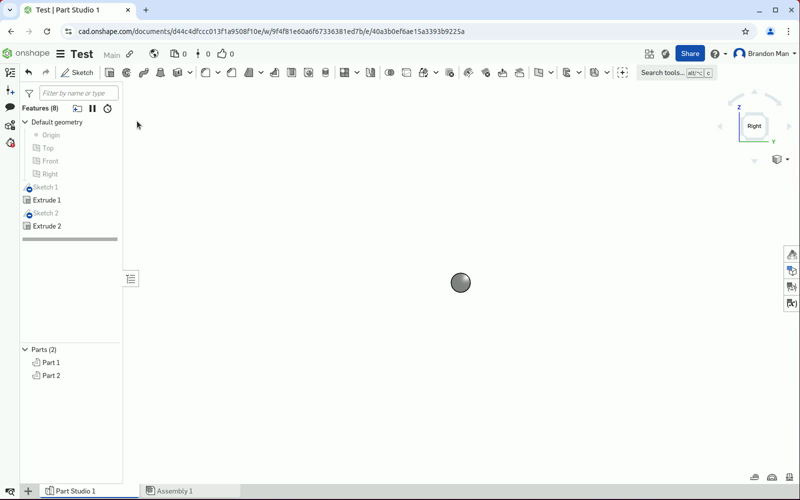
key(shift+h)
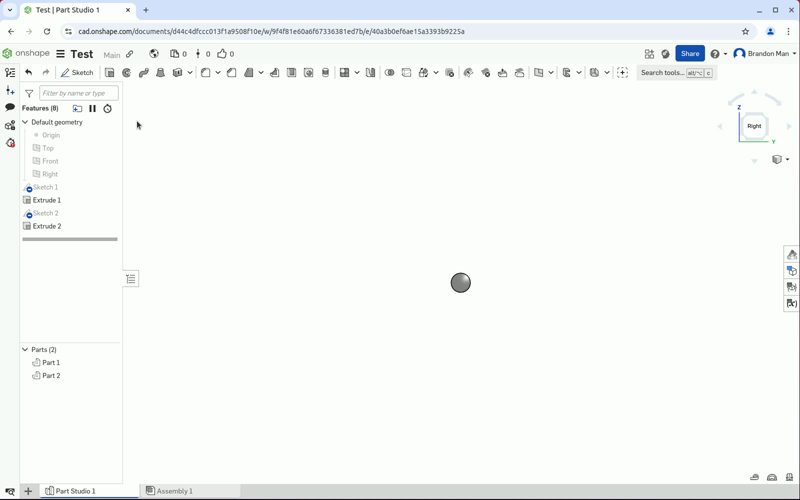
key(shift+h)
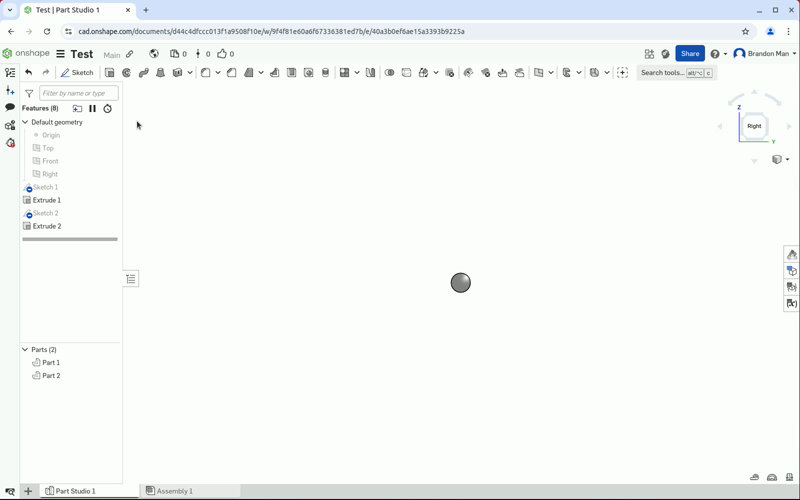
mouse_move(73, 189)
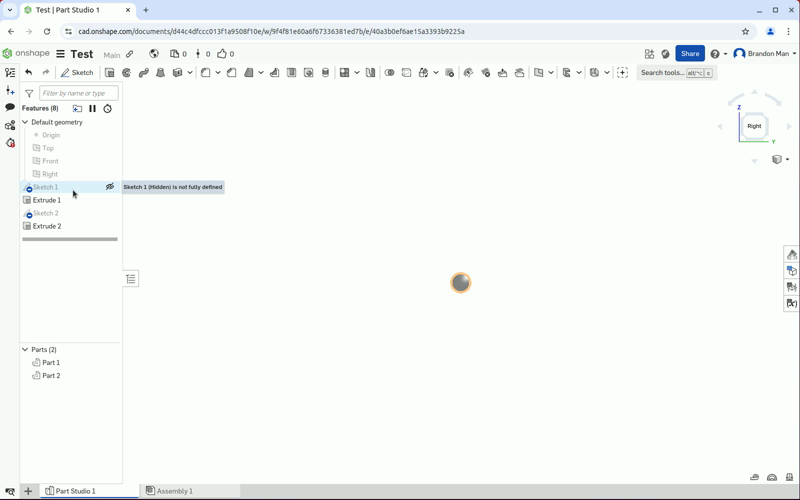
click(73, 189)
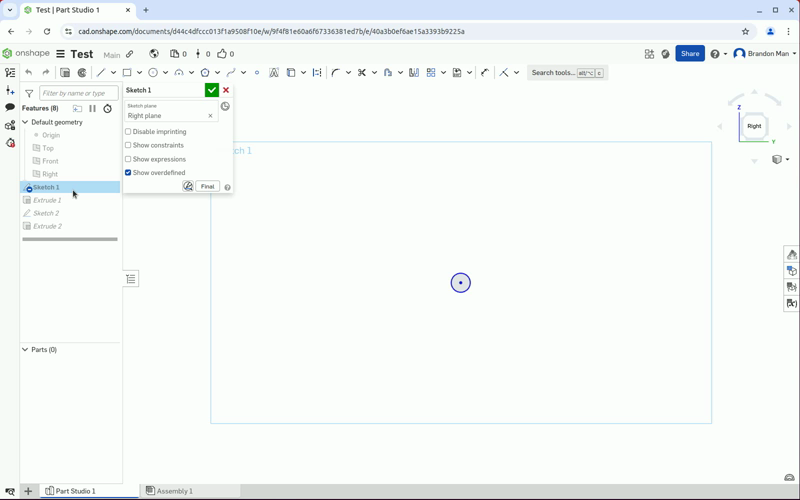
mouse_move(229, 92)
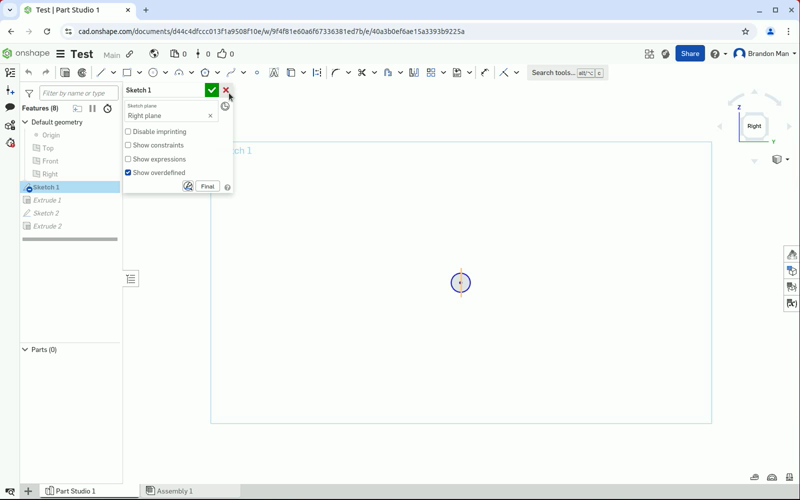
click(229, 92)
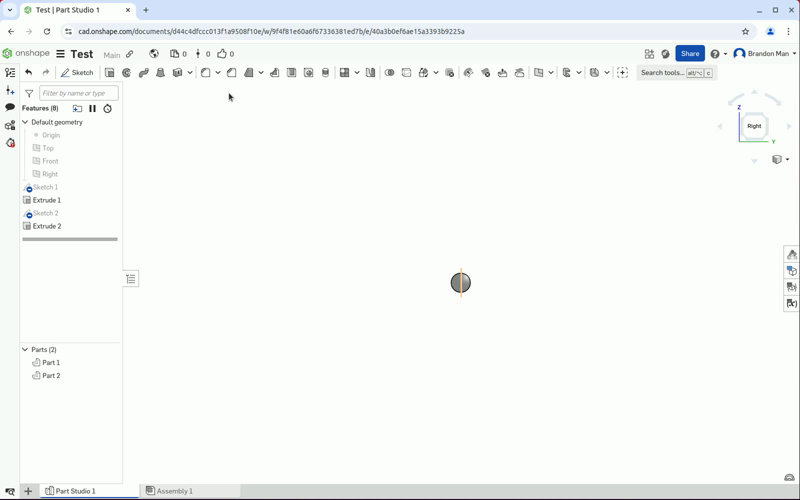
mouse_move(73, 352)
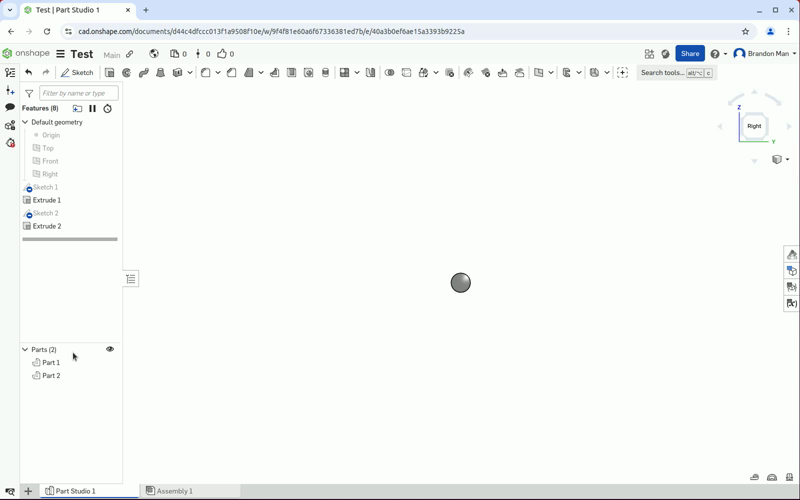
key(y)
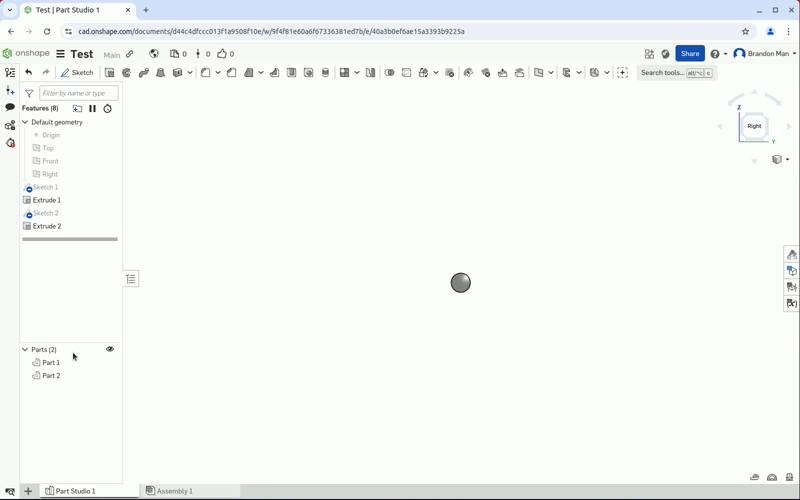
key(shift+p)
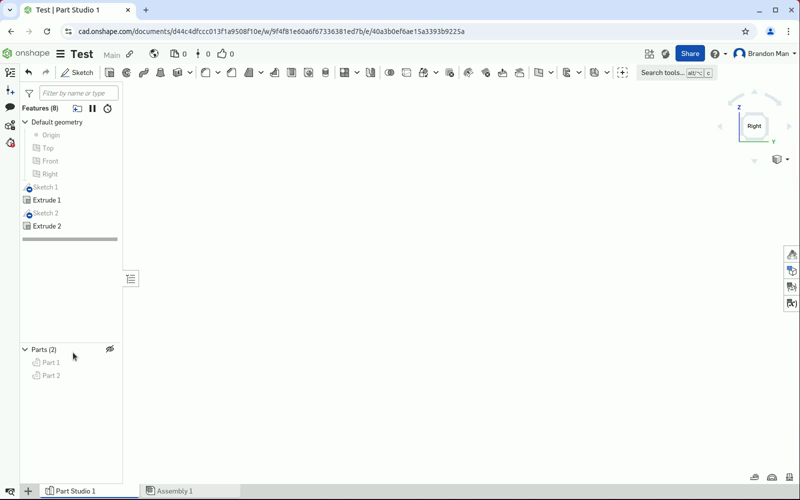
key(space)
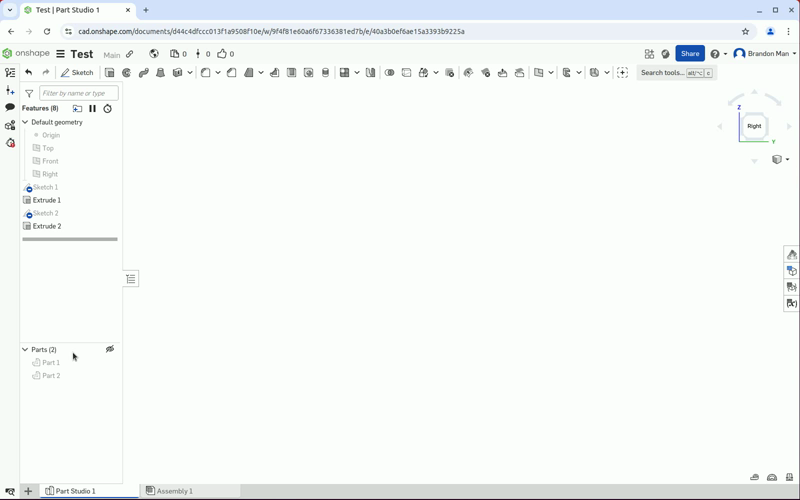
key_down(shift)
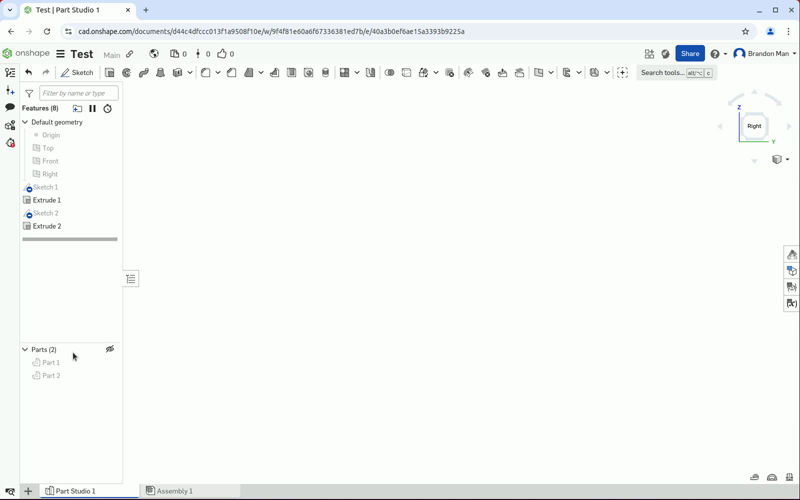
key(right)
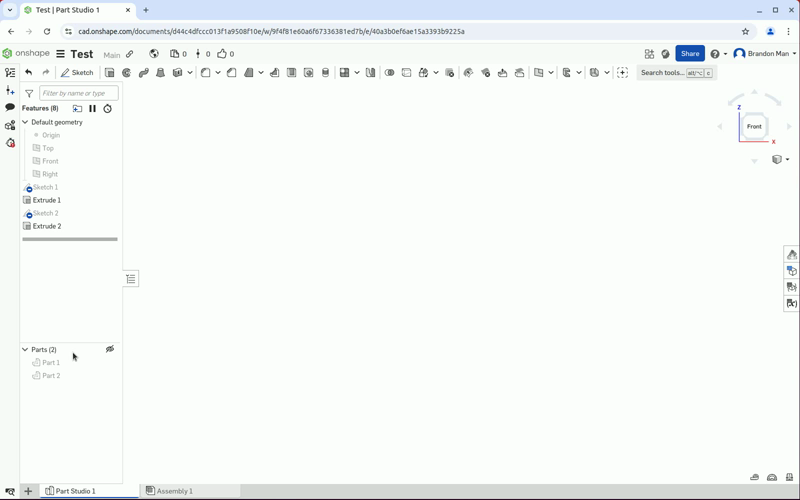
key_up(shift)
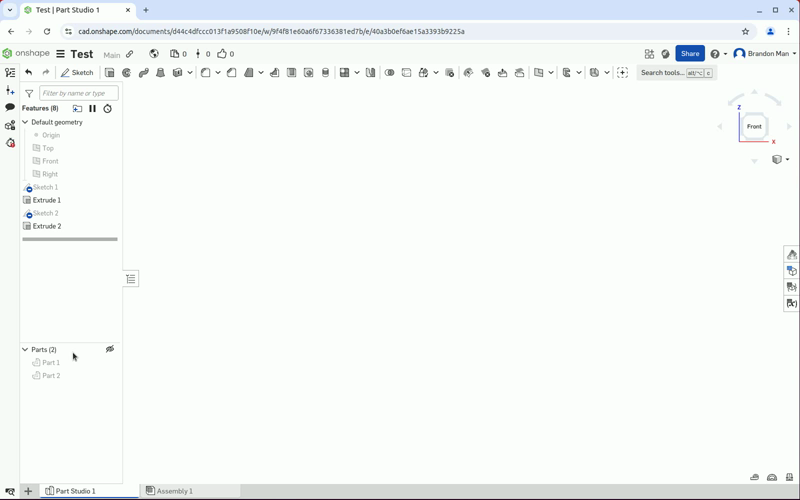
mouse_move(73, 352)
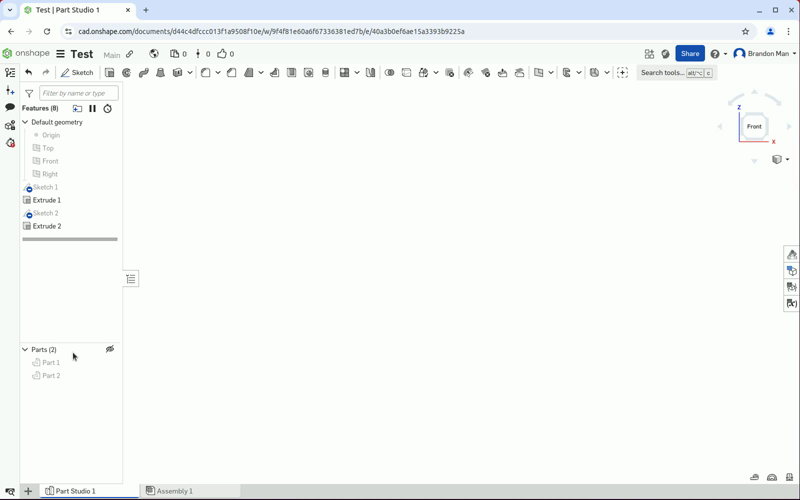
key(shift+y)
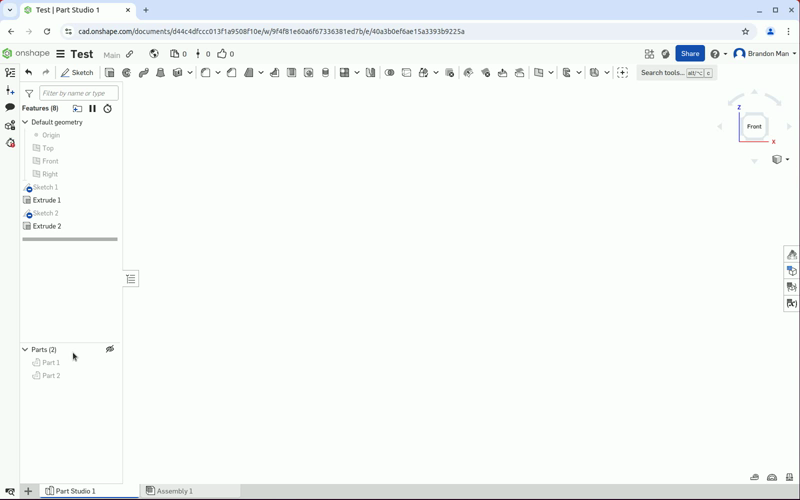
key(shift+s)
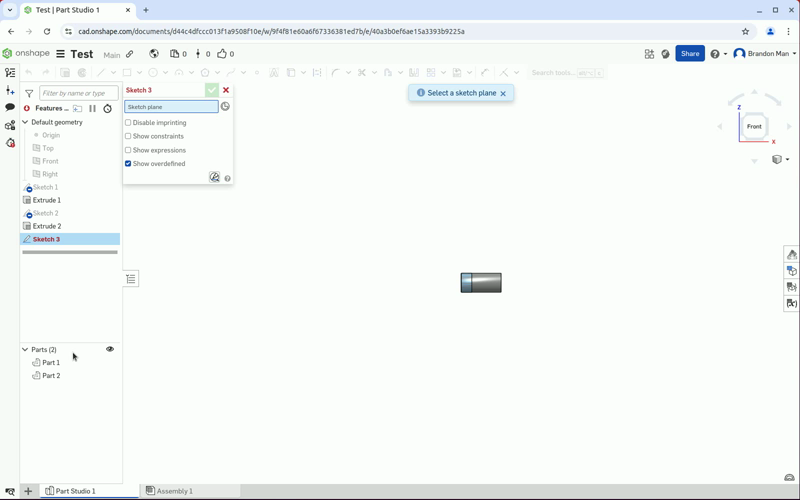
mouse_move(73, 163)
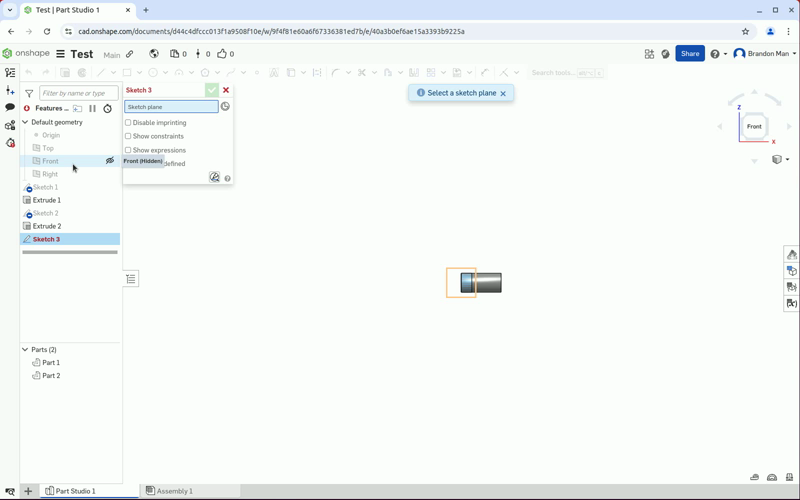
click(73, 163)
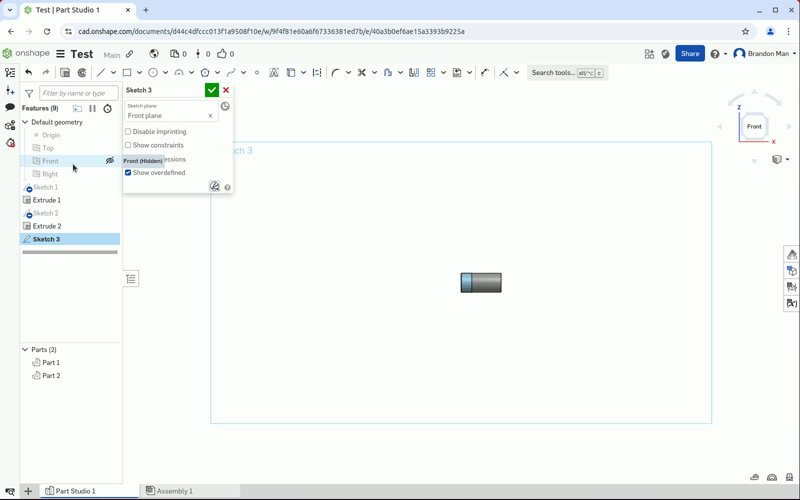
mouse_move(73, 352)
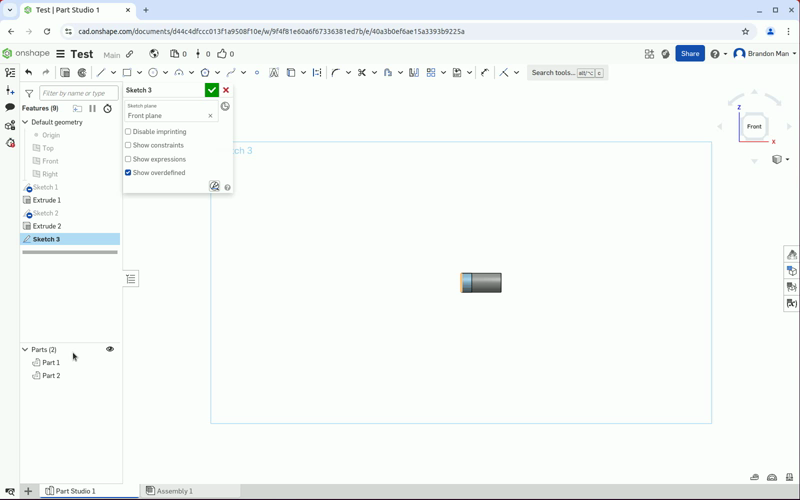
key(y)
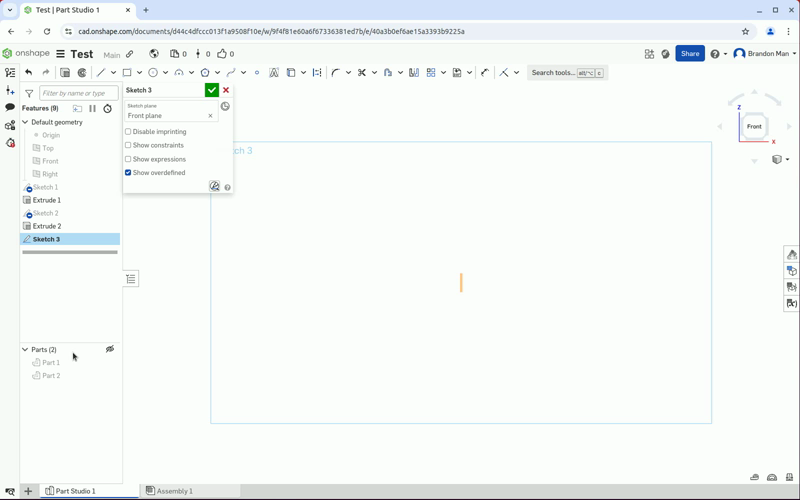
key(l)
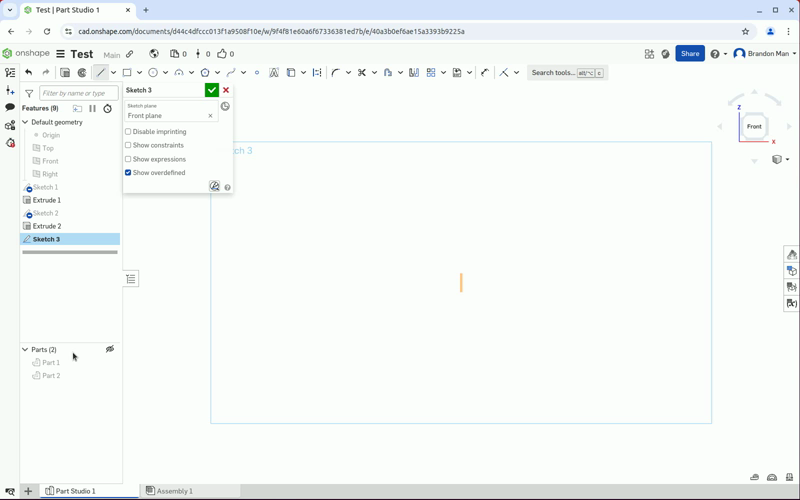
key_down(shift)
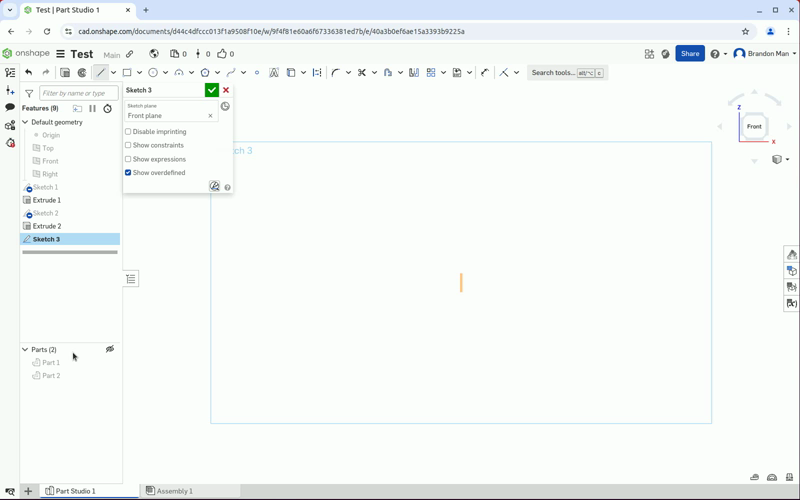
mouse_move(474, 273)
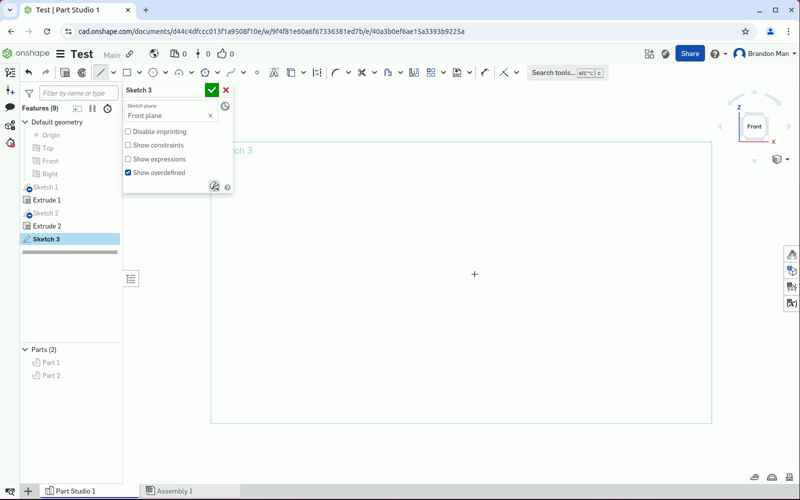
click(474, 273)
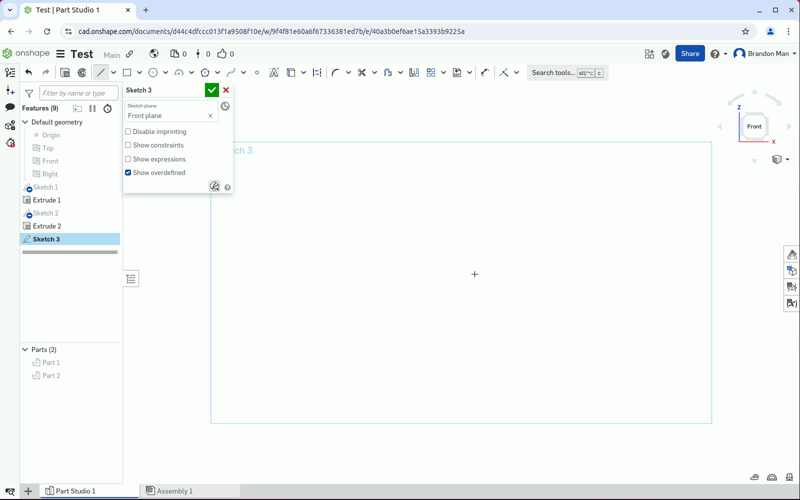
key_up(shift)
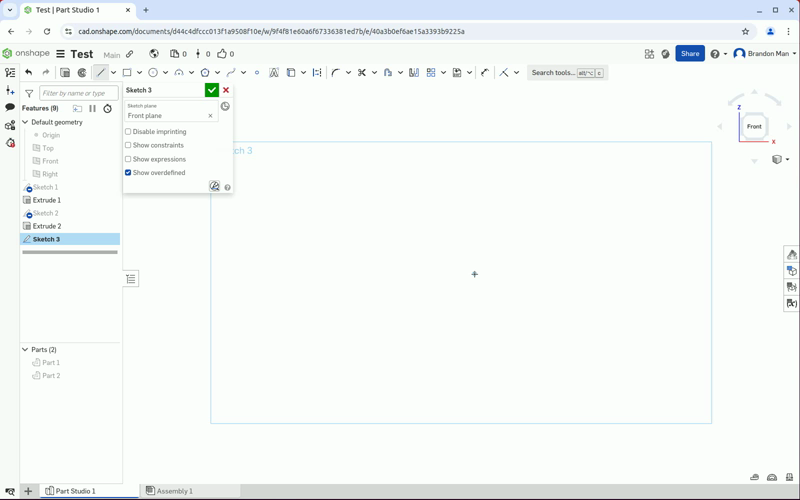
key_down(shift)
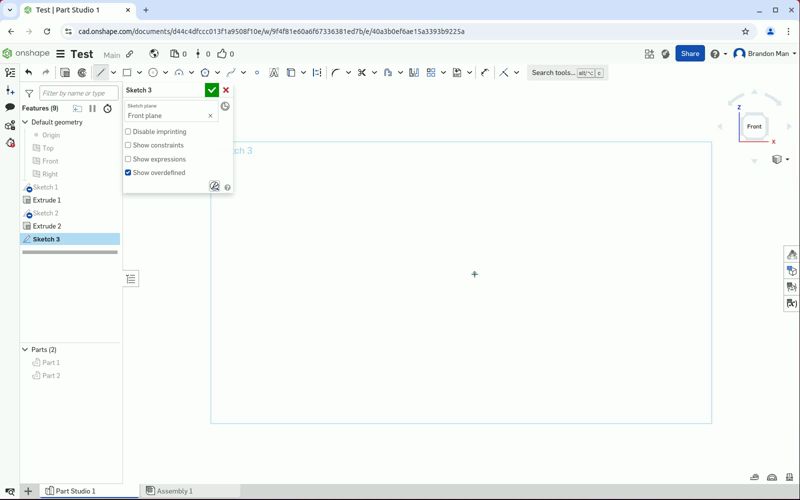
mouse_move(504, 273)
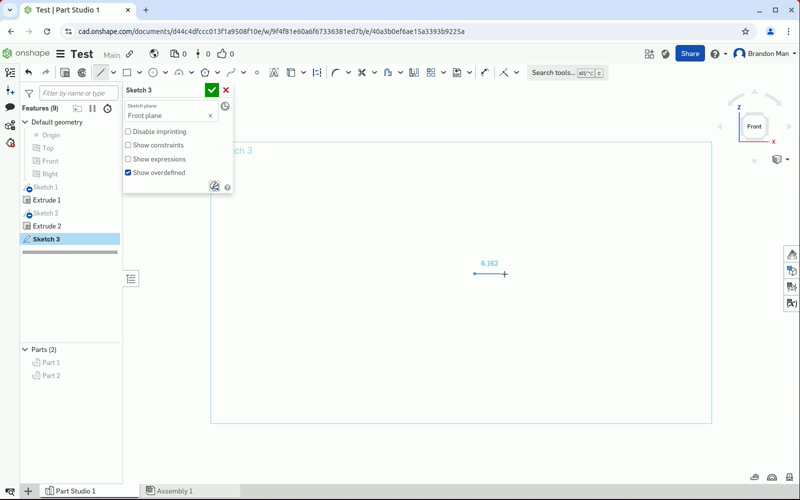
mouse_move(487, 273)
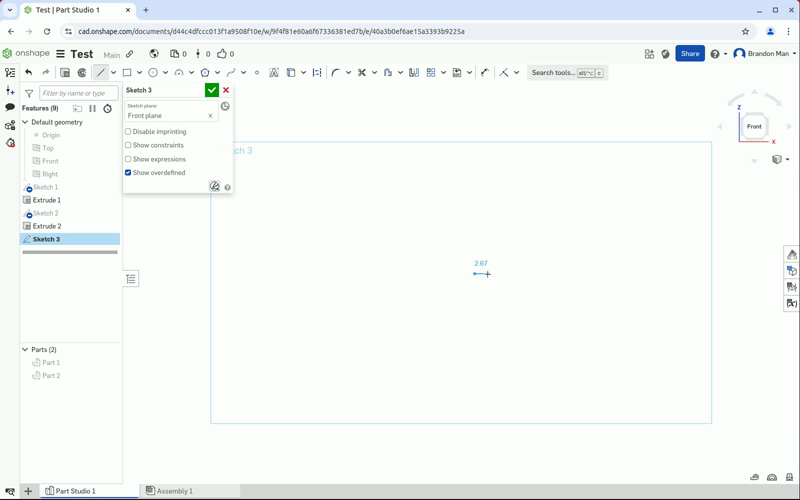
click(487, 273)
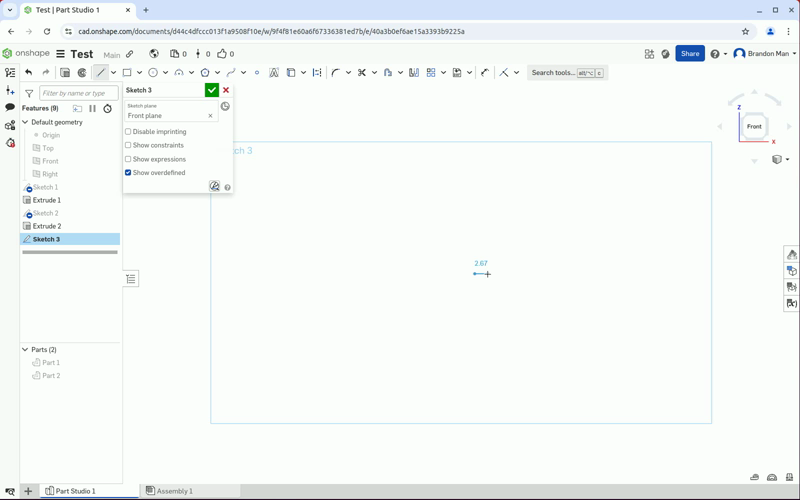
key_up(shift)
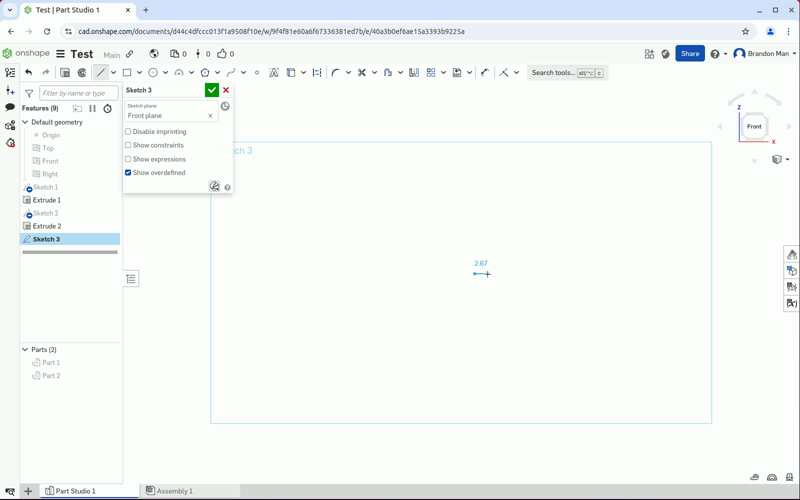
key_down(shift)
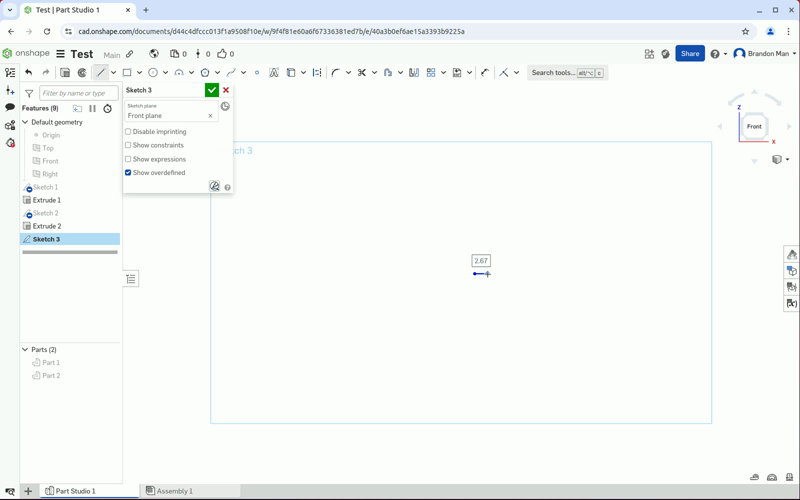
mouse_move(487, 170)
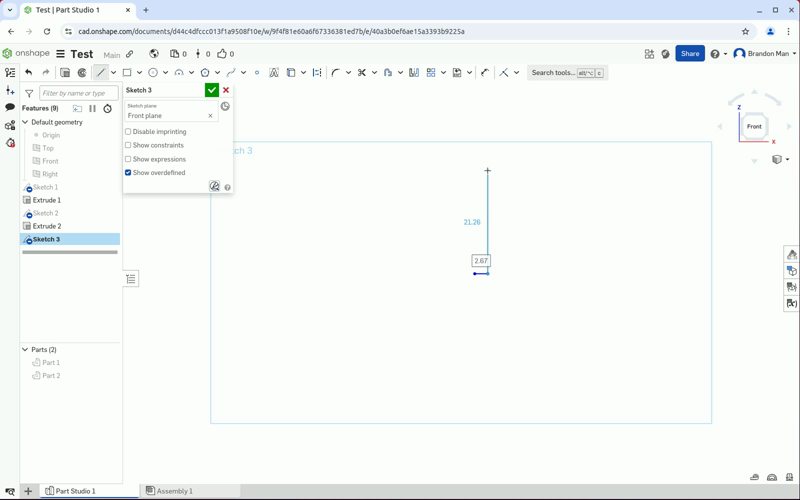
click(487, 170)
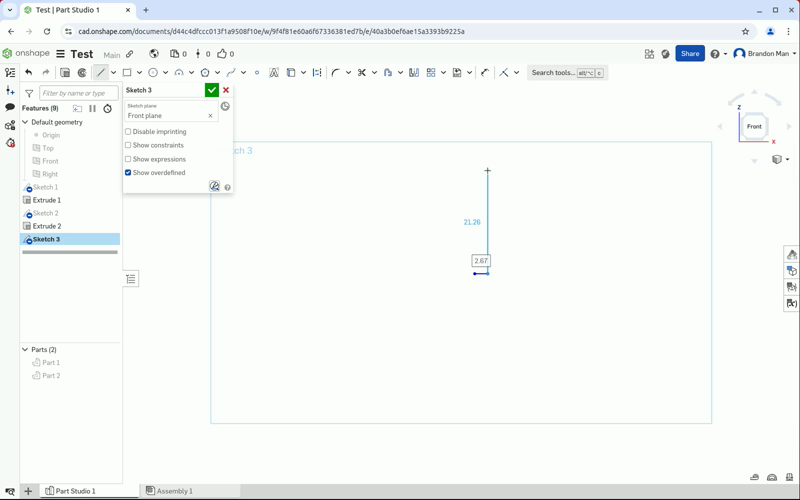
key_up(shift)
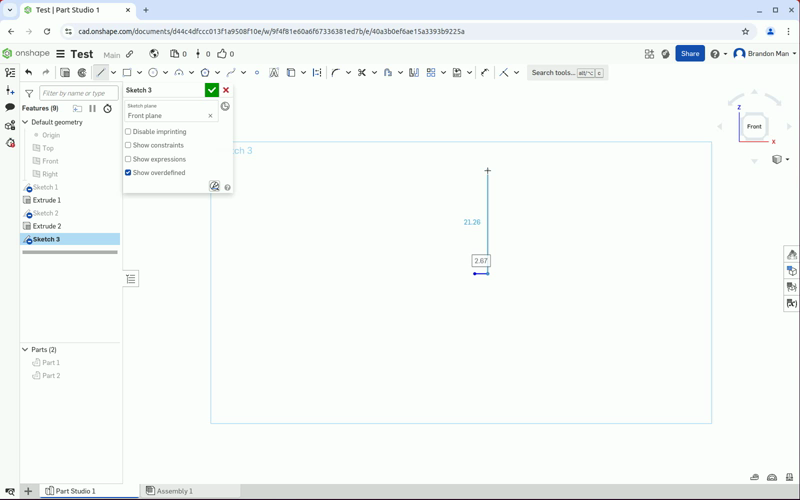
key_down(shift)
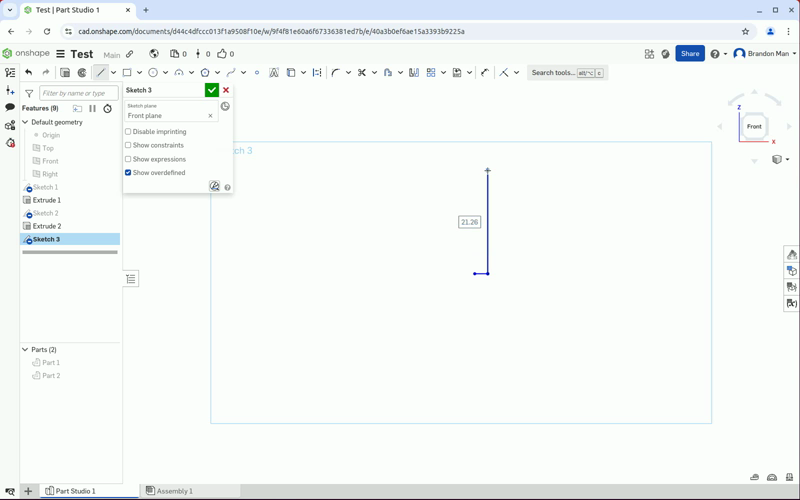
mouse_move(517, 170)
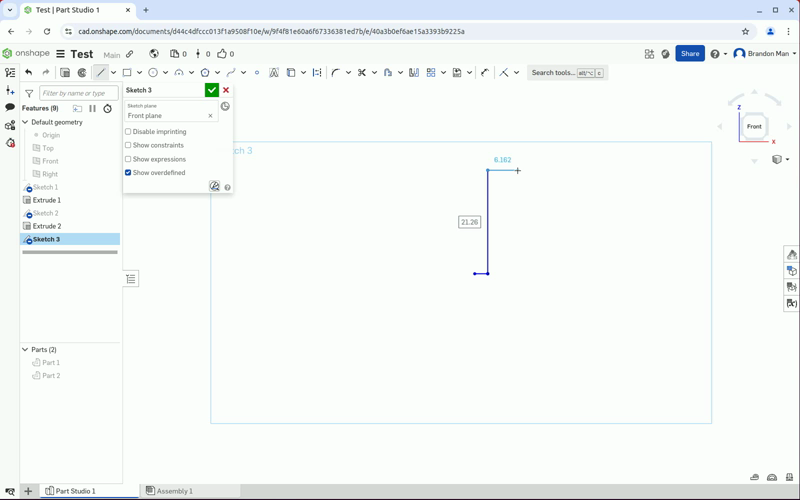
mouse_move(474, 170)
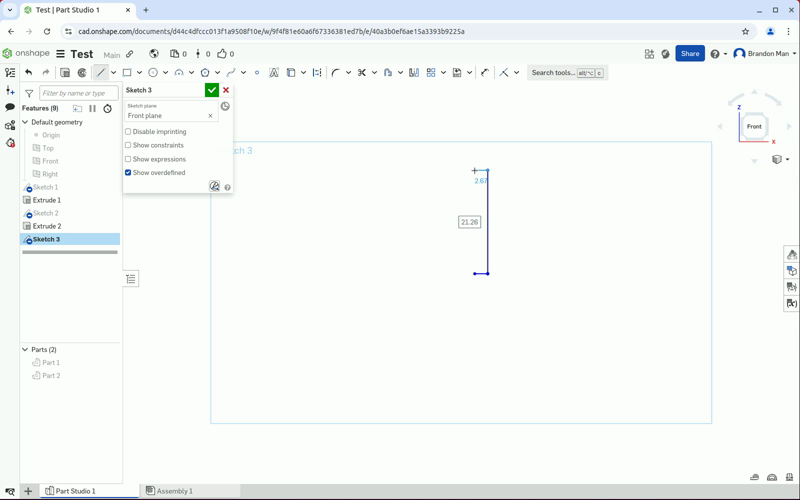
click(474, 170)
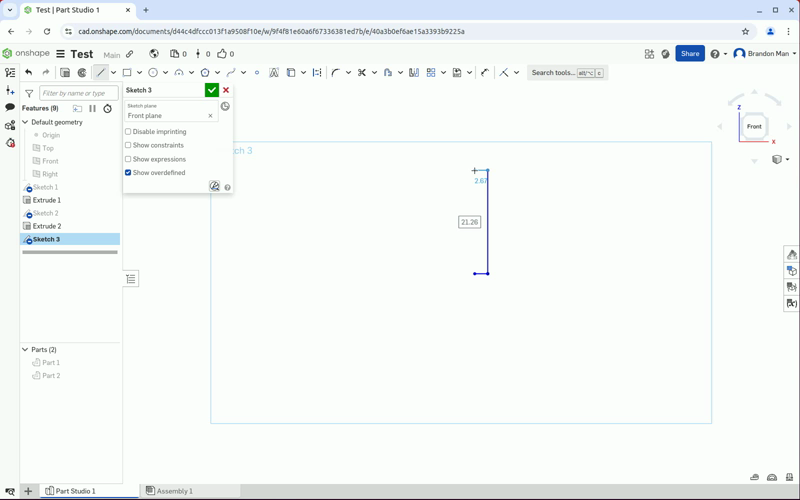
key_up(shift)
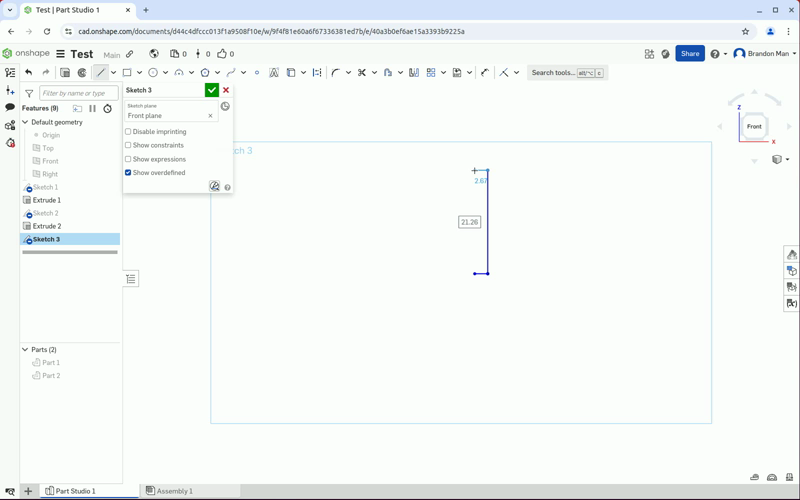
key_down(shift)
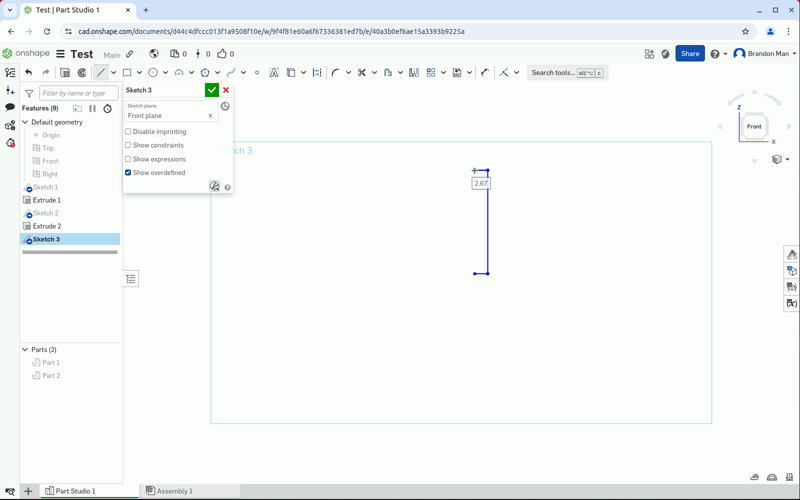
mouse_move(474, 273)
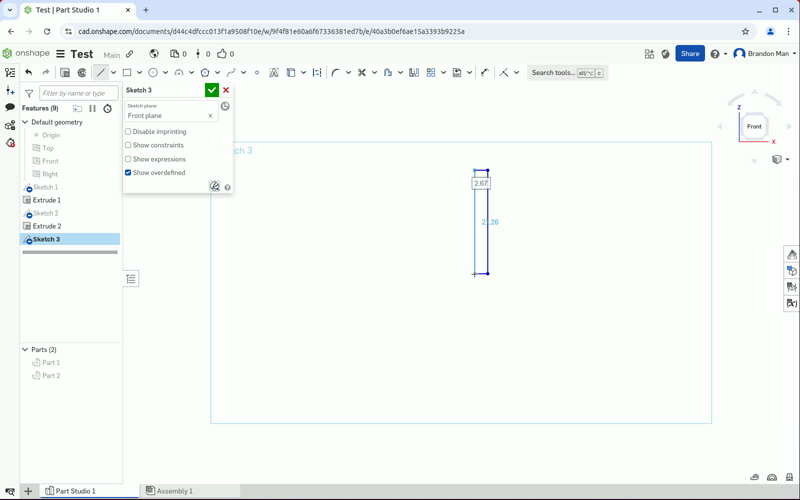
key_up(shift)
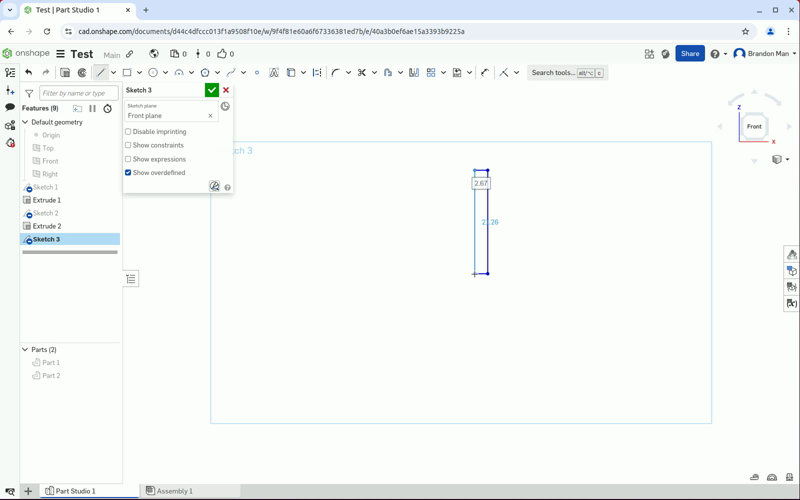
click(474, 273)
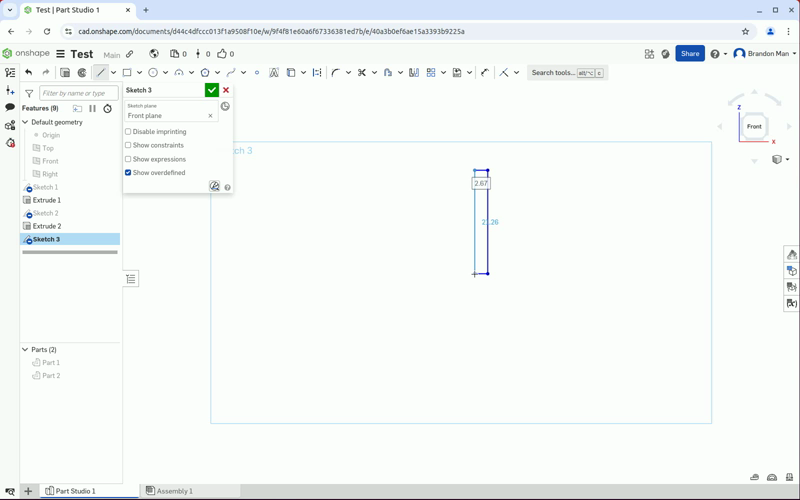
key(esc)
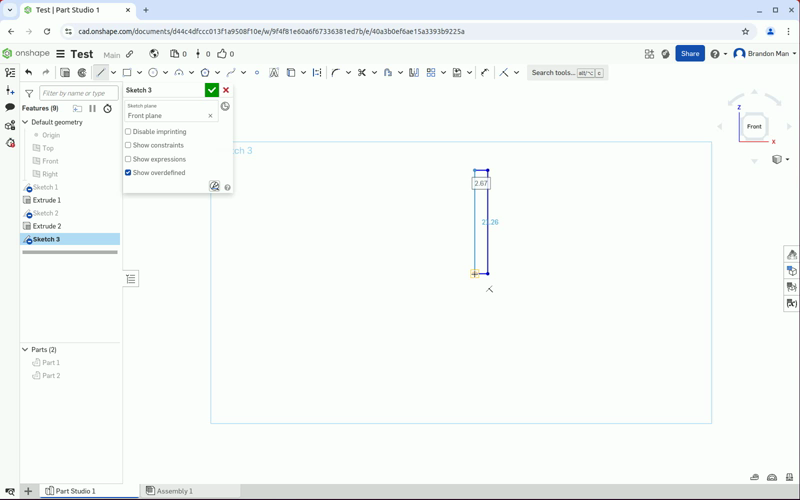
mouse_move(482, 238)
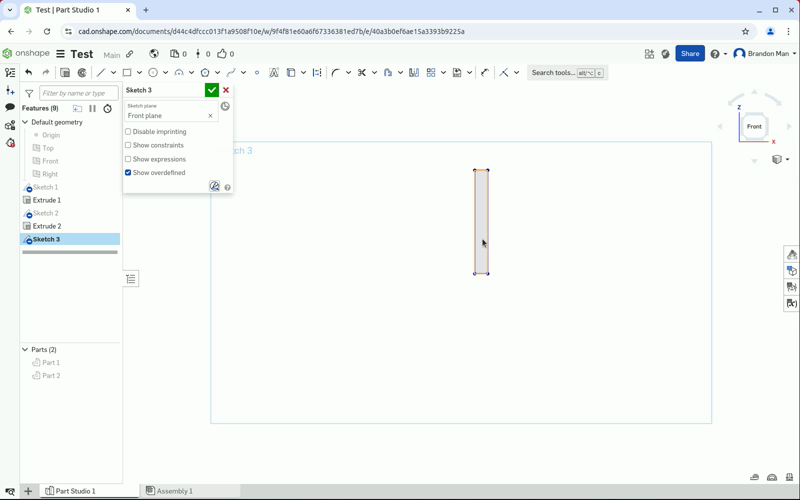
scroll(6)
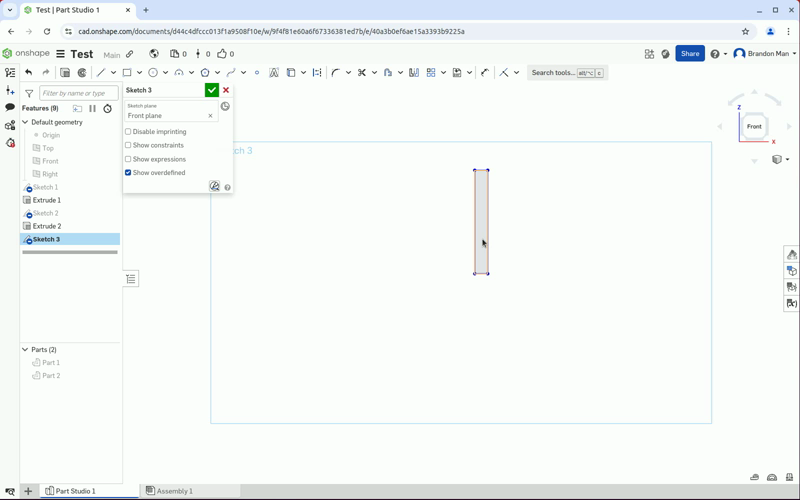
scroll(6)
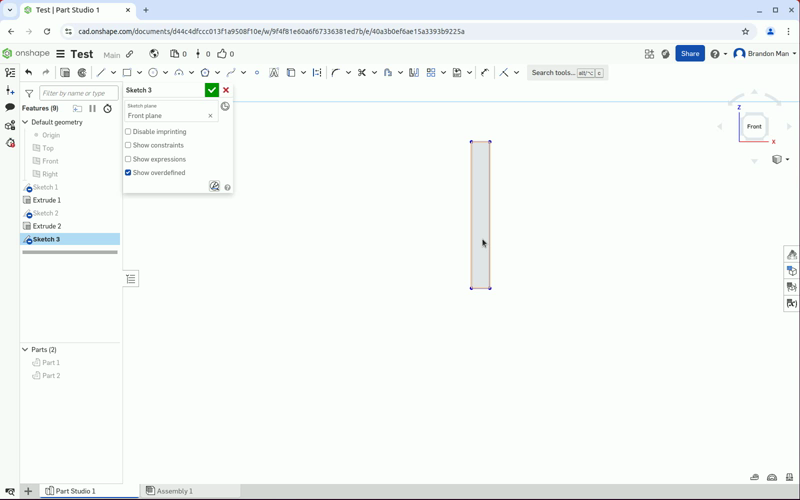
scroll(6)
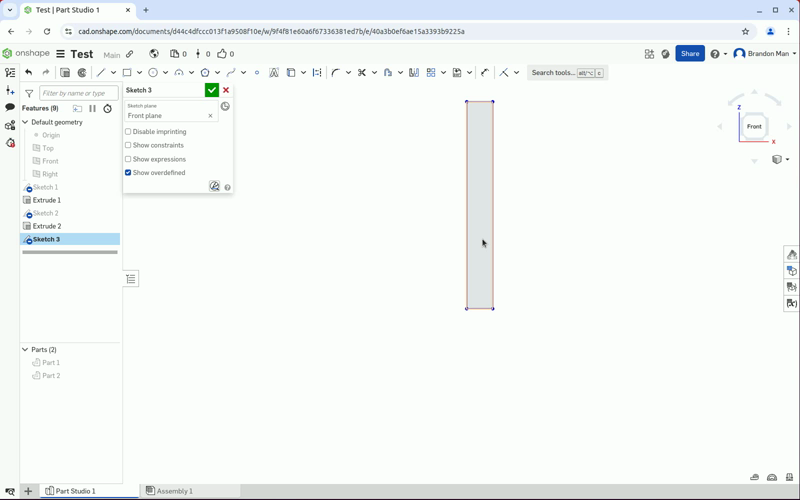
scroll(6)
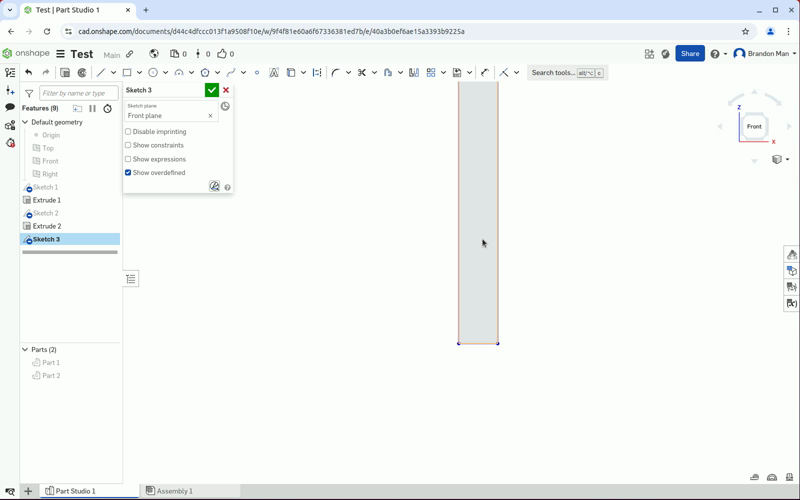
scroll(6)
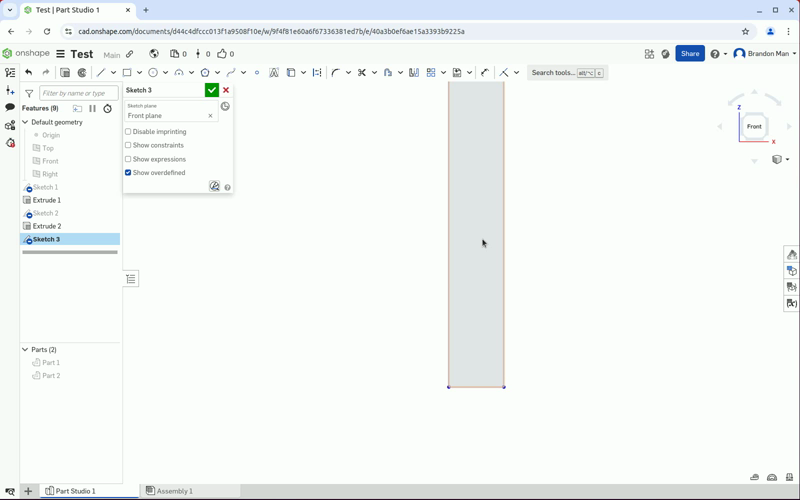
scroll(6)
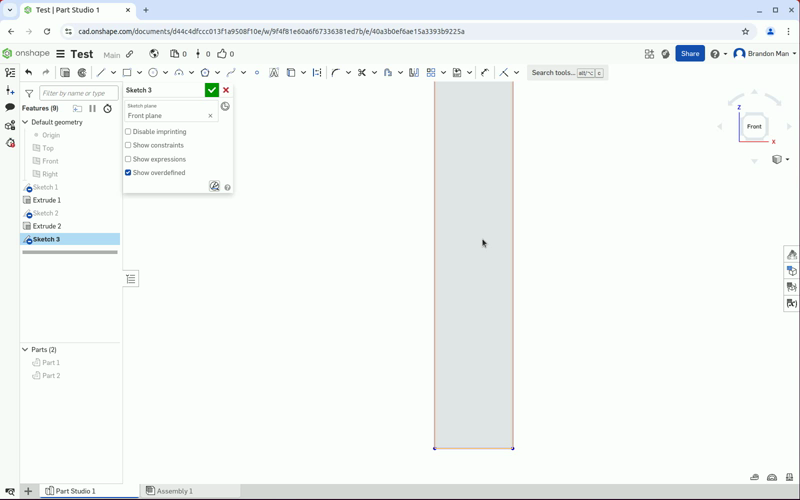
scroll(6)
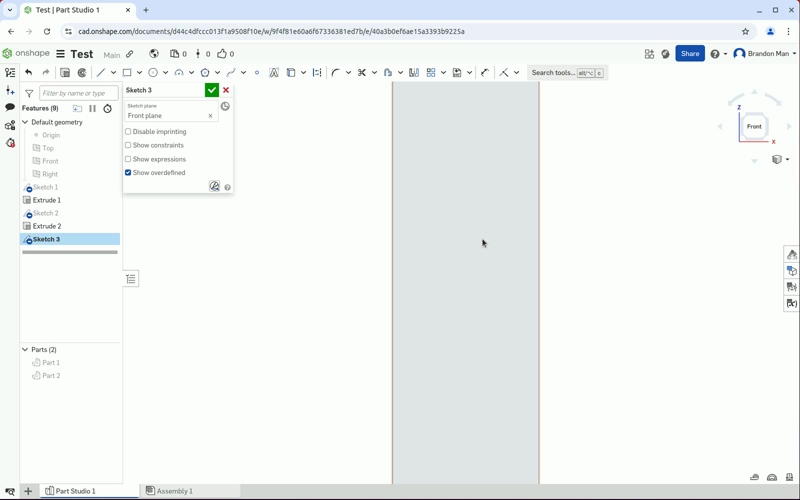
click(482, 238)
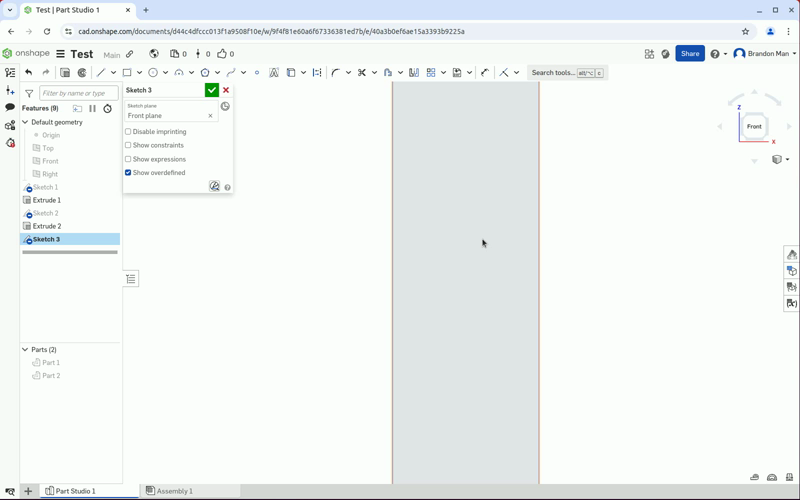
scroll(-6)
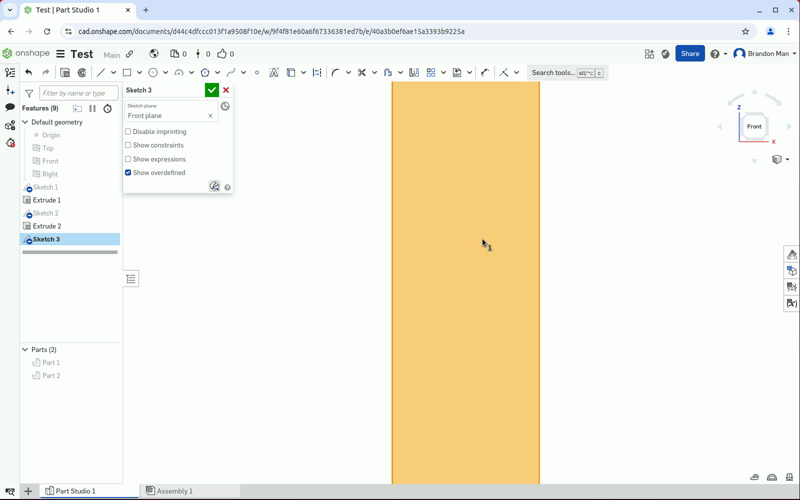
scroll(-6)
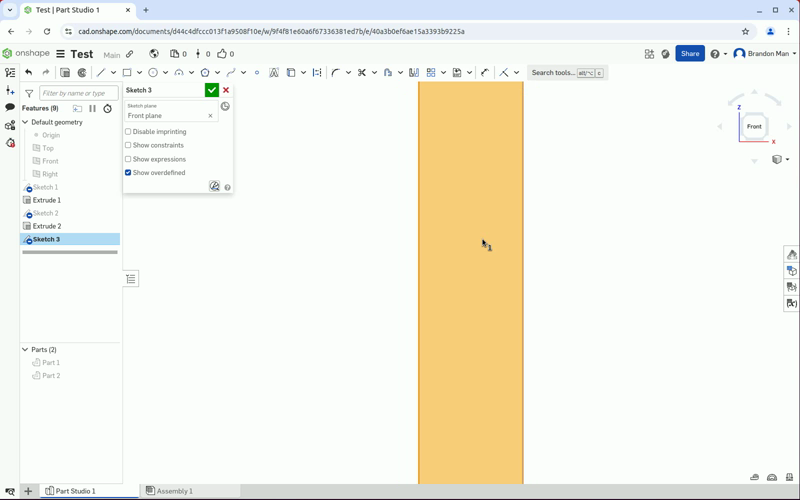
scroll(-6)
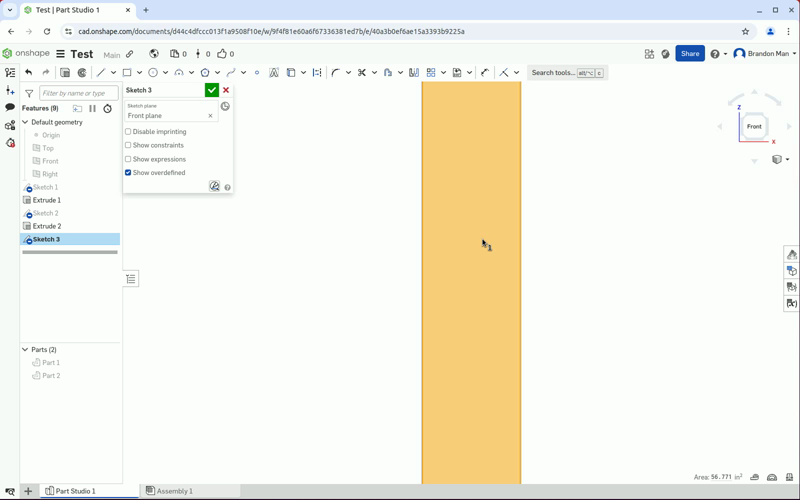
scroll(-6)
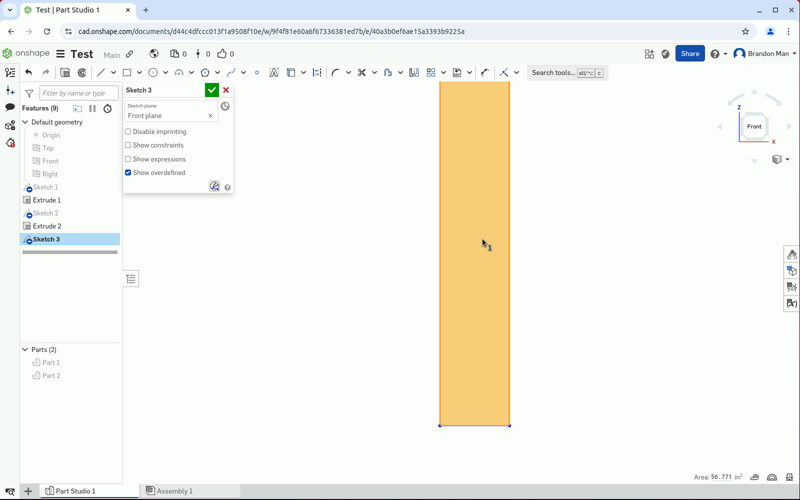
scroll(-6)
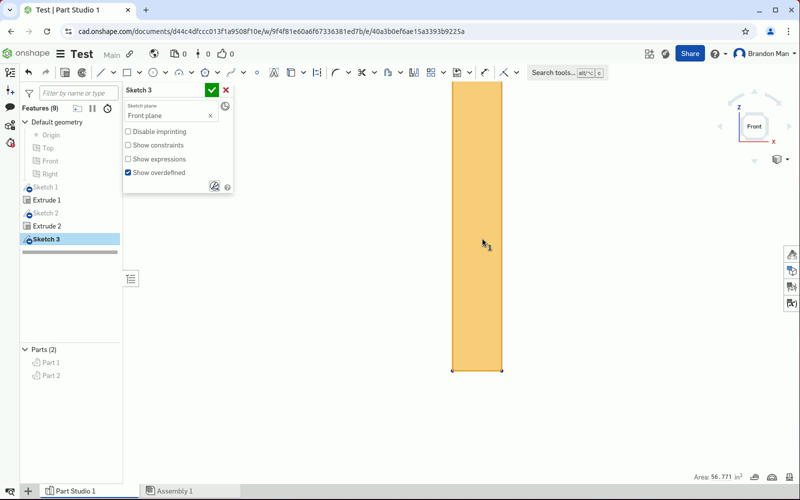
scroll(-6)
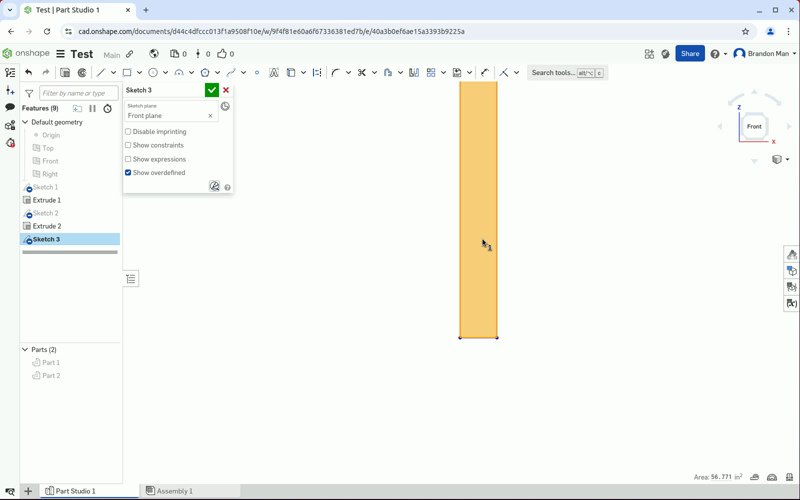
scroll(-6)
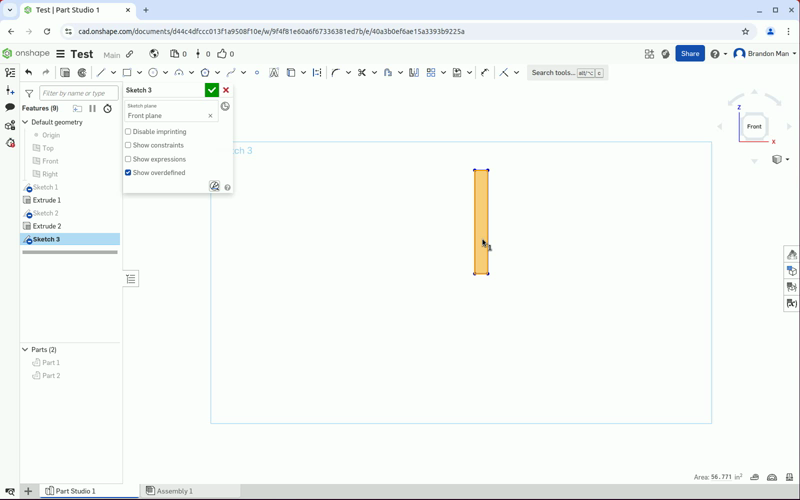
mouse_move(73, 352)
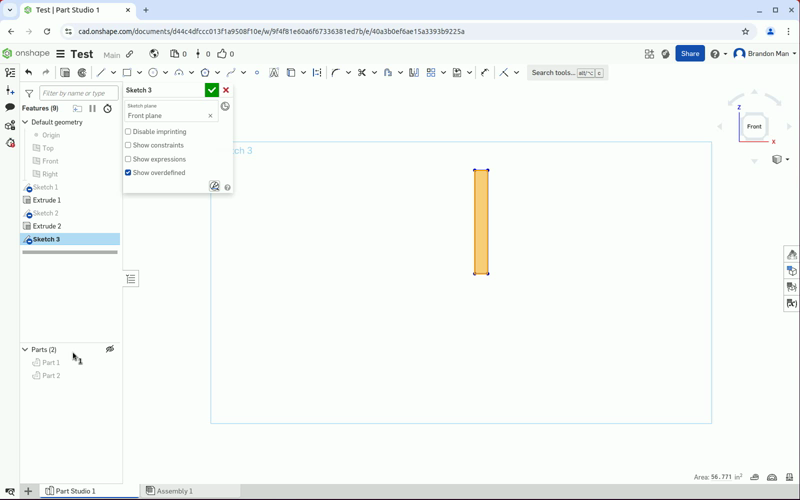
key(shift+y)
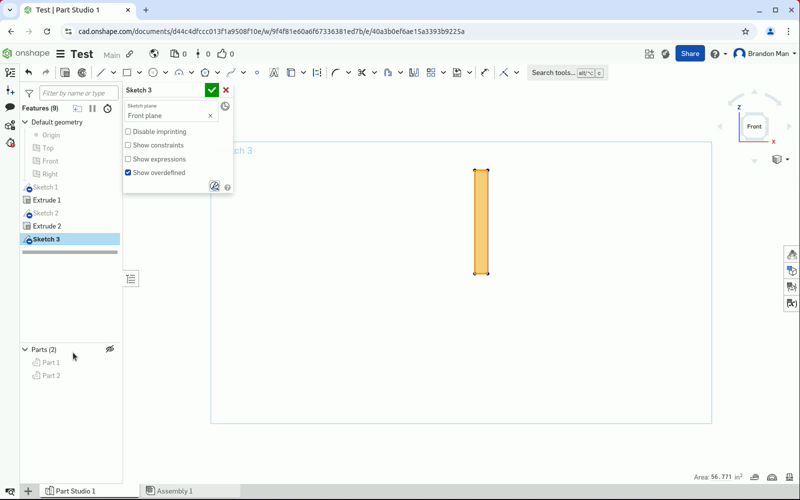
key(shift+e)
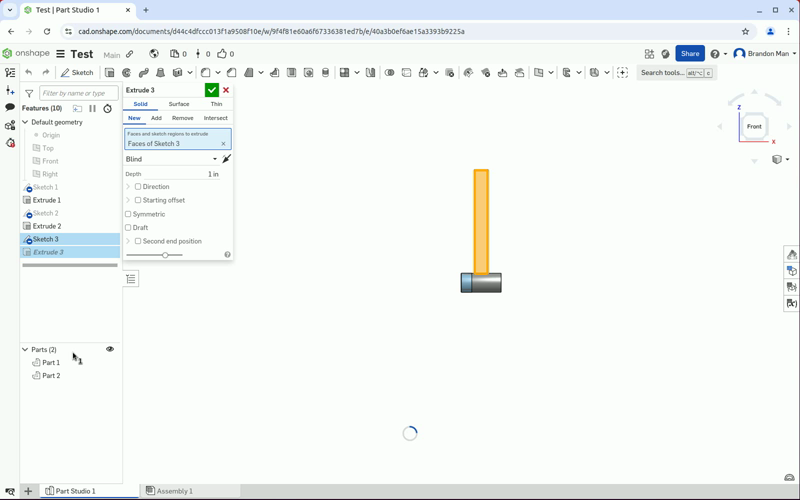
mouse_move(143, 106)
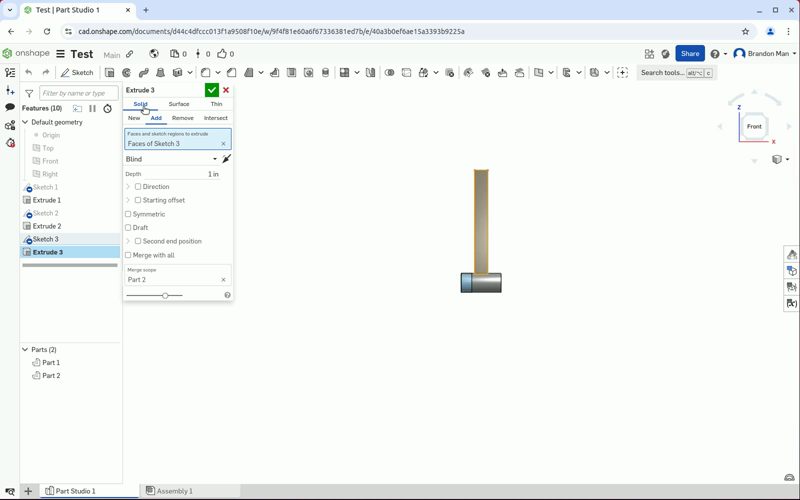
click(143, 106)
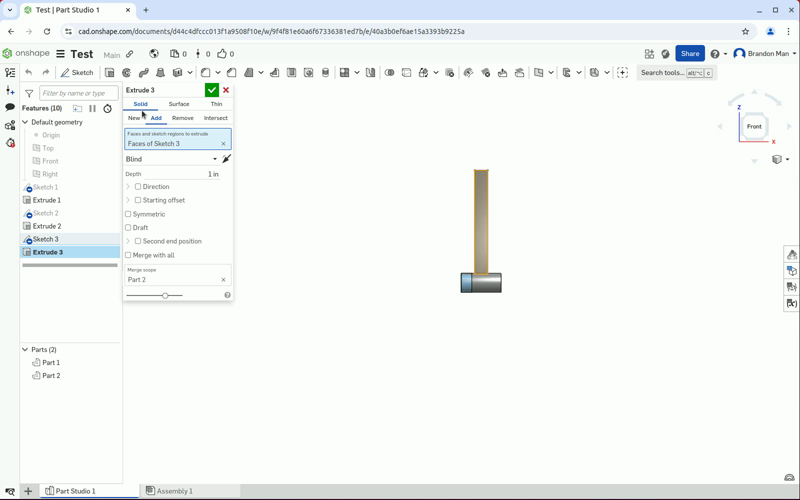
mouse_move(137, 120)
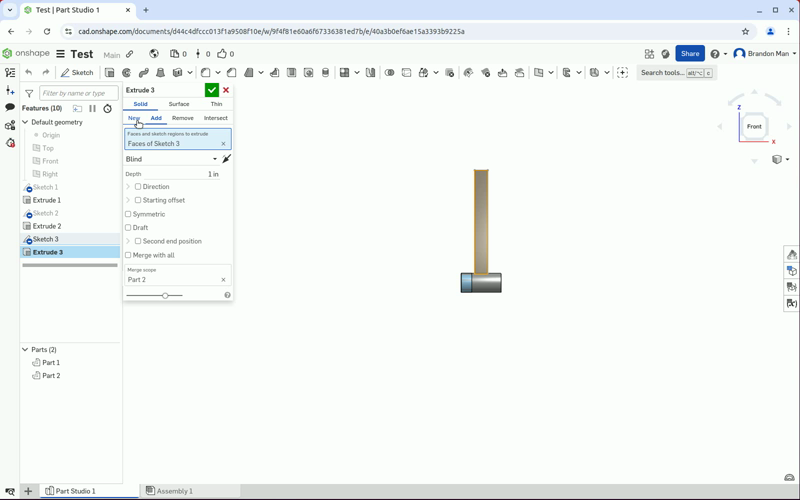
click(137, 120)
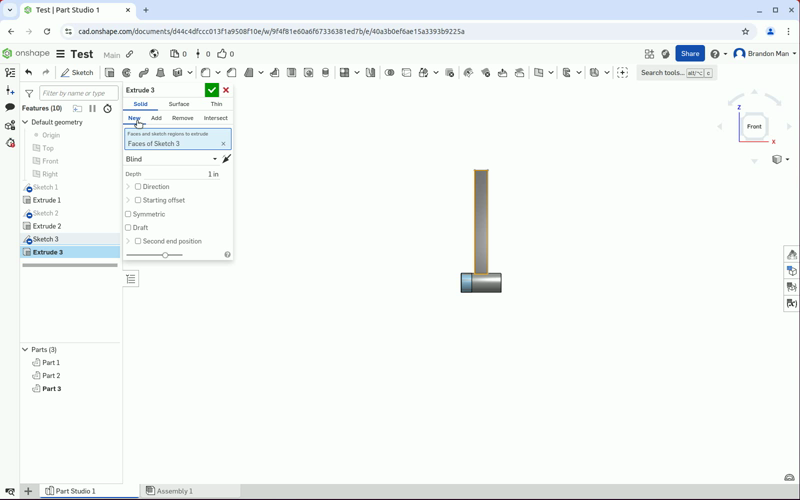
key(tab, 4)
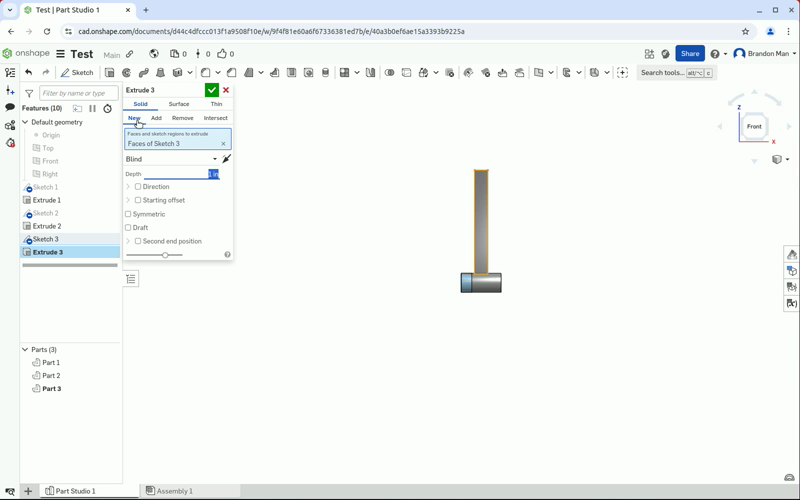
text(2.408)
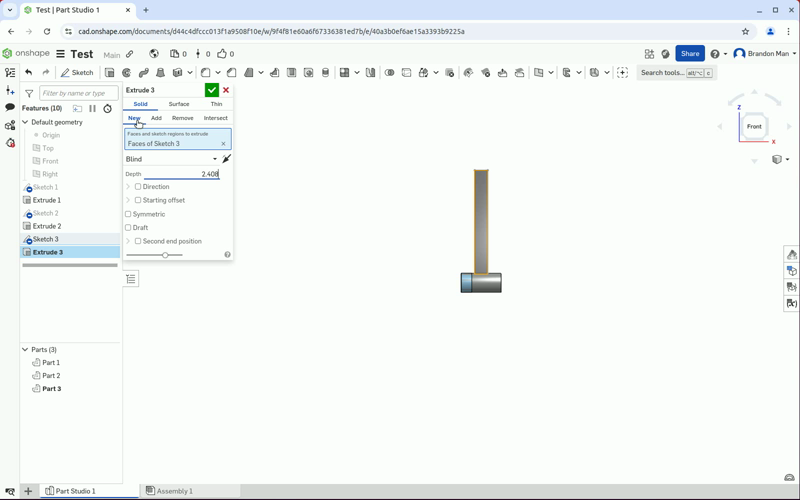
key(tab, 3)
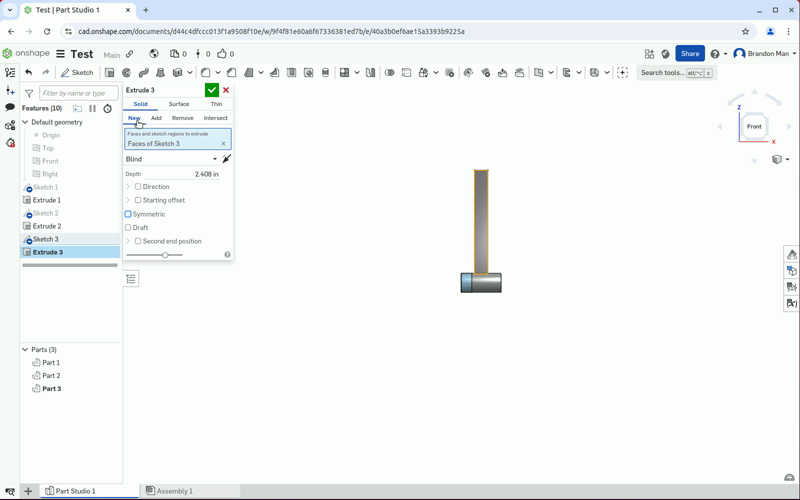
key(space)
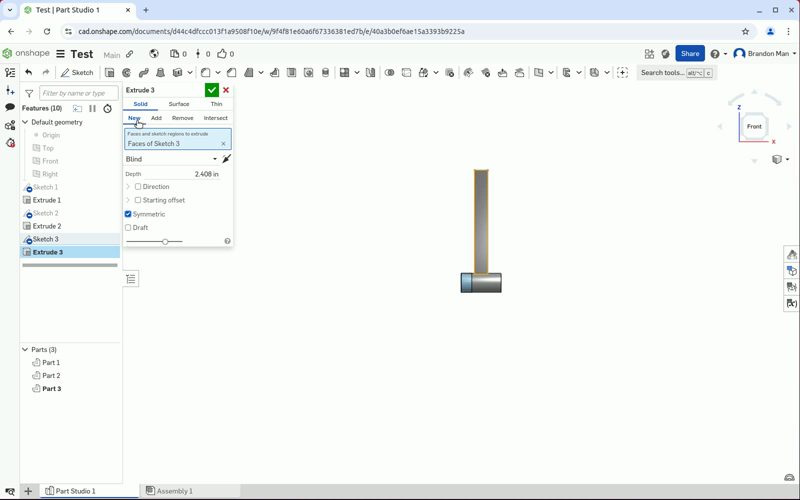
key(enter)
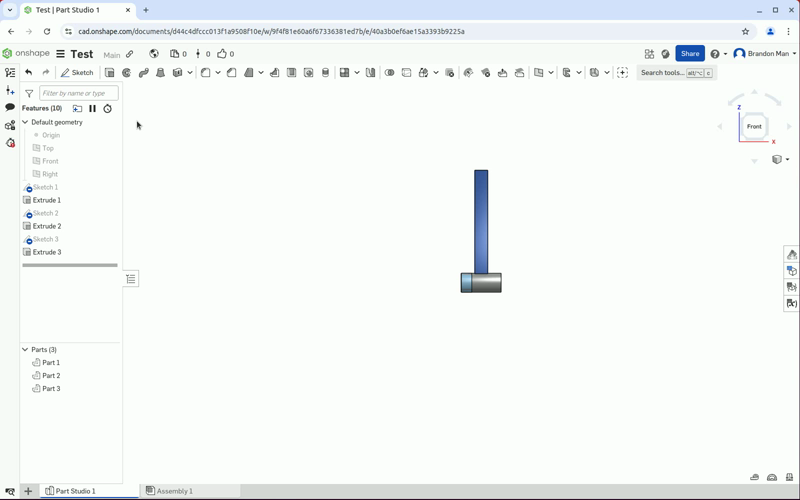
key(shift+h)
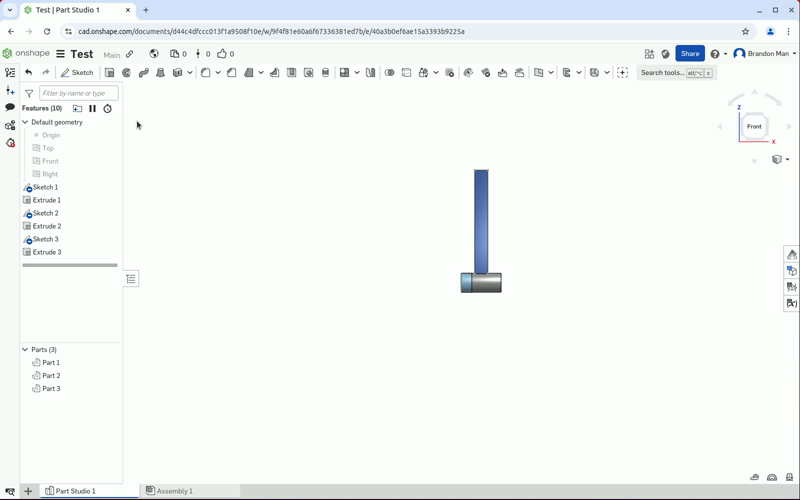
key(shift+h)
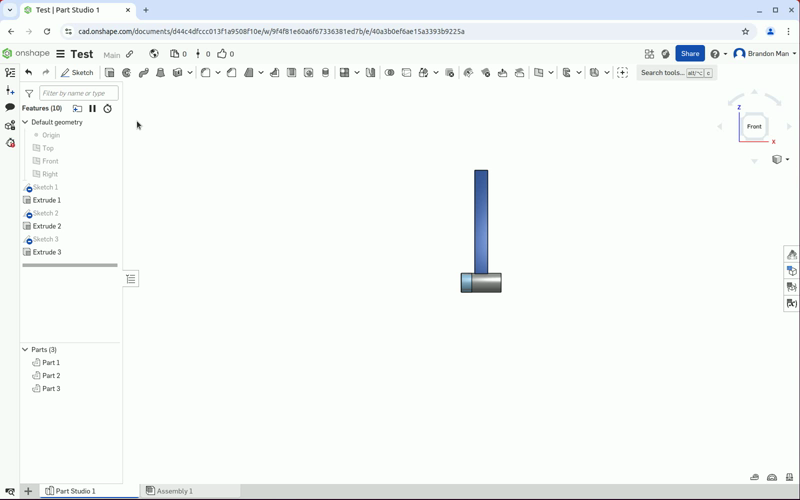
mouse_move(73, 189)
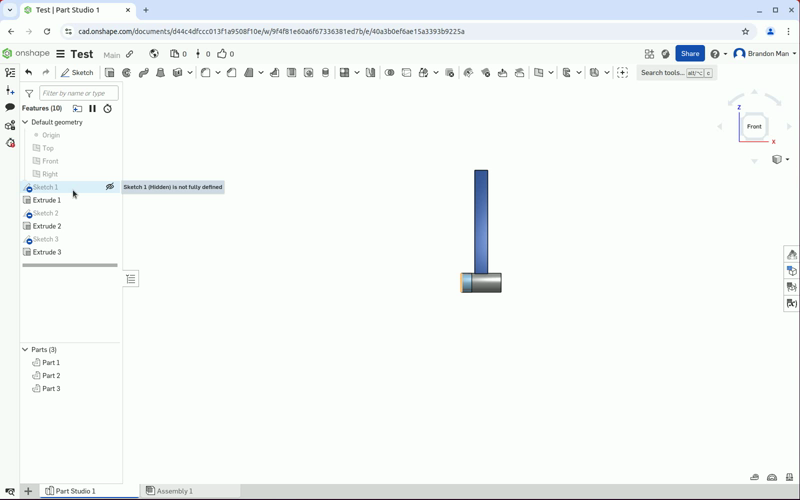
click(73, 189)
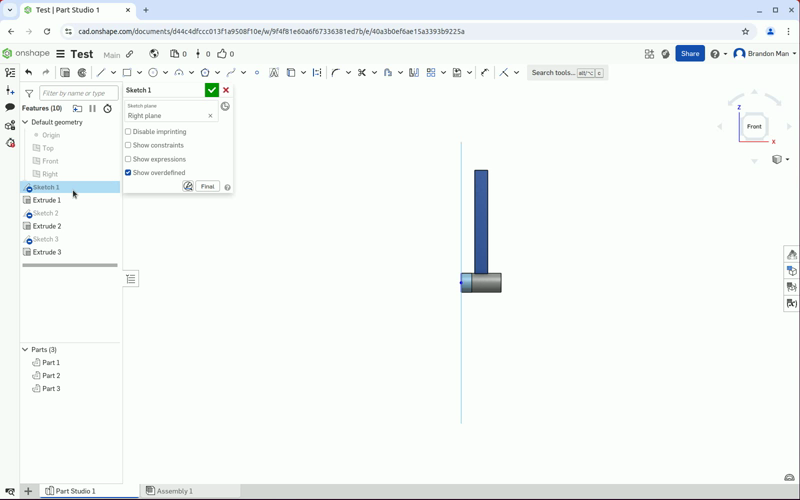
mouse_move(229, 92)
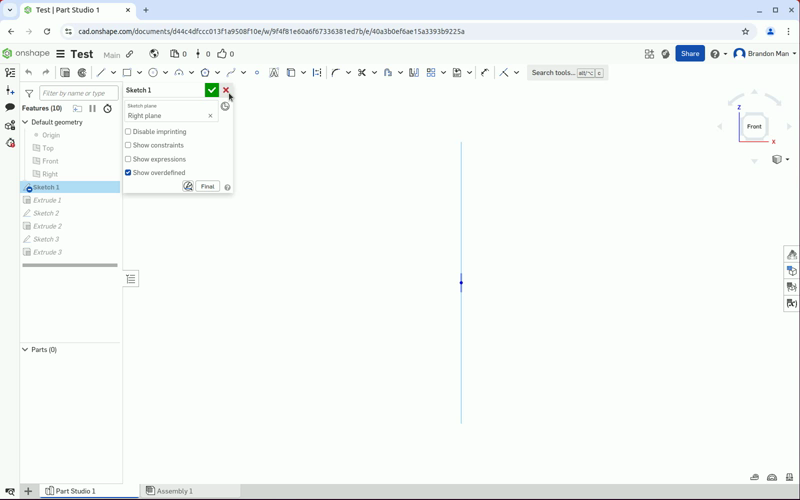
click(229, 92)
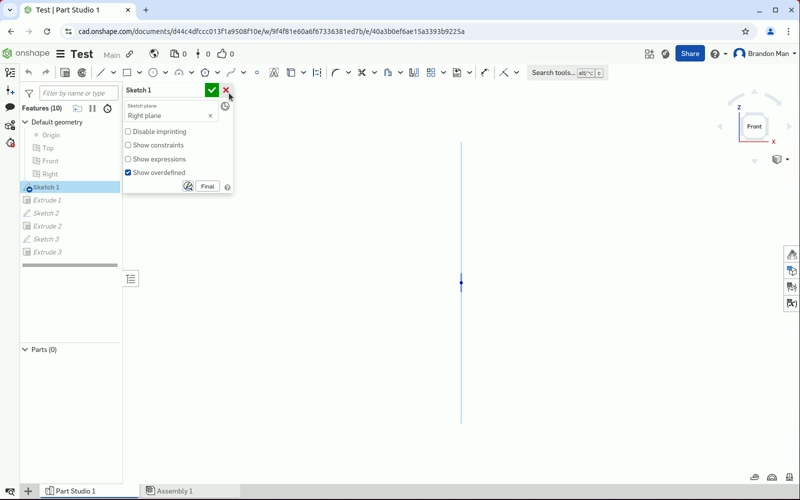
key(shift+s)
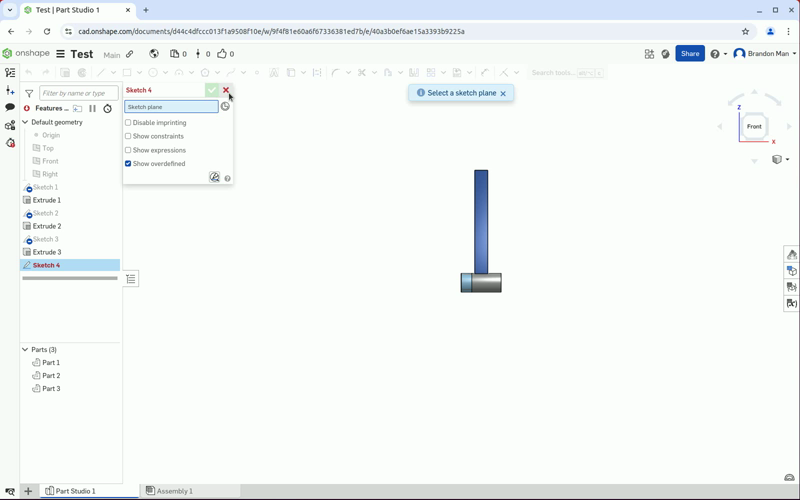
mouse_move(73, 163)
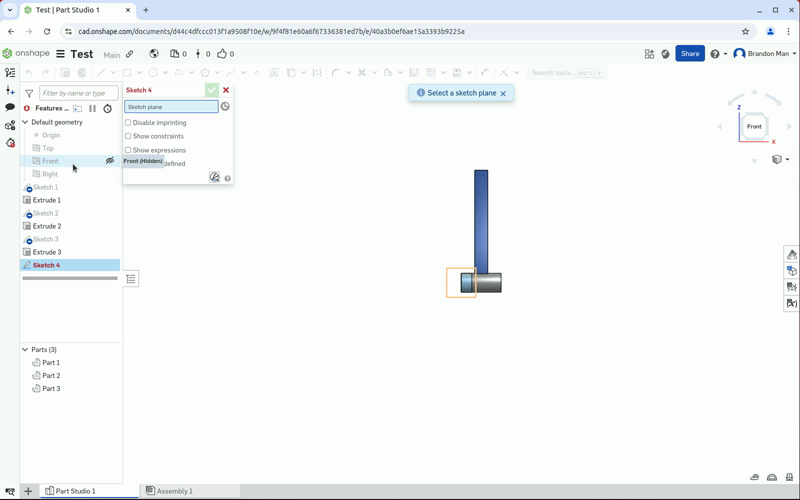
click(73, 163)
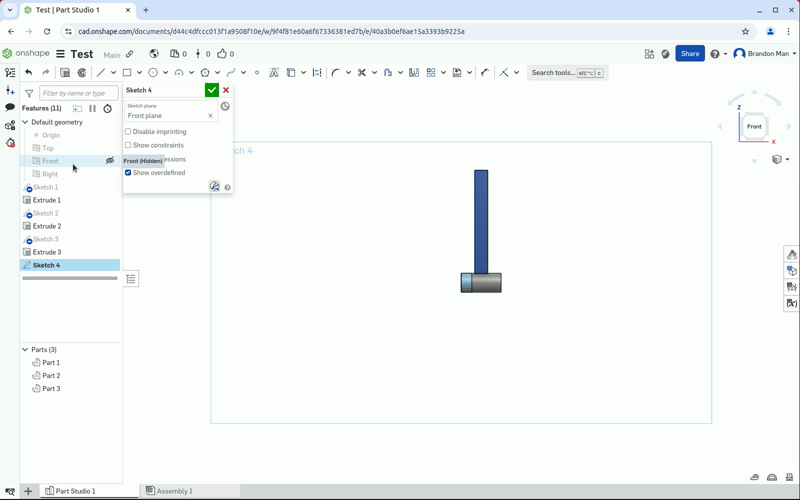
mouse_move(73, 352)
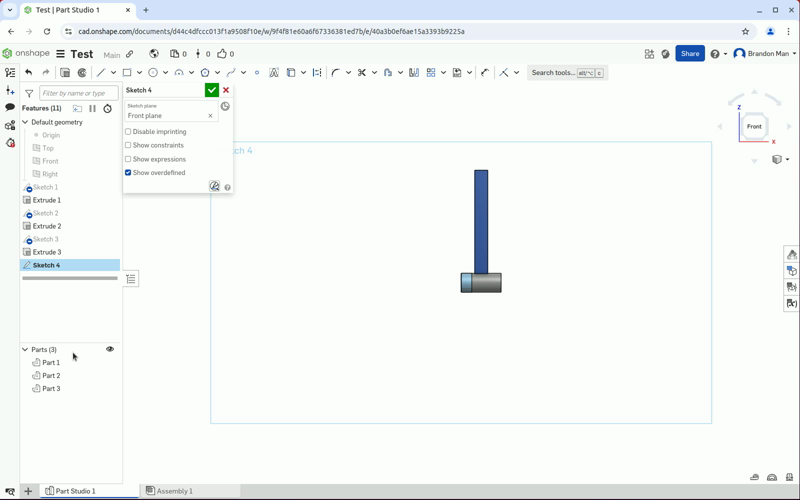
key(y)
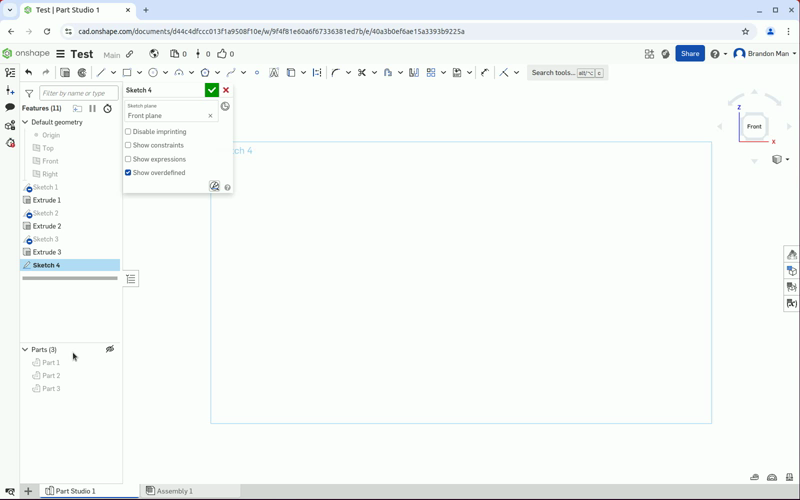
key(l)
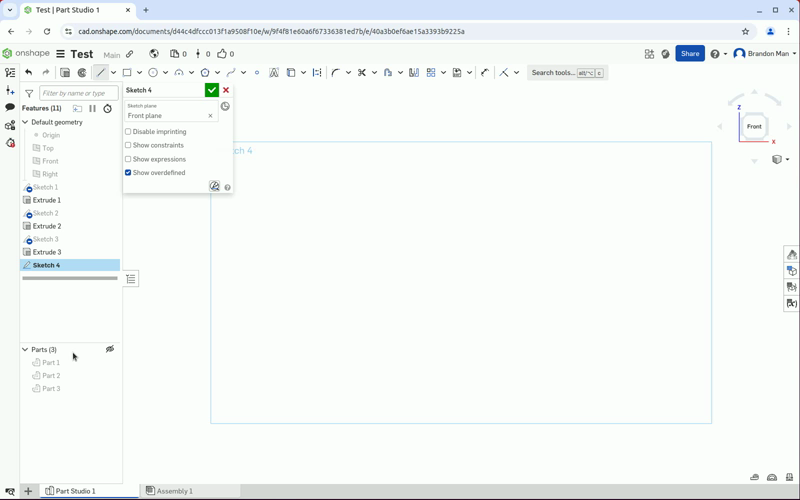
key_down(shift)
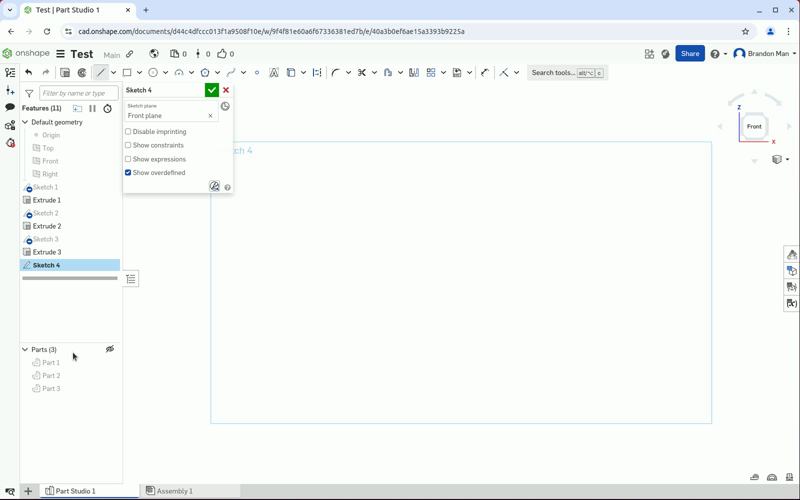
mouse_move(487, 273)
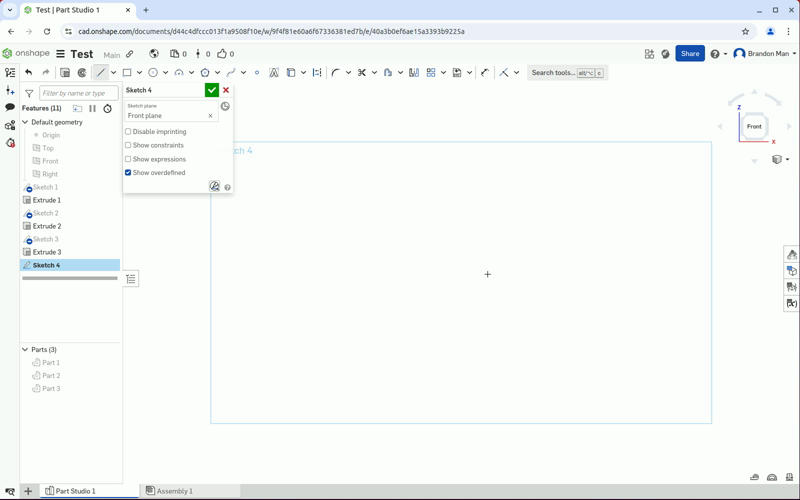
click(487, 273)
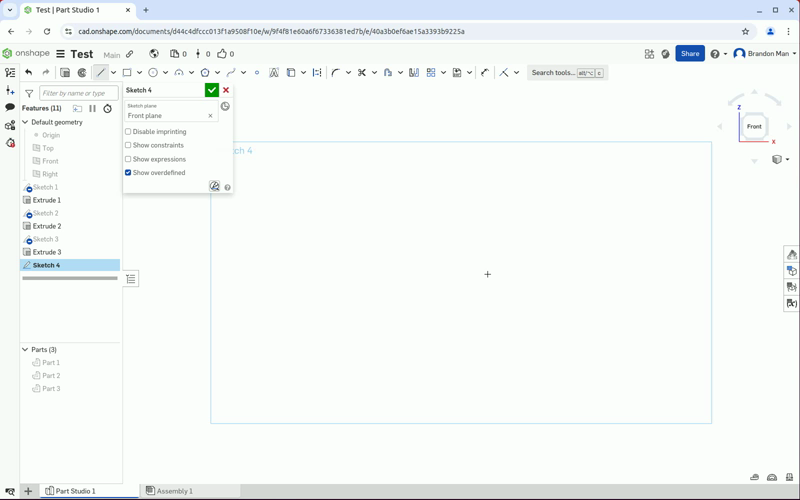
key_up(shift)
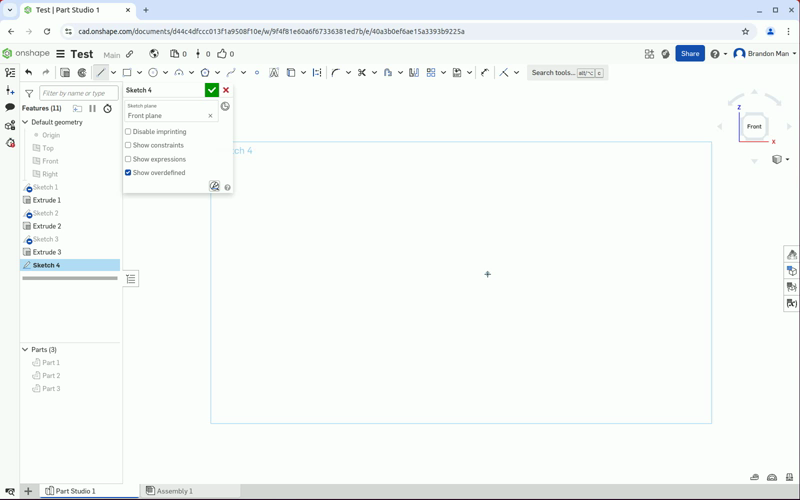
key_down(shift)
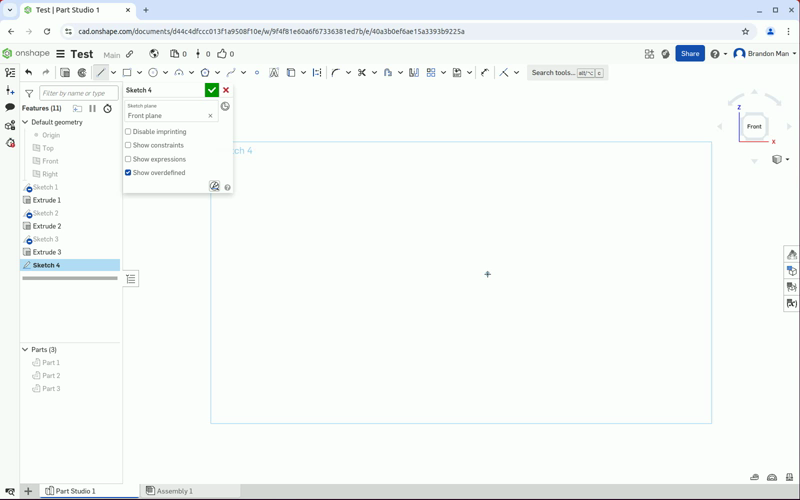
mouse_move(517, 273)
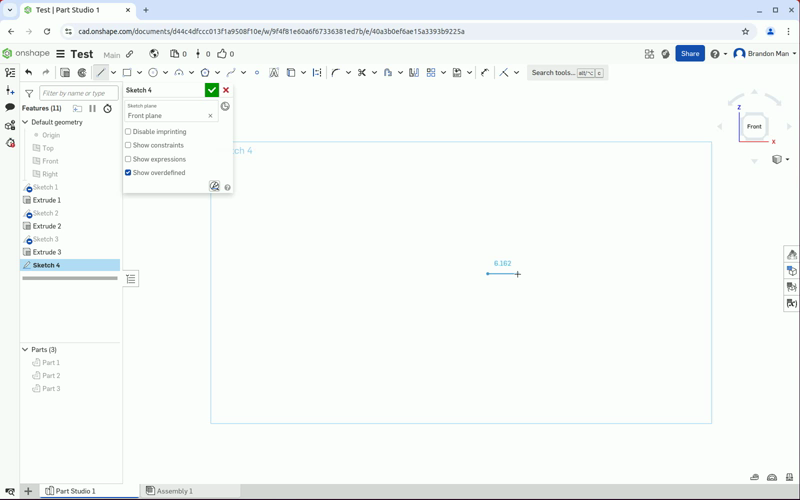
mouse_move(497, 273)
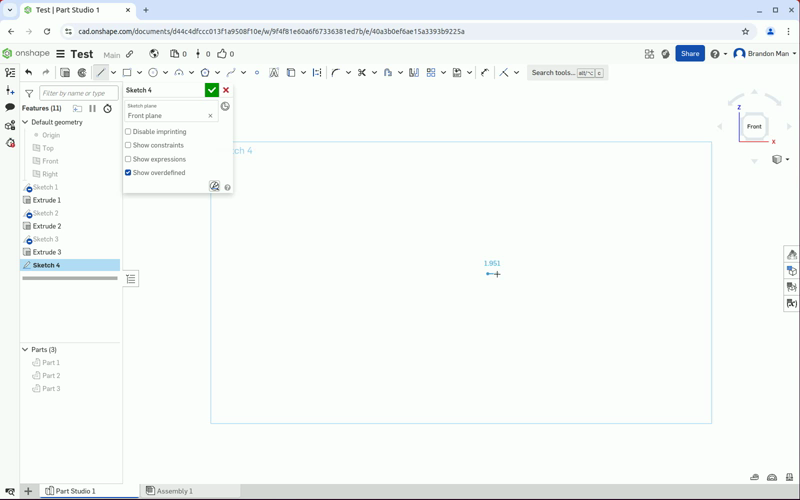
click(497, 273)
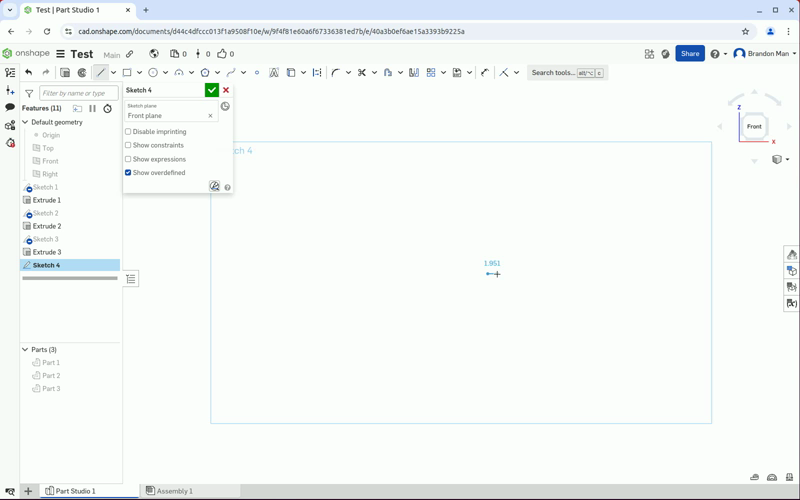
key_up(shift)
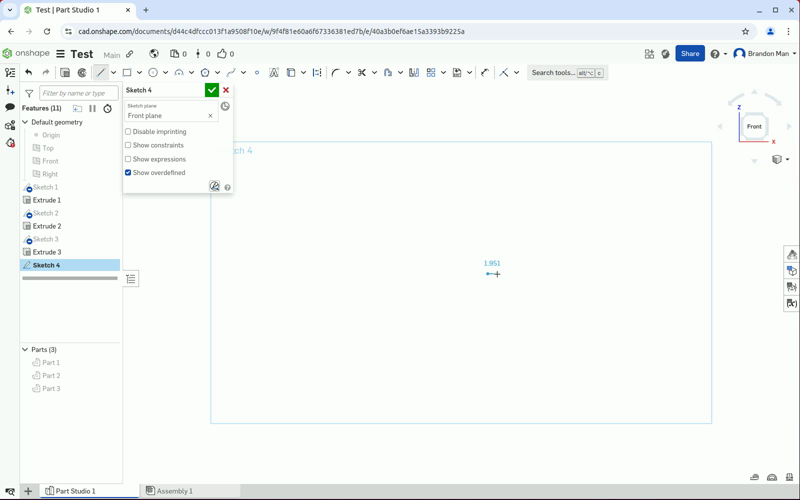
key(esc)
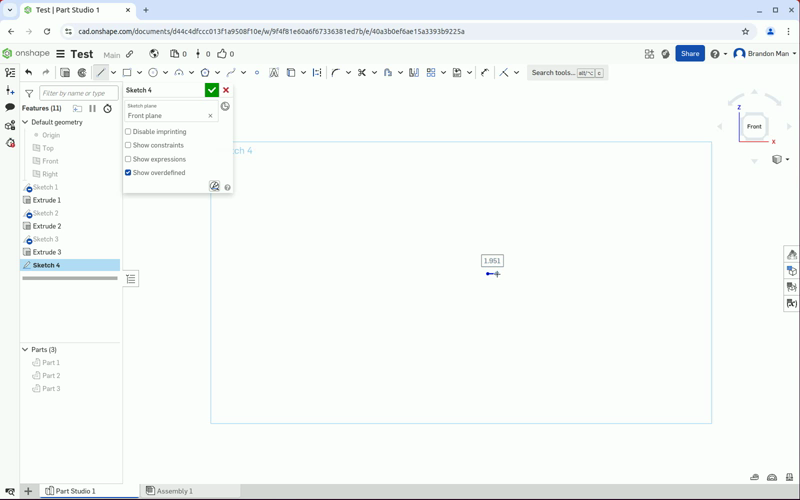
key(a)
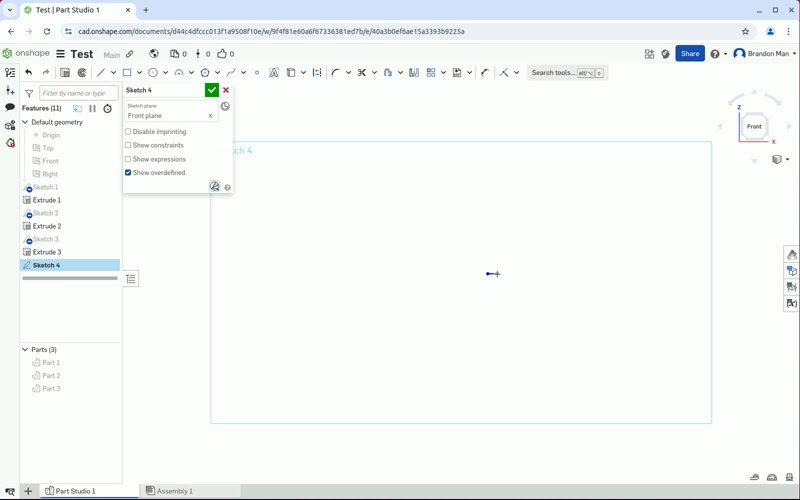
mouse_move(497, 273)
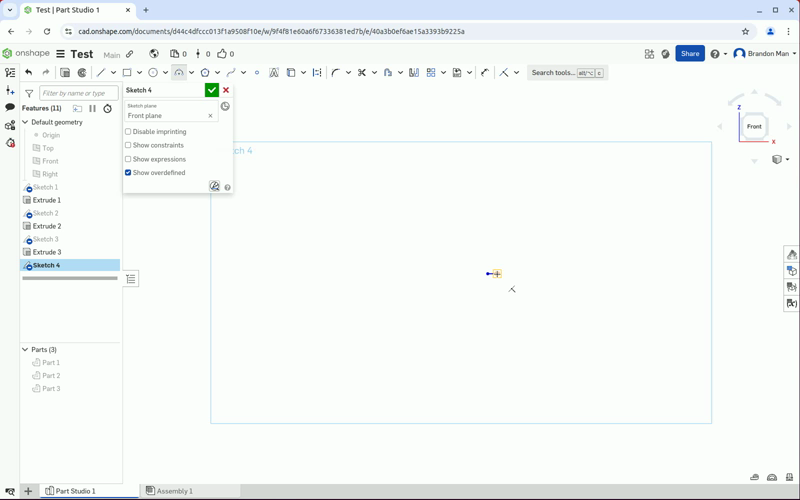
click(497, 273)
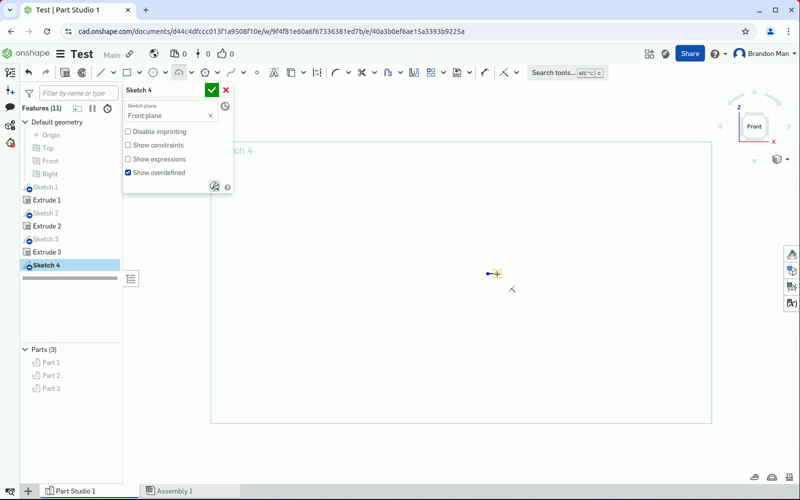
key_down(shift)
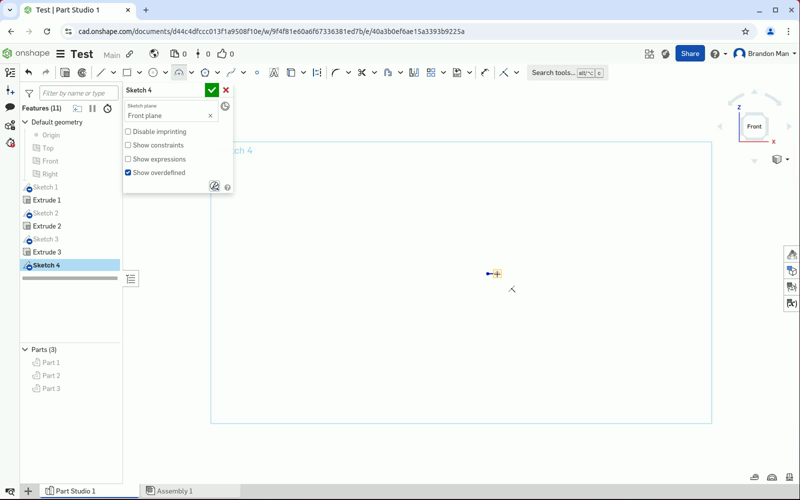
mouse_move(487, 266)
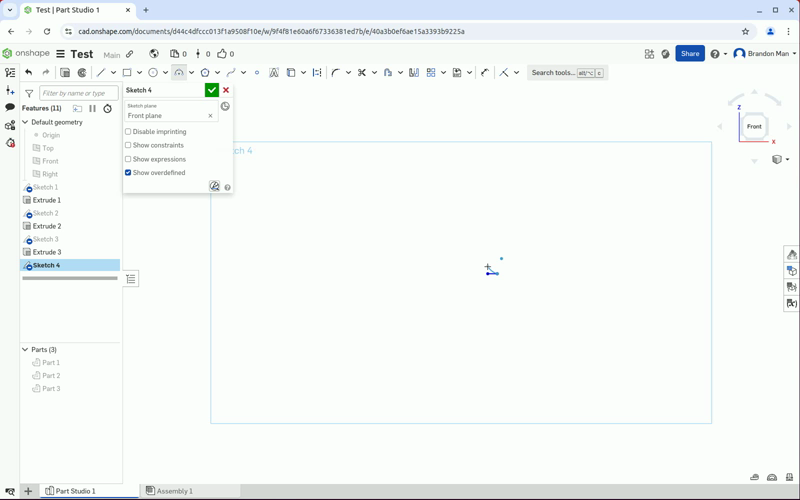
click(487, 266)
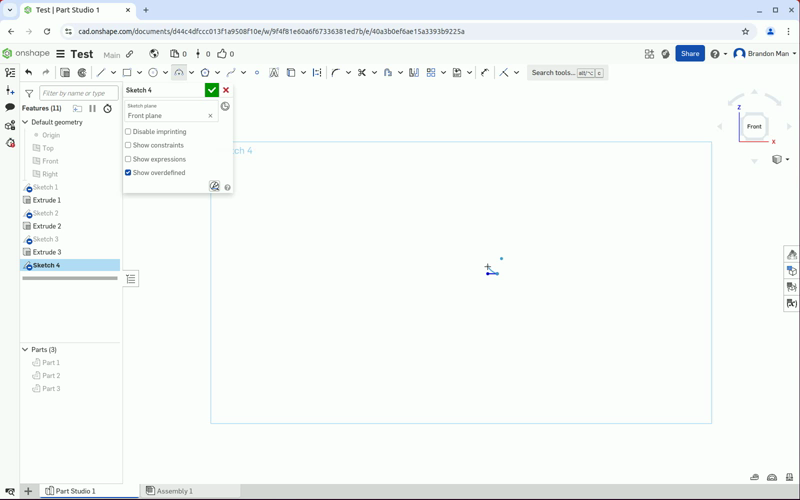
mouse_move(492, 270)
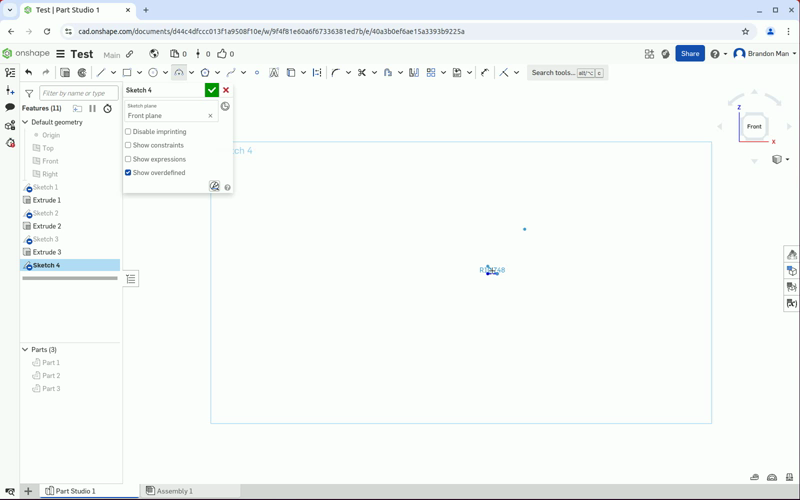
click(492, 270)
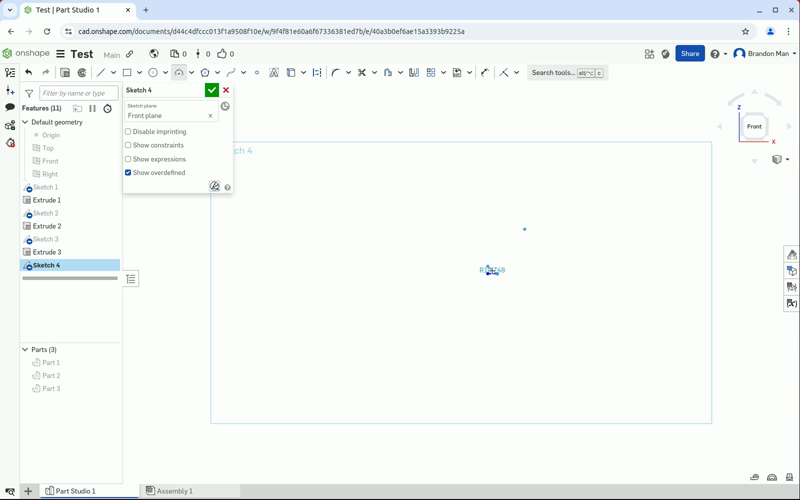
key_up(shift)
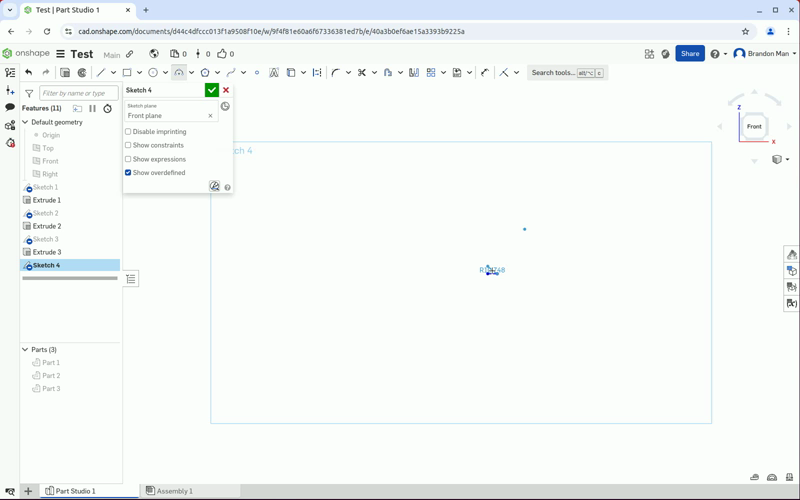
key(esc)
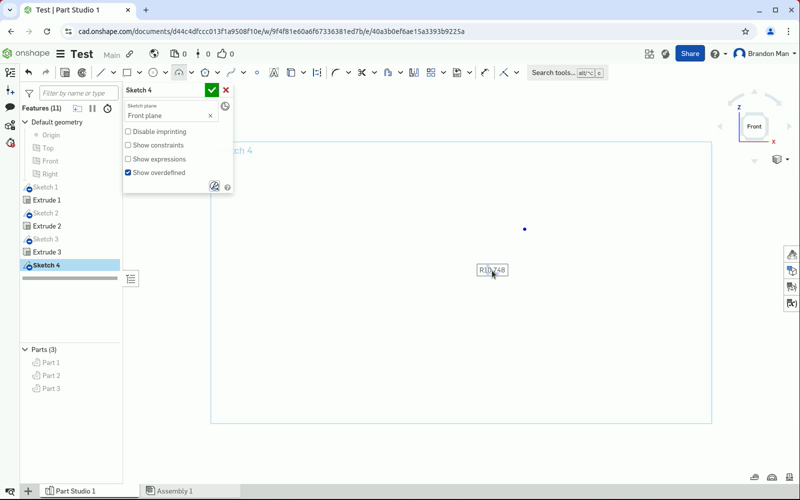
key(l)
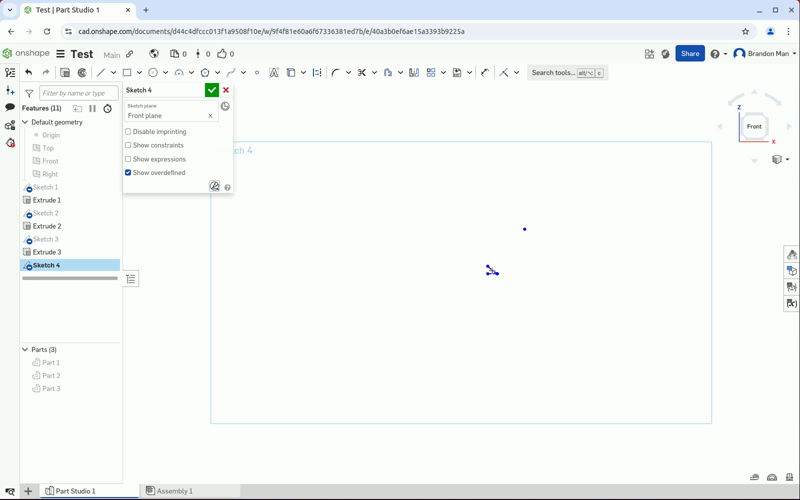
mouse_move(487, 266)
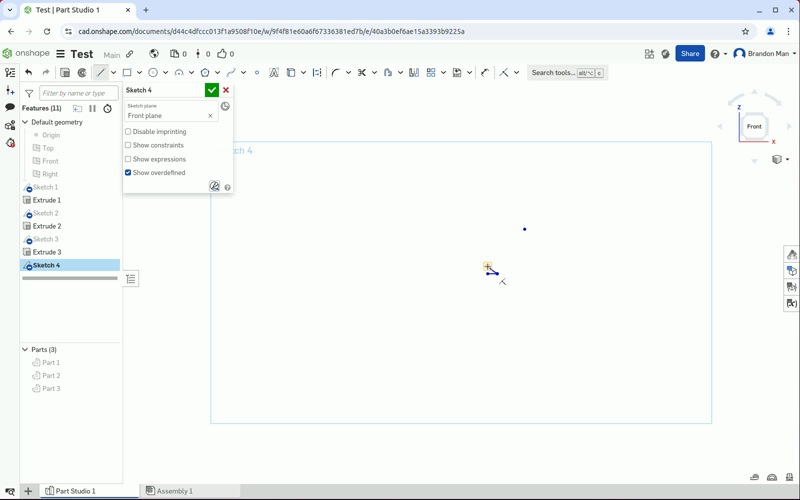
click(487, 266)
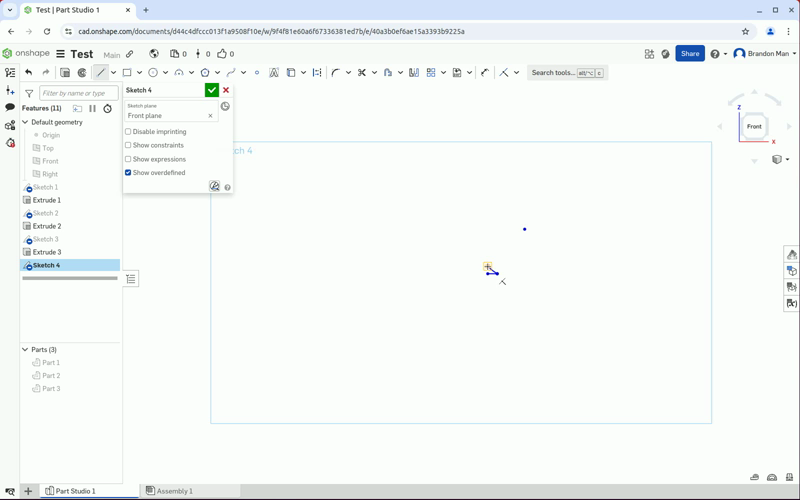
mouse_move(517, 266)
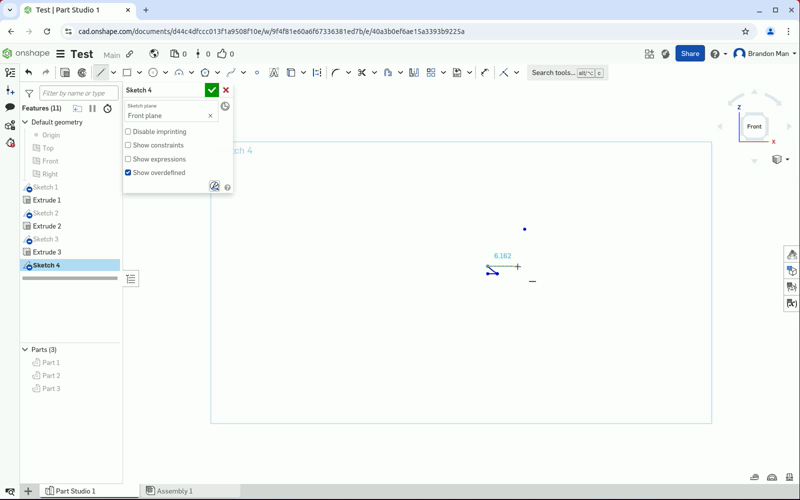
key_down(shift)
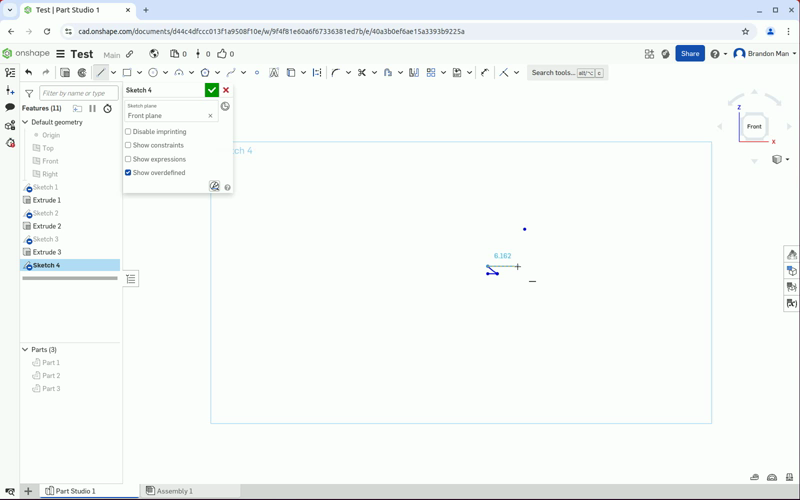
mouse_move(487, 273)
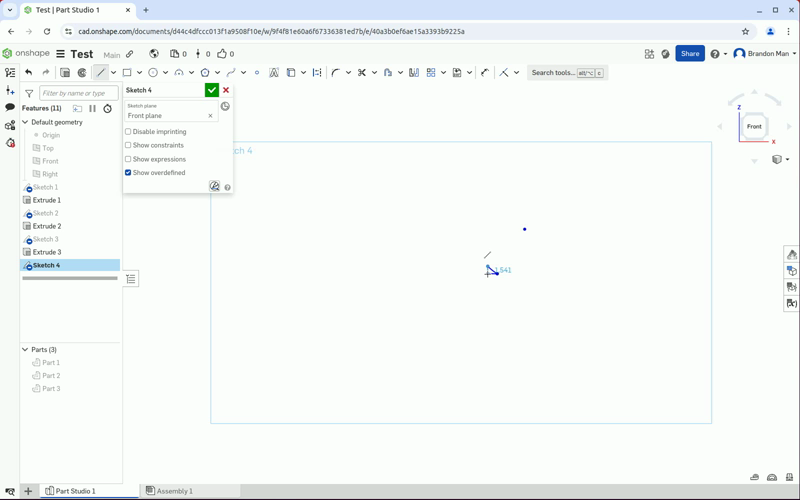
scroll(6)
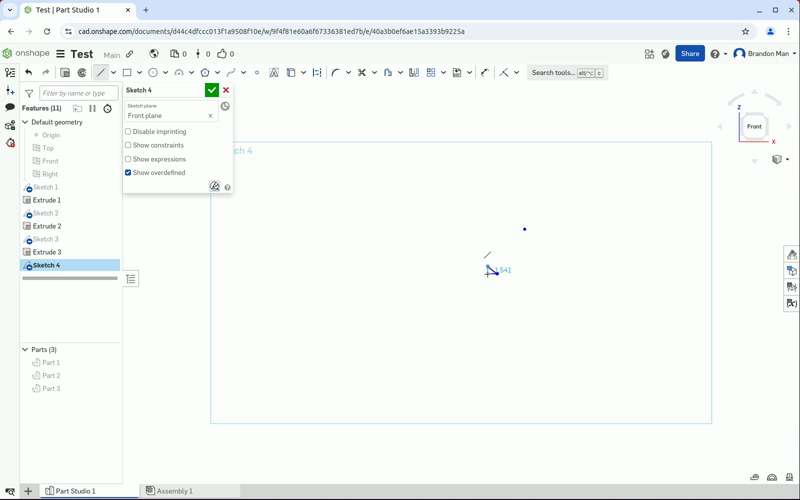
scroll(6)
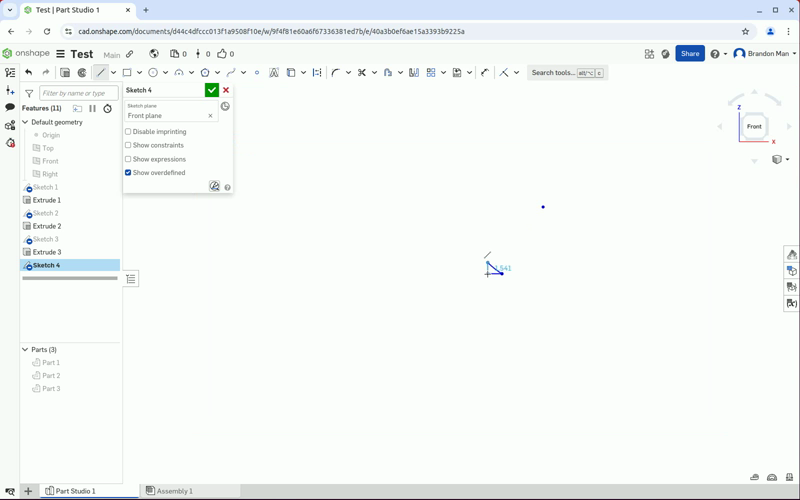
scroll(6)
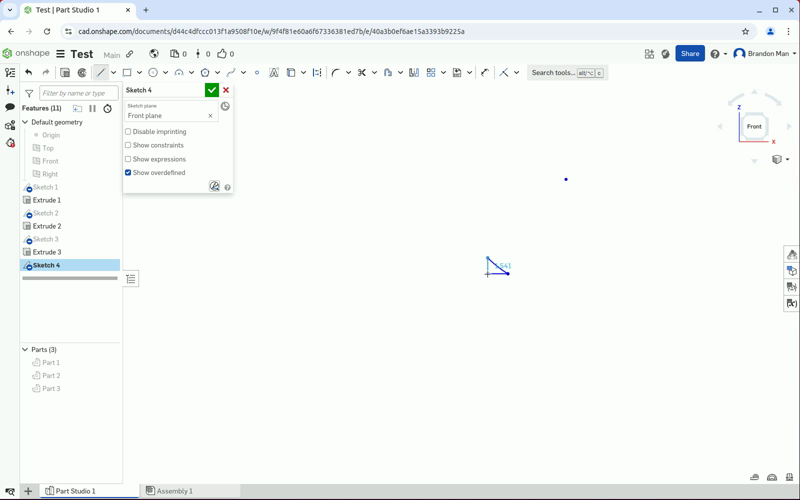
scroll(6)
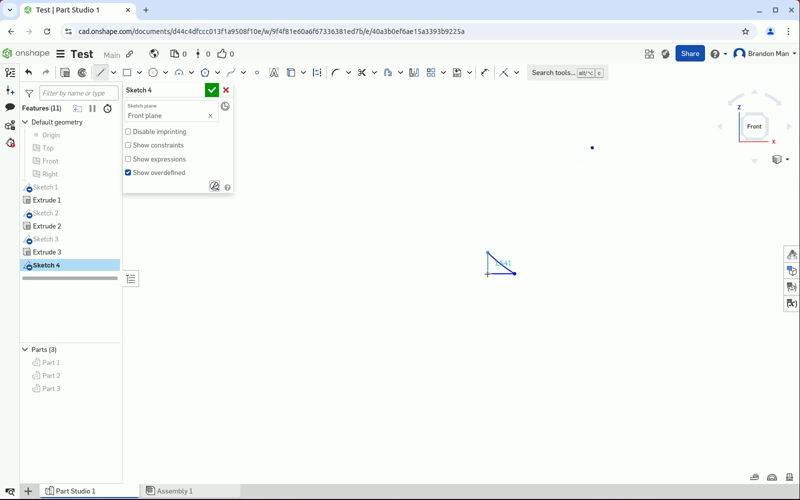
scroll(6)
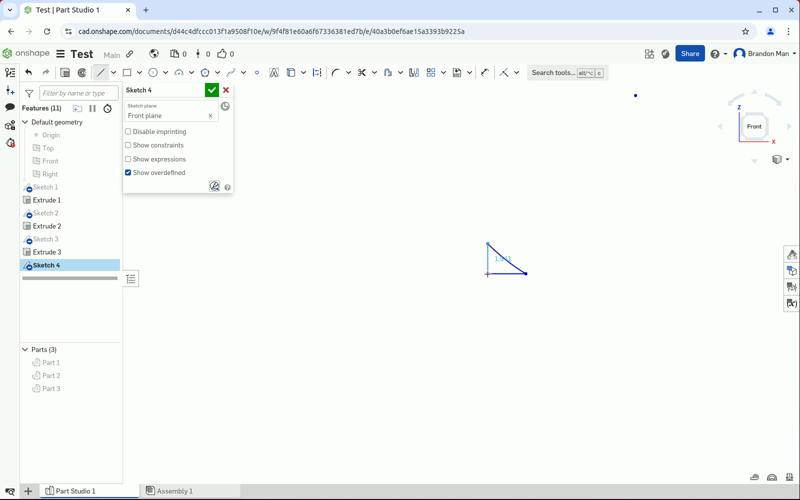
scroll(6)
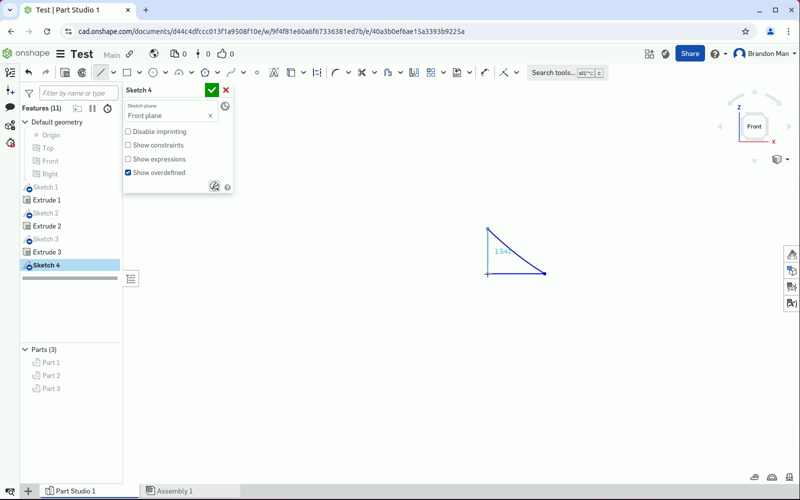
scroll(6)
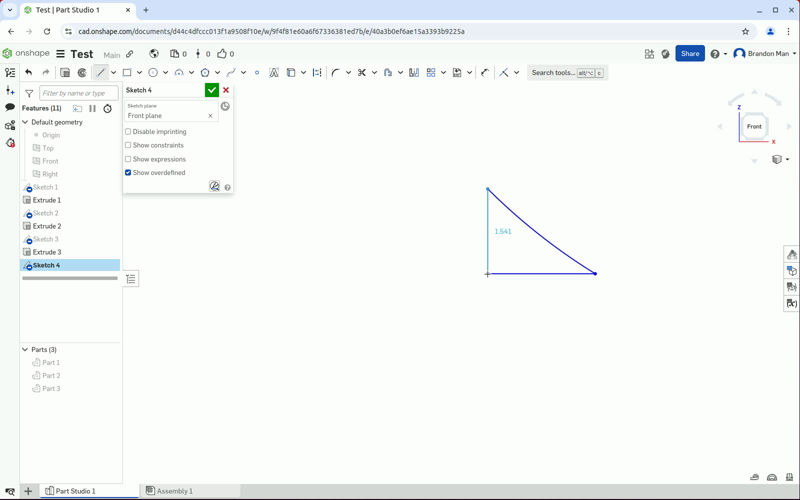
key_up(shift)
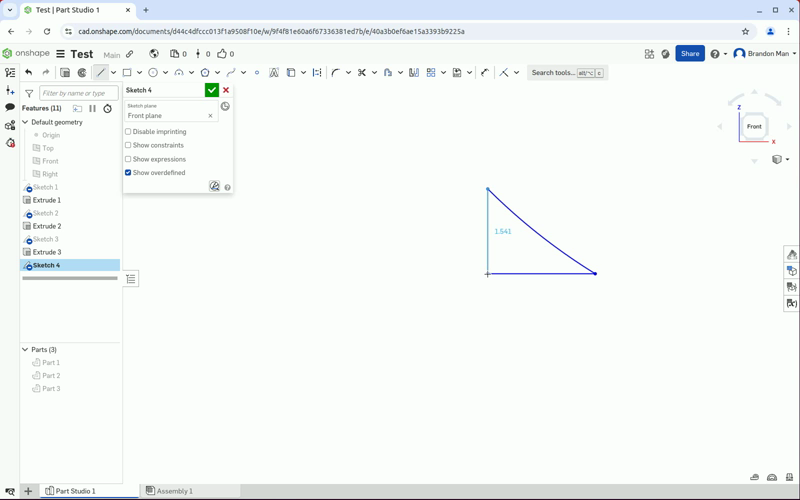
click(487, 273)
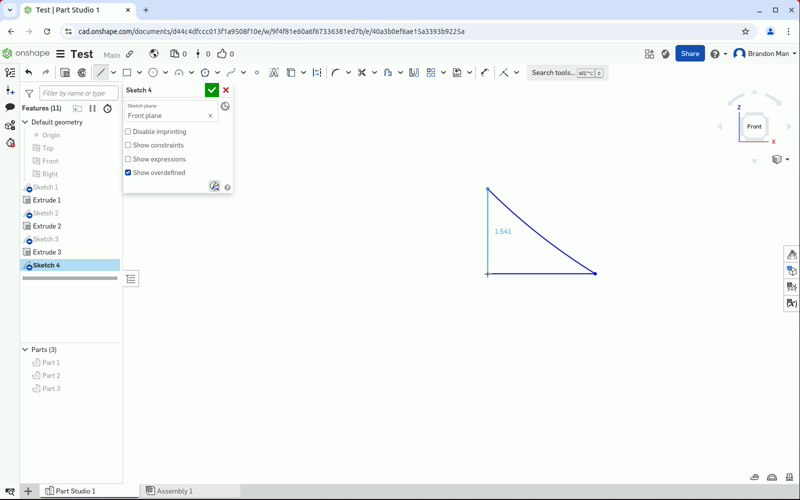
scroll(-6)
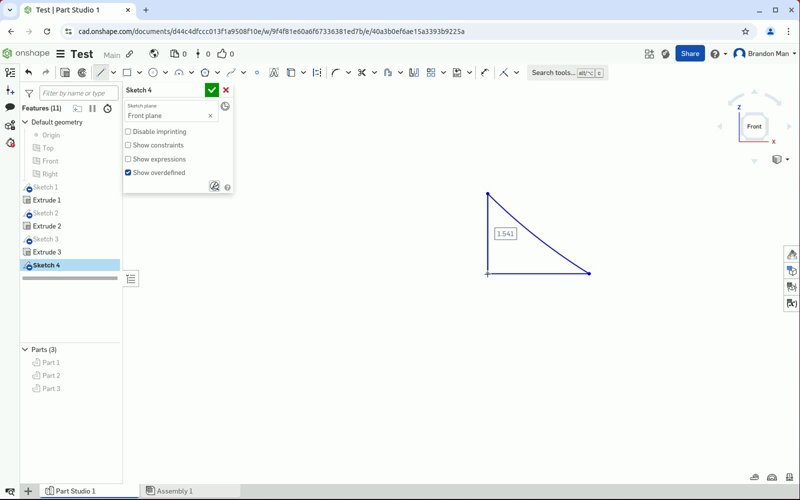
scroll(-6)
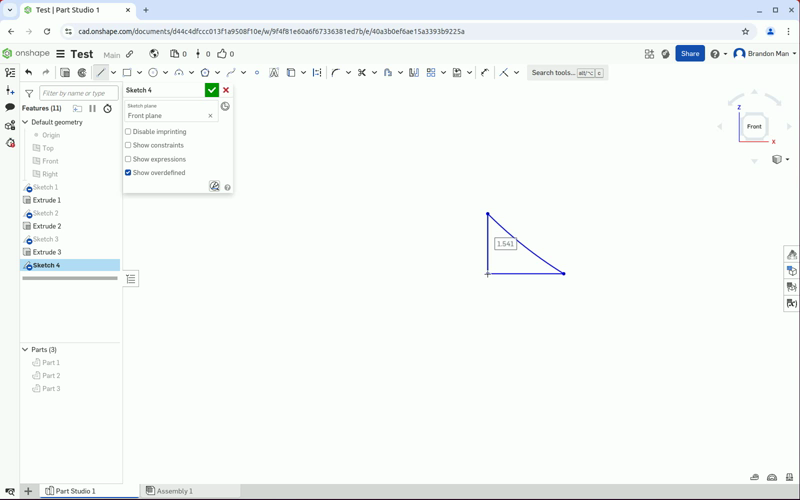
scroll(-6)
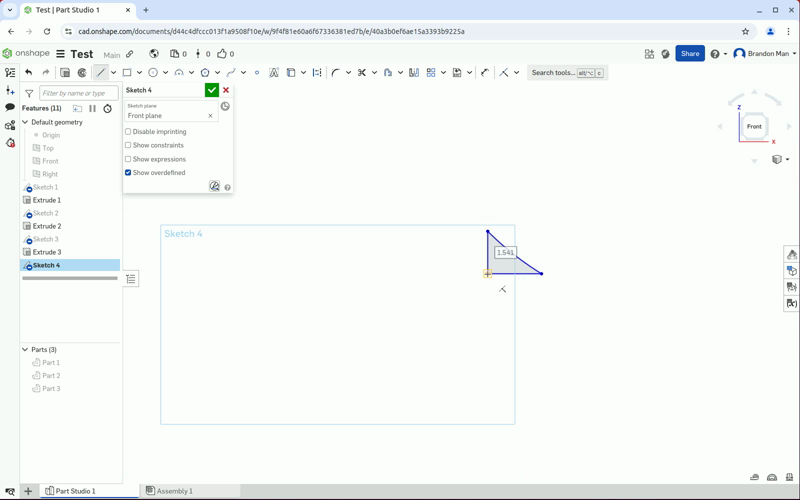
scroll(-6)
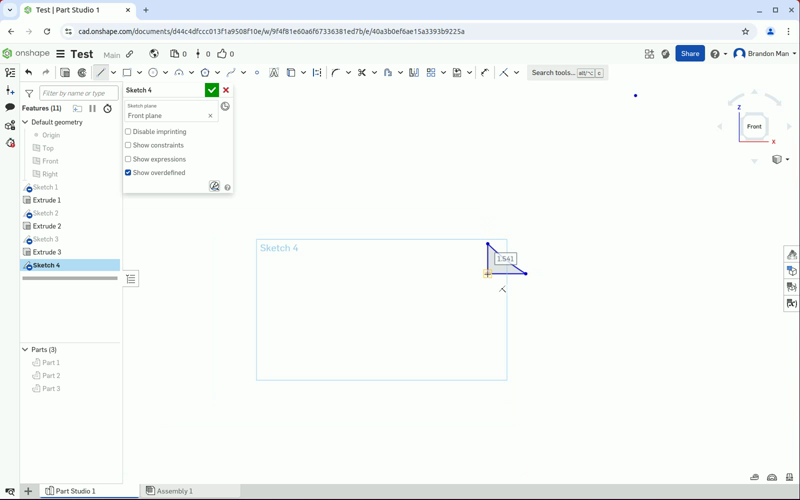
scroll(-6)
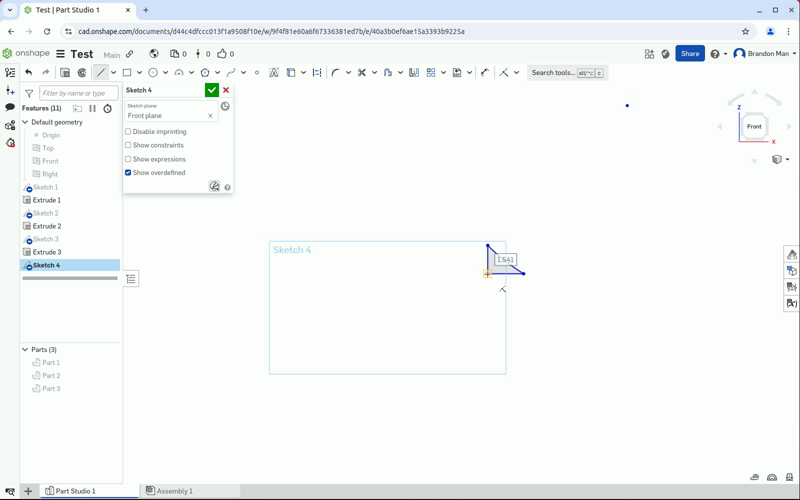
scroll(-6)
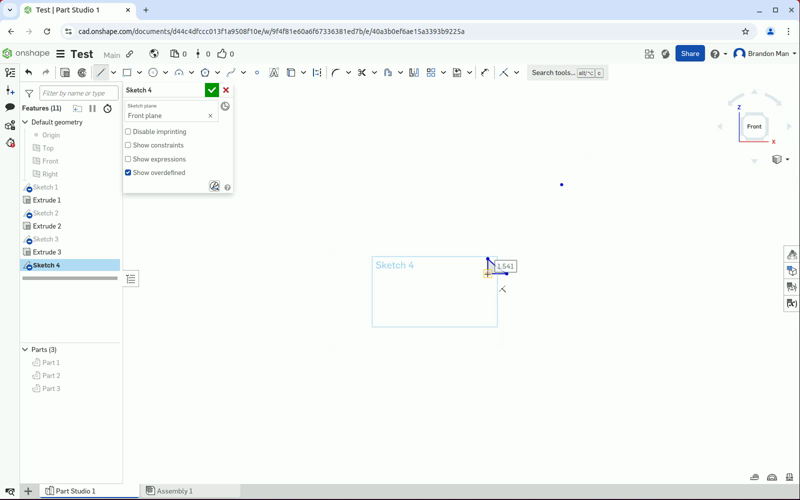
scroll(-6)
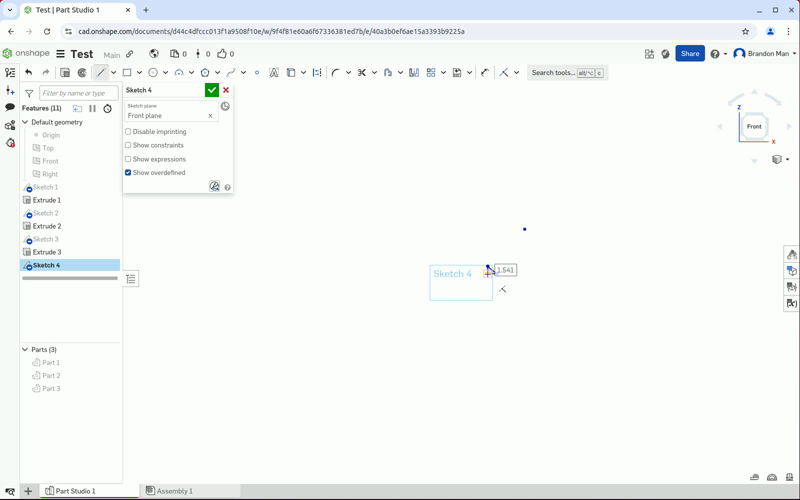
key(esc)
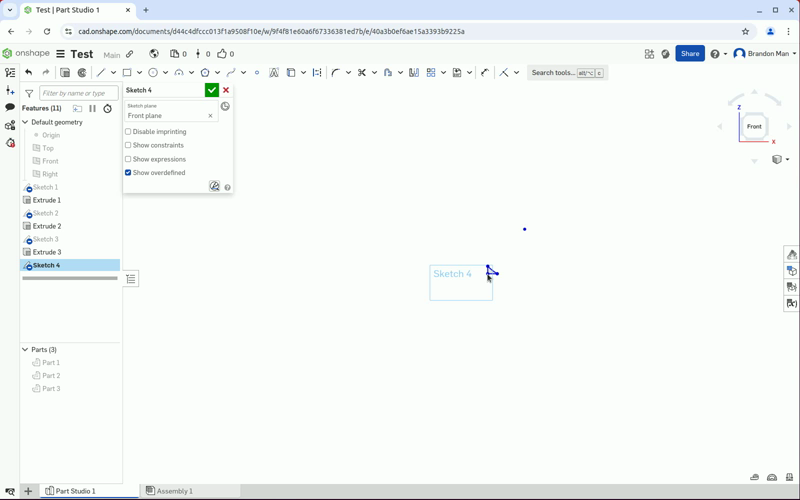
mouse_move(494, 272)
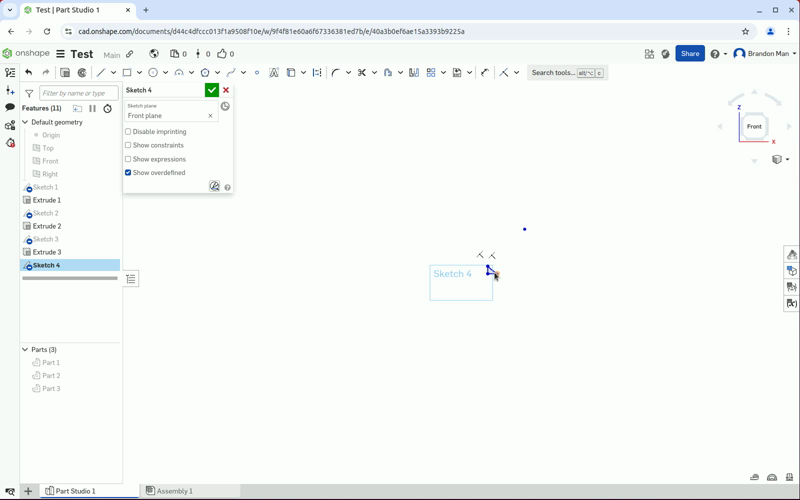
scroll(6)
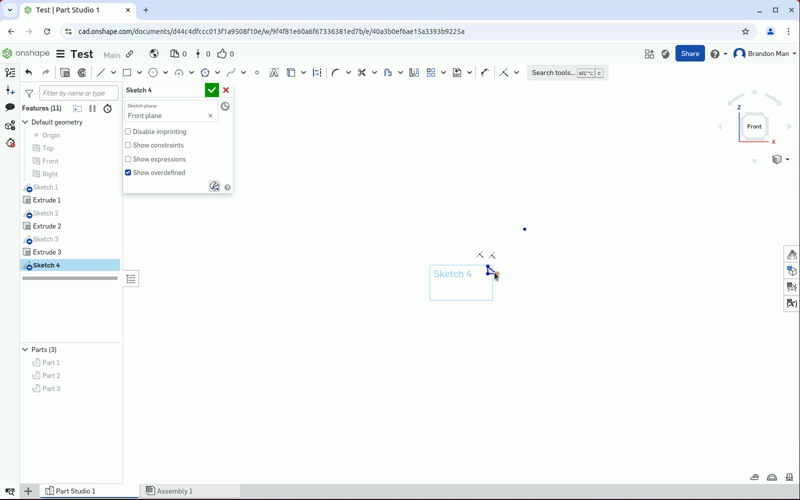
scroll(6)
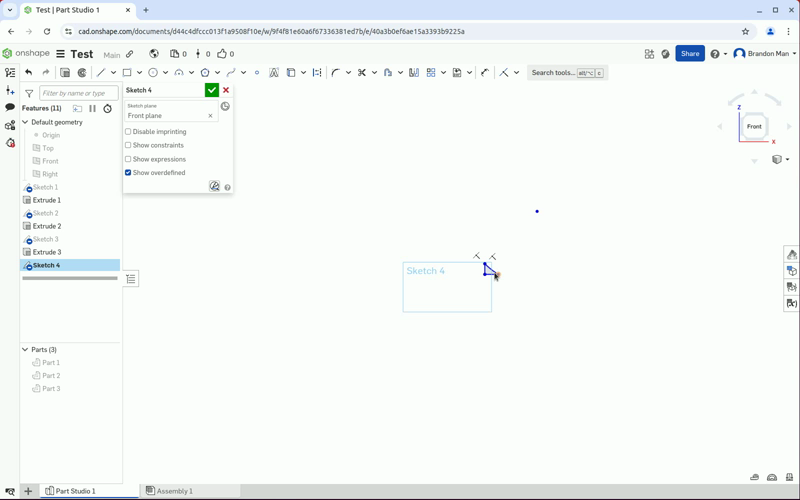
scroll(6)
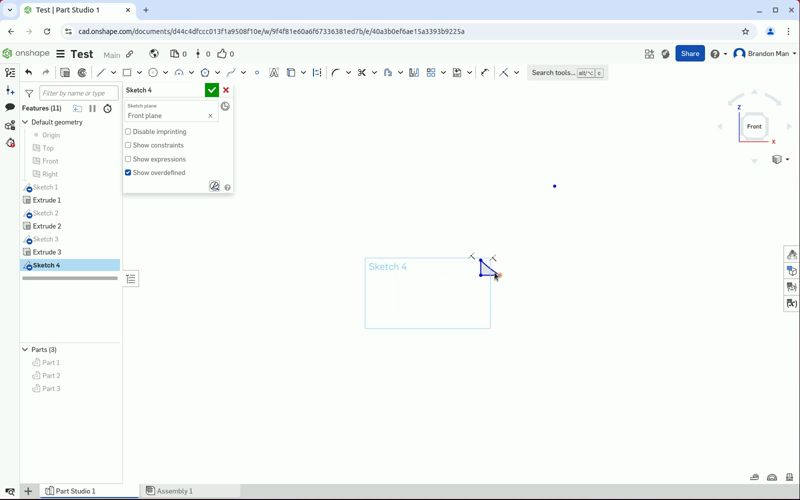
scroll(6)
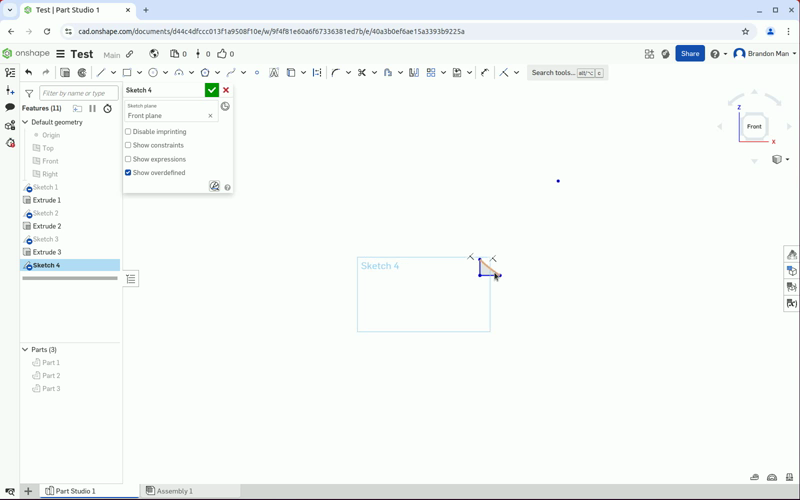
scroll(6)
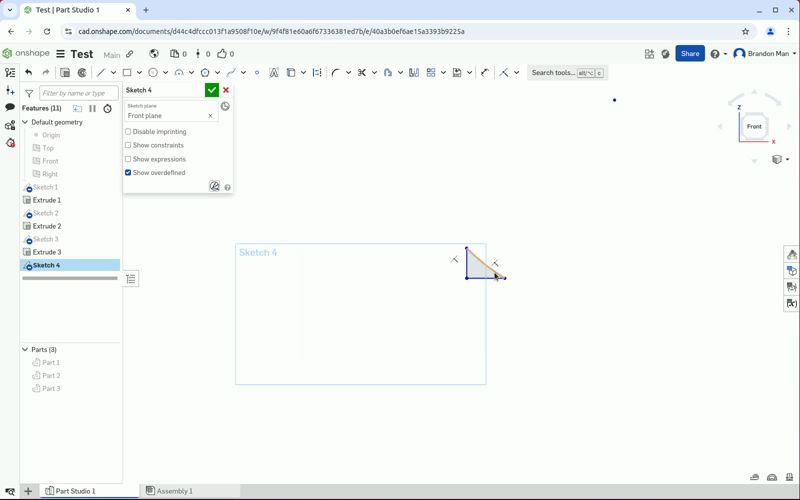
scroll(6)
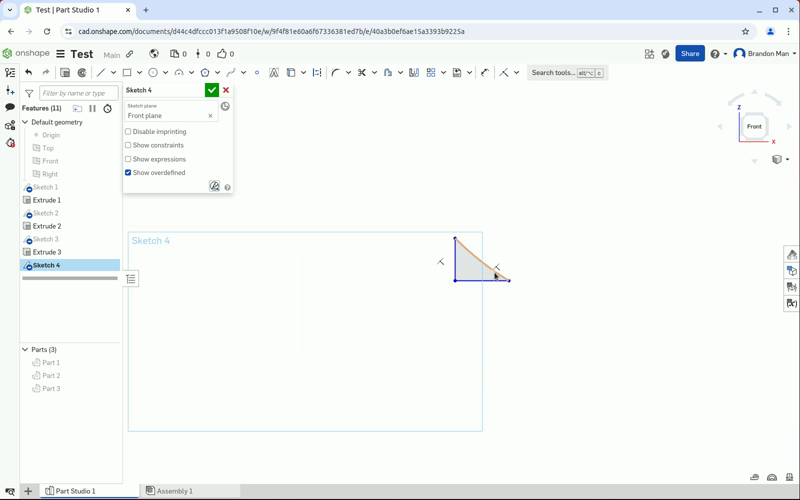
scroll(6)
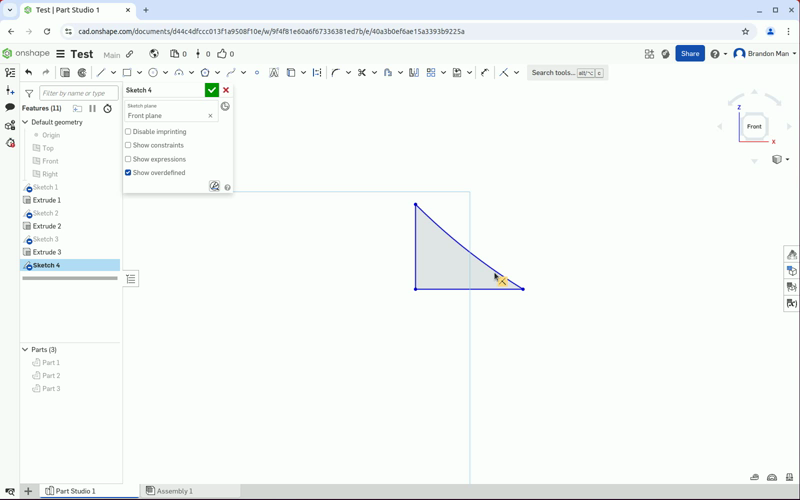
click(494, 272)
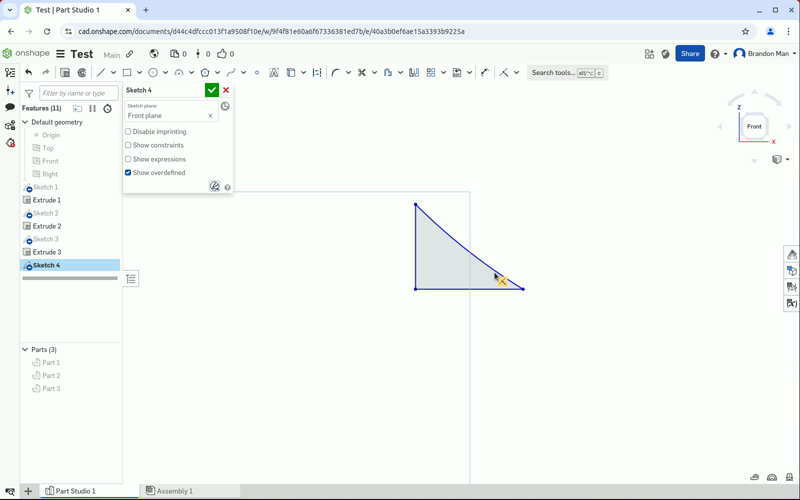
scroll(-6)
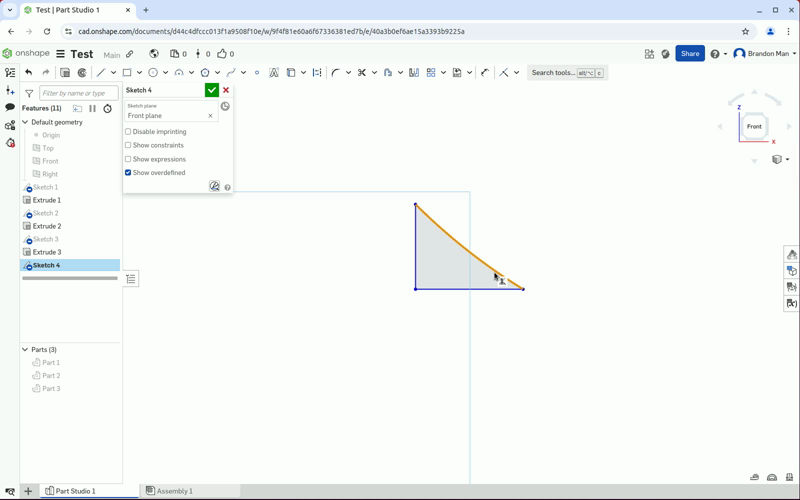
scroll(-6)
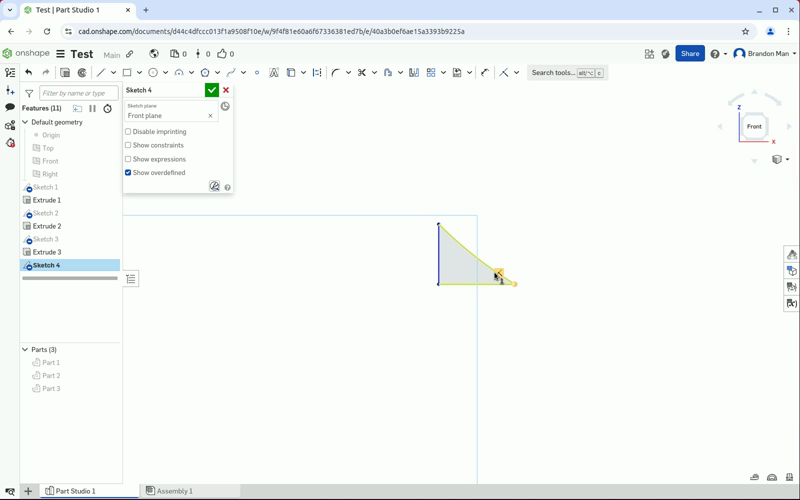
scroll(-6)
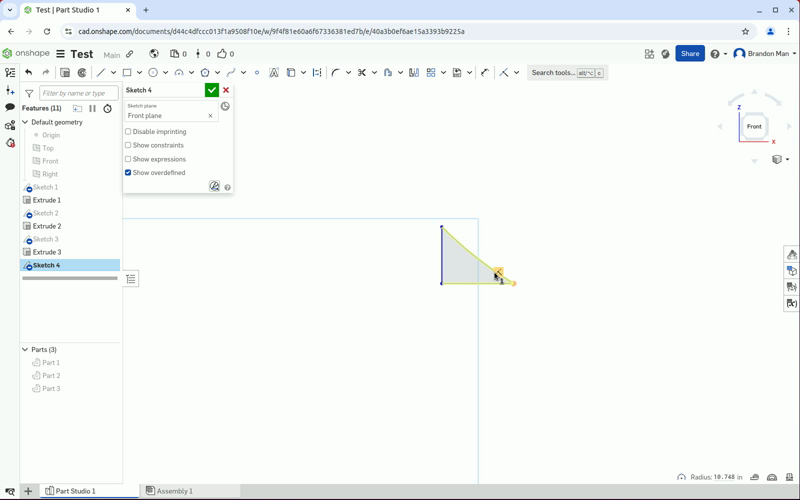
scroll(-6)
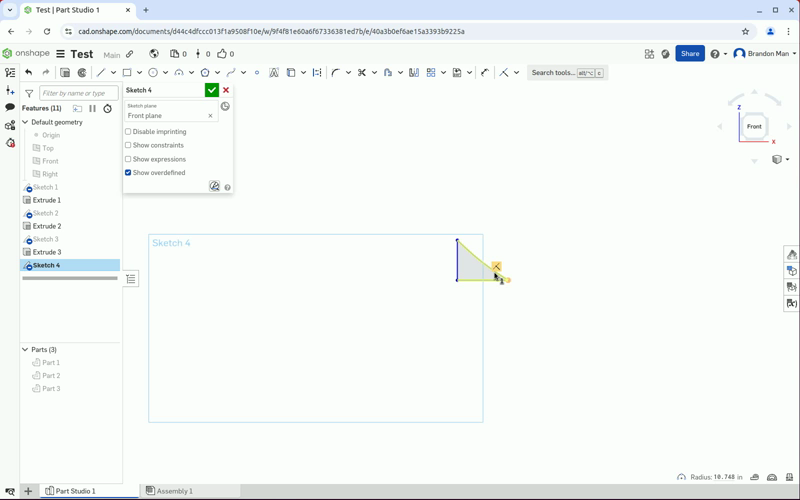
scroll(-6)
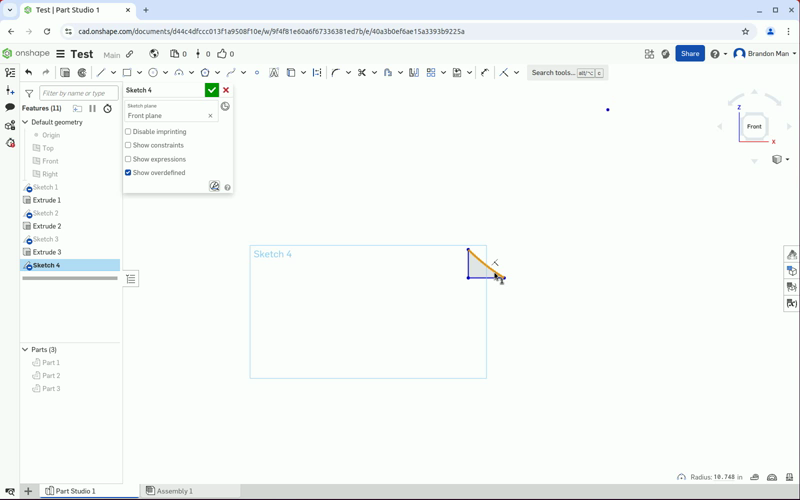
scroll(-6)
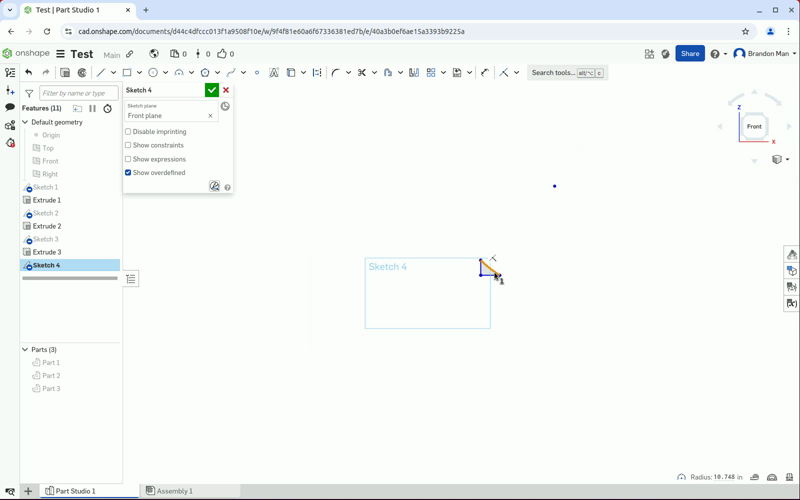
scroll(-6)
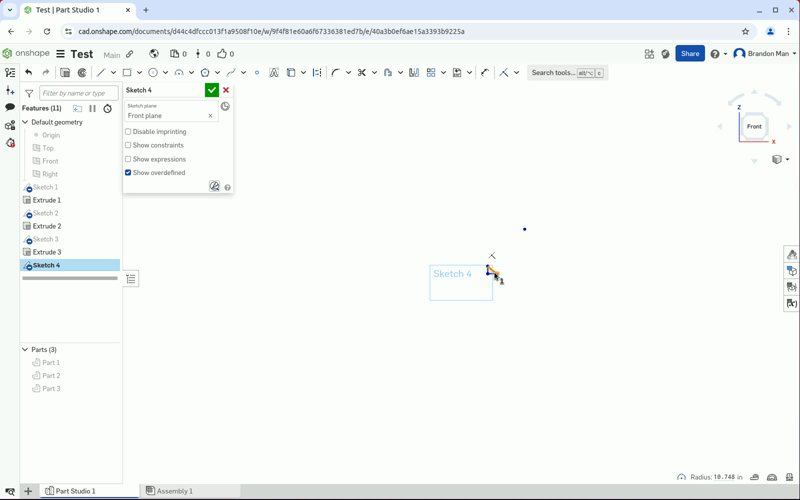
mouse_move(73, 352)
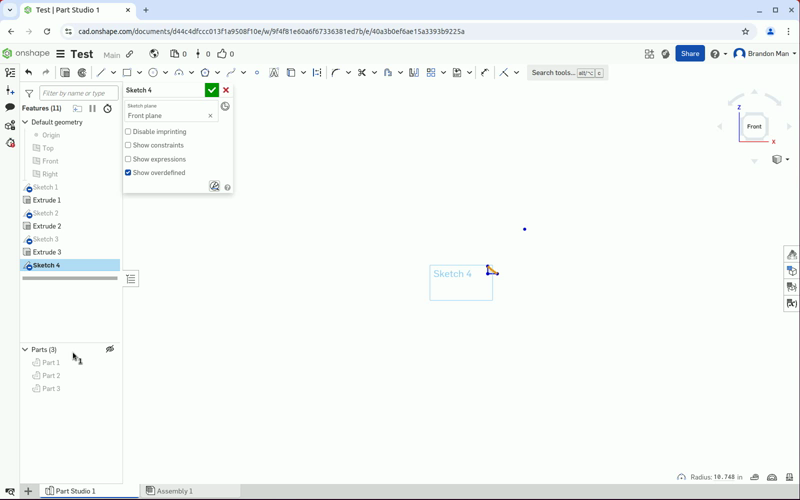
key(shift+y)
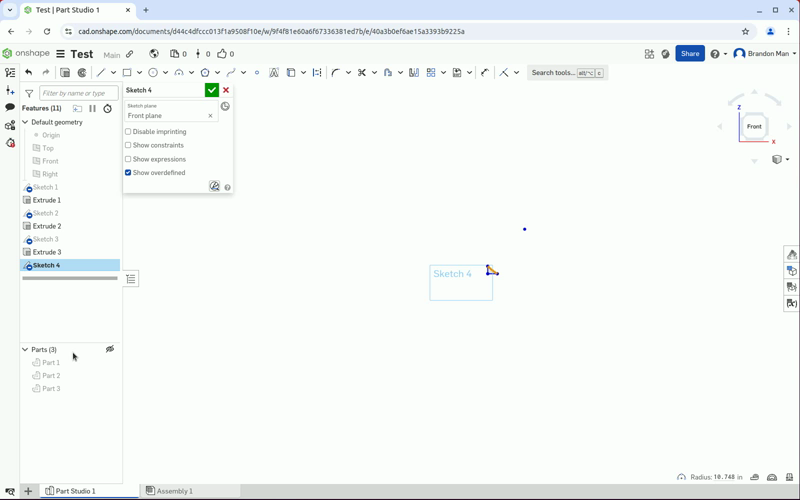
key(shift+e)
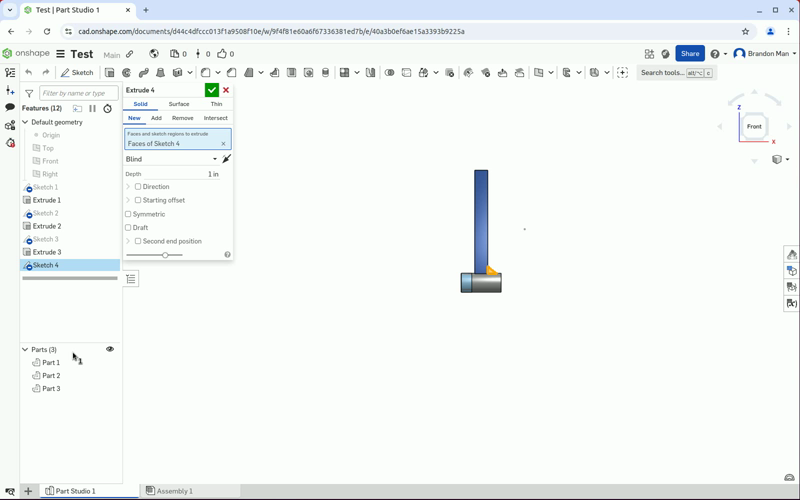
mouse_move(143, 106)
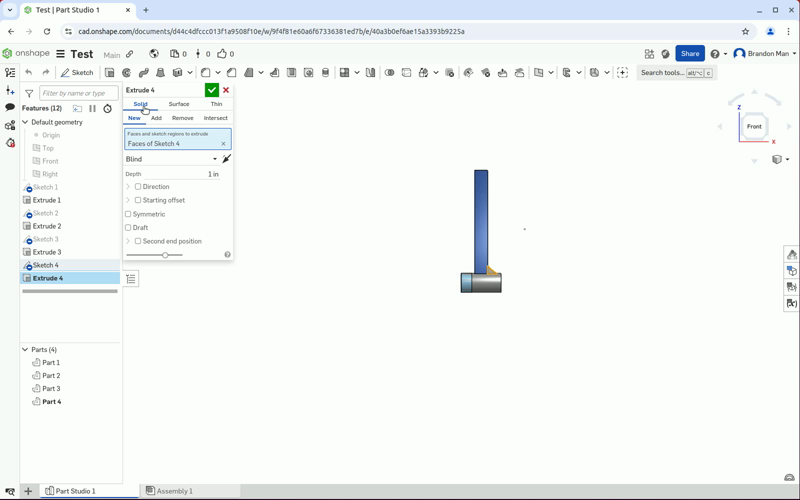
click(143, 106)
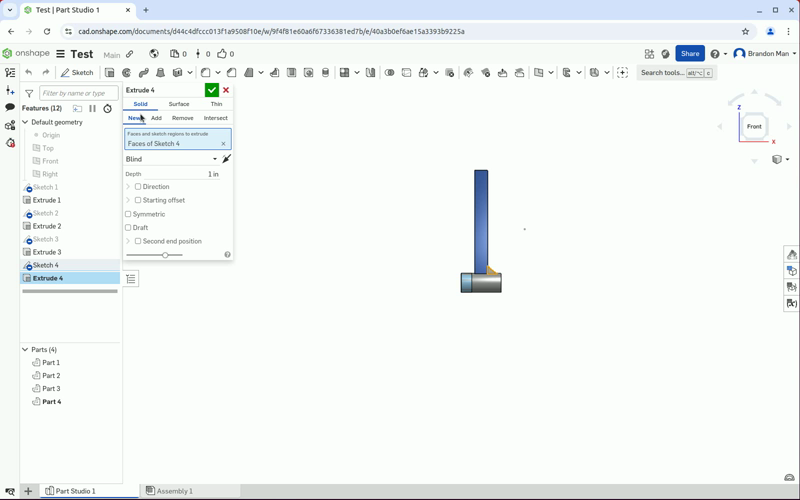
mouse_move(137, 120)
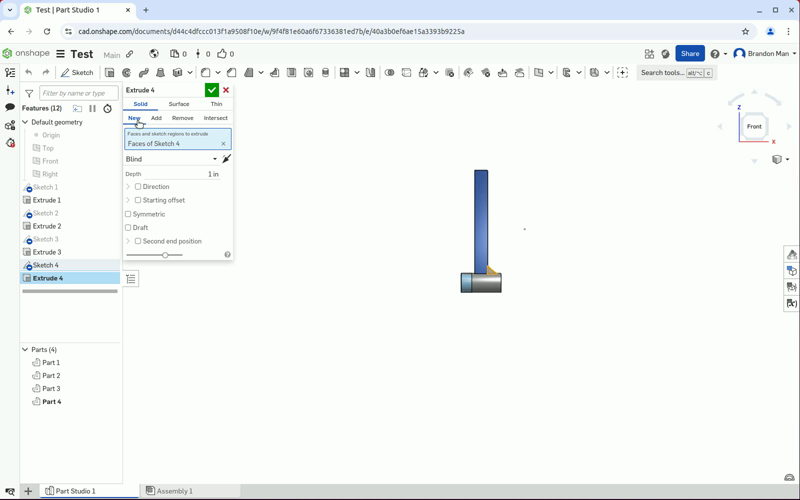
click(137, 120)
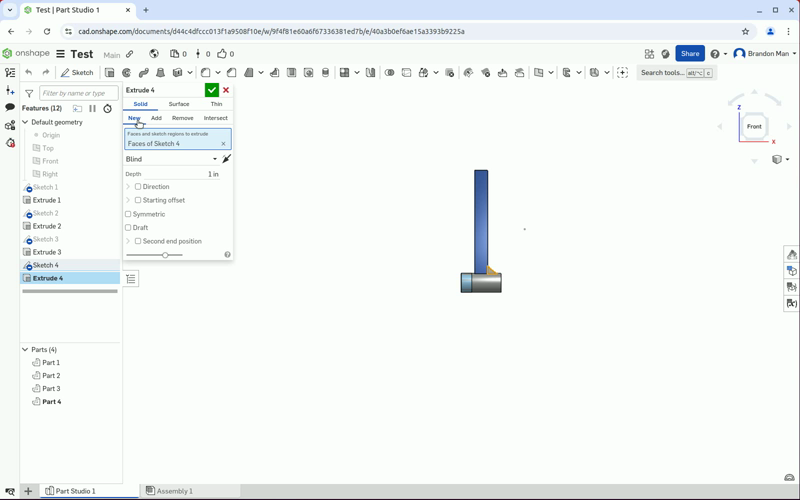
key(tab, 4)
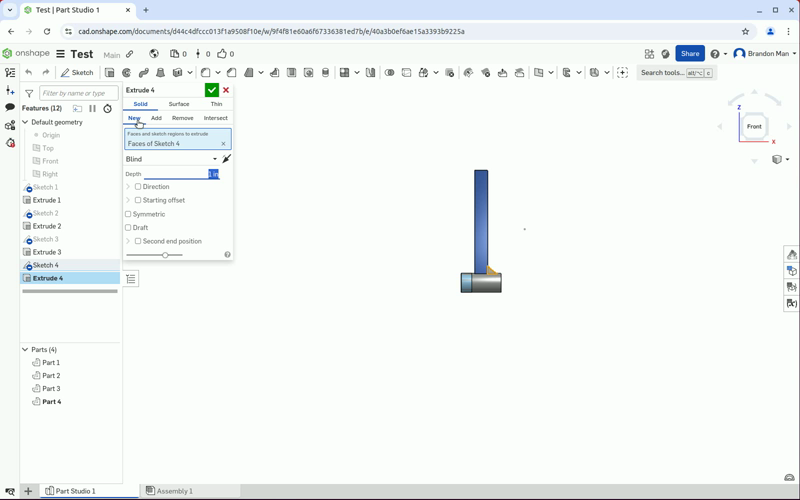
text(0.962)
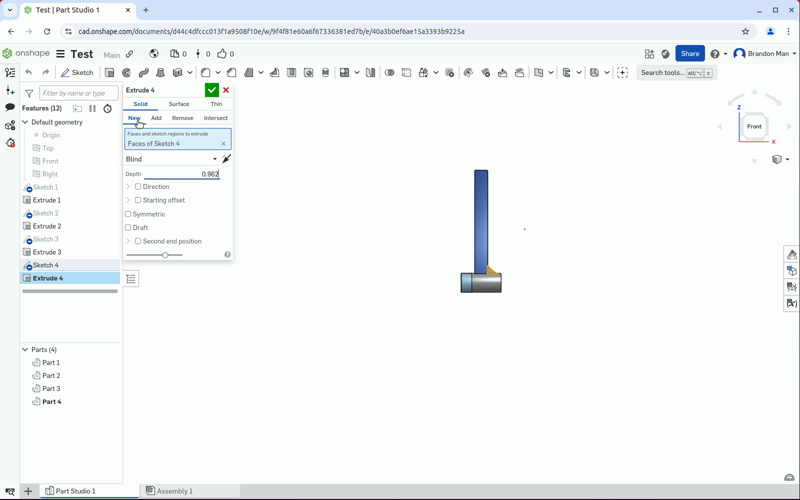
key(tab, 3)
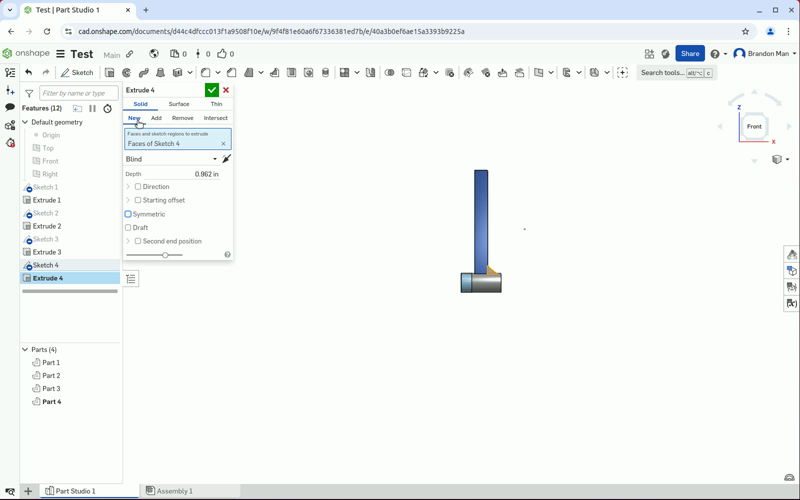
key(space)
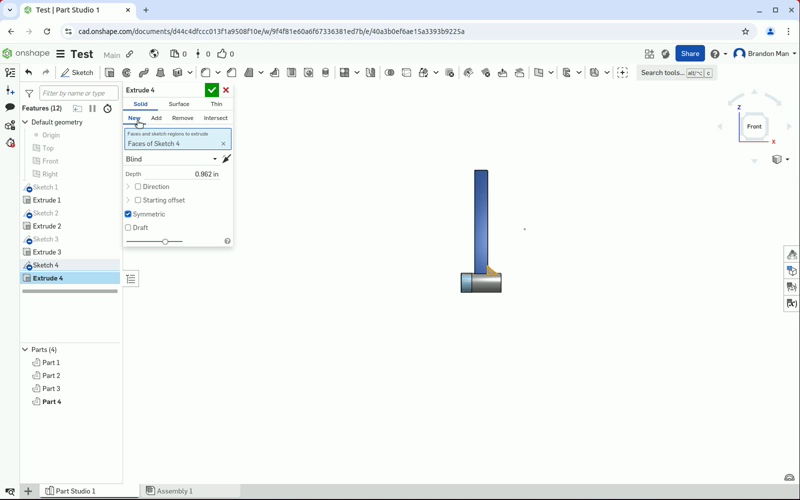
key(enter)
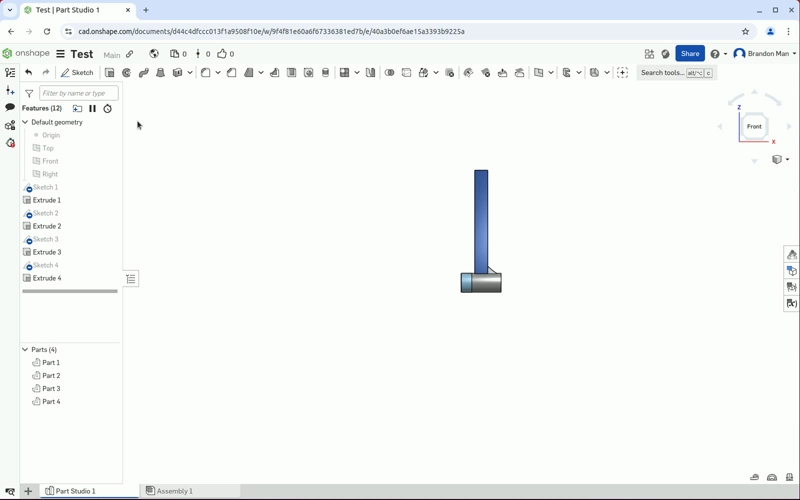
key(shift+h)
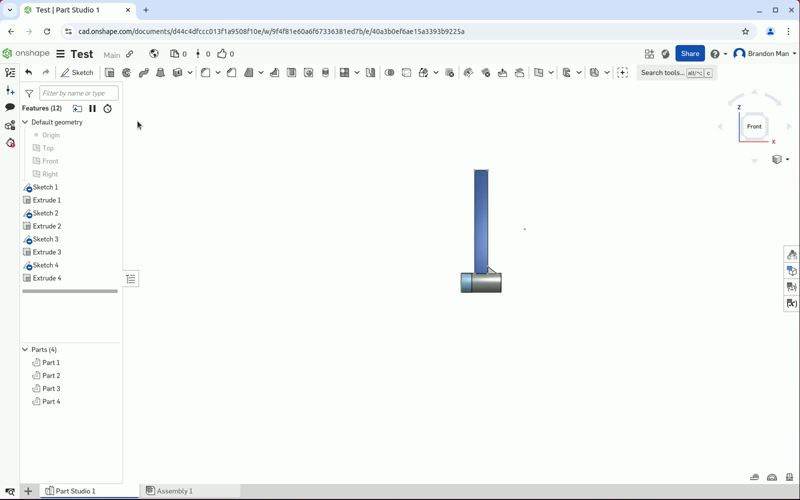
key(shift+h)
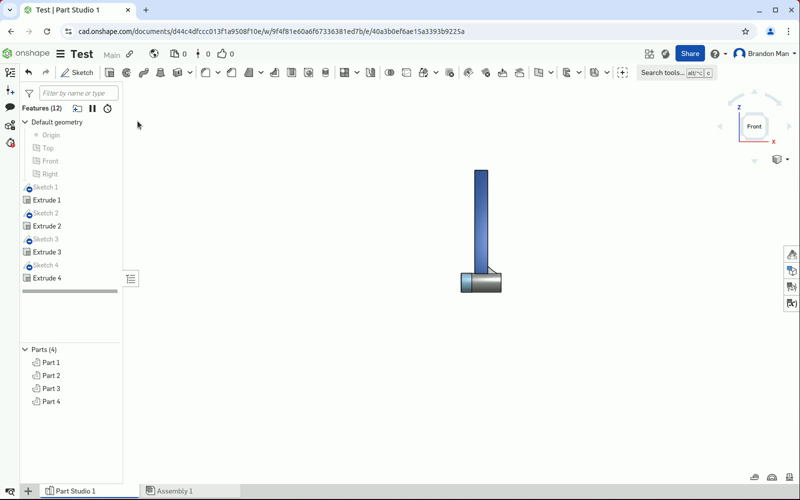
mouse_move(73, 189)
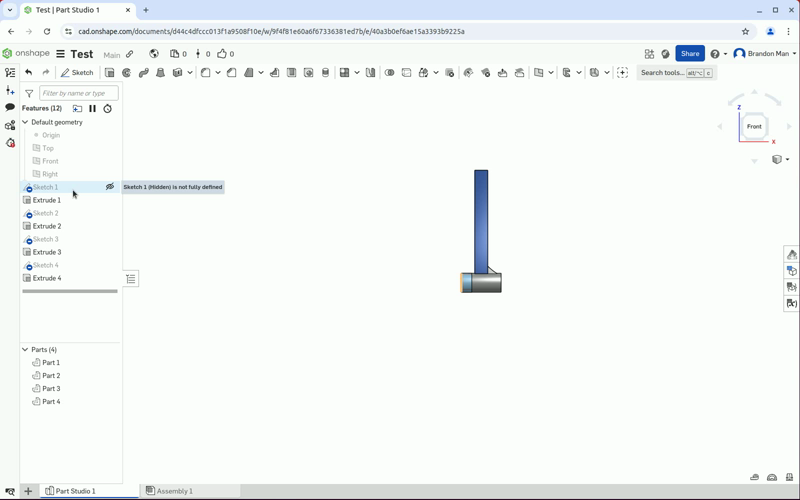
click(73, 189)
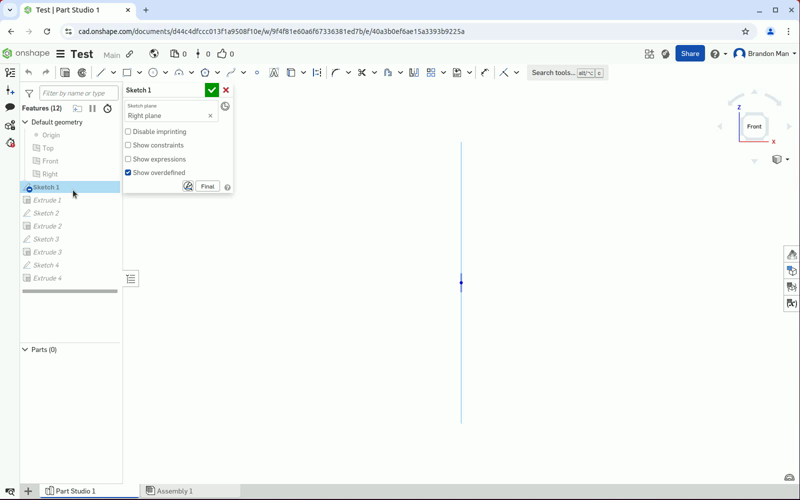
mouse_move(229, 92)
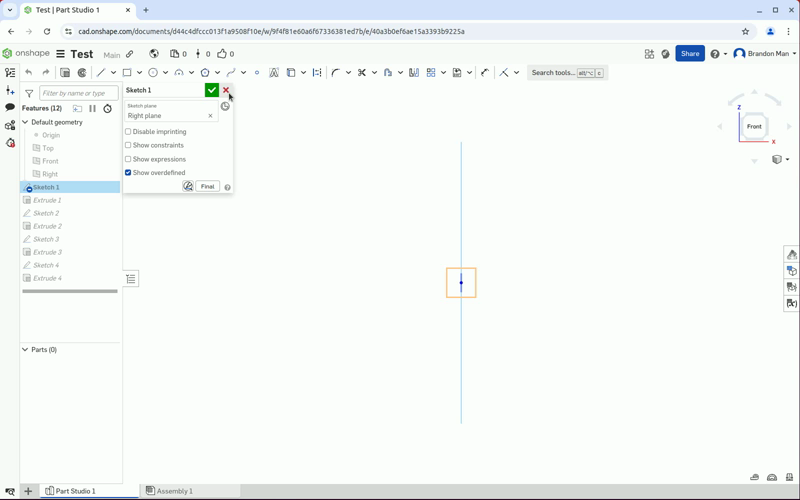
click(229, 92)
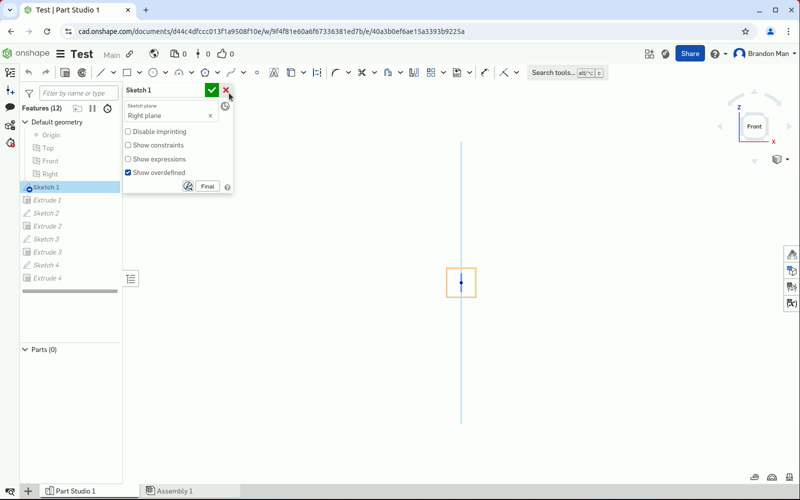
key(shift+s)
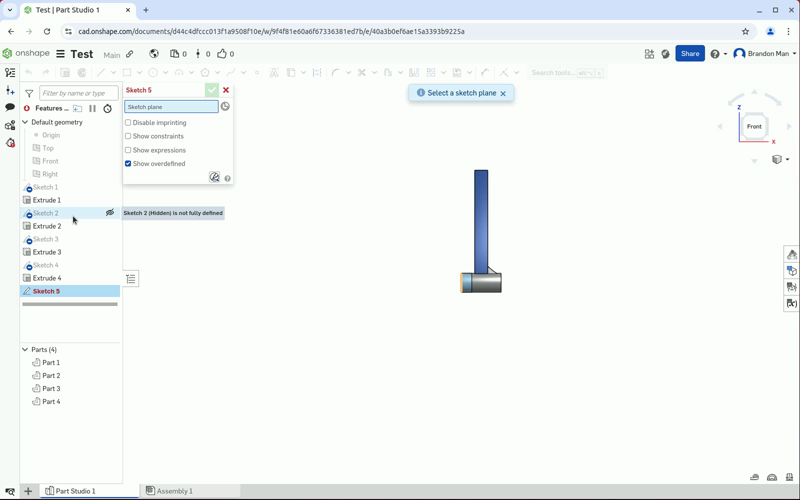
scroll(3)
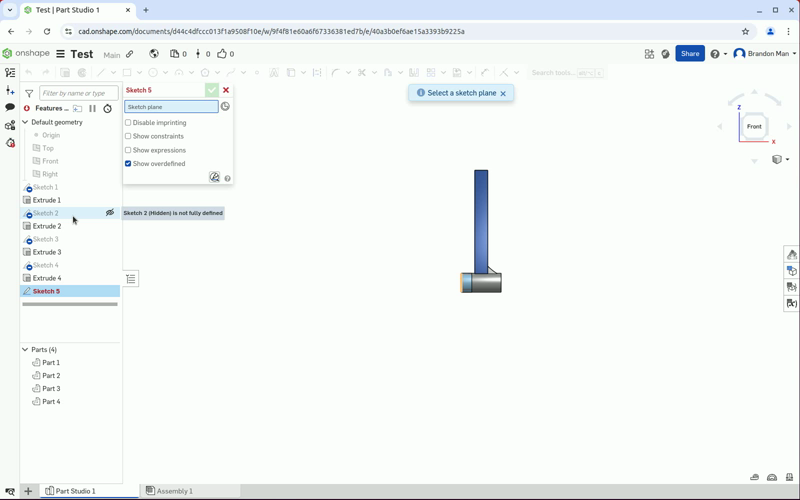
mouse_move(73, 163)
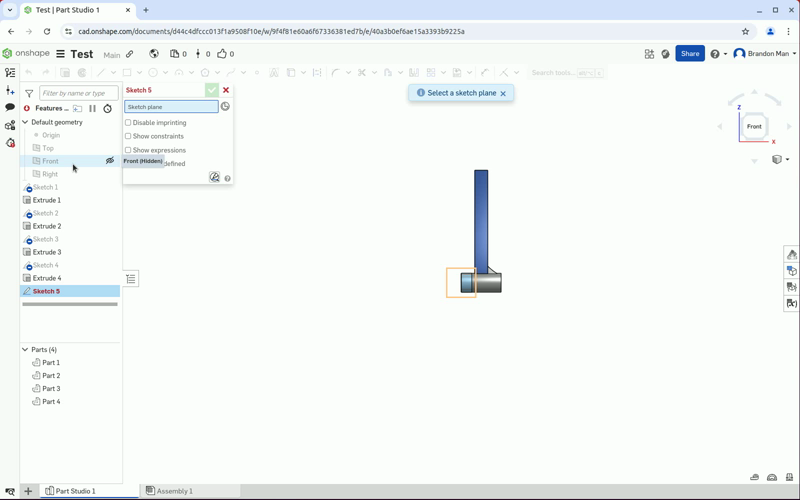
click(73, 163)
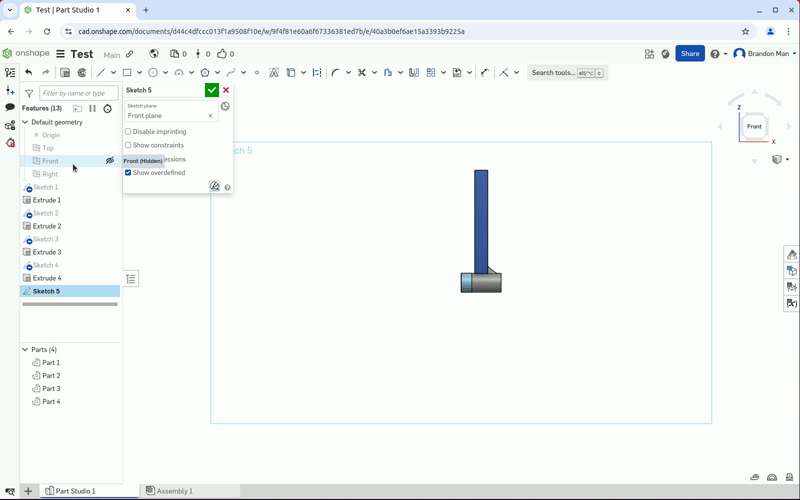
mouse_move(73, 352)
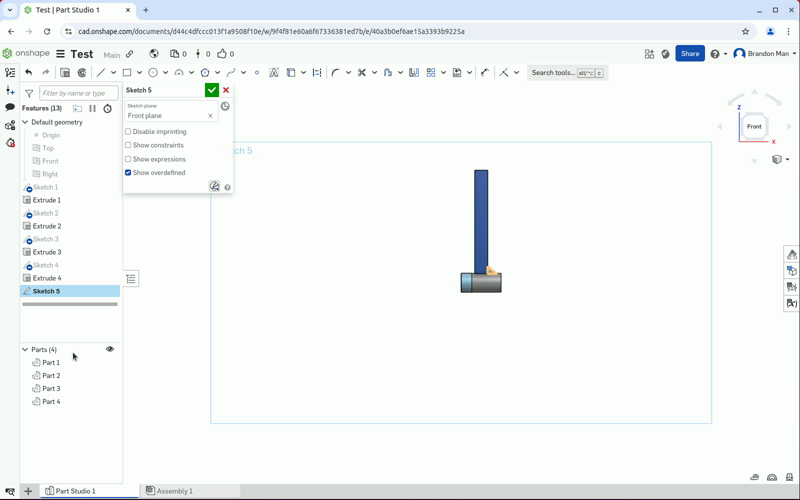
key(y)
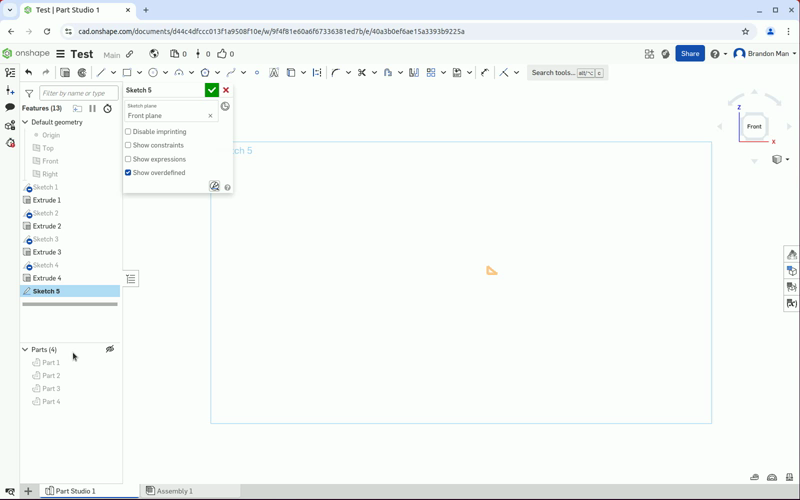
key(l)
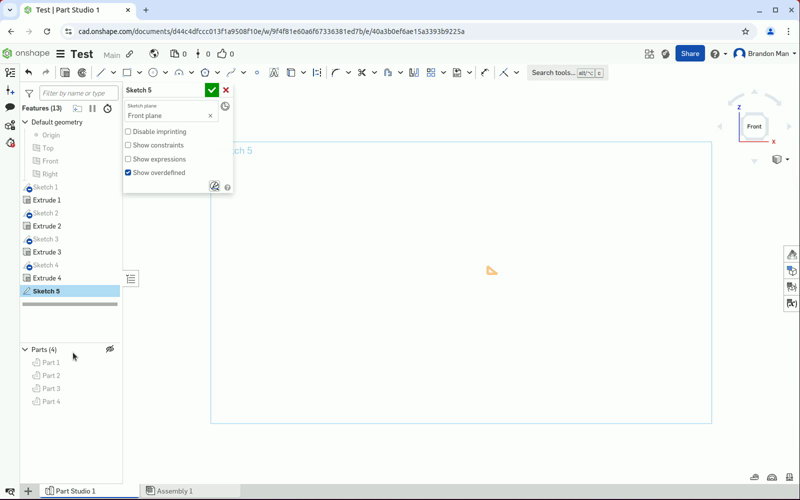
key_down(shift)
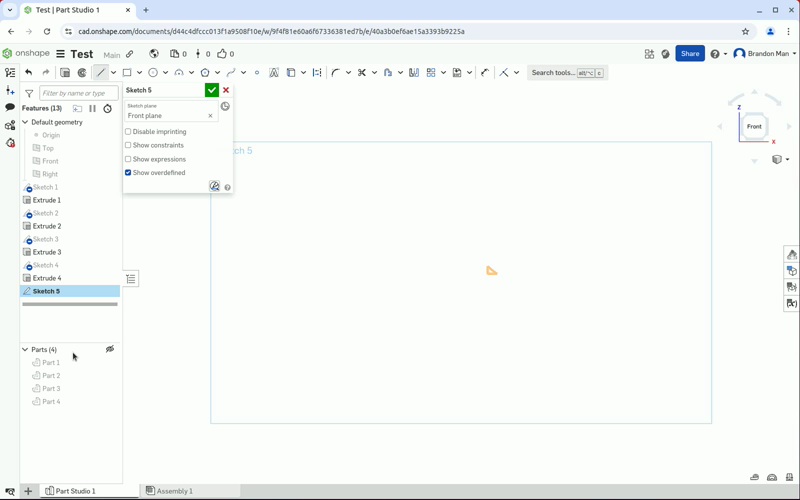
mouse_move(466, 273)
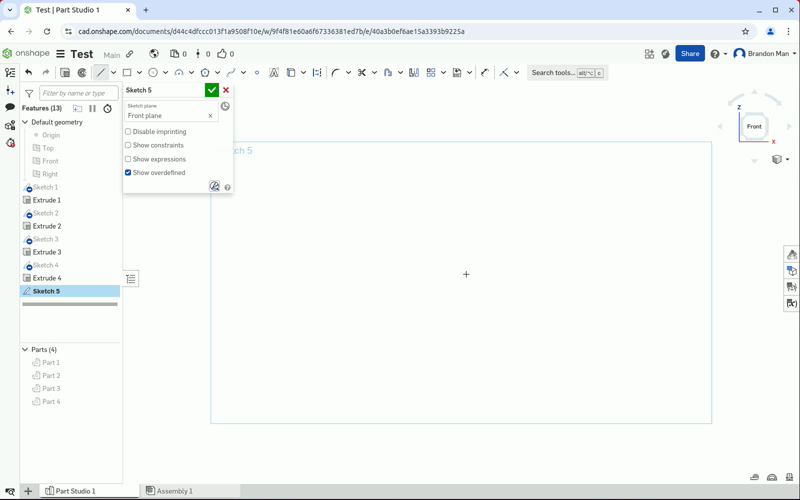
click(466, 273)
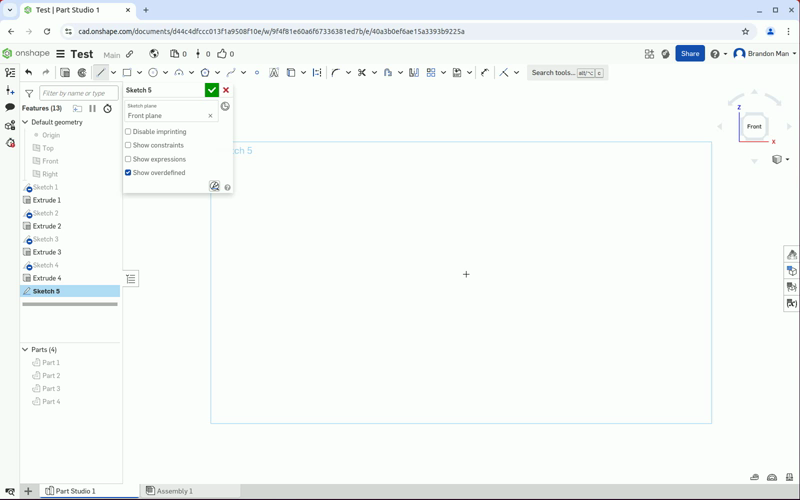
key_up(shift)
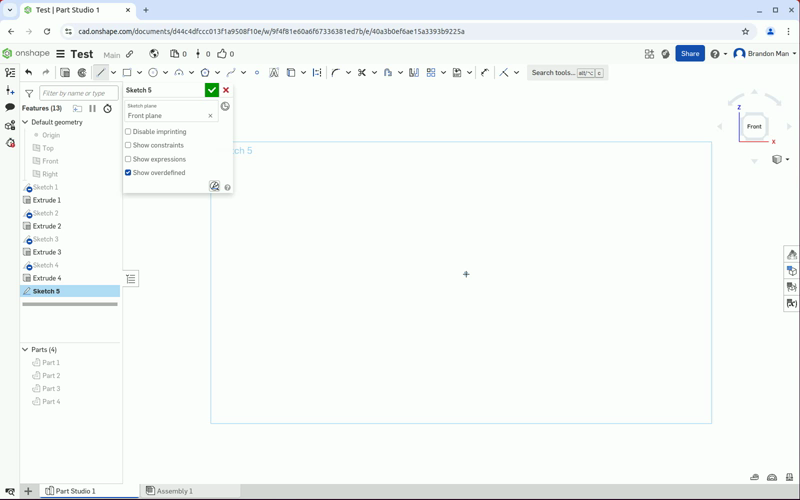
key_down(shift)
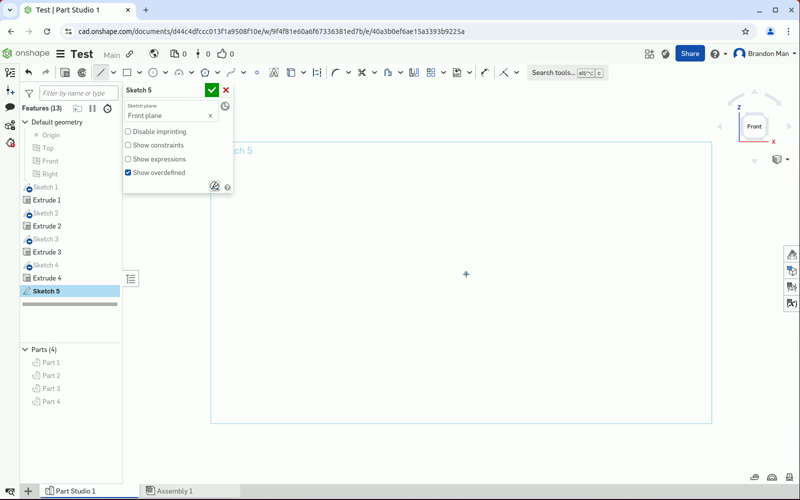
mouse_move(496, 273)
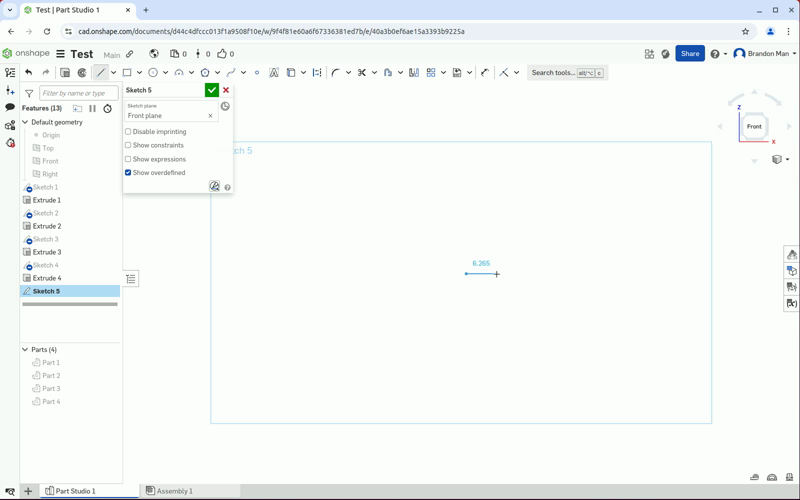
mouse_move(475, 273)
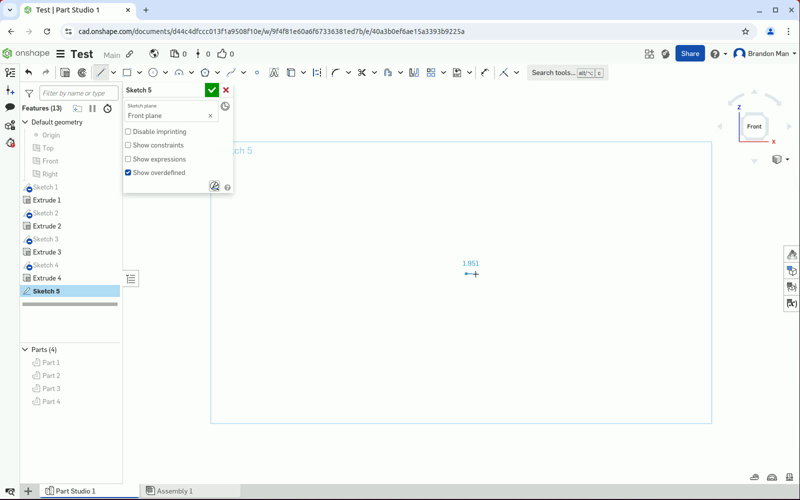
click(475, 273)
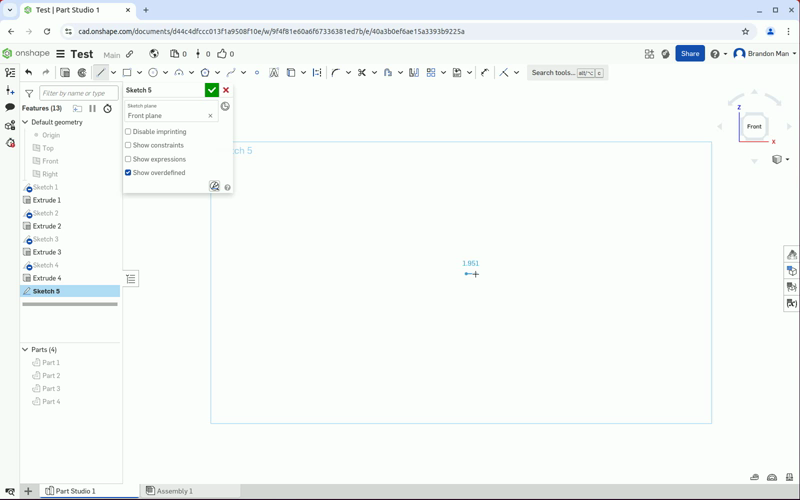
key_up(shift)
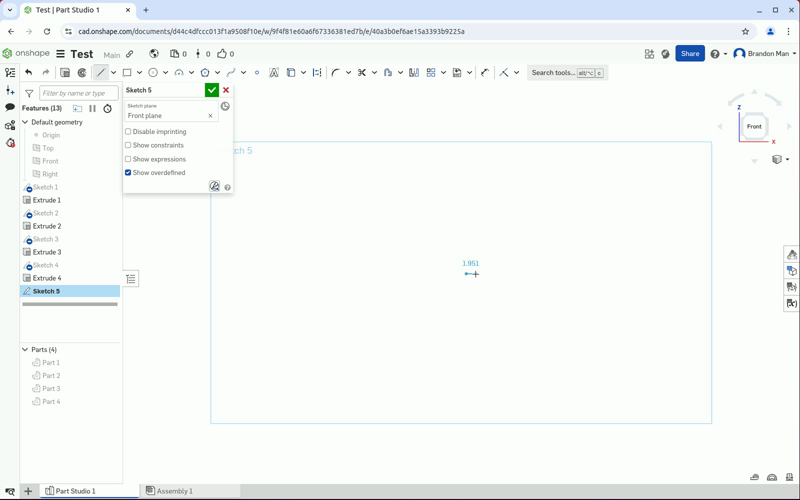
key_down(shift)
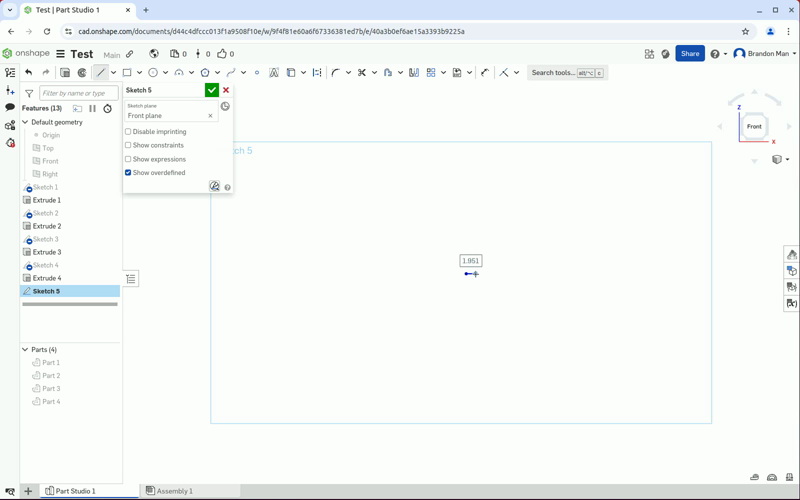
mouse_move(505, 273)
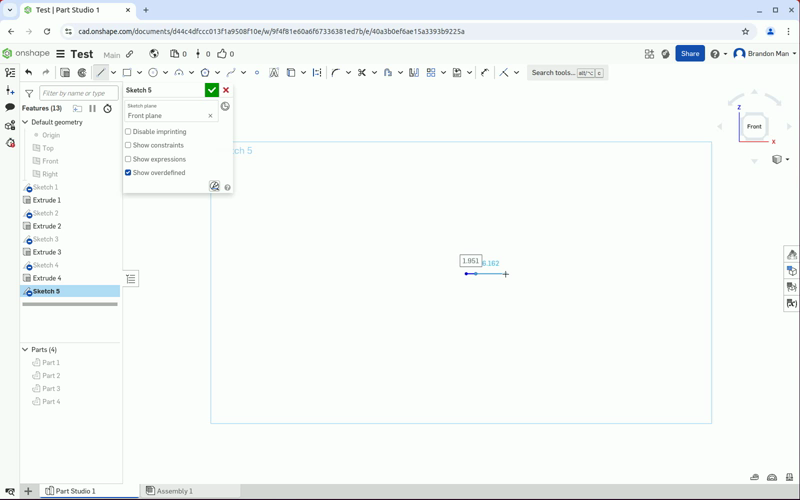
mouse_move(475, 266)
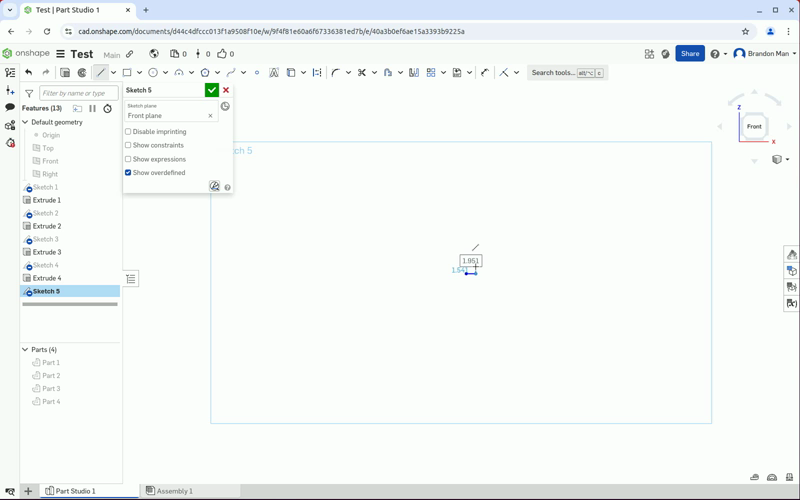
scroll(6)
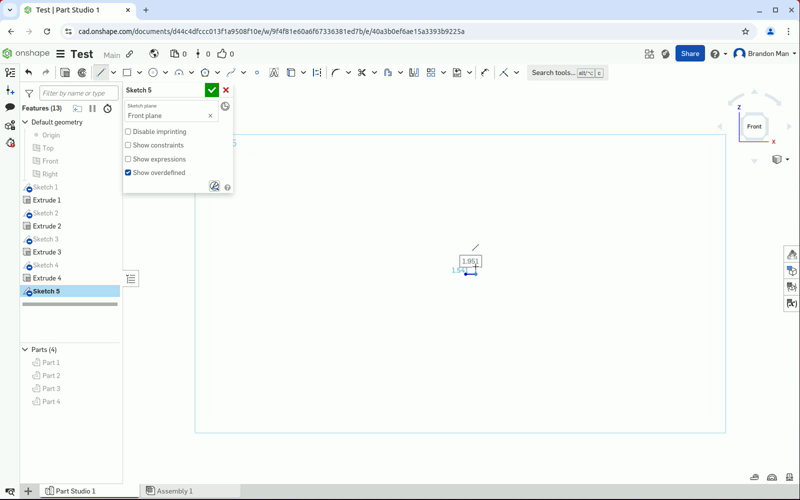
scroll(6)
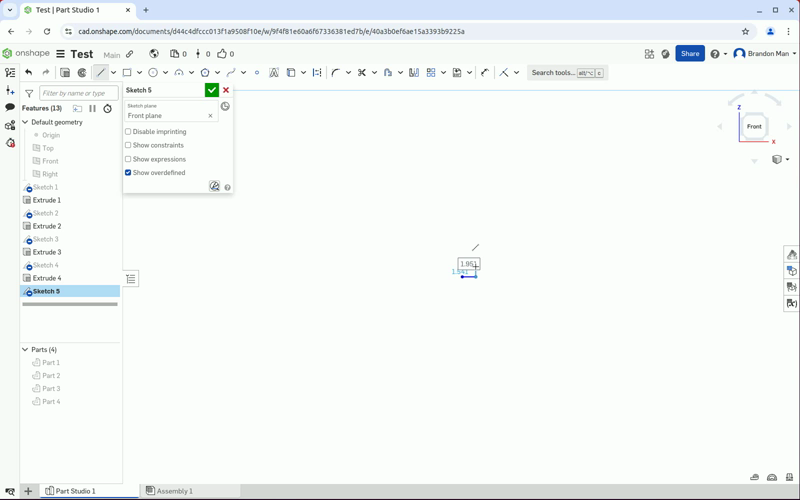
scroll(6)
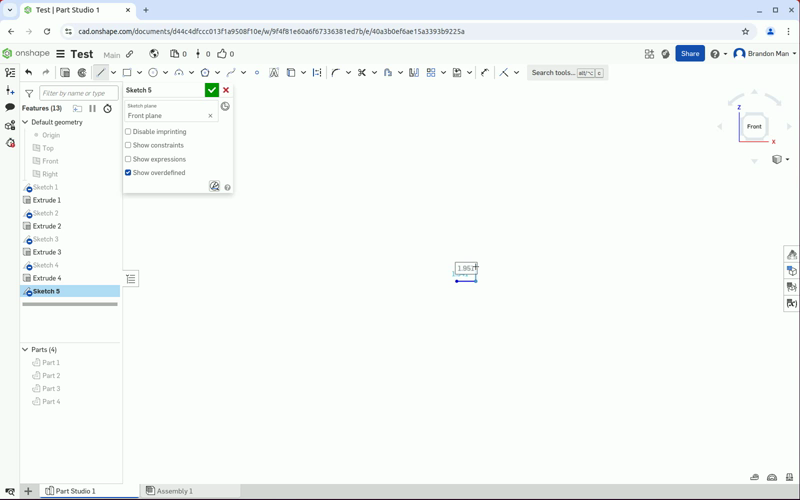
scroll(6)
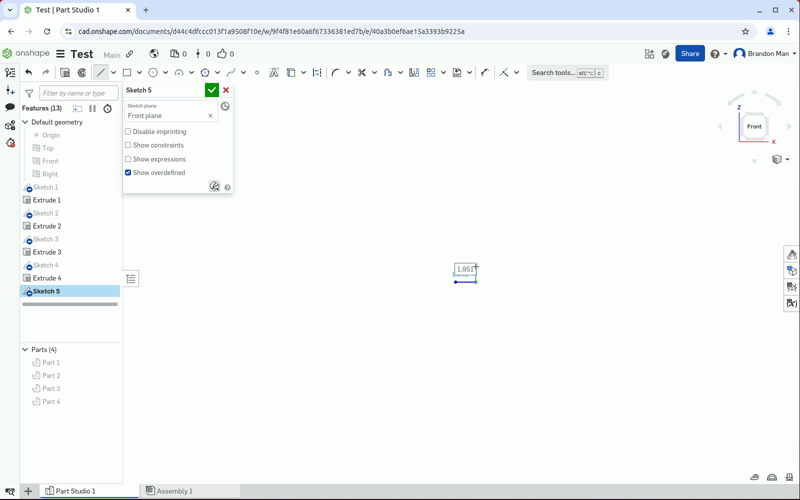
scroll(6)
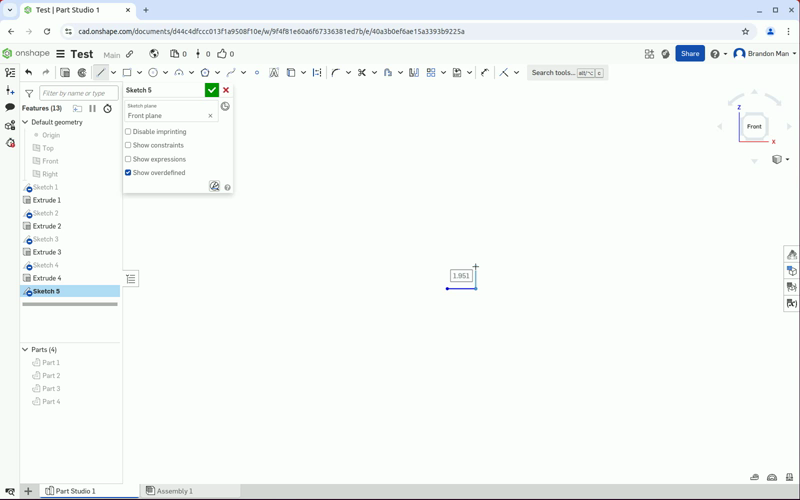
scroll(6)
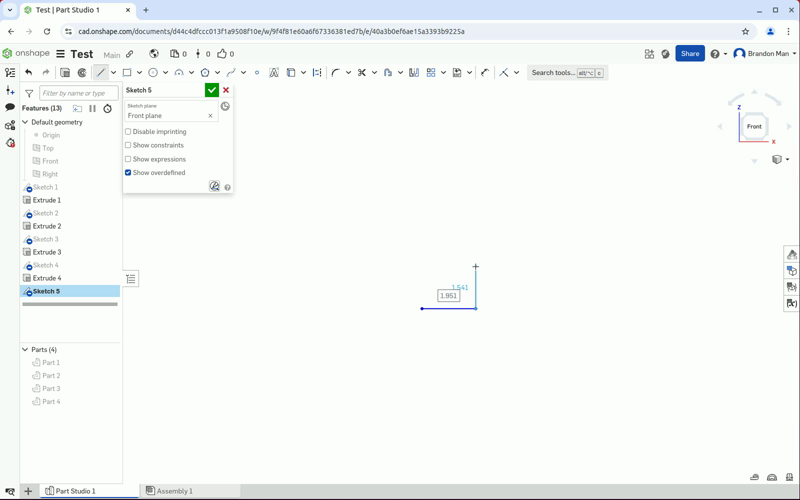
scroll(6)
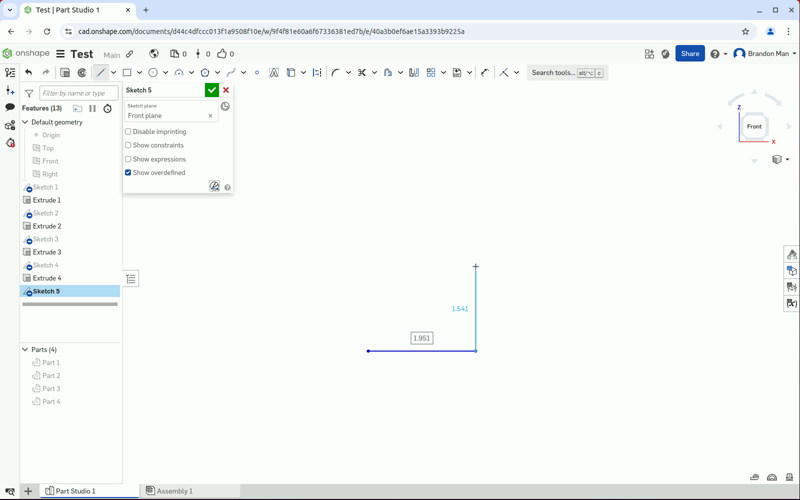
click(475, 266)
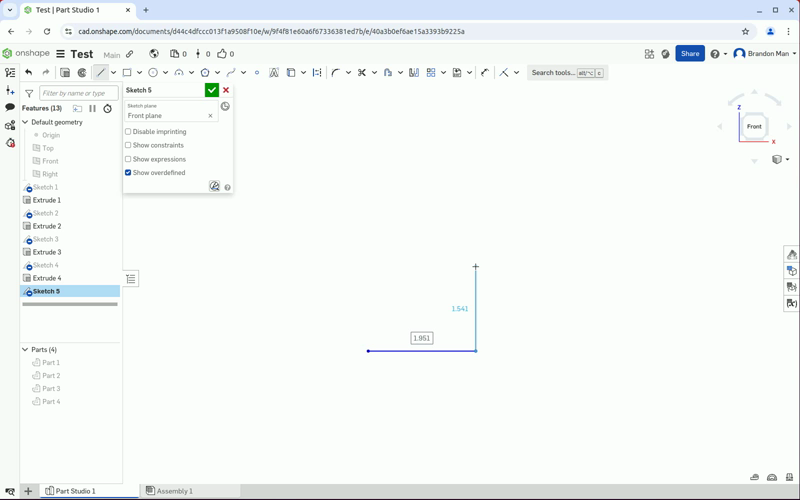
scroll(-6)
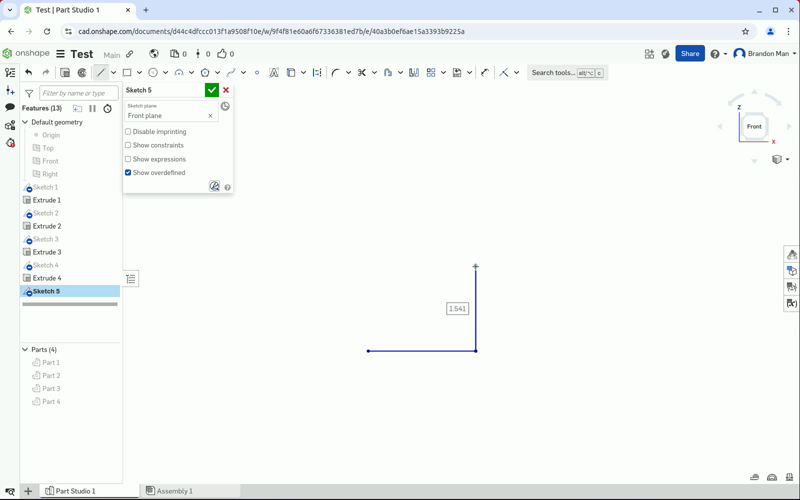
scroll(-6)
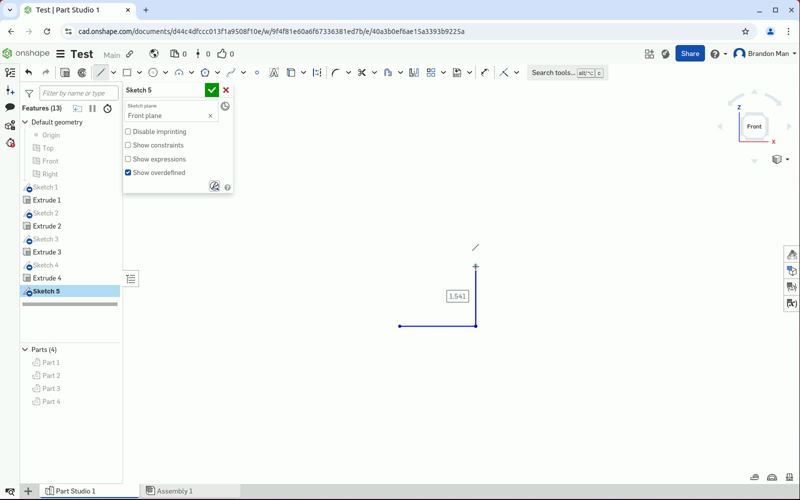
scroll(-6)
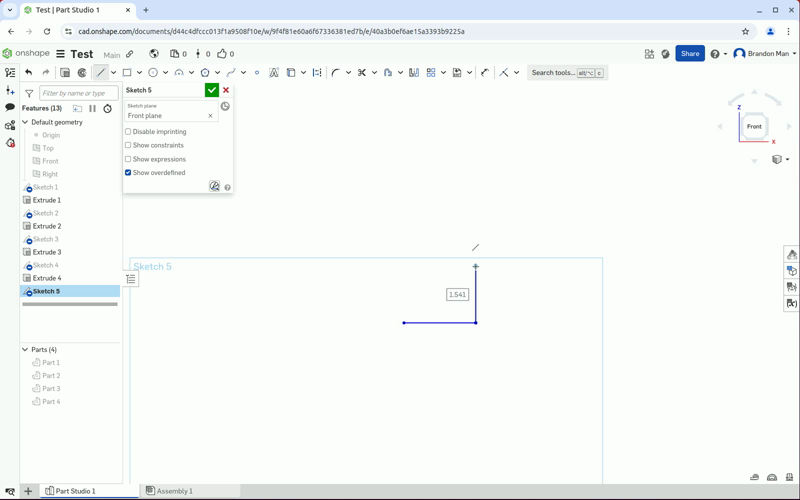
scroll(-6)
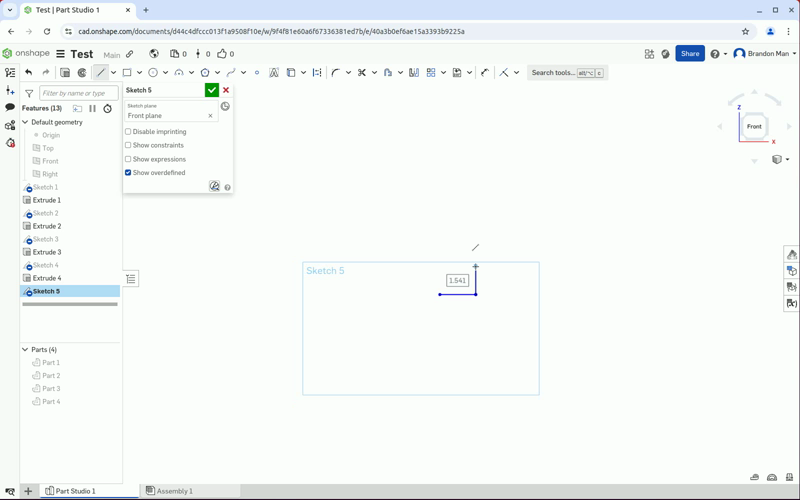
scroll(-6)
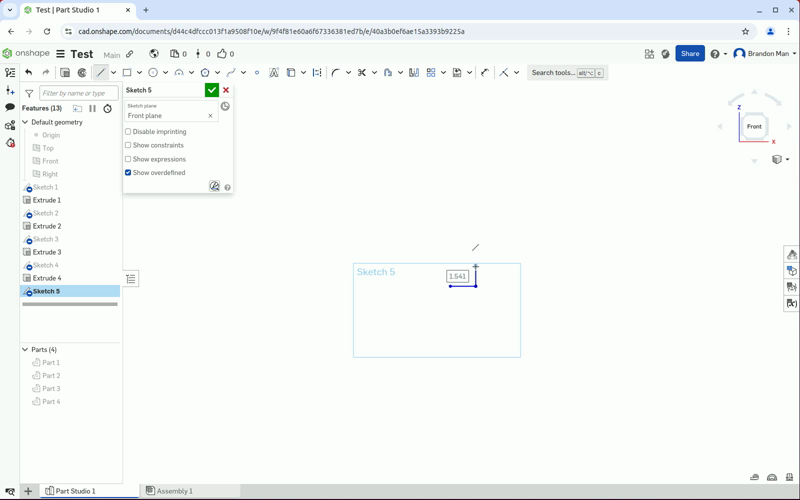
scroll(-6)
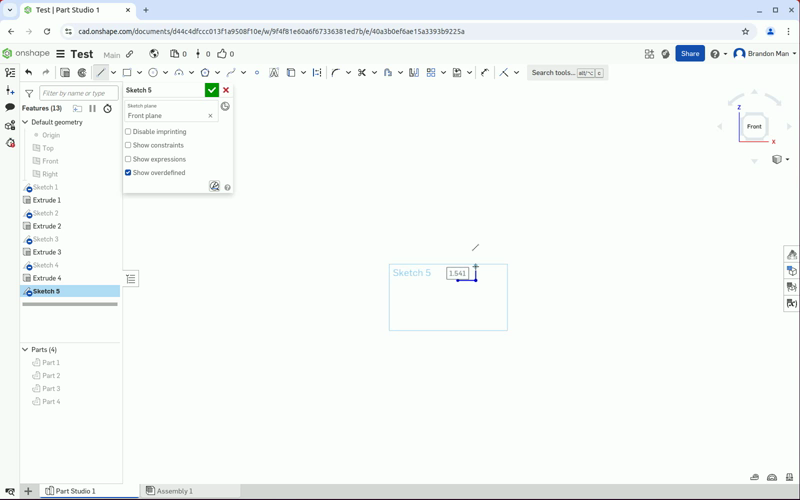
scroll(-6)
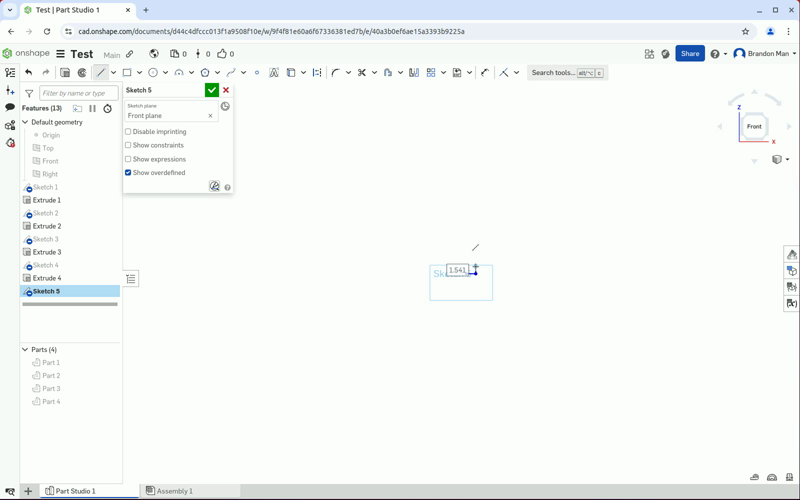
key_up(shift)
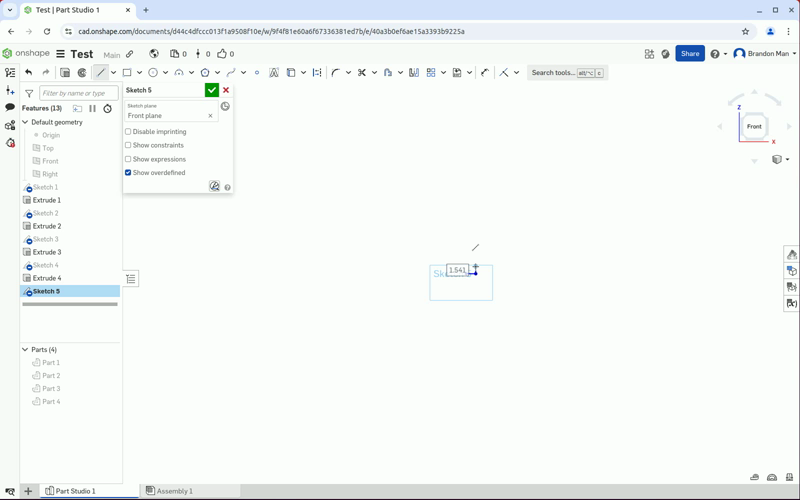
key(esc)
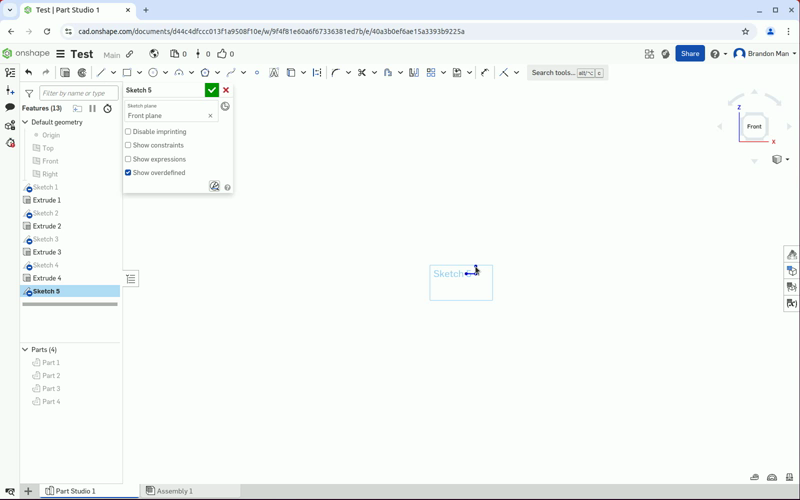
key(a)
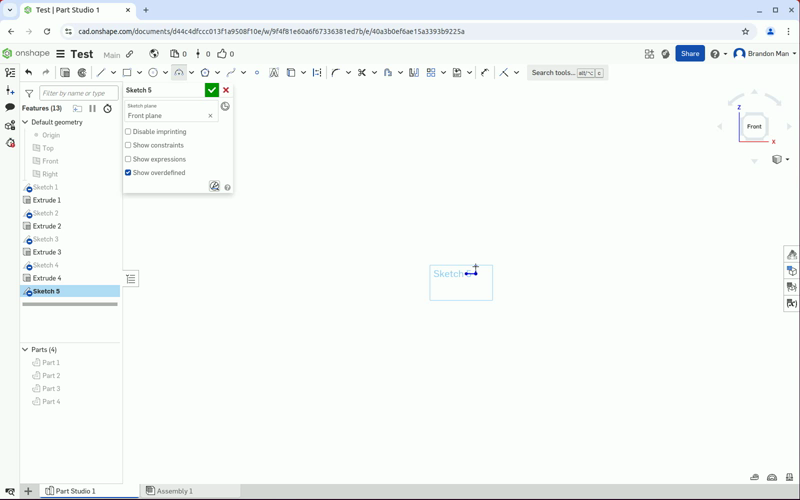
mouse_move(475, 266)
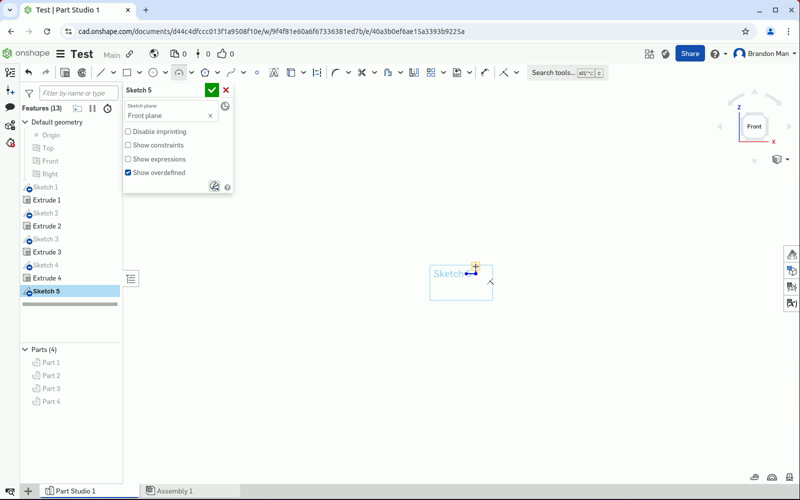
click(475, 266)
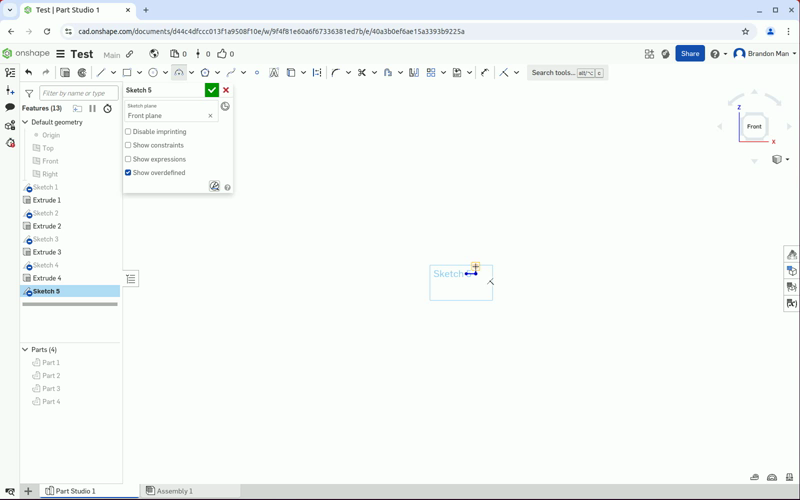
mouse_move(466, 273)
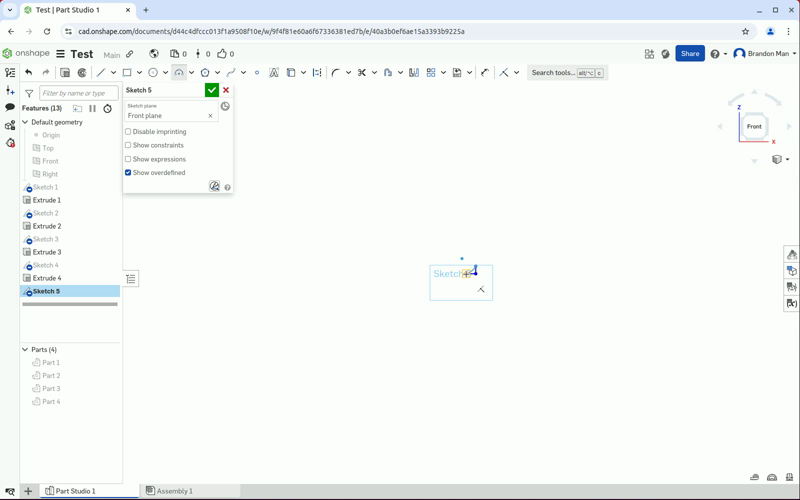
click(466, 273)
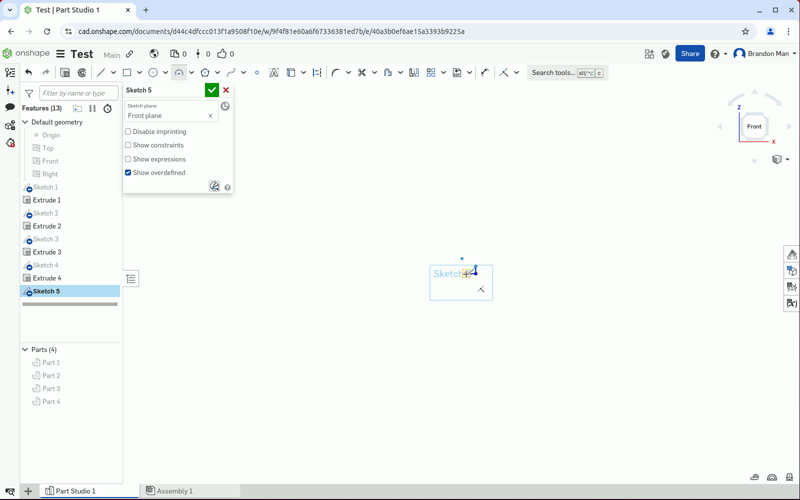
key_down(shift)
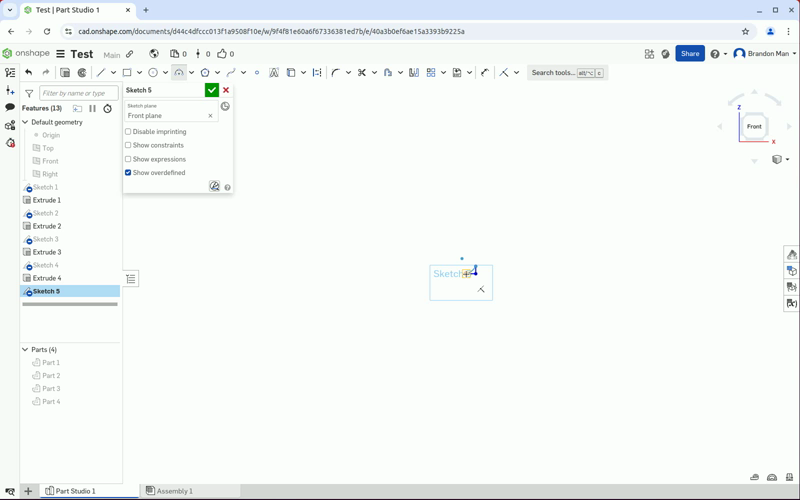
mouse_move(471, 270)
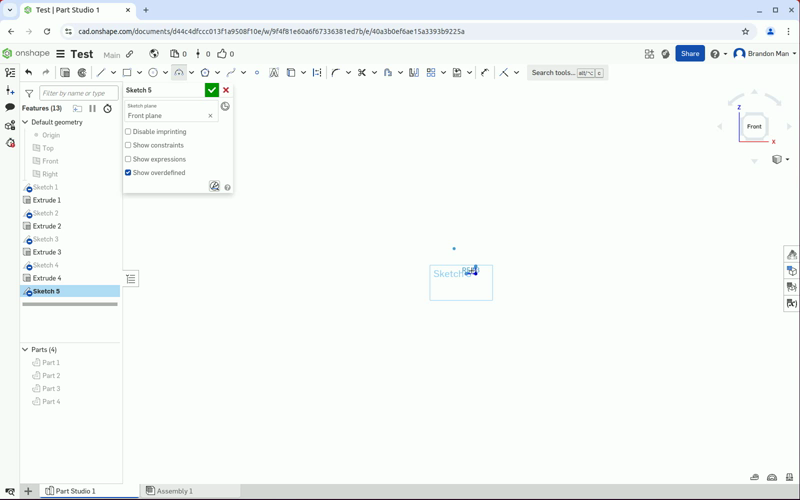
click(471, 270)
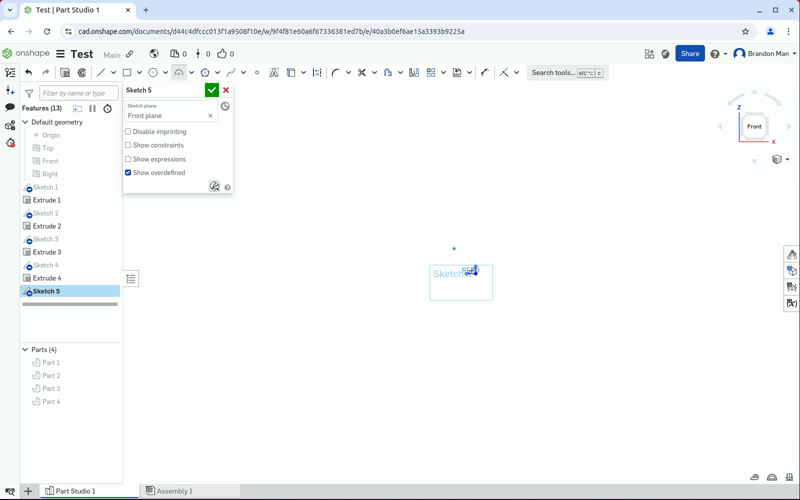
key_up(shift)
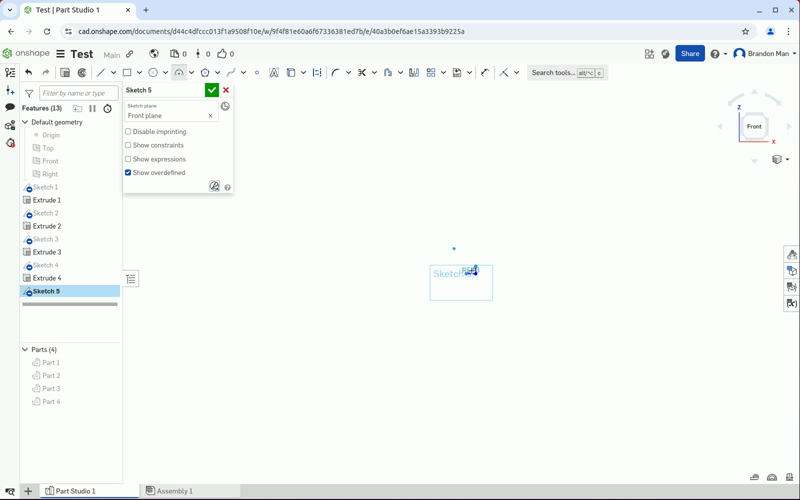
key(esc)
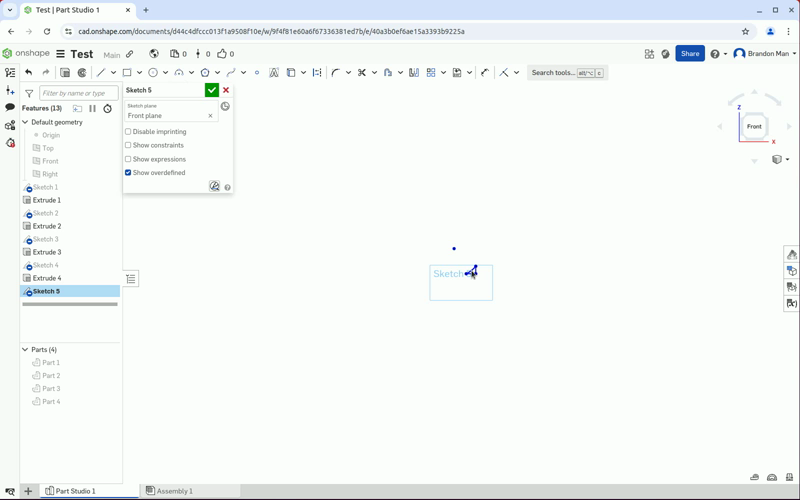
mouse_move(475, 268)
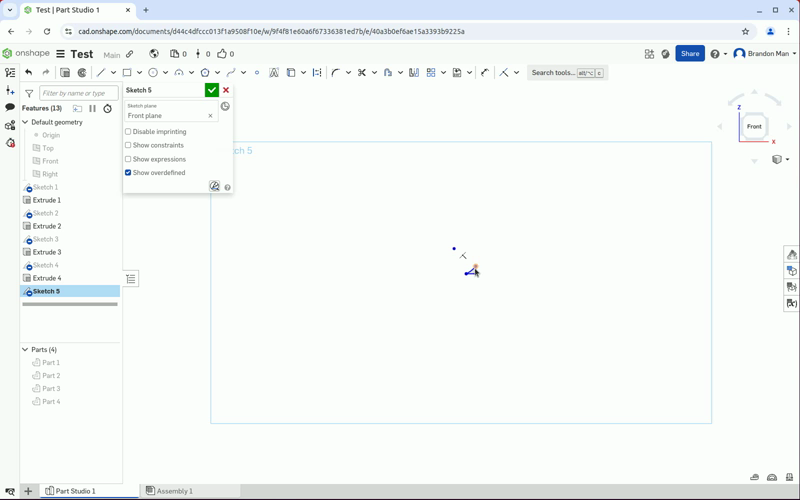
scroll(6)
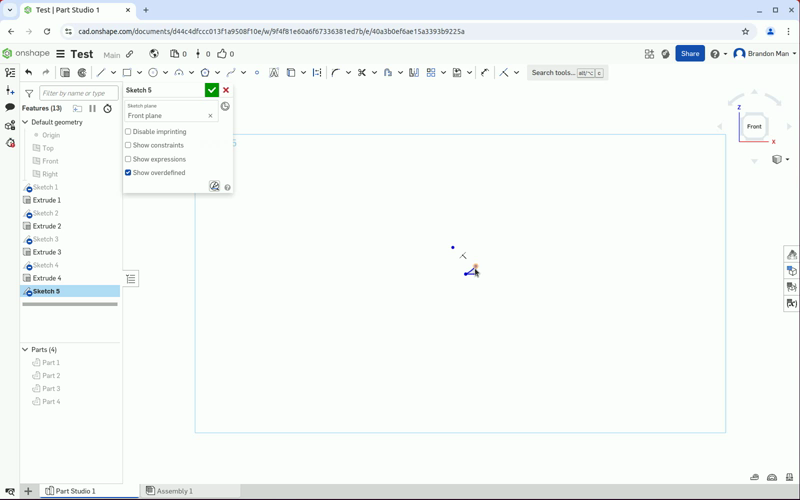
scroll(6)
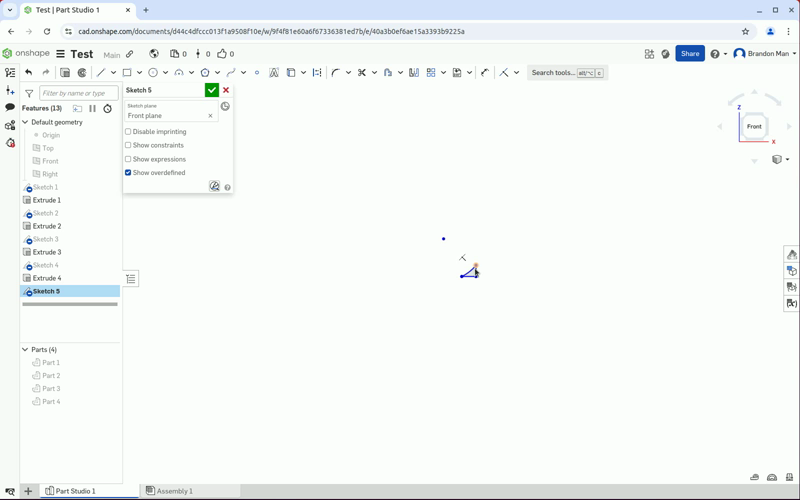
scroll(6)
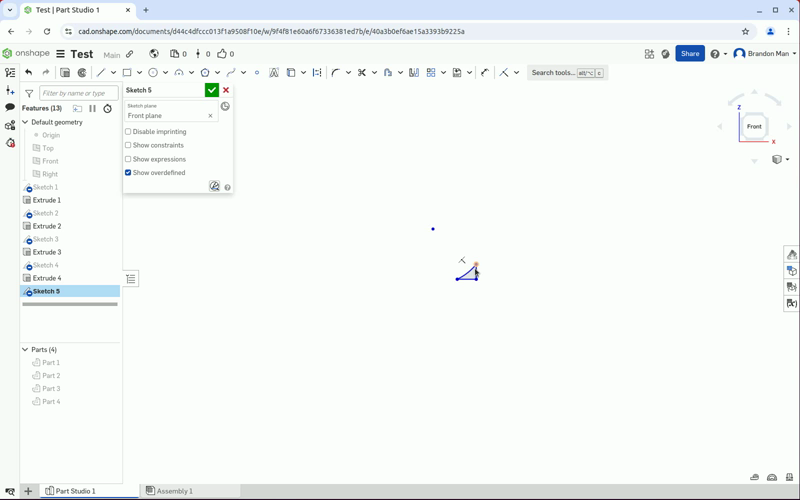
scroll(6)
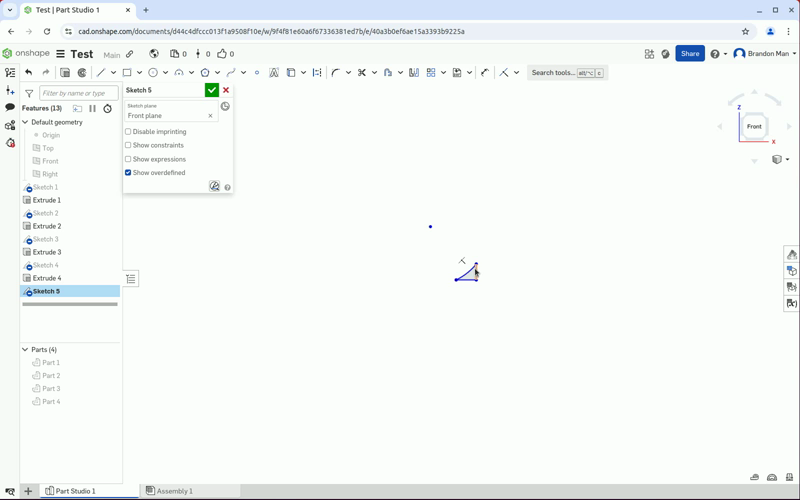
scroll(6)
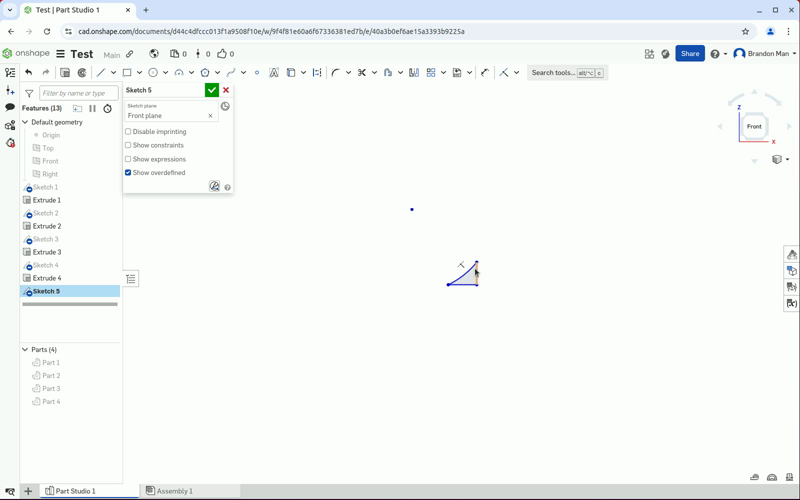
scroll(6)
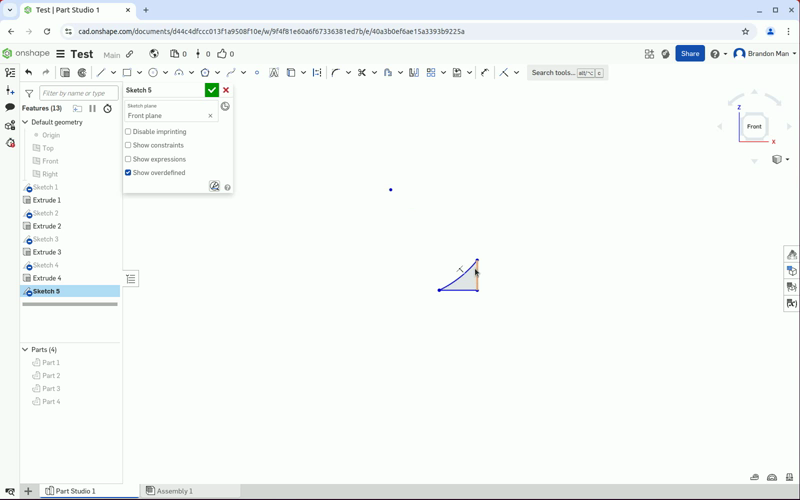
scroll(6)
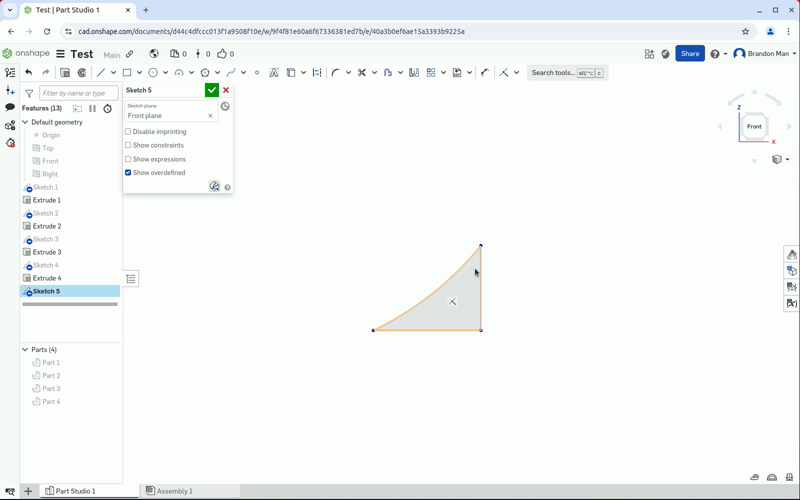
click(475, 268)
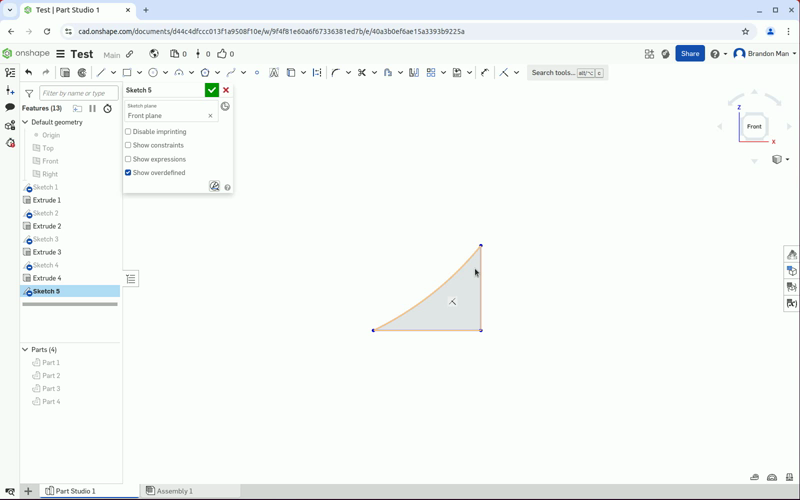
scroll(-6)
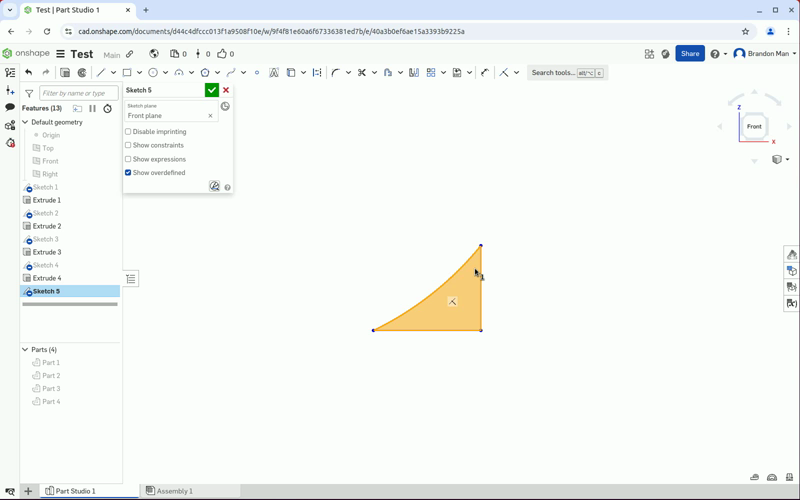
scroll(-6)
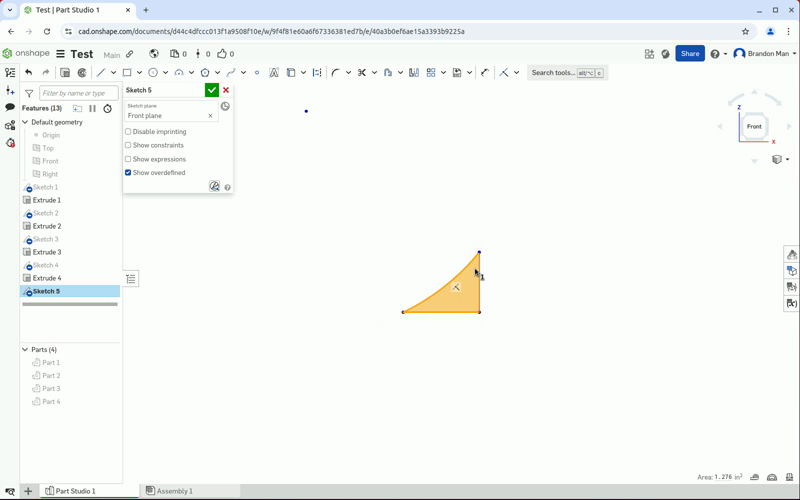
scroll(-6)
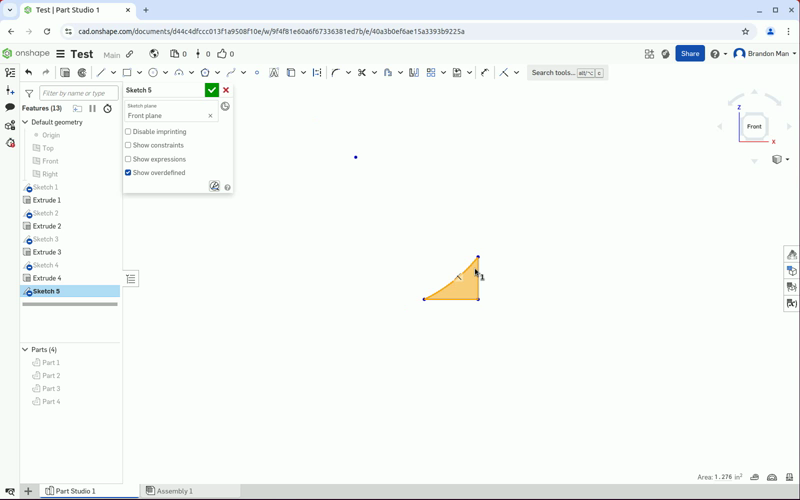
scroll(-6)
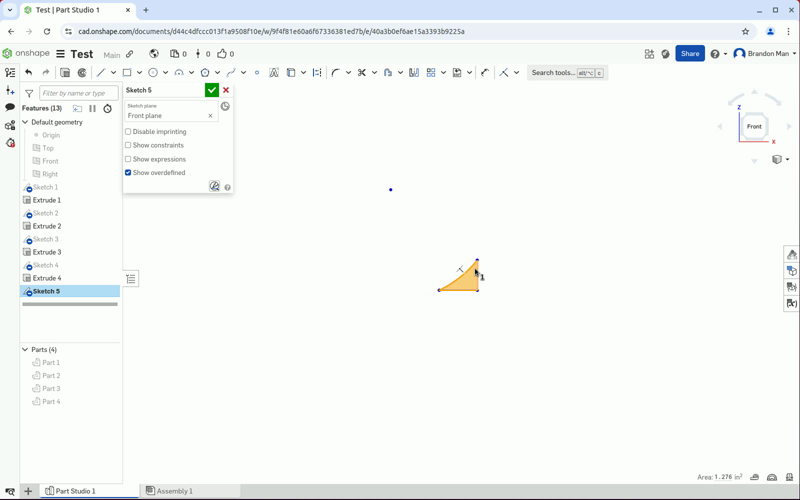
scroll(-6)
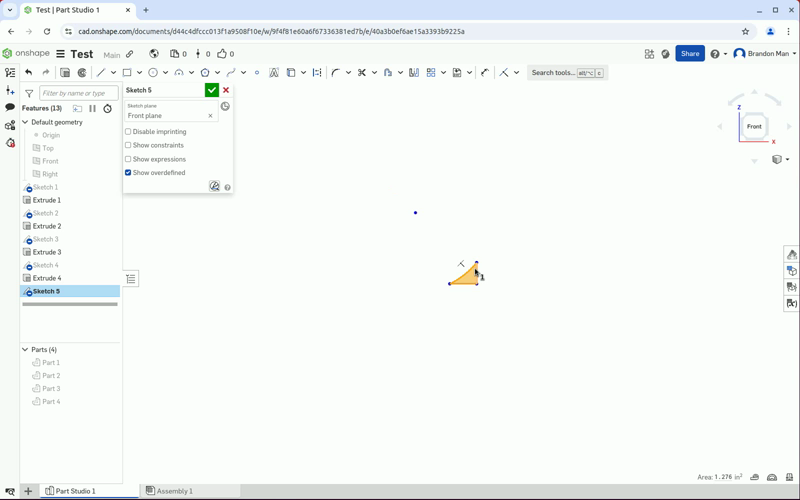
scroll(-6)
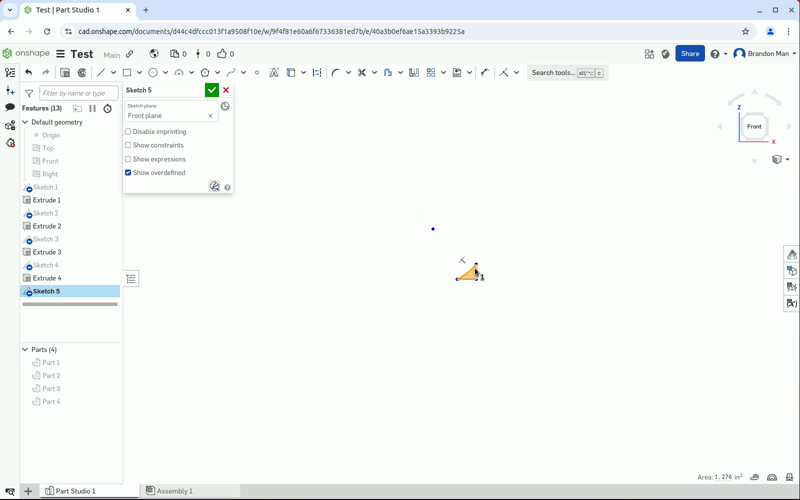
scroll(-6)
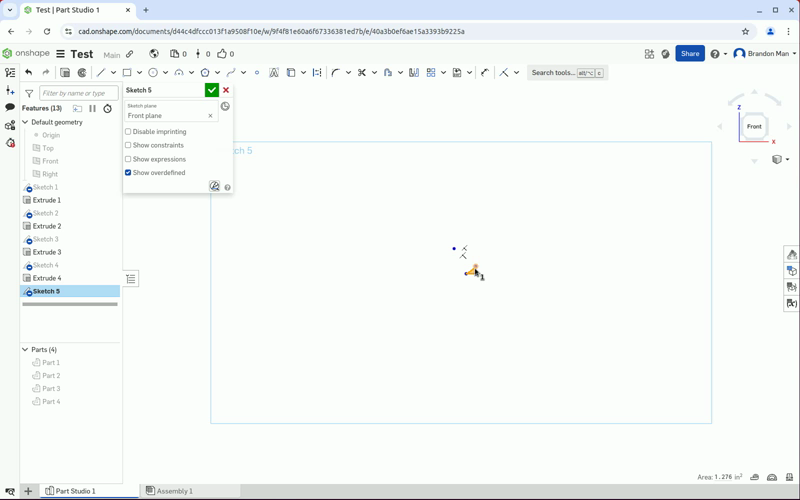
mouse_move(73, 352)
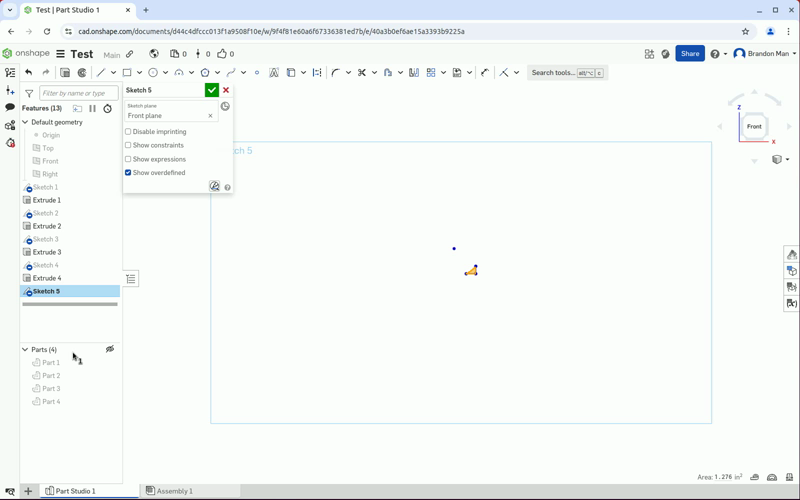
key(shift+y)
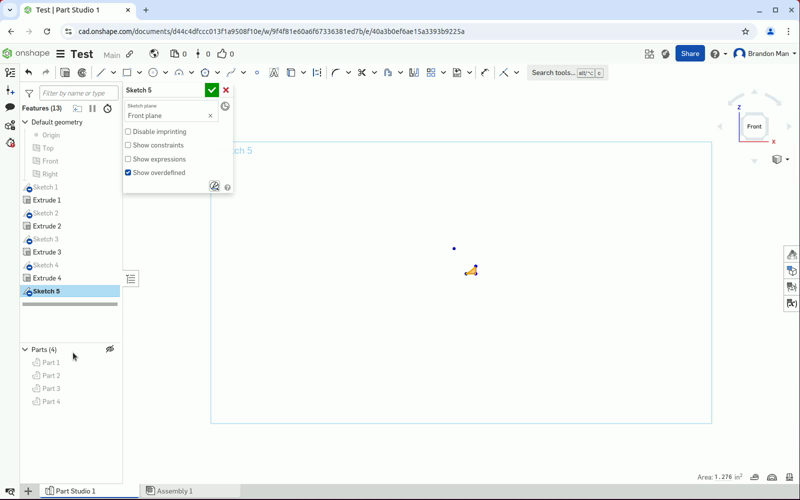
key(shift+e)
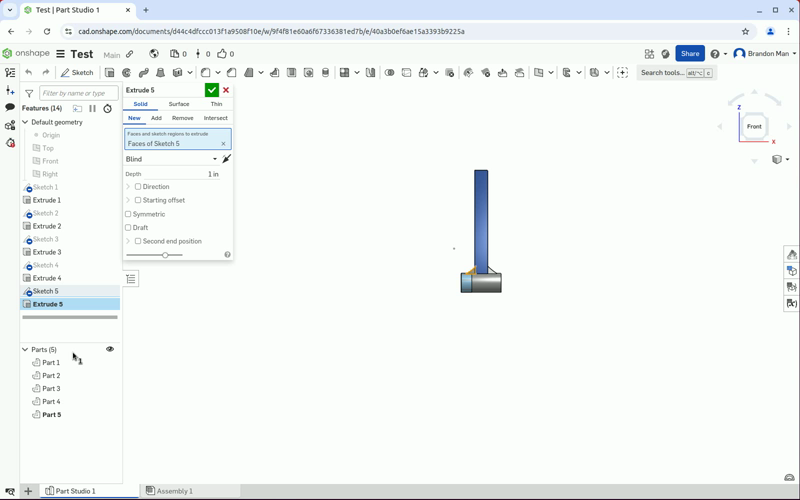
mouse_move(143, 106)
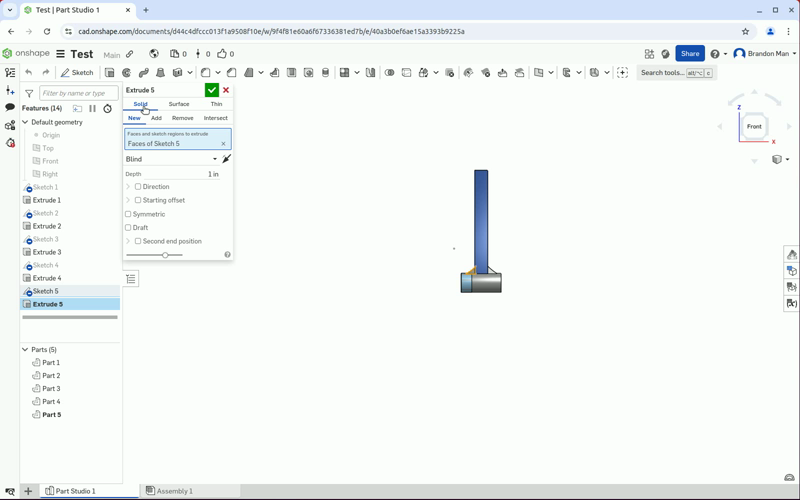
click(143, 106)
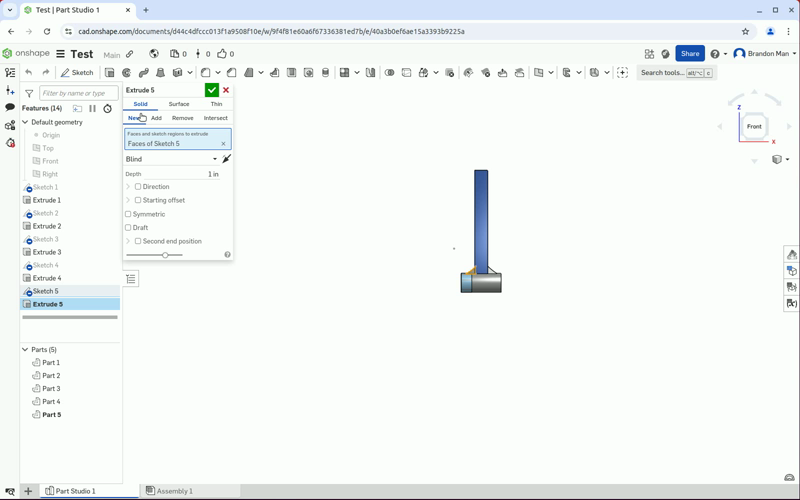
mouse_move(137, 120)
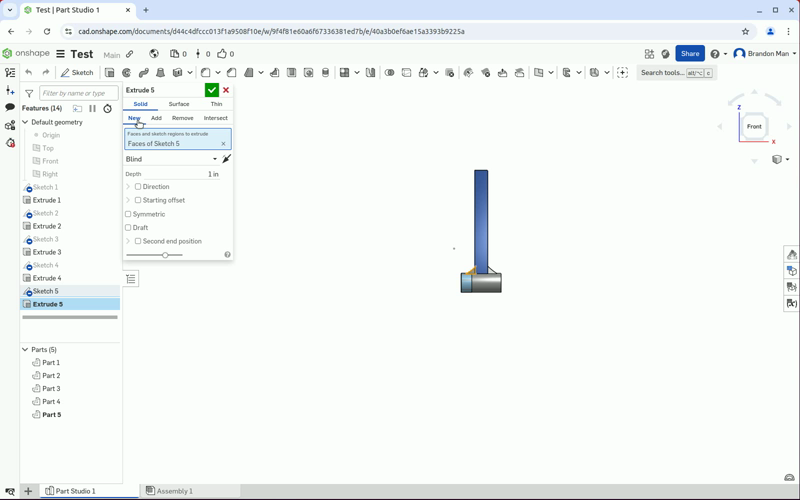
click(137, 120)
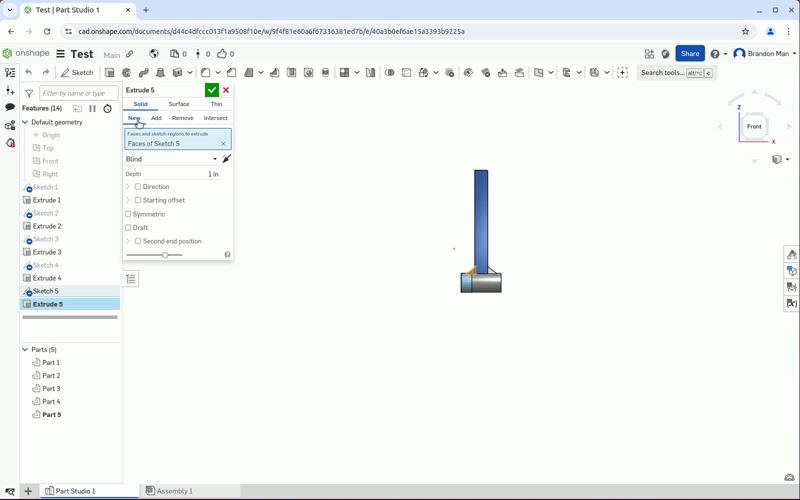
key(tab, 4)
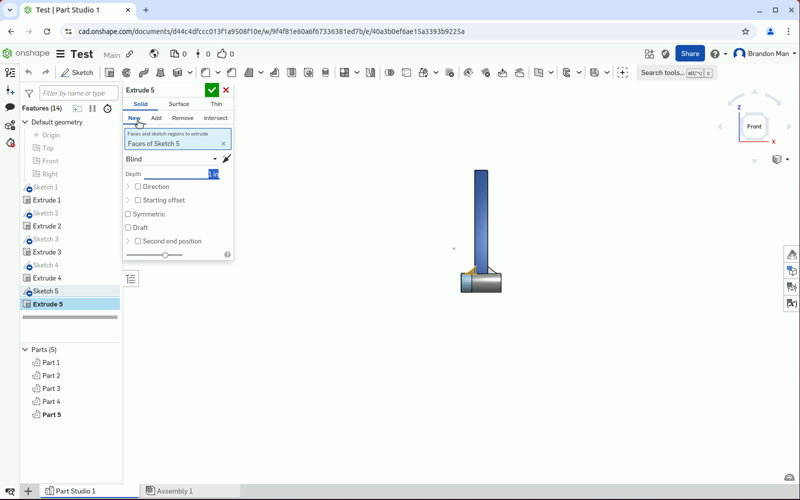
text(0.962)
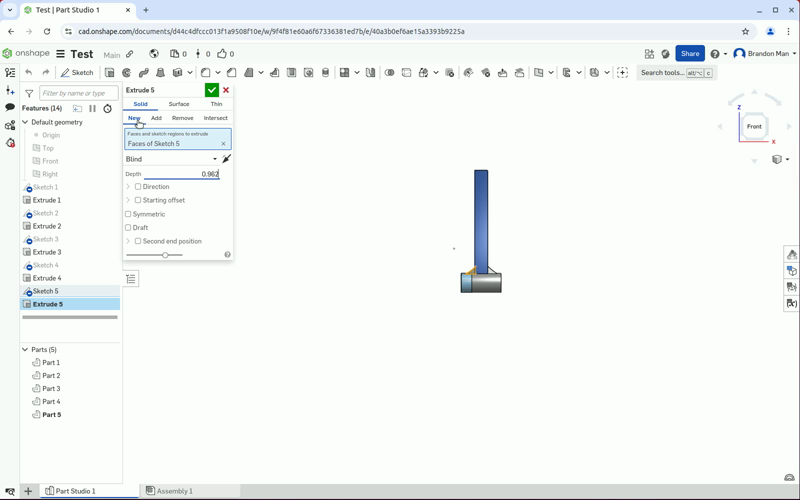
key(tab, 3)
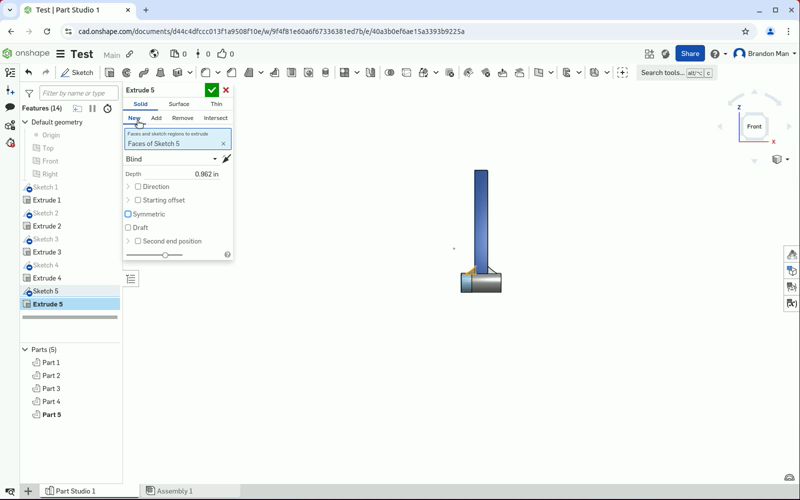
key(space)
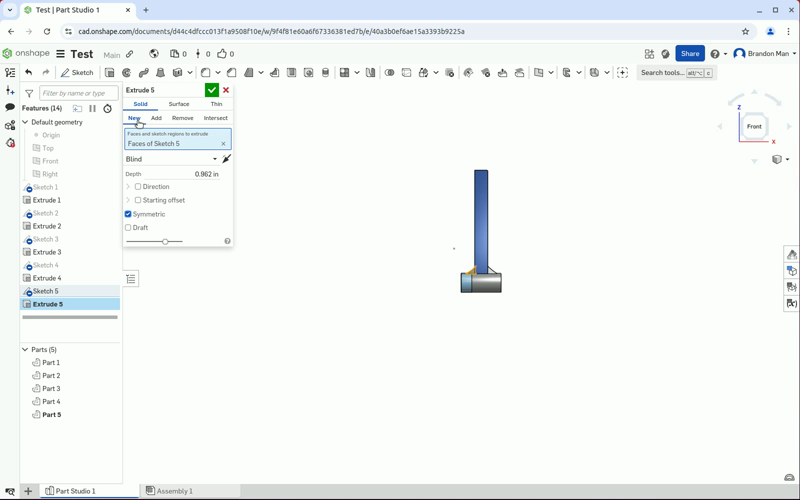
key(enter)
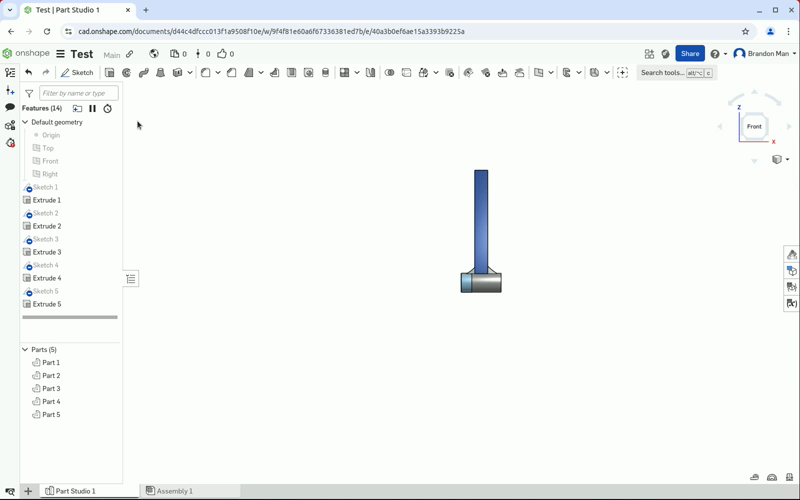
key(shift+h)
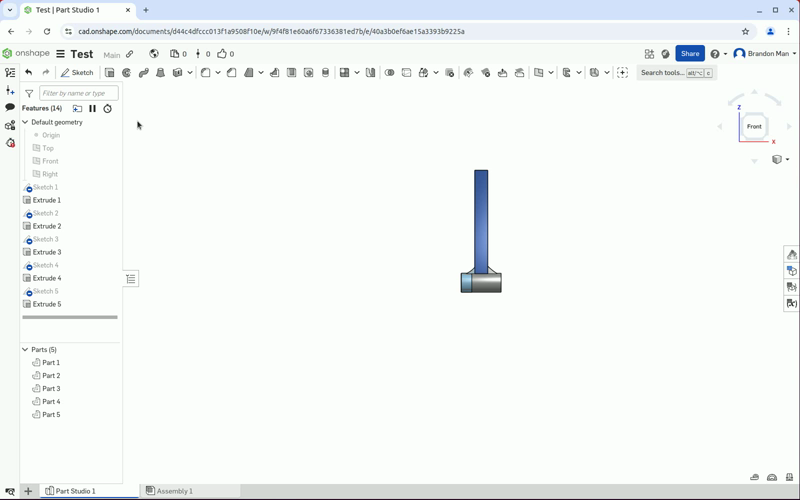
key(shift+h)
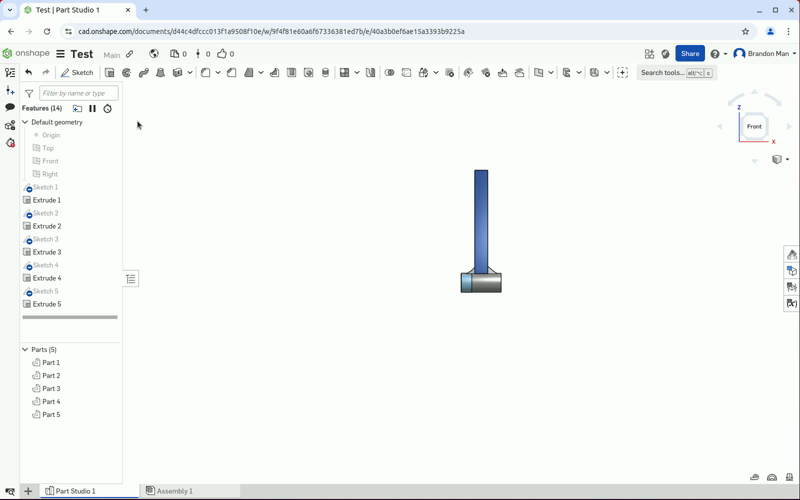
mouse_move(73, 189)
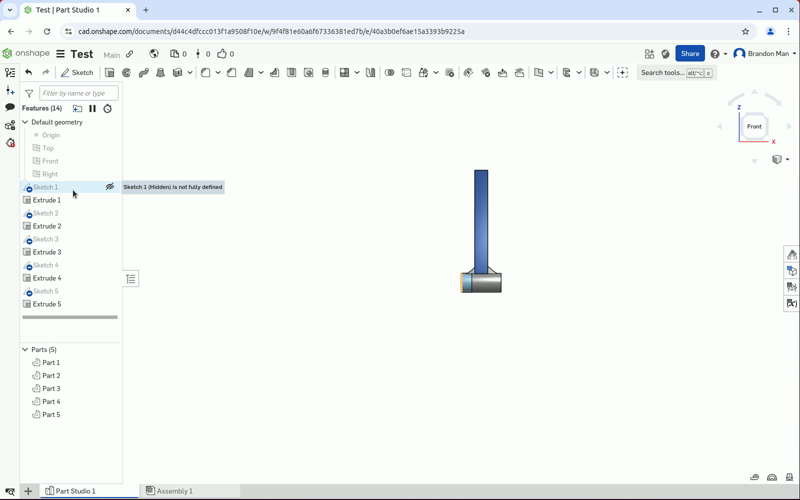
click(73, 189)
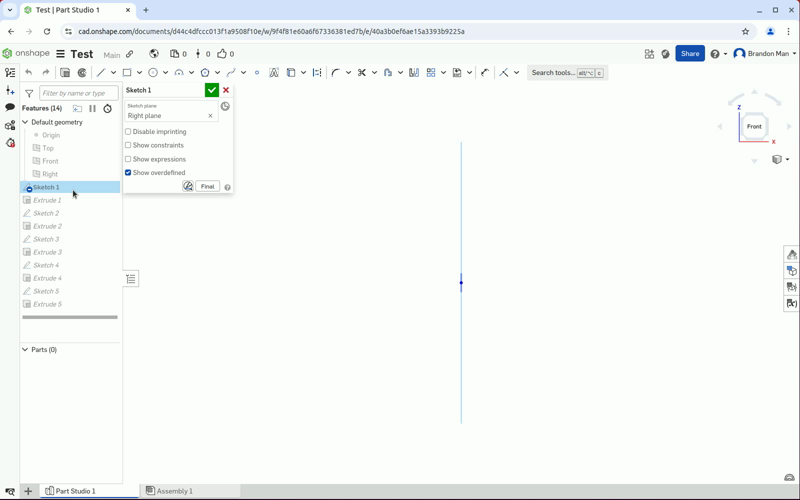
mouse_move(229, 92)
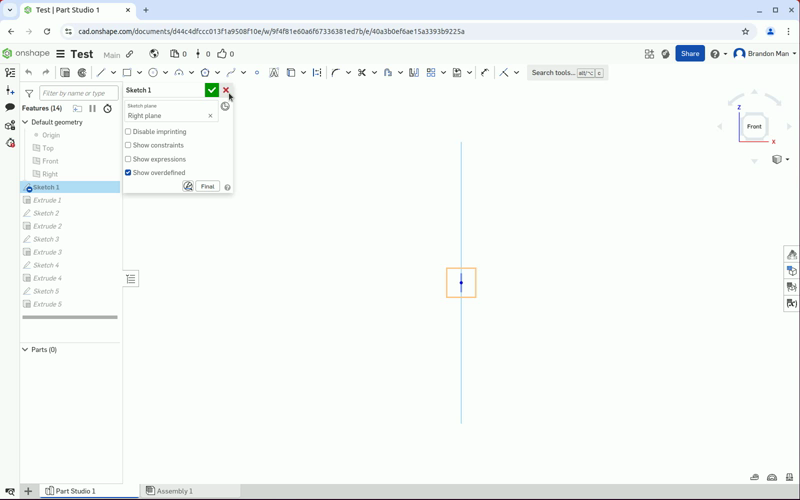
click(229, 92)
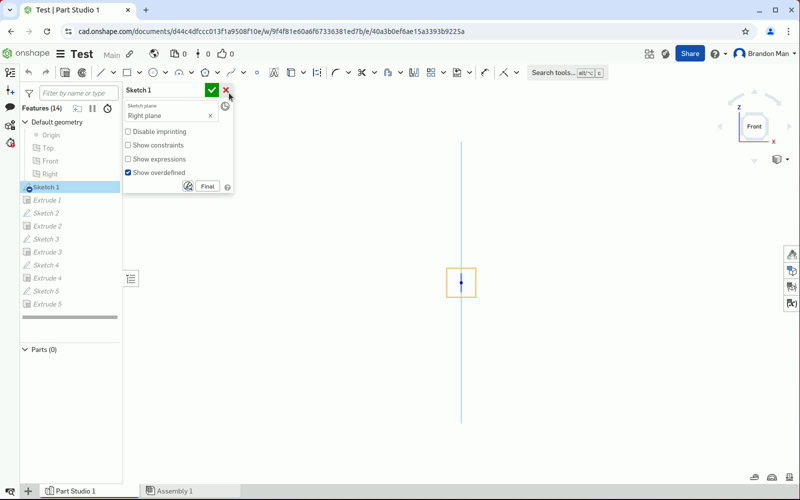
key(shift+s)
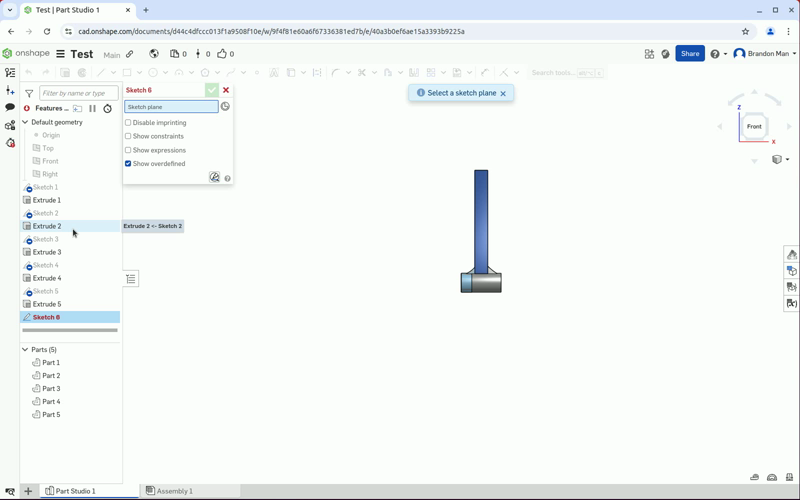
scroll(3)
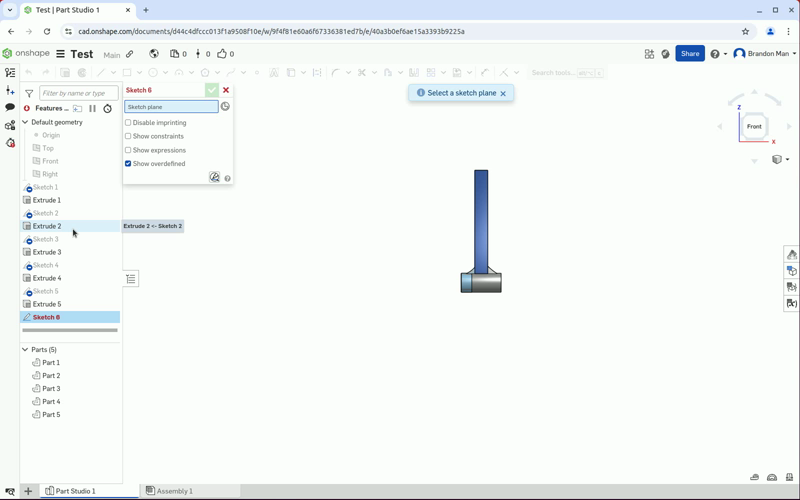
mouse_move(73, 163)
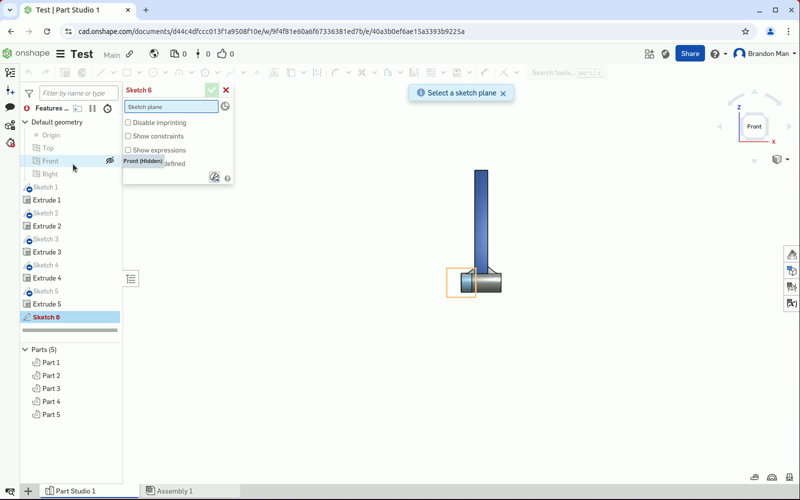
click(73, 163)
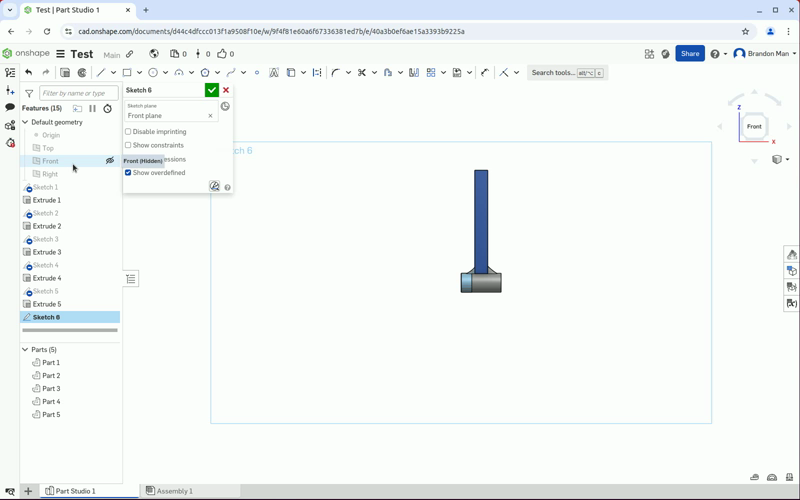
mouse_move(73, 352)
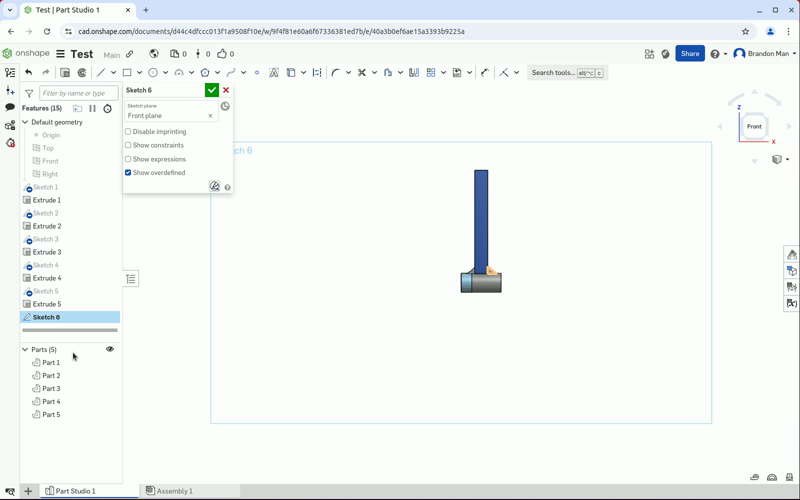
key(y)
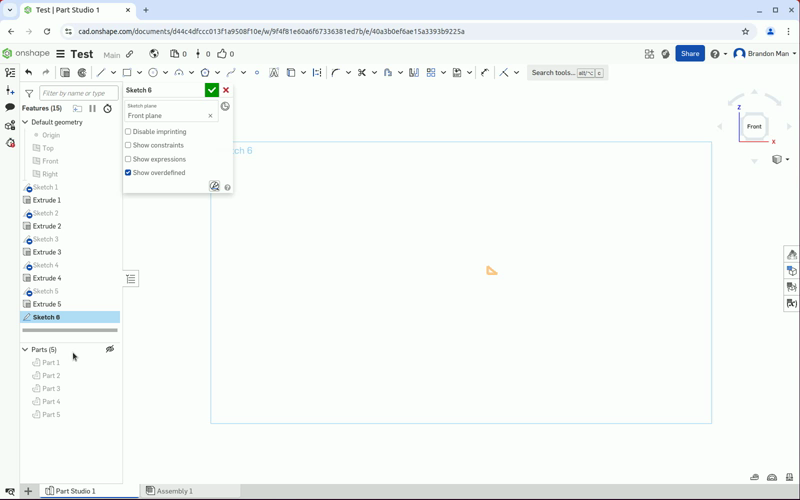
key(l)
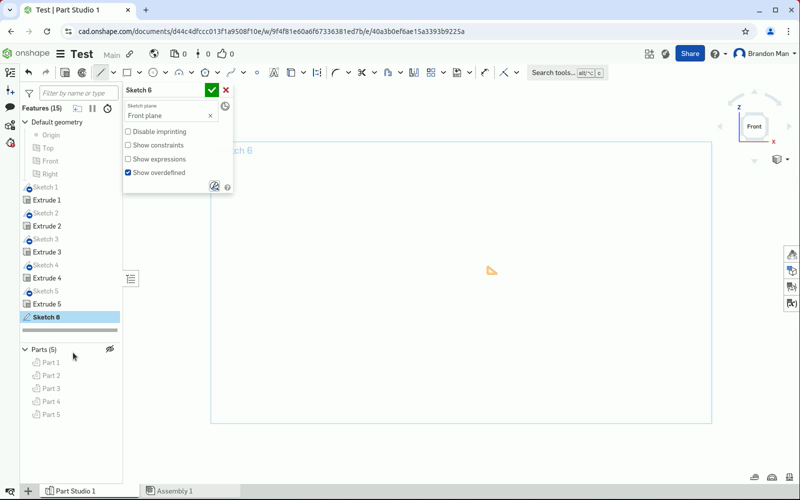
key_down(shift)
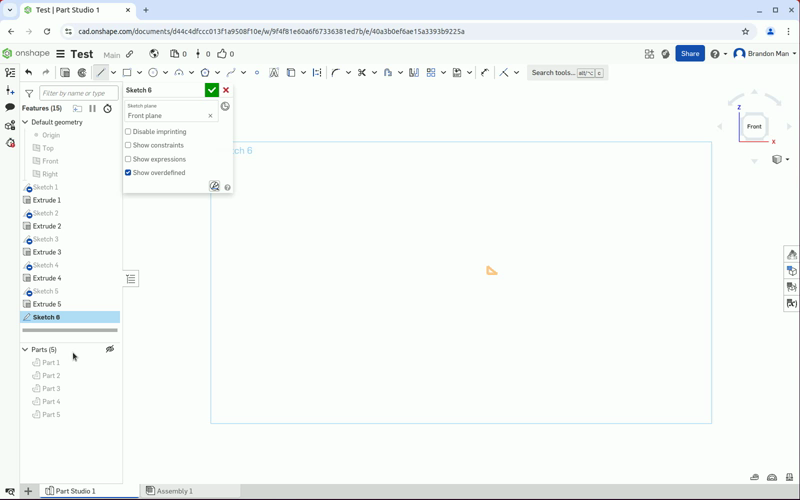
mouse_move(487, 273)
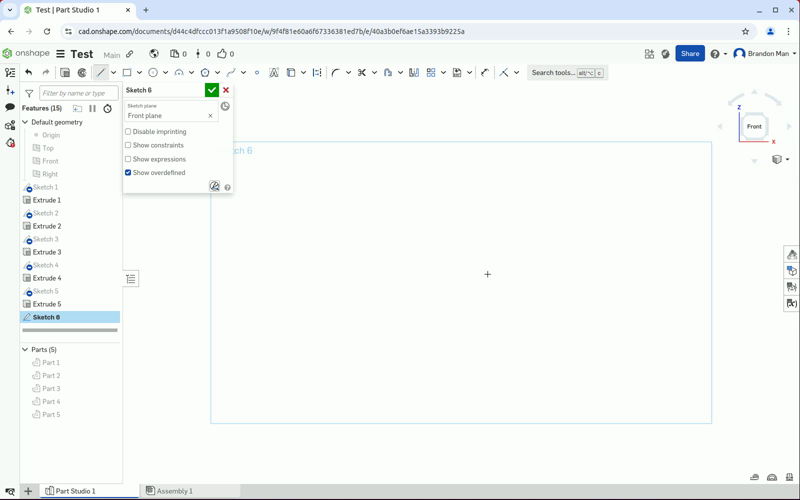
click(487, 273)
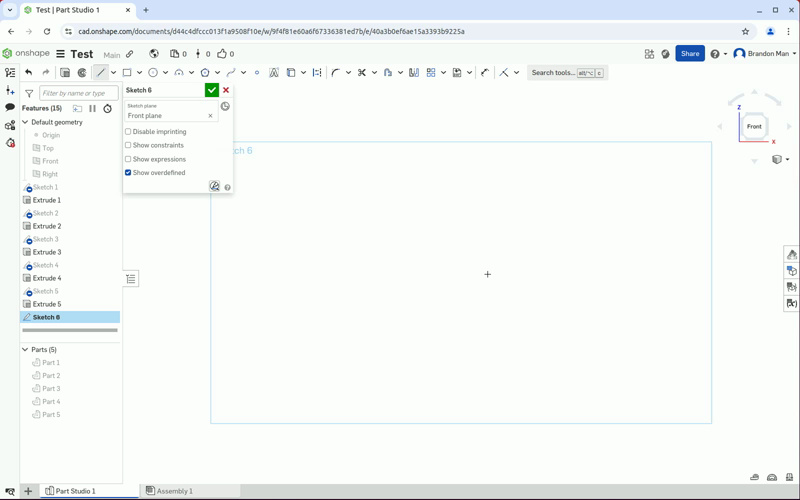
key_up(shift)
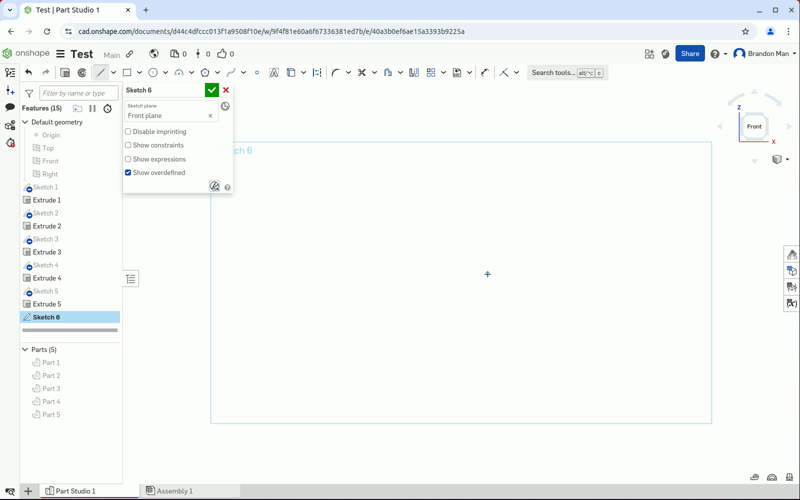
key_down(shift)
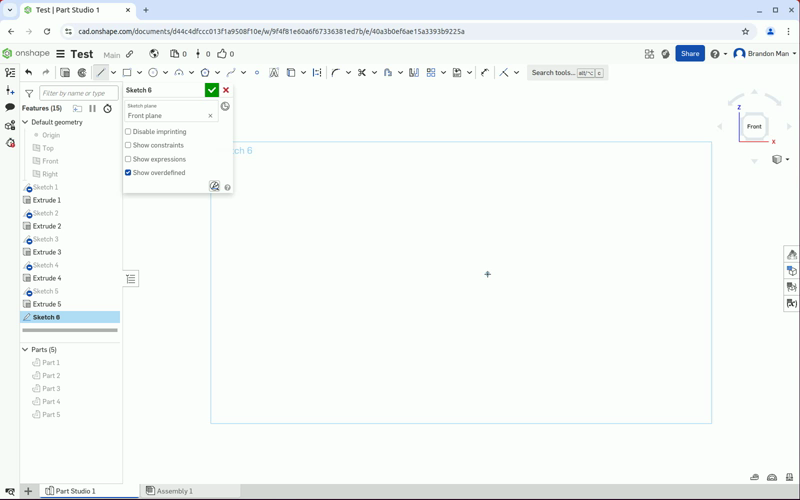
mouse_move(517, 273)
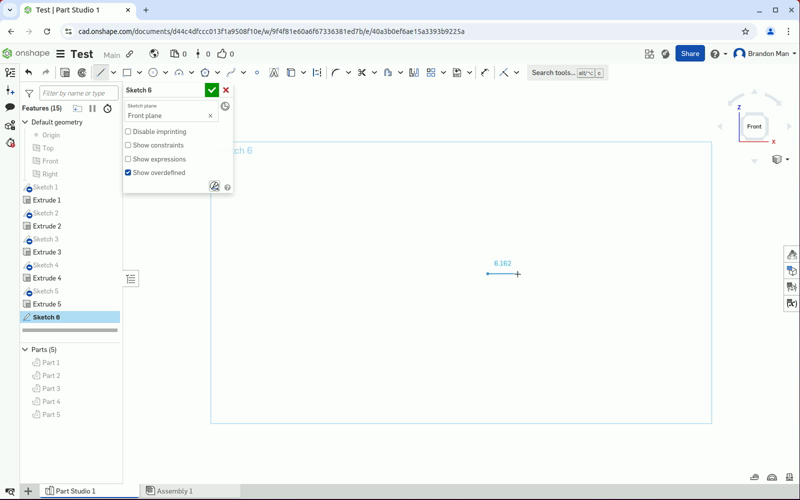
mouse_move(497, 273)
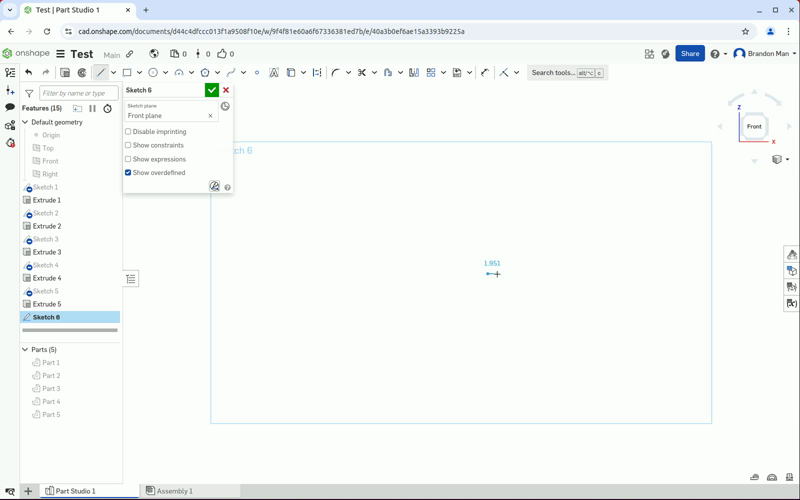
click(497, 273)
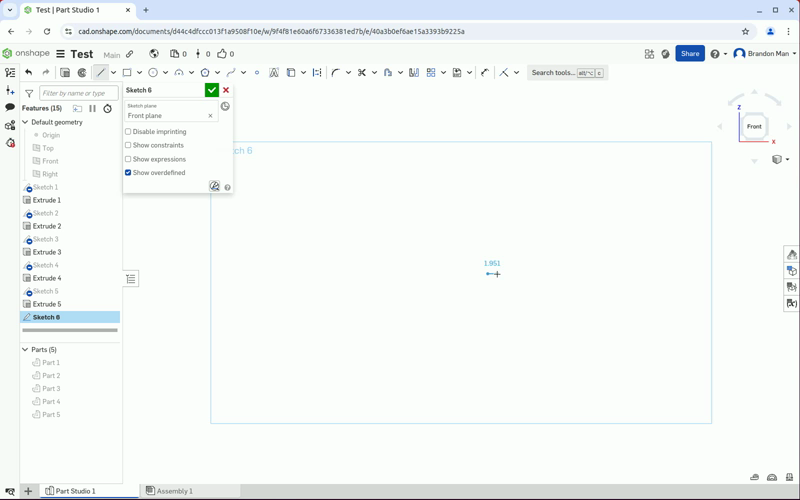
key_up(shift)
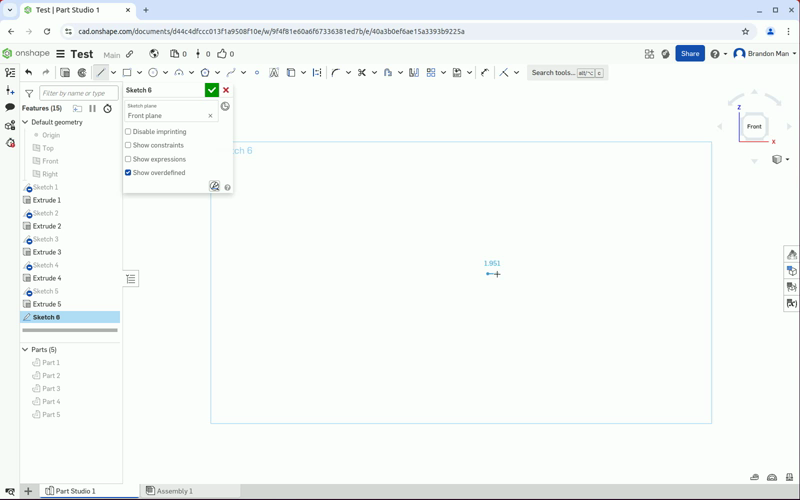
key(esc)
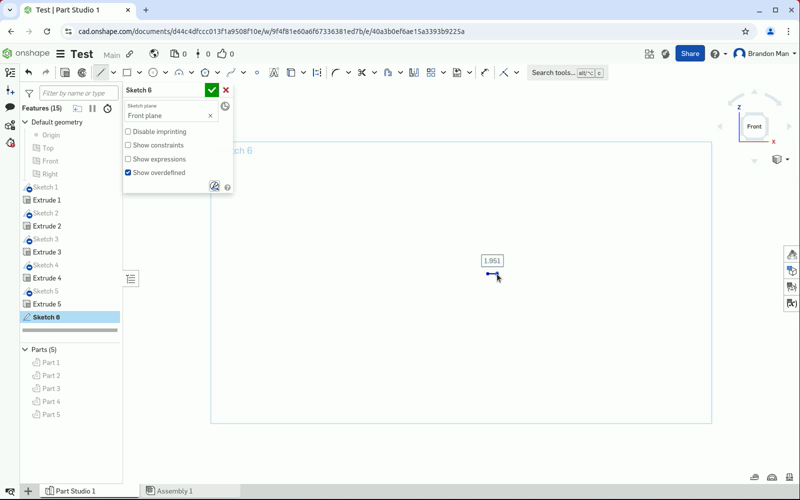
key(a)
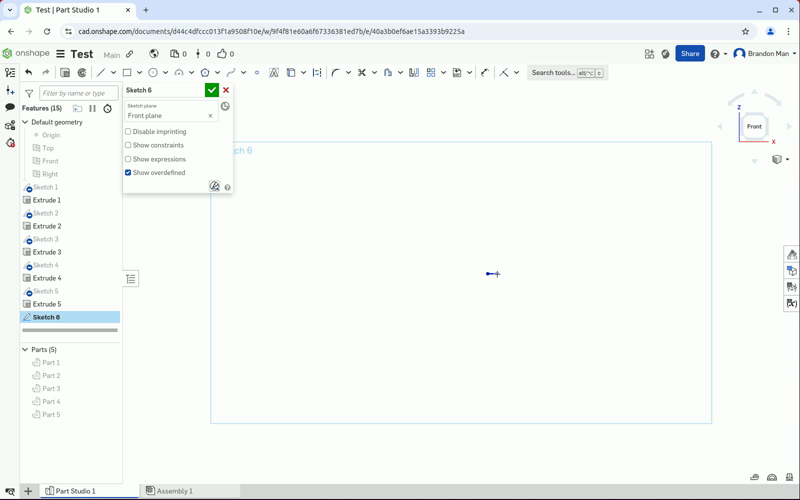
mouse_move(497, 273)
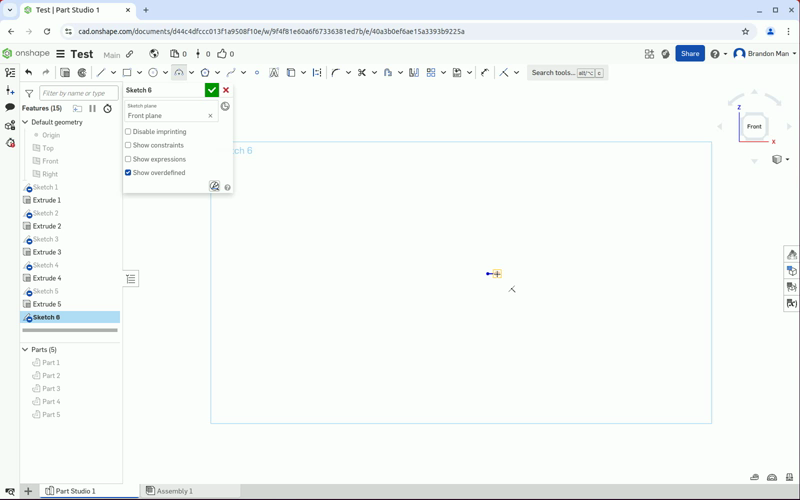
click(497, 273)
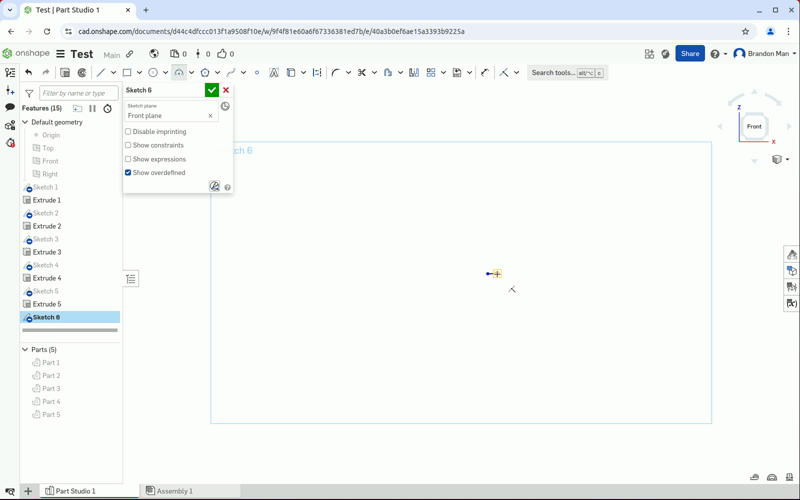
key_down(shift)
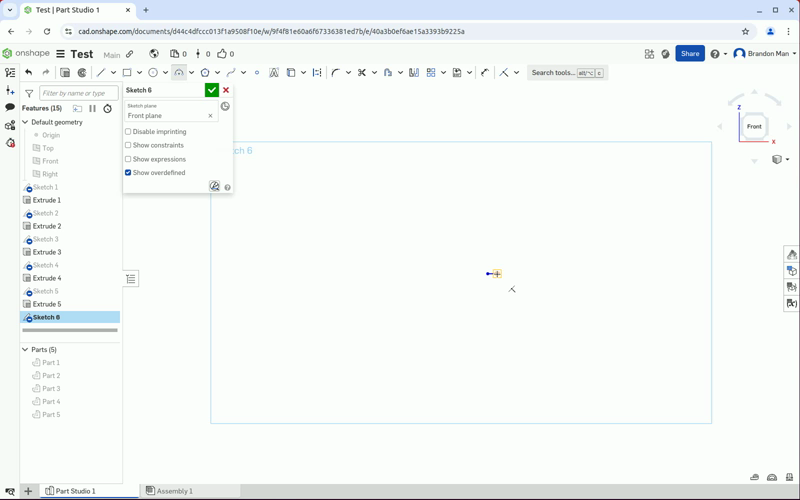
mouse_move(487, 266)
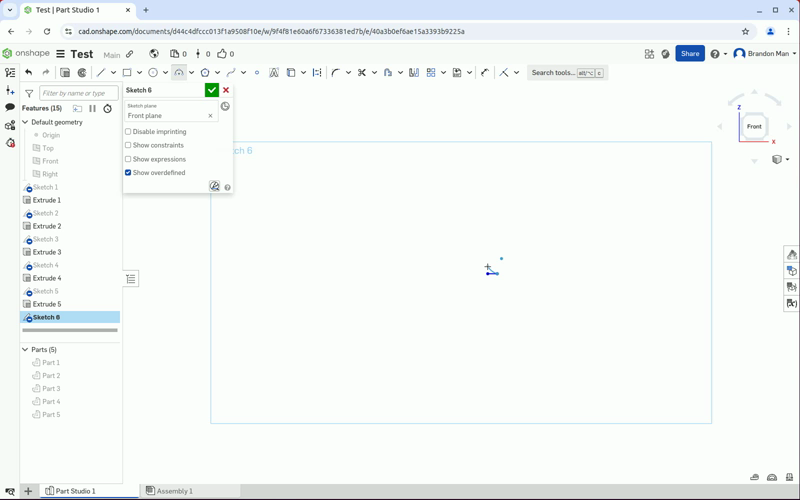
click(487, 266)
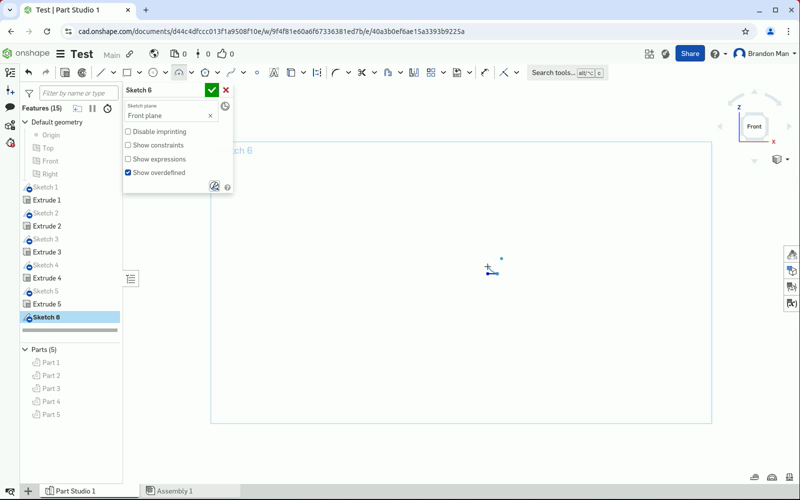
mouse_move(492, 270)
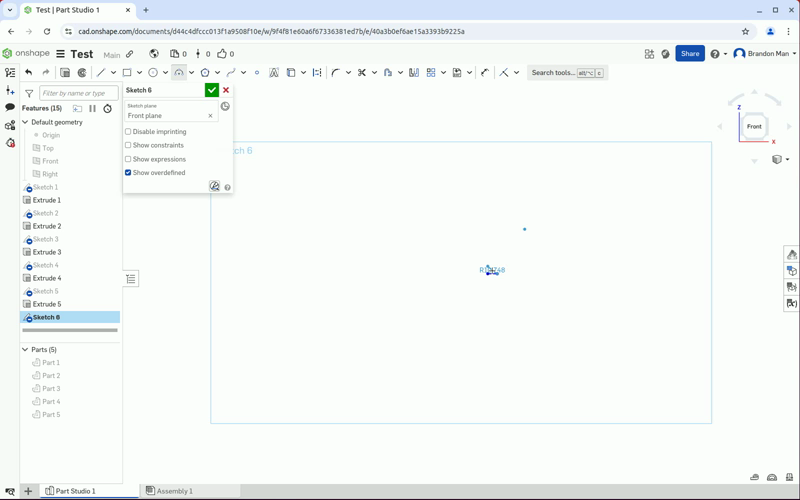
click(492, 270)
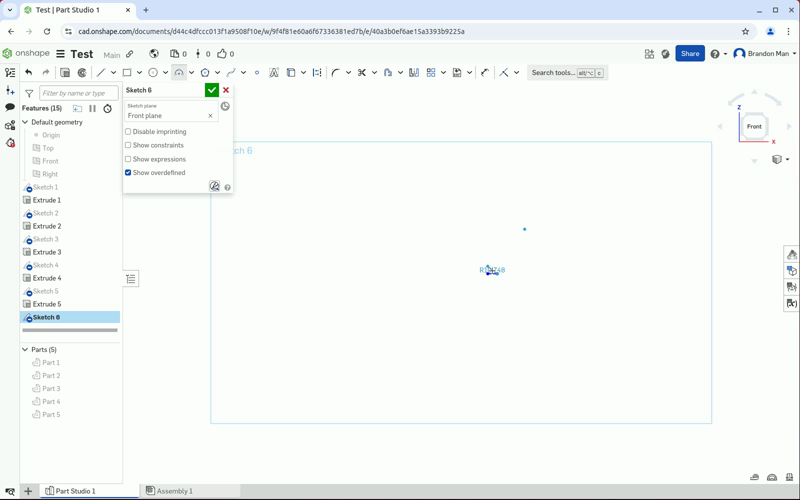
key_up(shift)
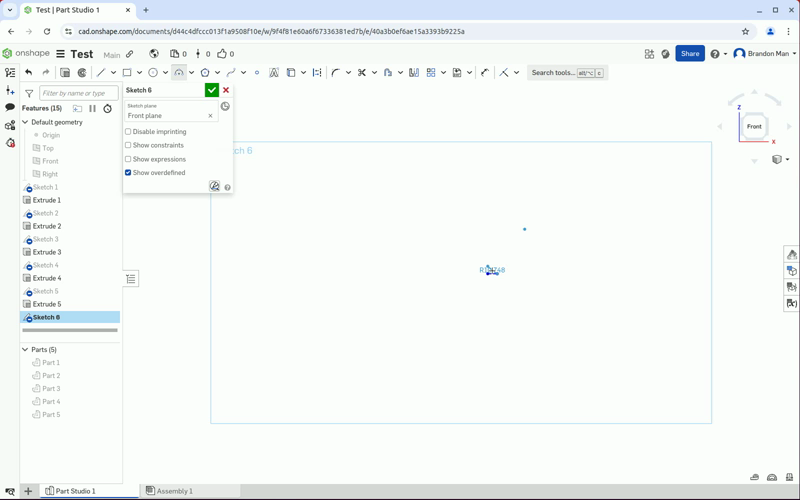
key(esc)
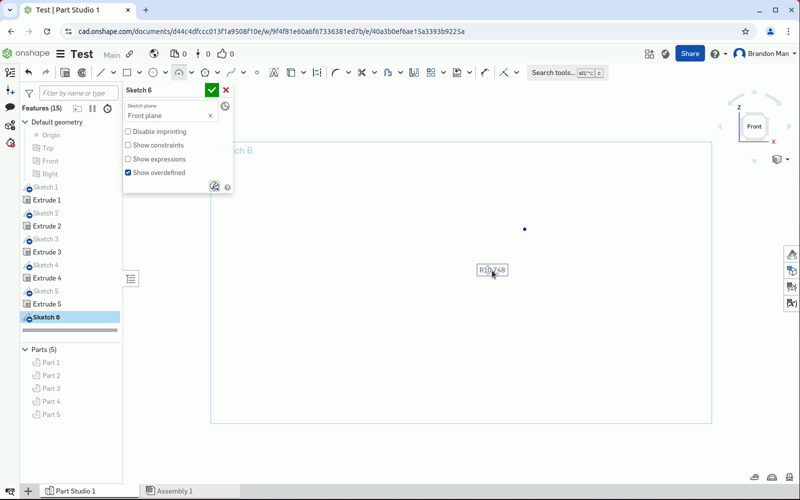
key(l)
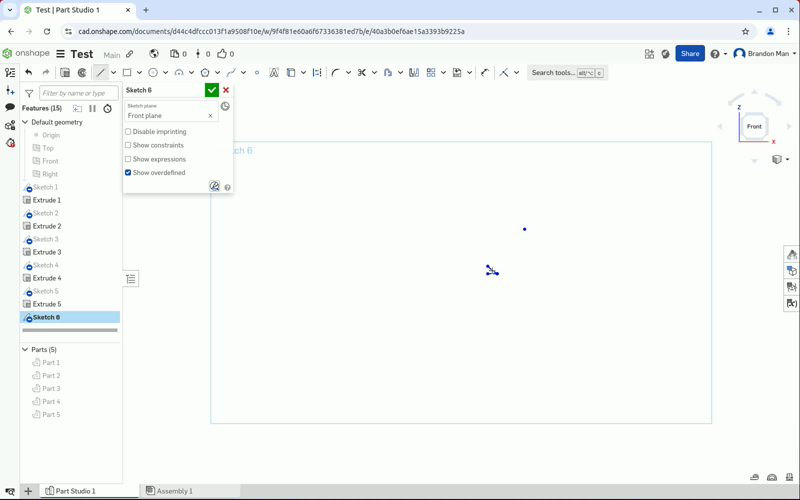
mouse_move(487, 266)
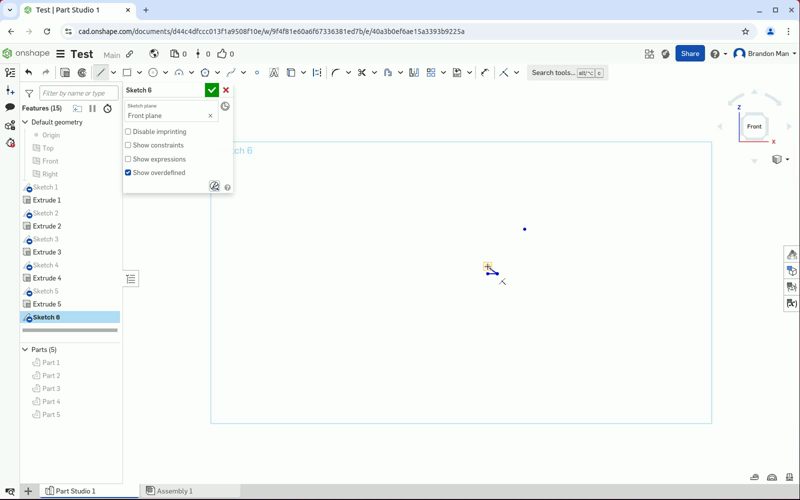
click(487, 266)
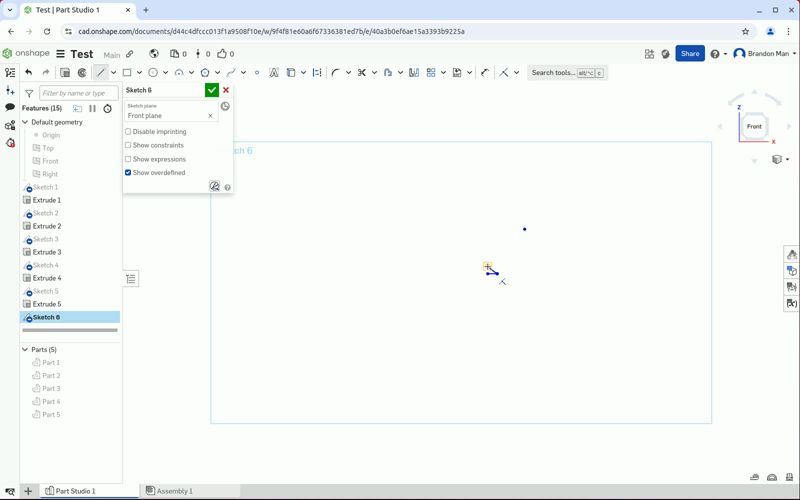
mouse_move(517, 266)
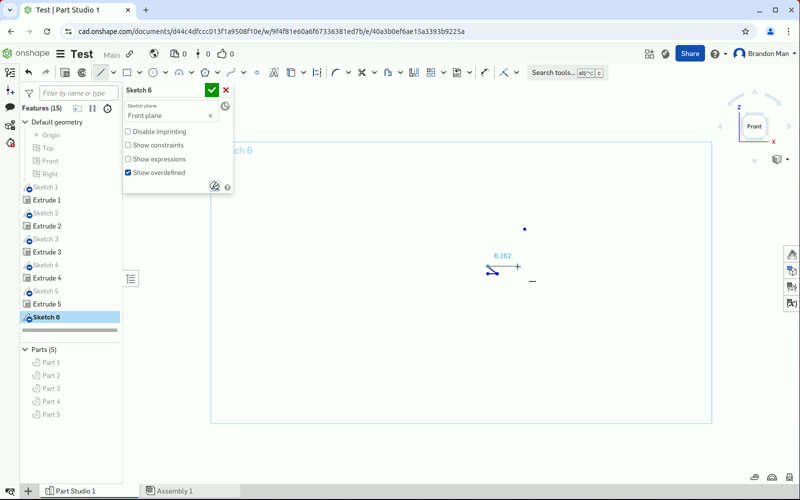
key_down(shift)
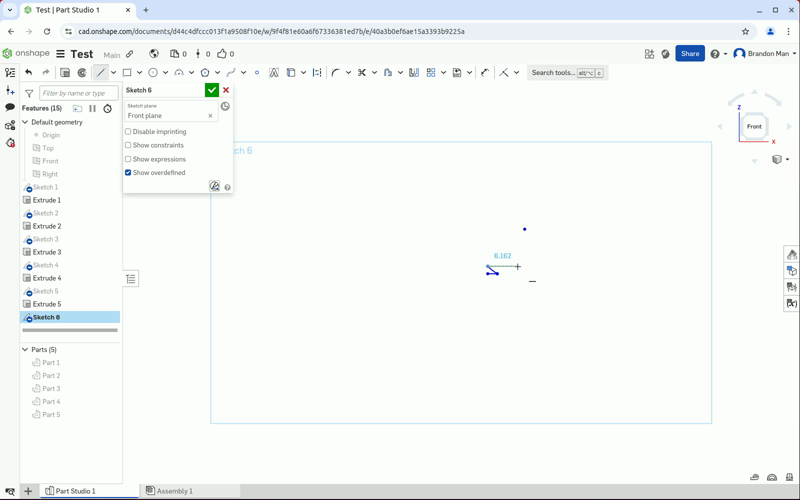
mouse_move(487, 273)
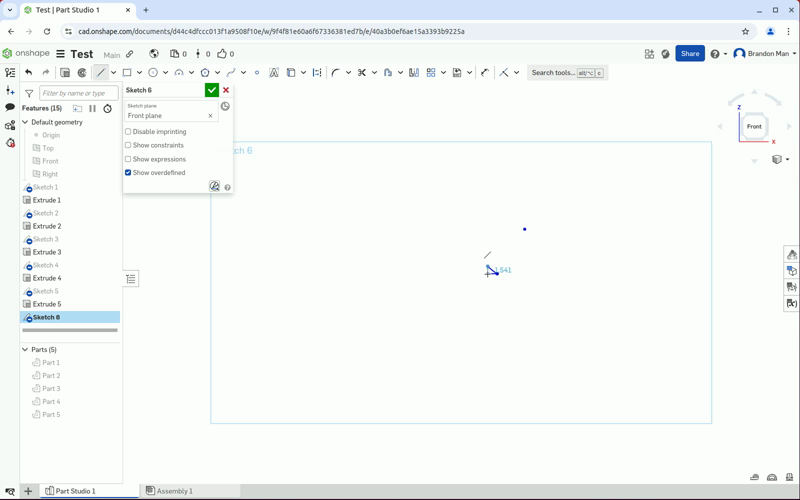
scroll(6)
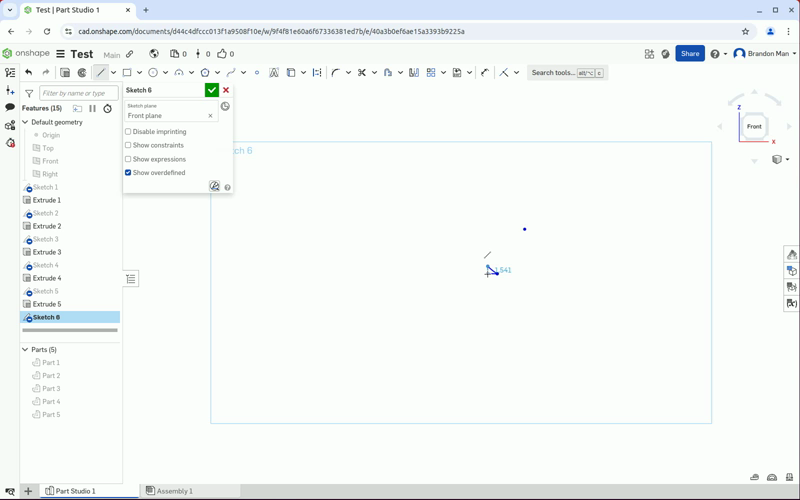
scroll(6)
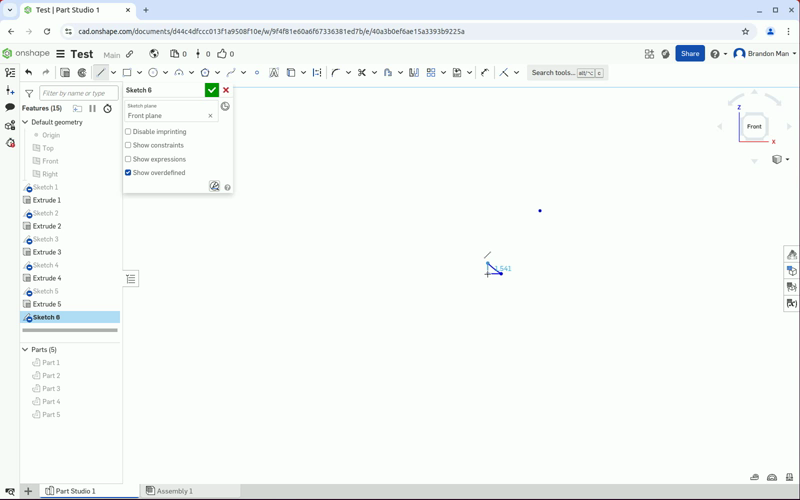
scroll(6)
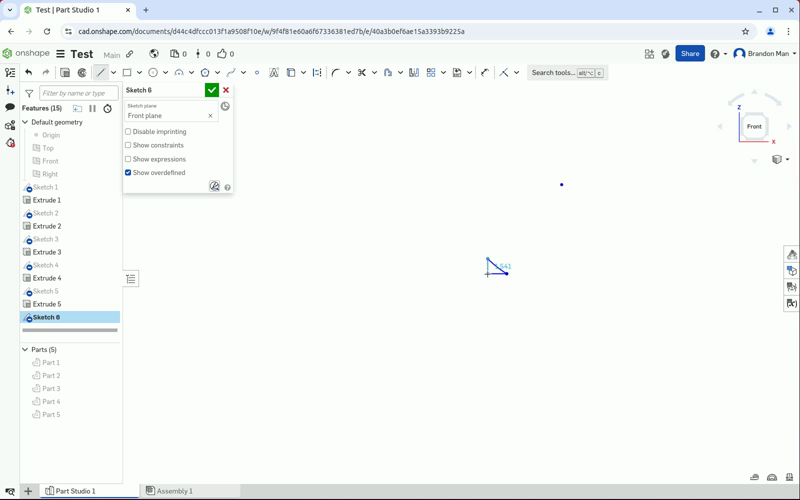
scroll(6)
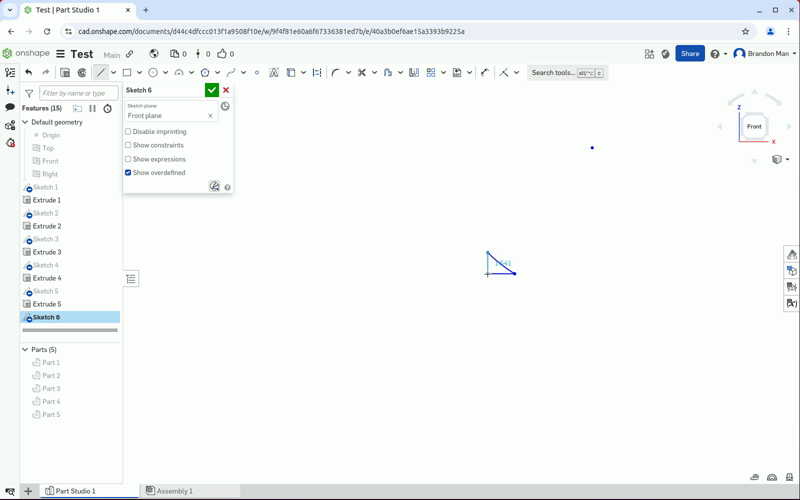
scroll(6)
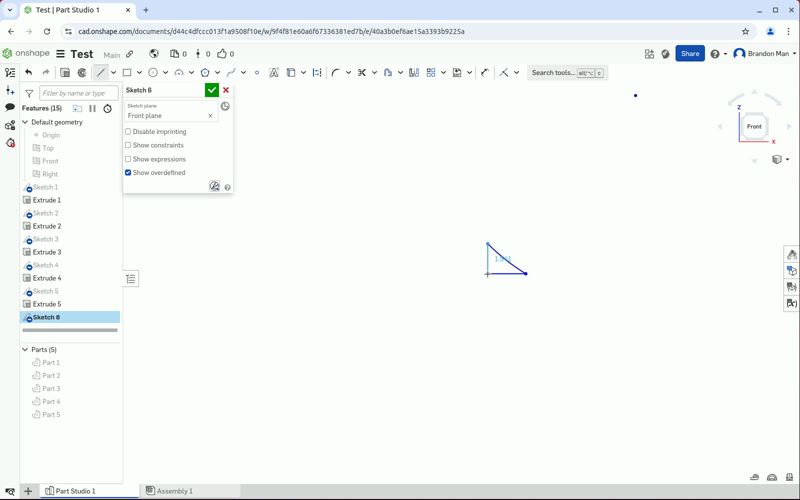
scroll(6)
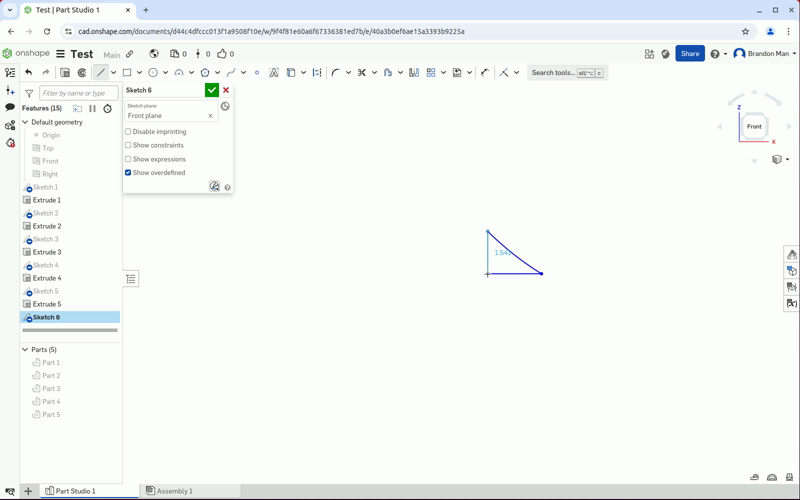
scroll(6)
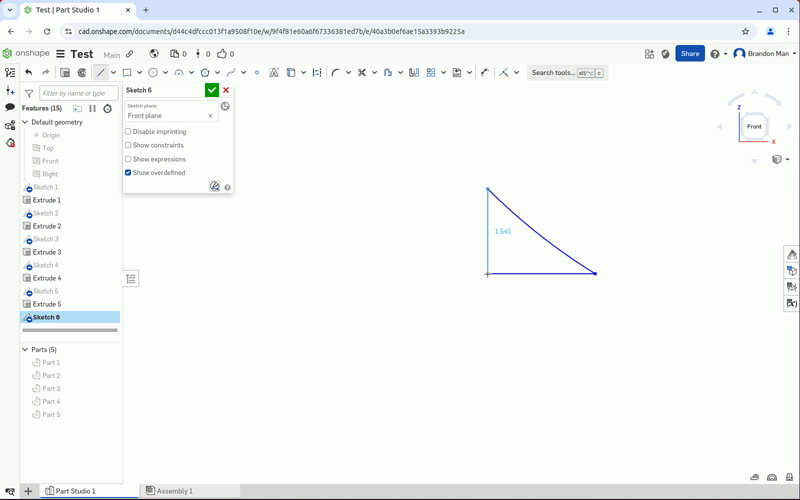
key_up(shift)
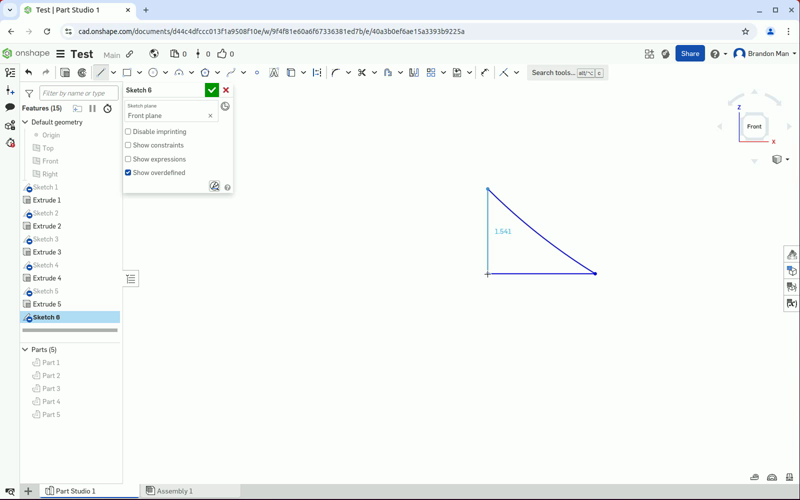
click(487, 273)
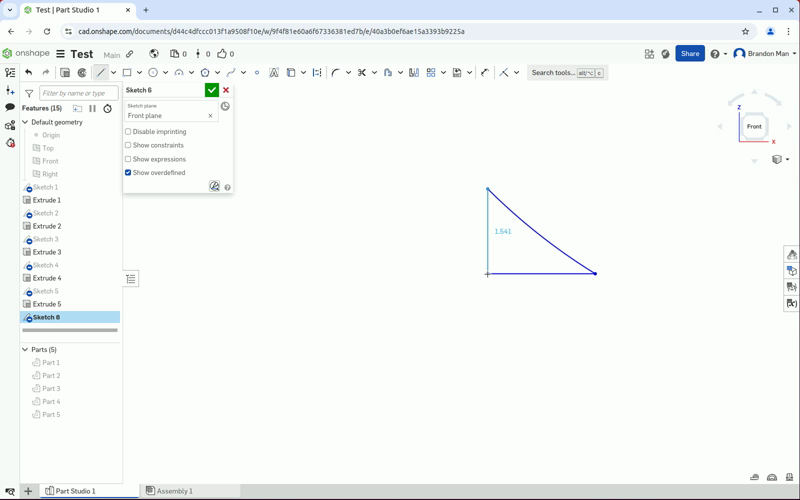
scroll(-6)
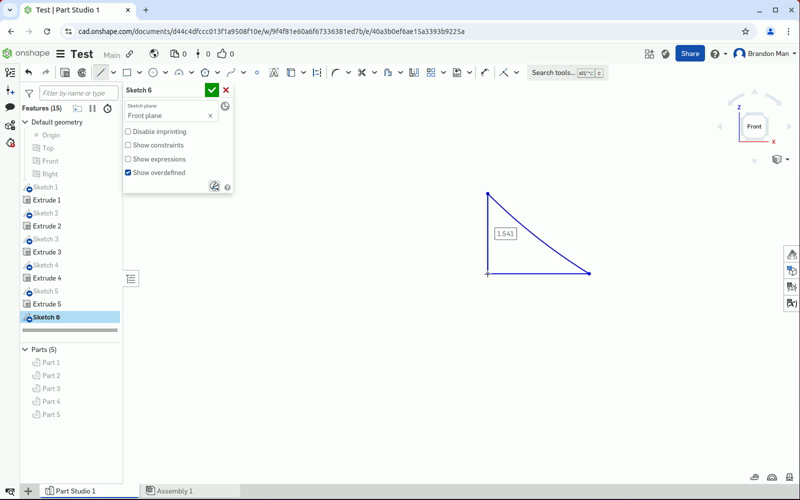
scroll(-6)
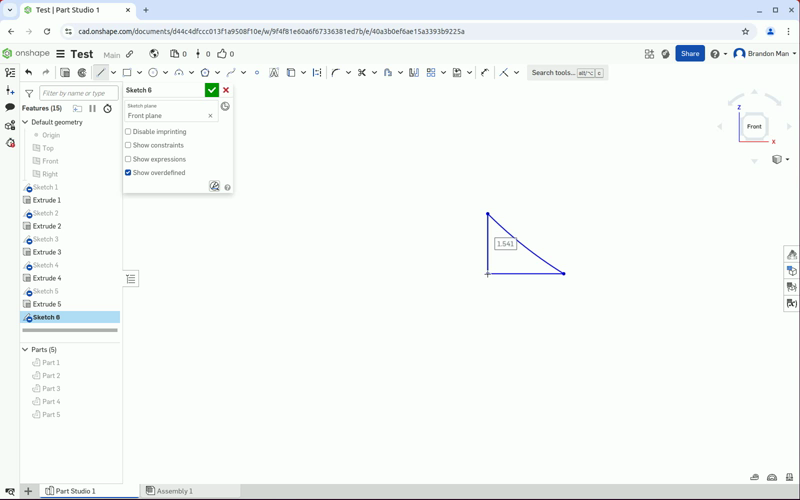
scroll(-6)
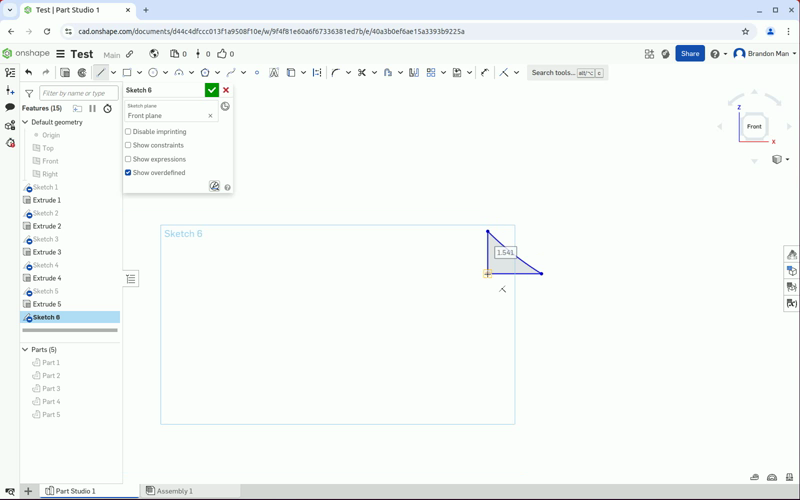
scroll(-6)
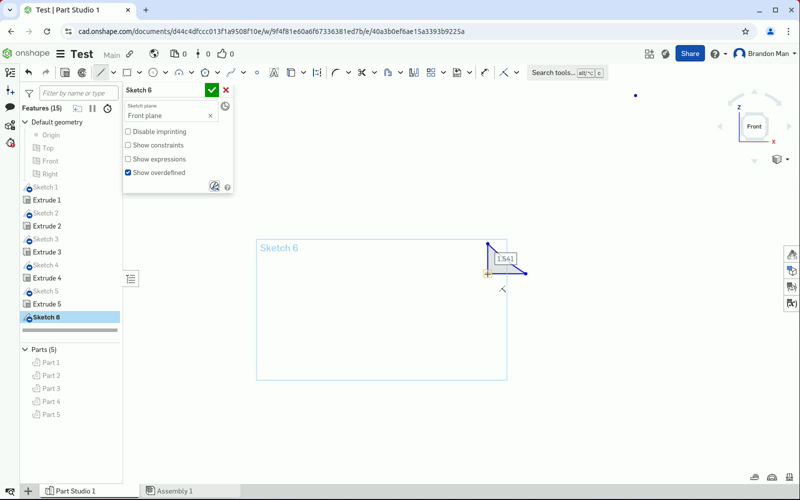
scroll(-6)
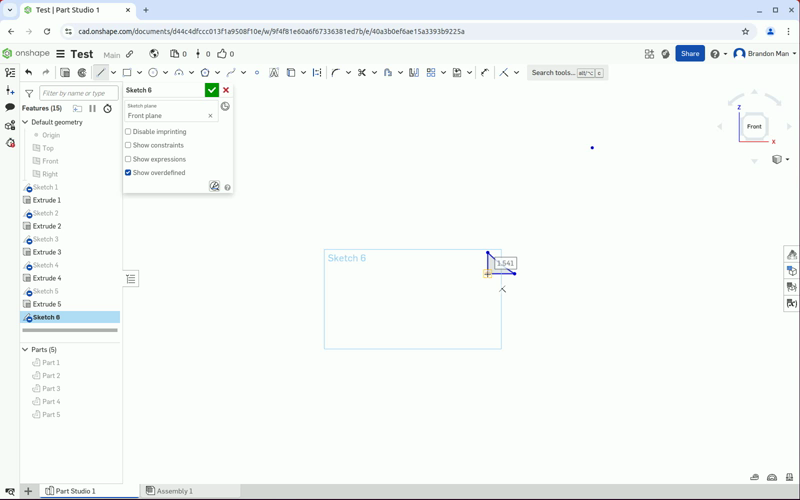
scroll(-6)
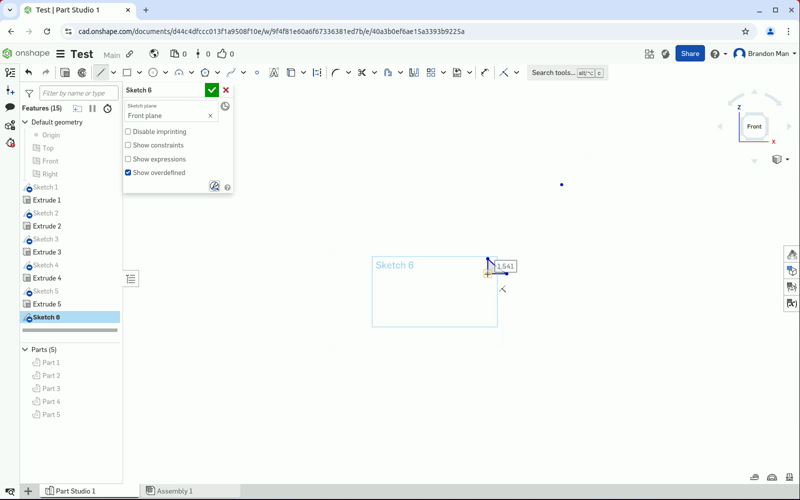
scroll(-6)
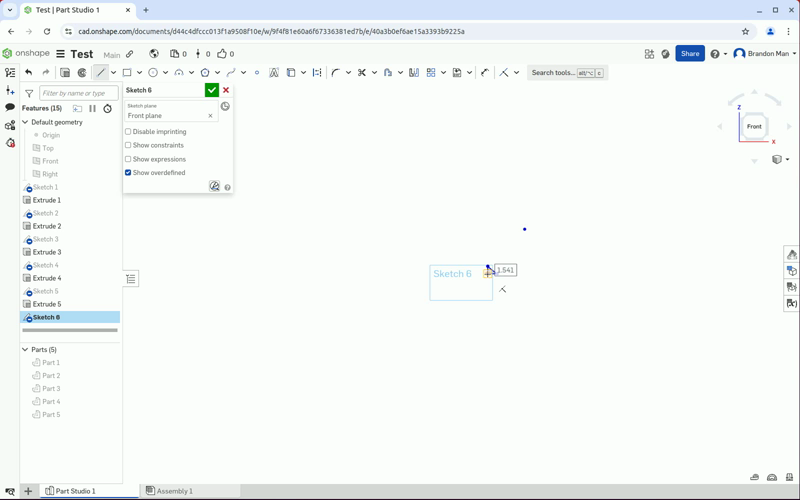
key(esc)
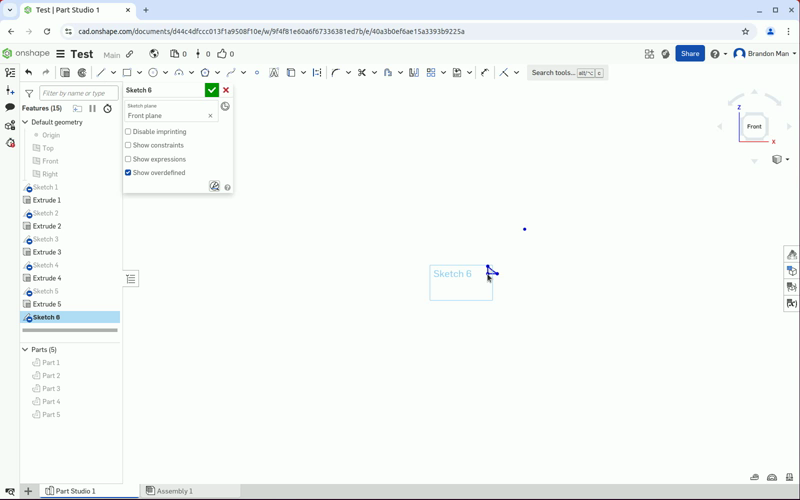
mouse_move(490, 272)
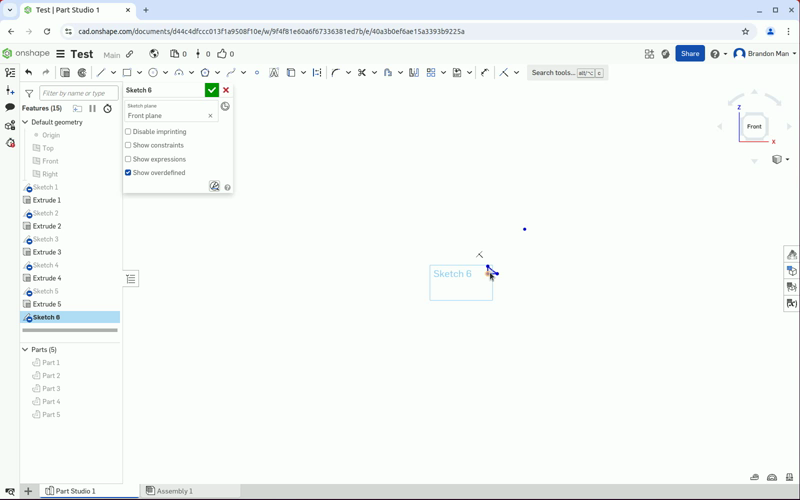
scroll(6)
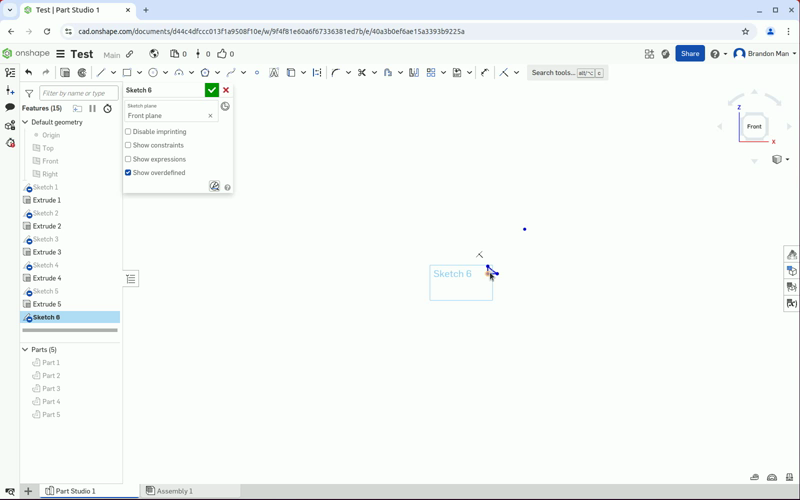
scroll(6)
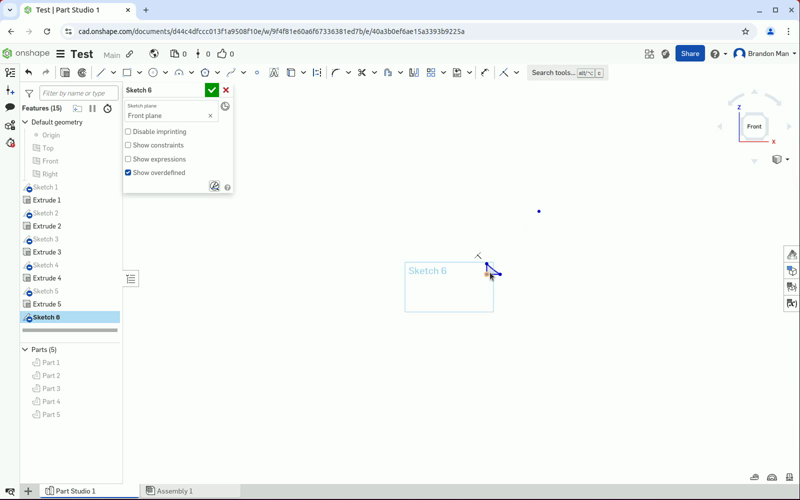
scroll(6)
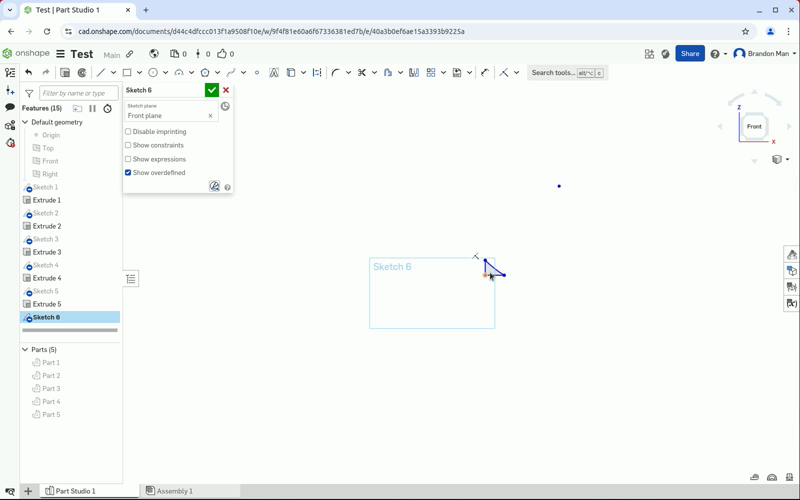
scroll(6)
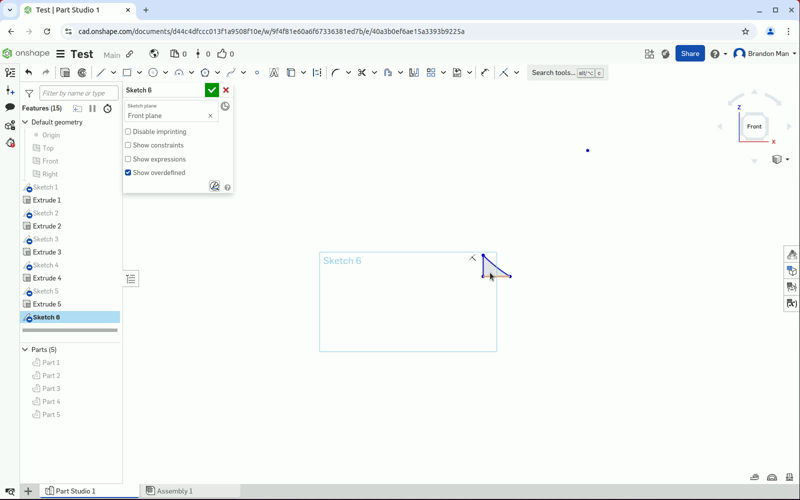
scroll(6)
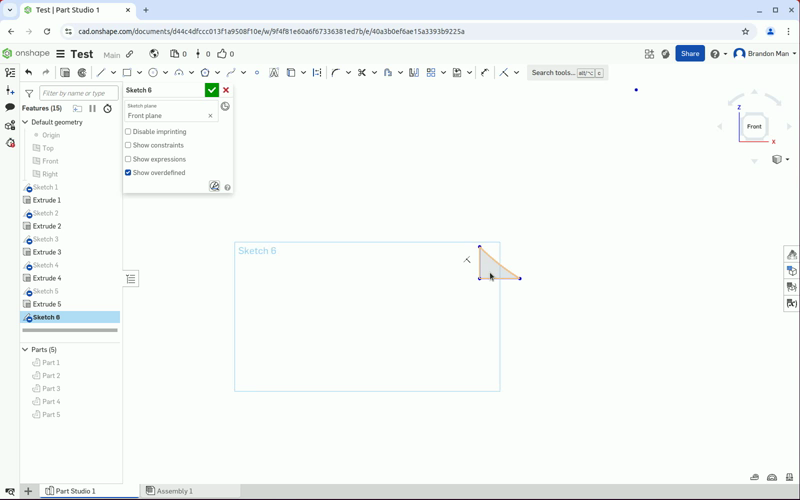
scroll(6)
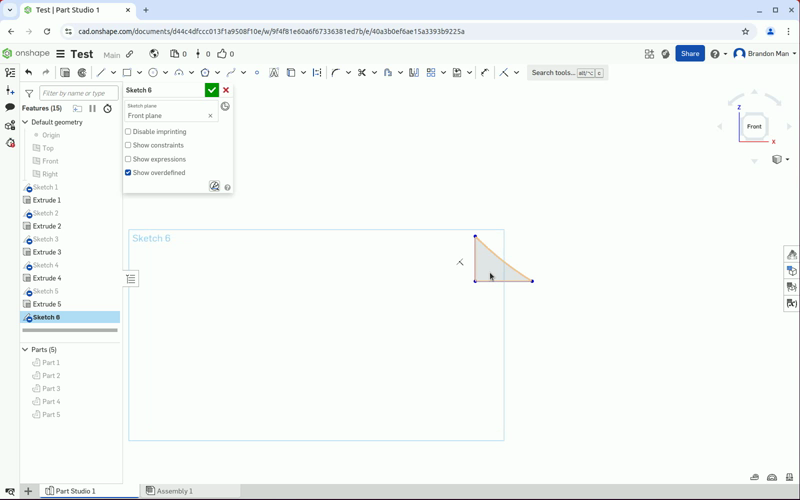
scroll(6)
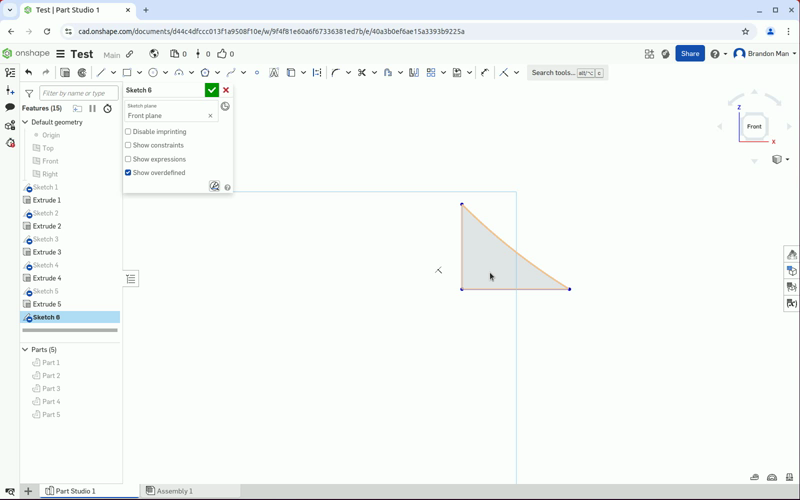
click(490, 272)
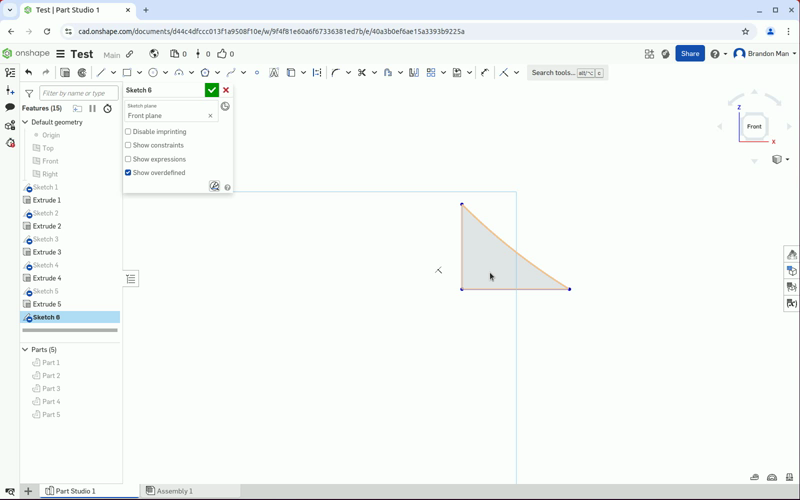
scroll(-6)
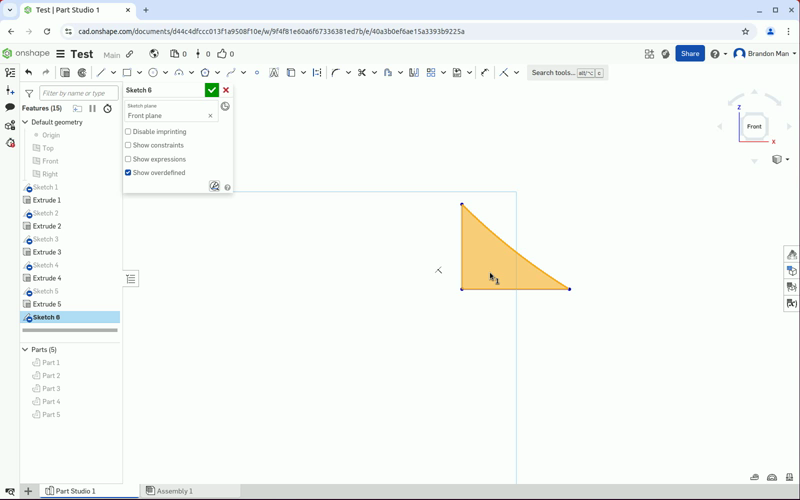
scroll(-6)
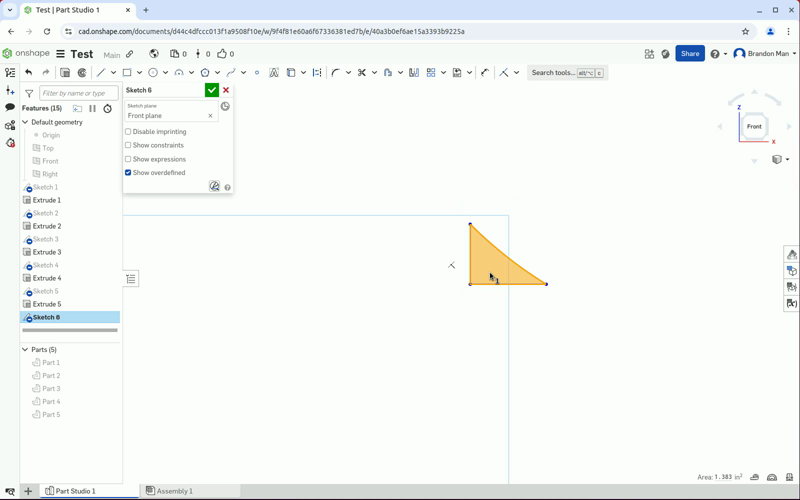
scroll(-6)
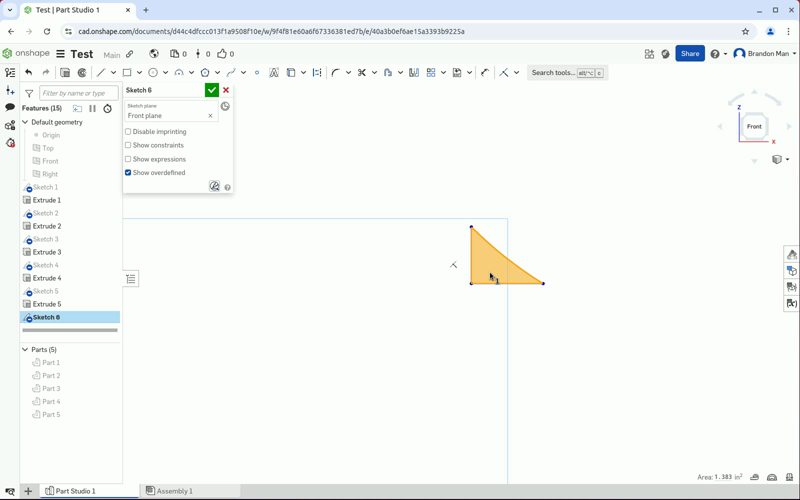
scroll(-6)
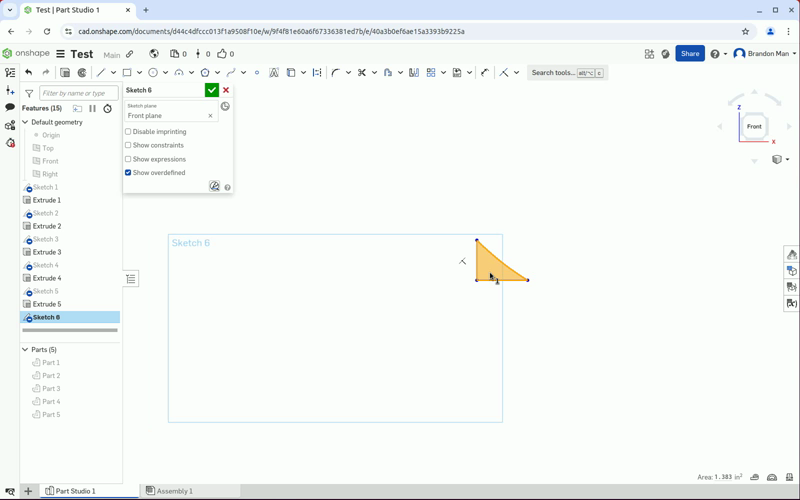
scroll(-6)
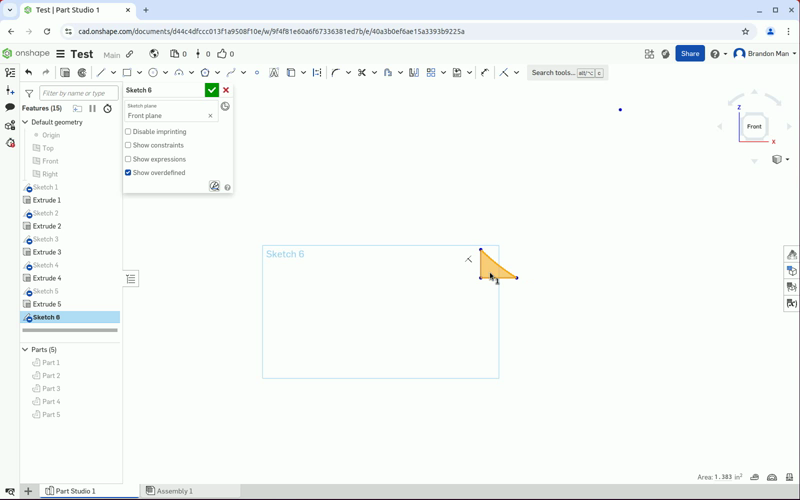
scroll(-6)
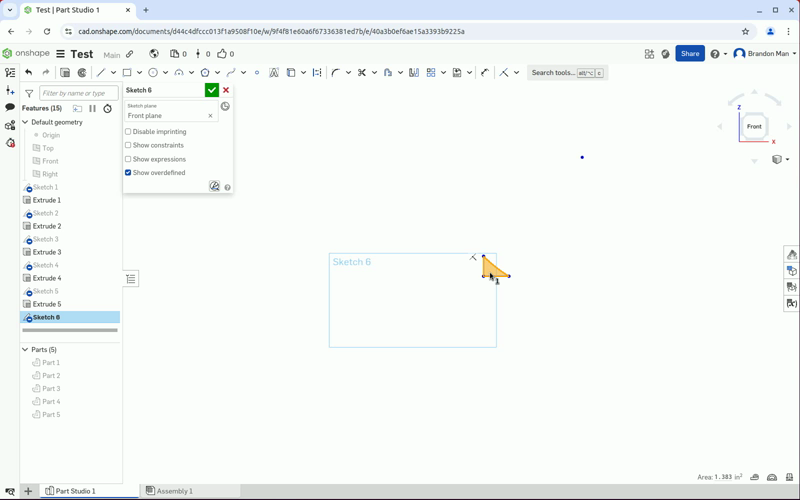
scroll(-6)
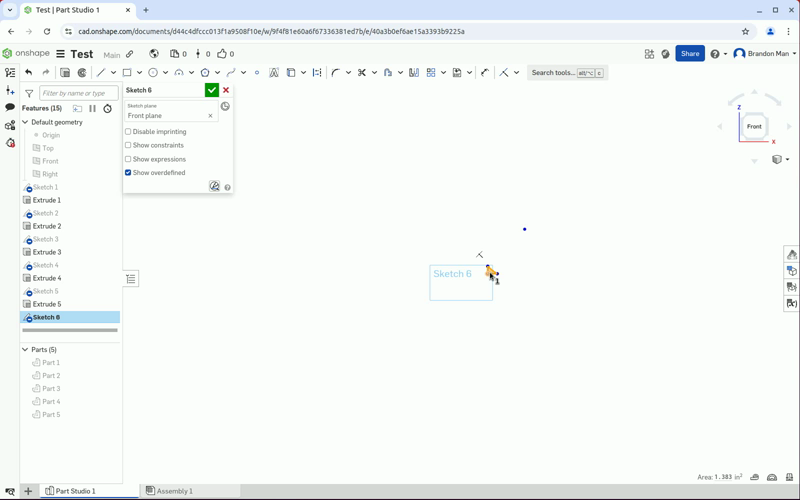
mouse_move(73, 352)
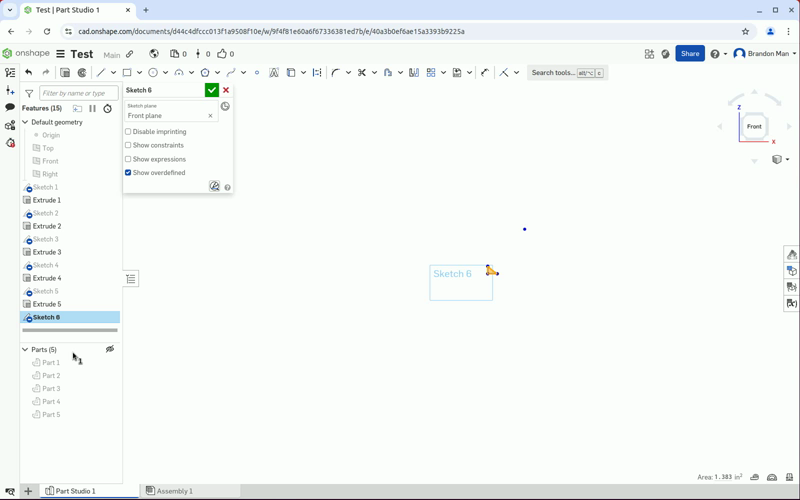
key(shift+y)
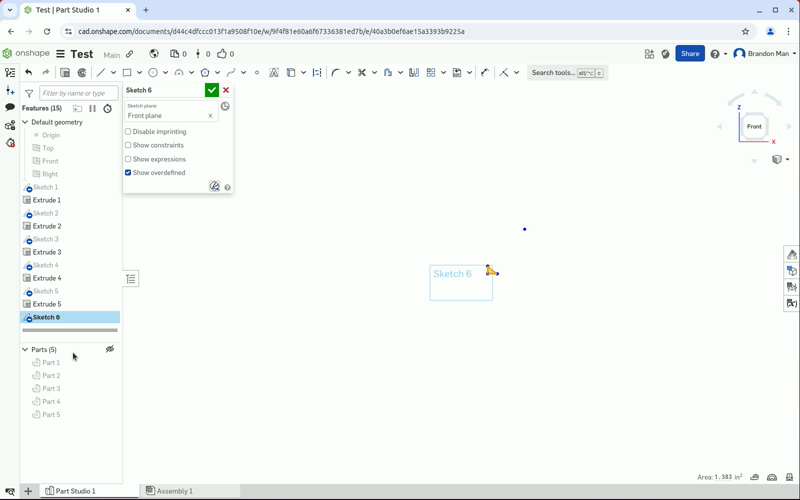
key(shift+e)
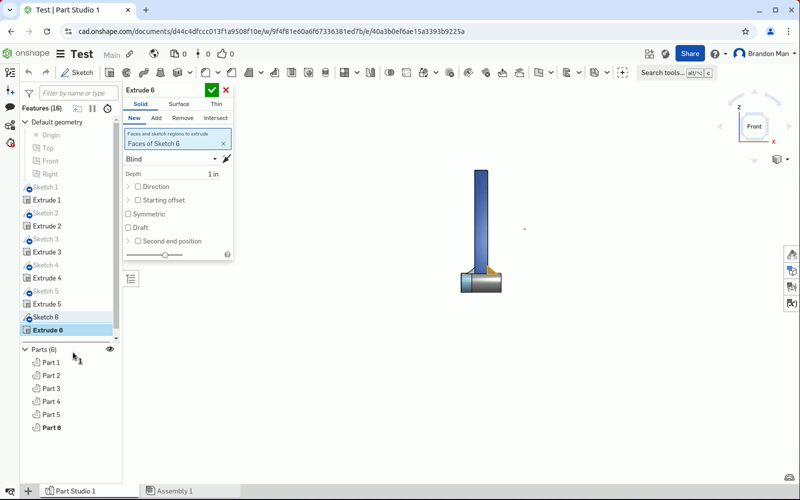
mouse_move(143, 106)
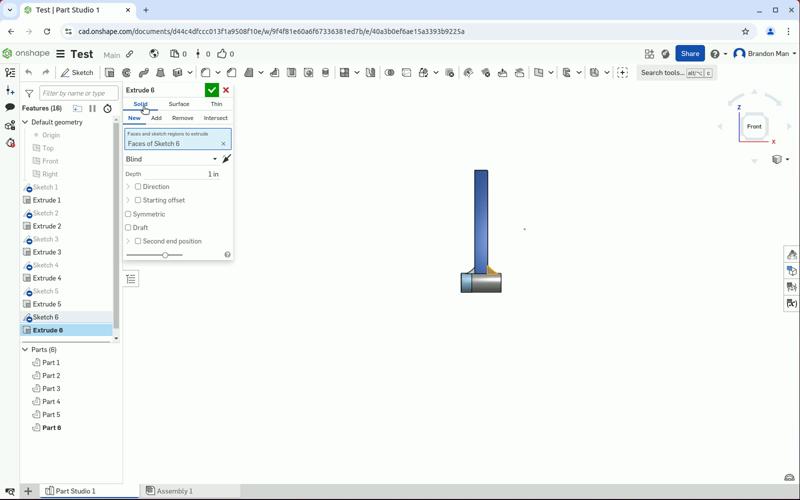
click(143, 106)
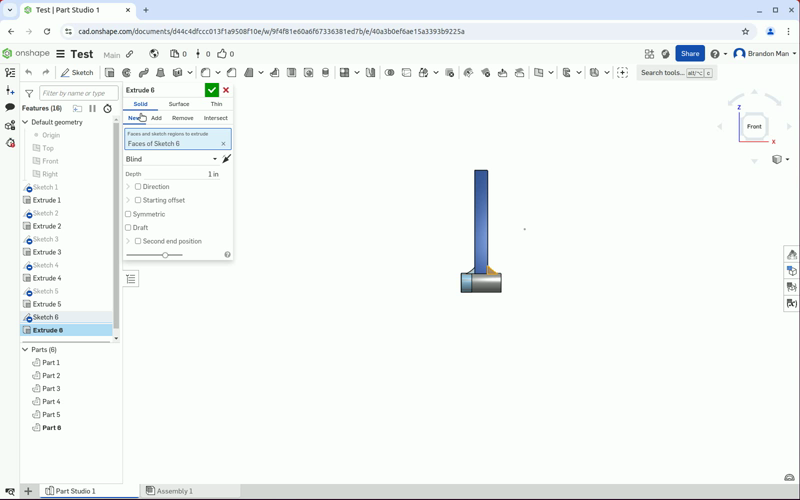
mouse_move(137, 120)
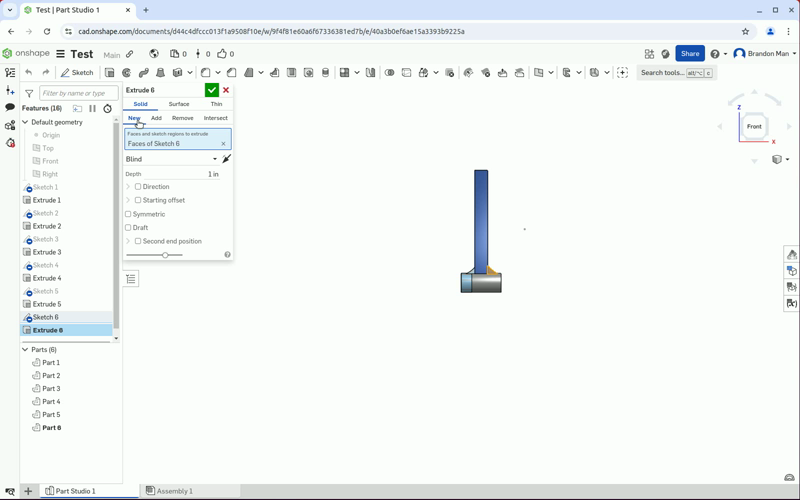
click(137, 120)
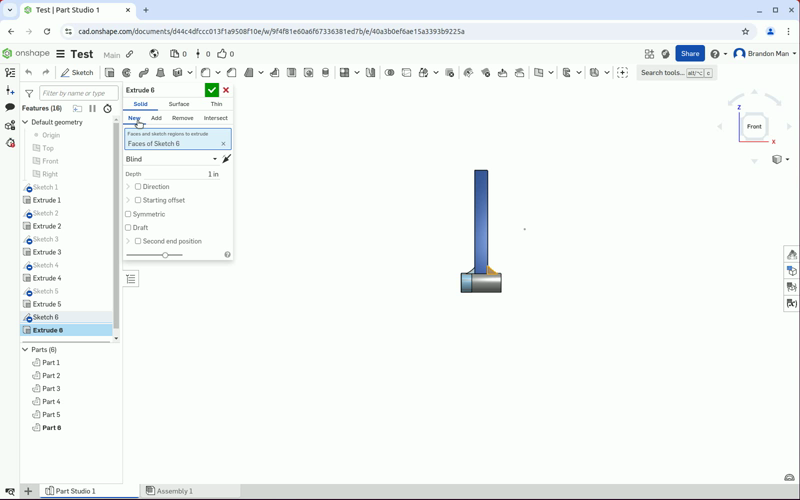
key(tab, 4)
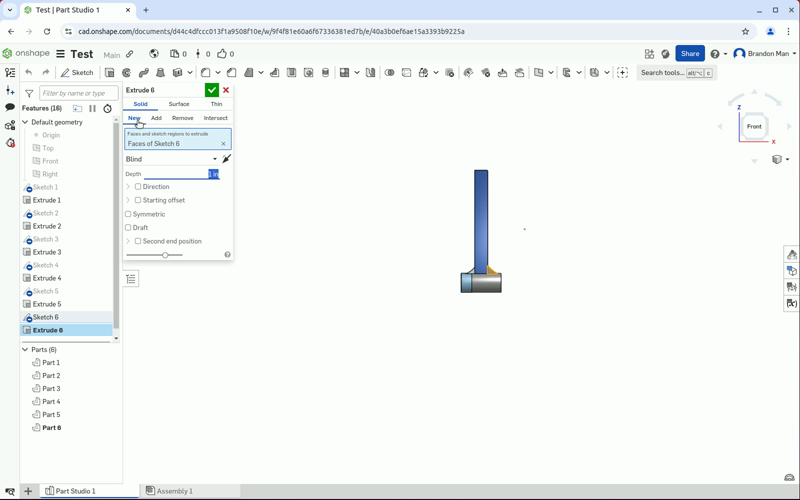
text(0.962)
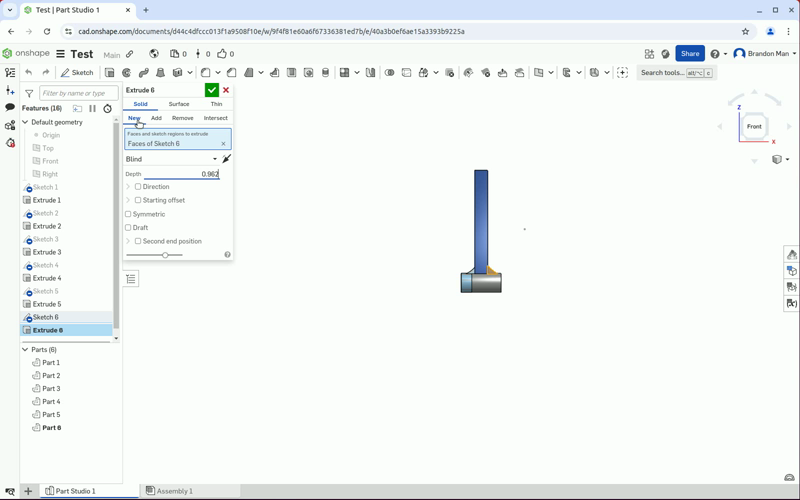
key(tab, 3)
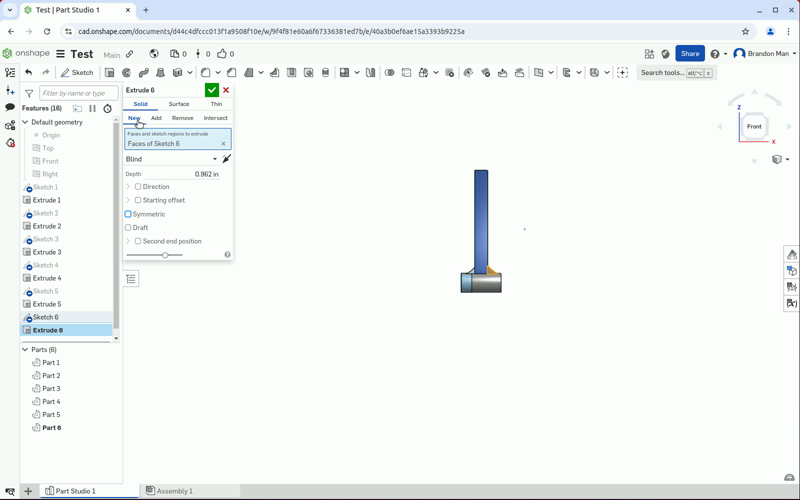
key(space)
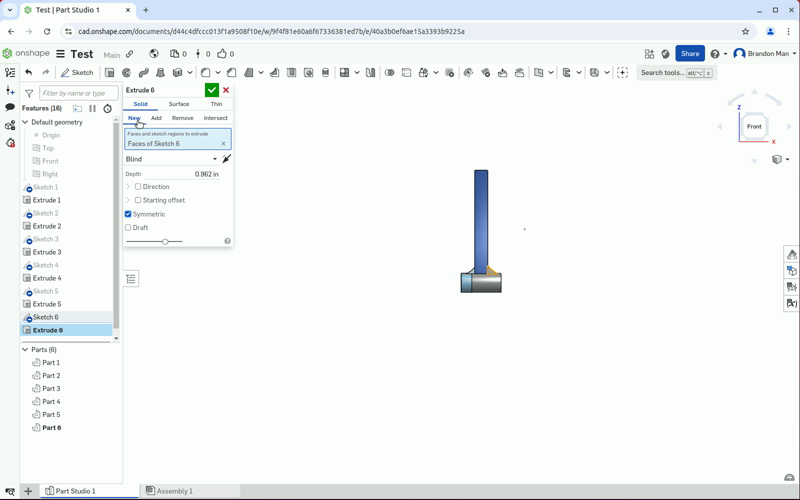
key(enter)
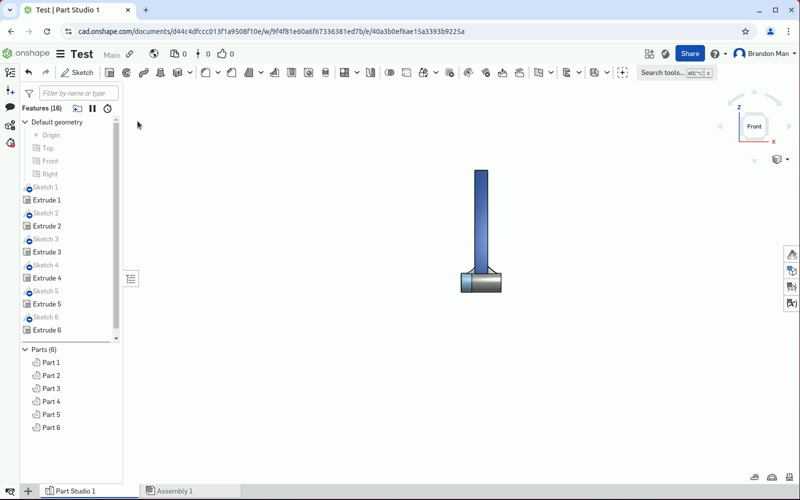
key(shift+h)
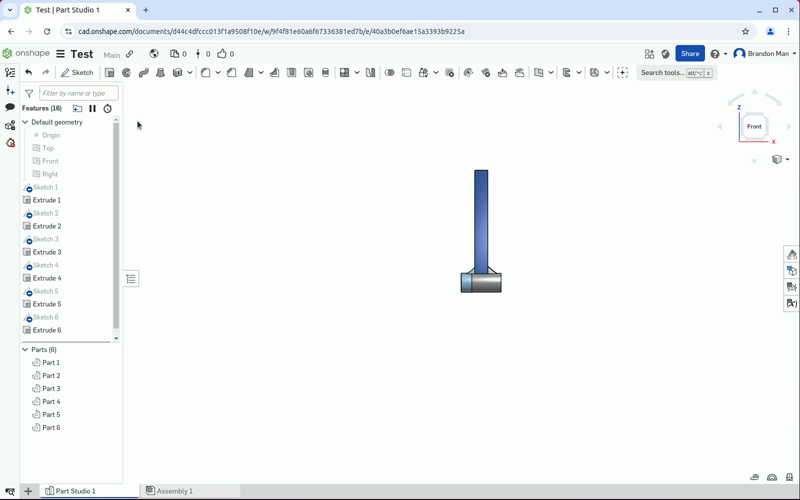
key(shift+h)
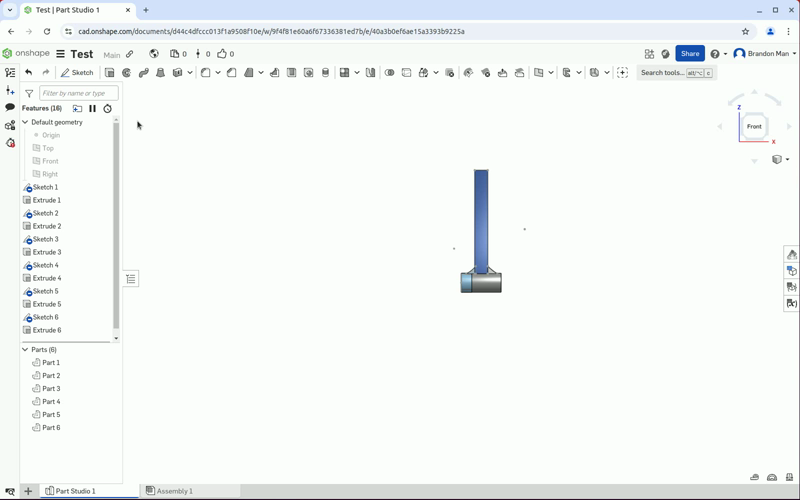
key(shift+7)
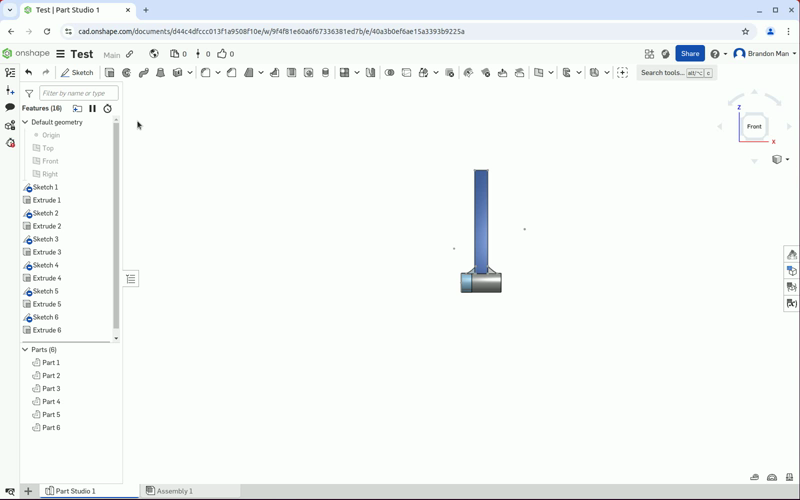
key(left, 2)
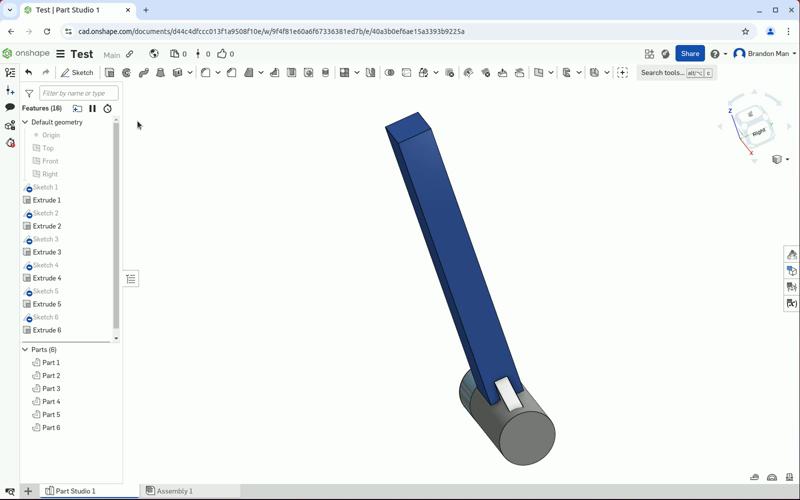
key(down, 2)
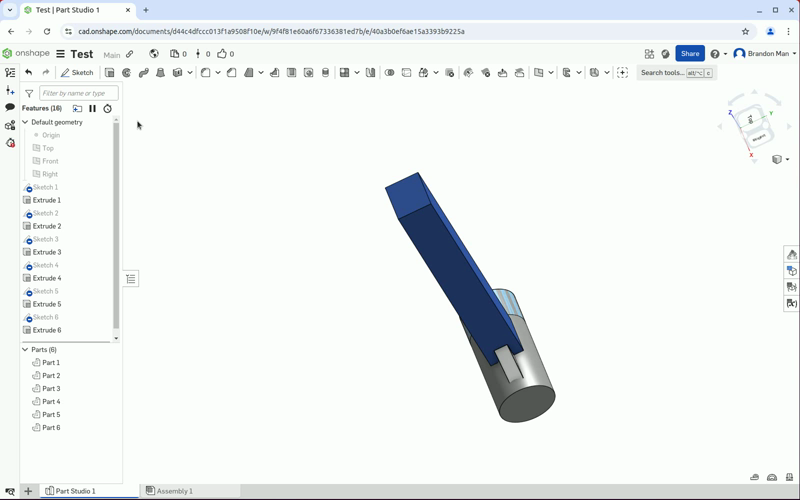
key(up, 2)
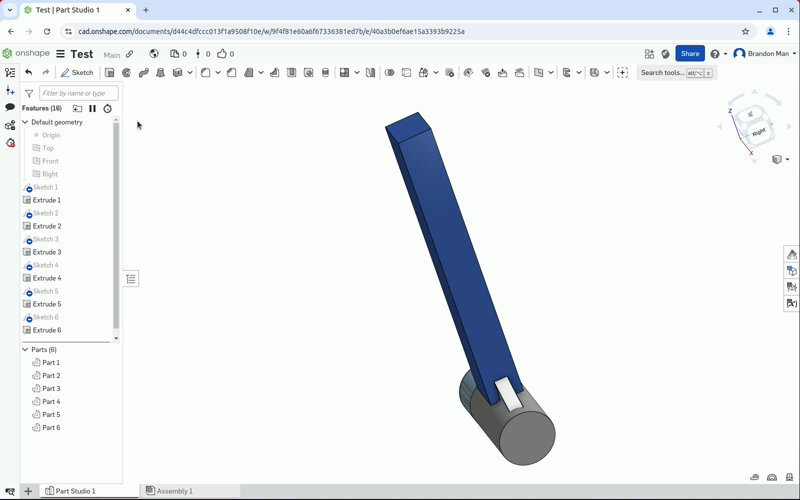
key(right, 2)
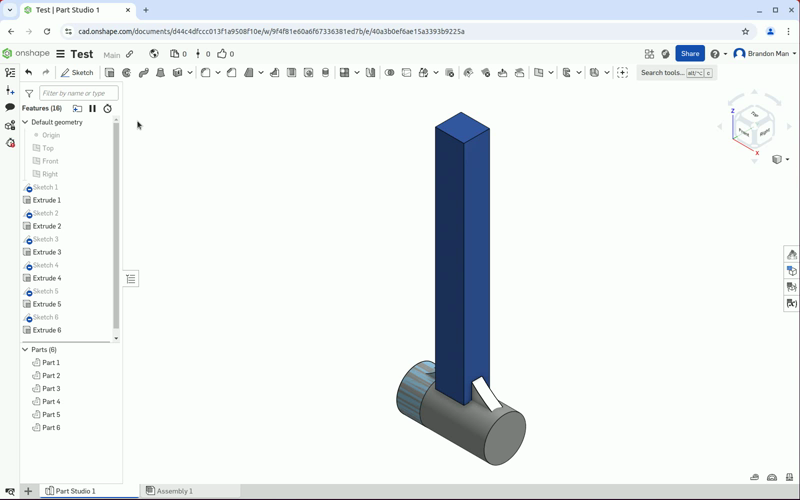
mouse_move(69, 189)
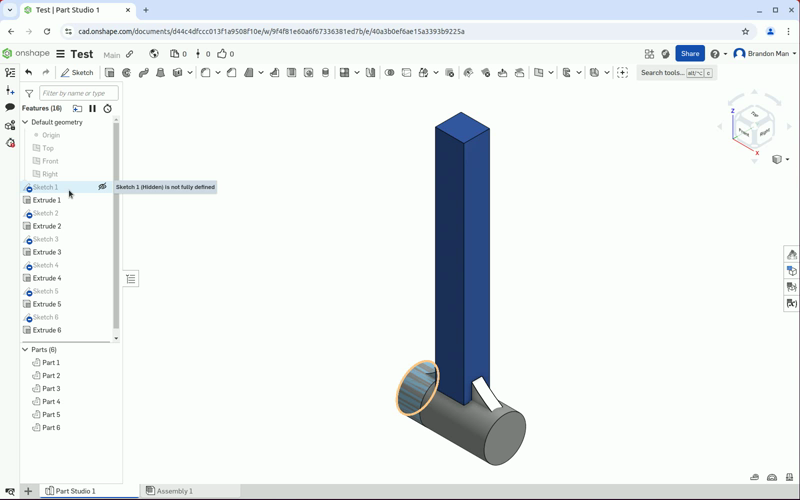
click(69, 189)